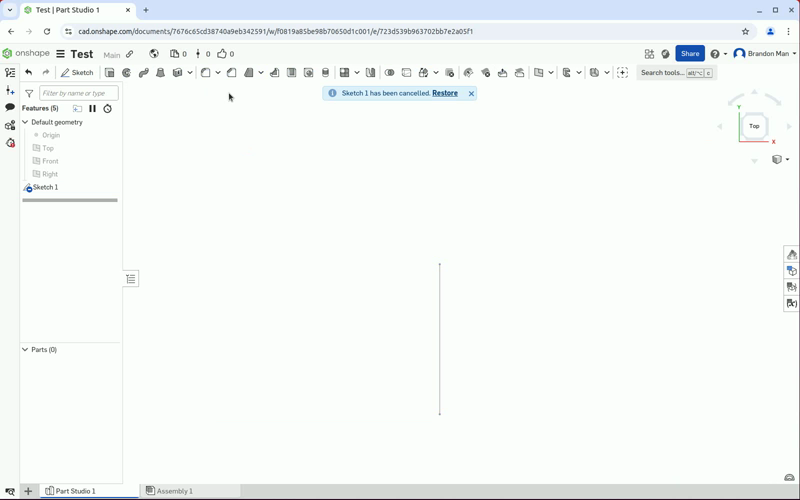
key(shift+h)
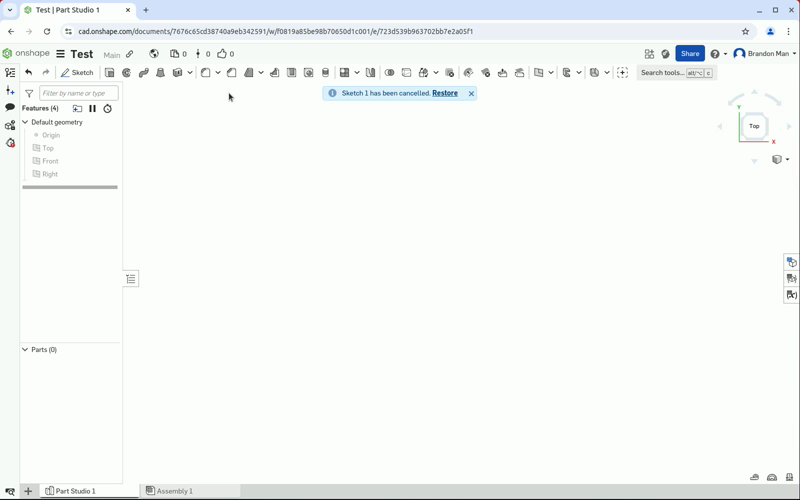
mouse_move(73, 352)
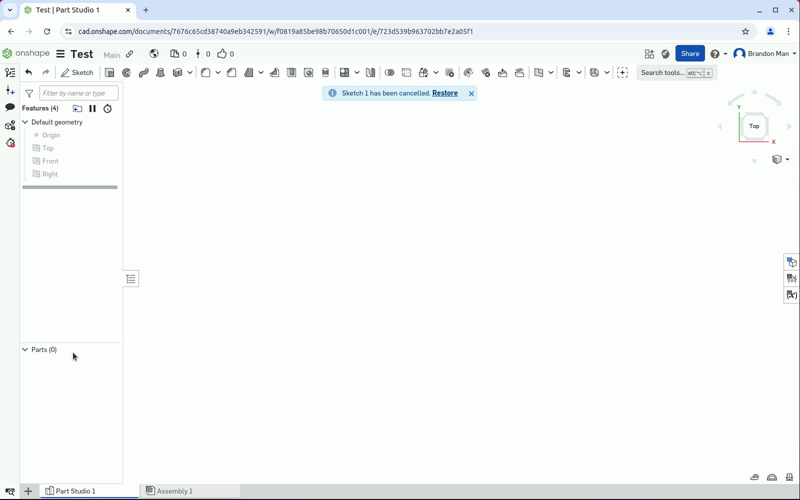
key(y)
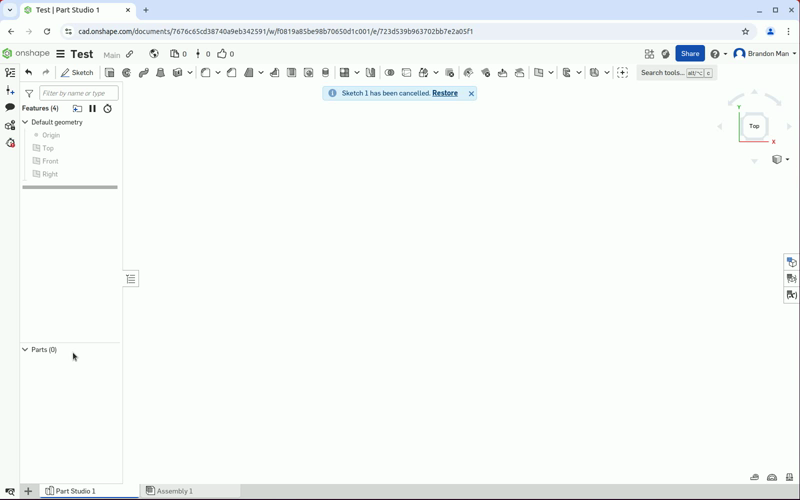
key(shift+p)
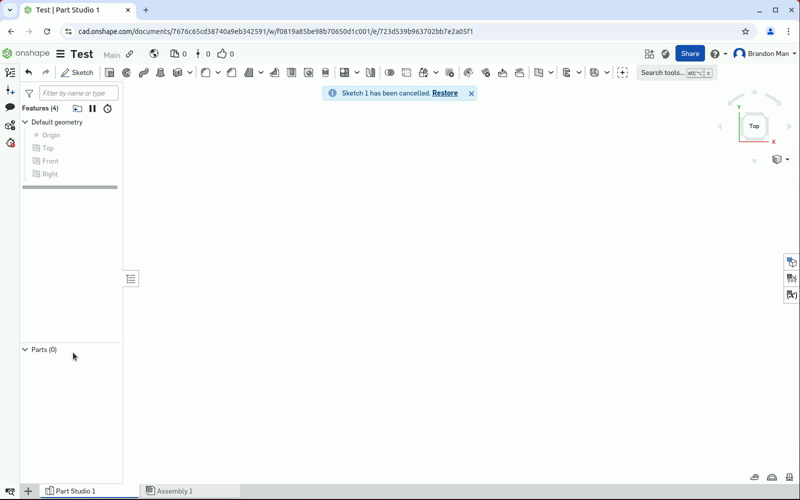
key(space)
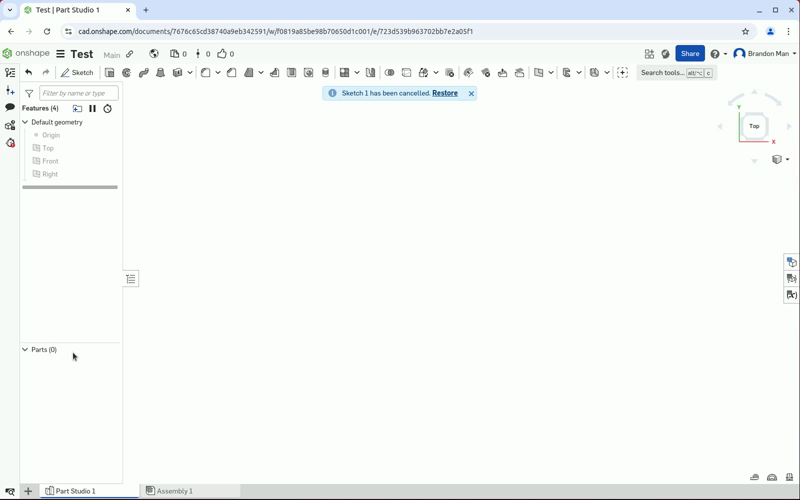
key_down(shift)
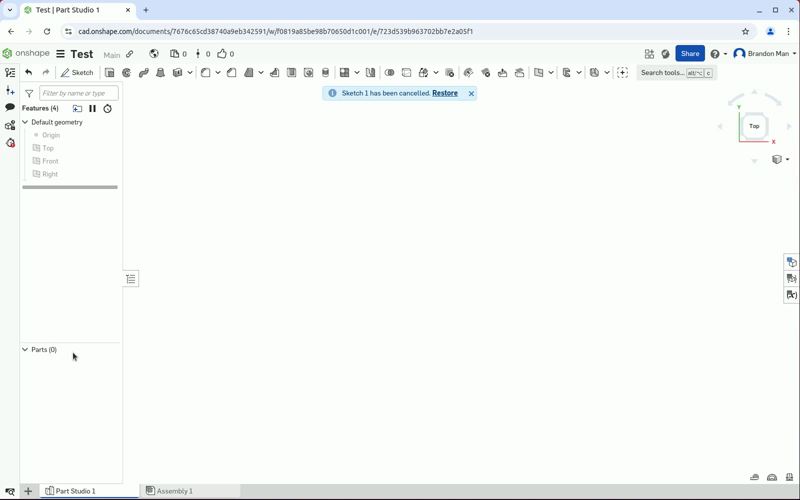
key(up)
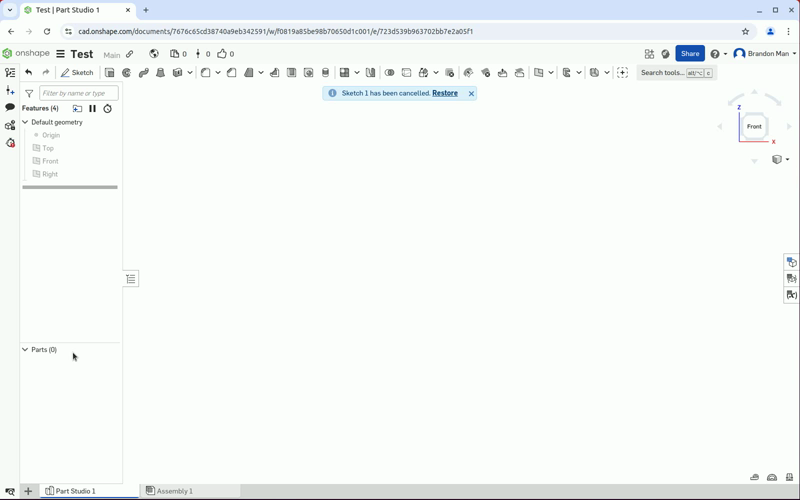
key_up(shift)
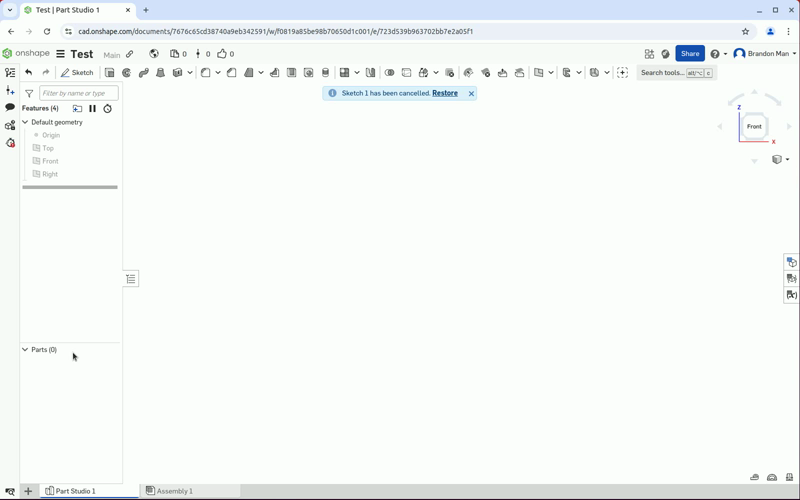
mouse_move(73, 352)
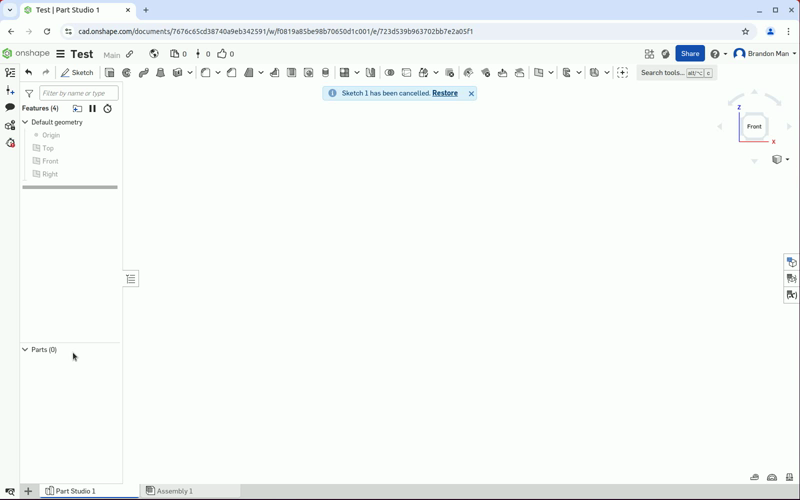
key(shift+y)
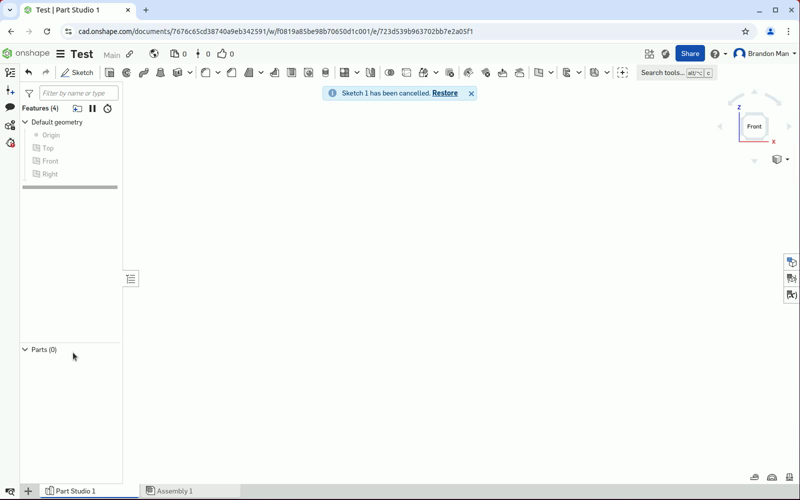
key(shift+s)
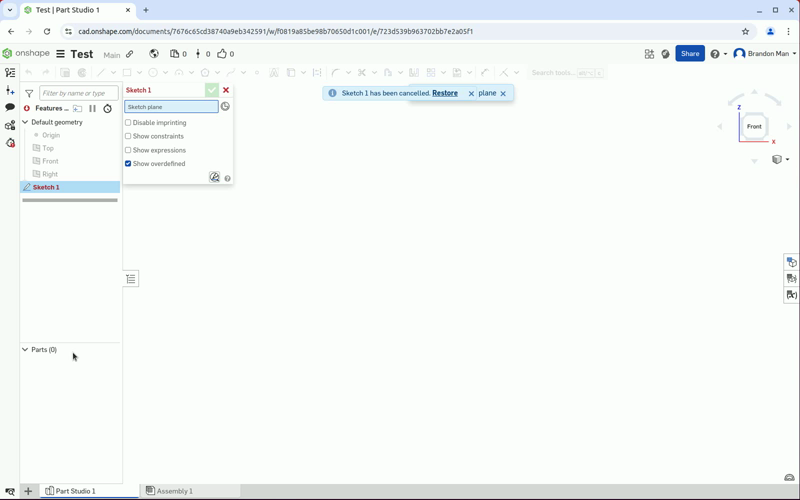
mouse_move(73, 163)
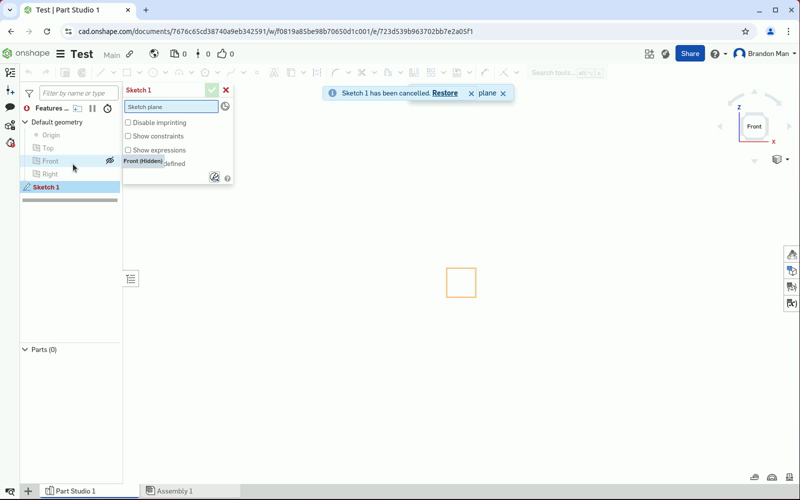
click(73, 163)
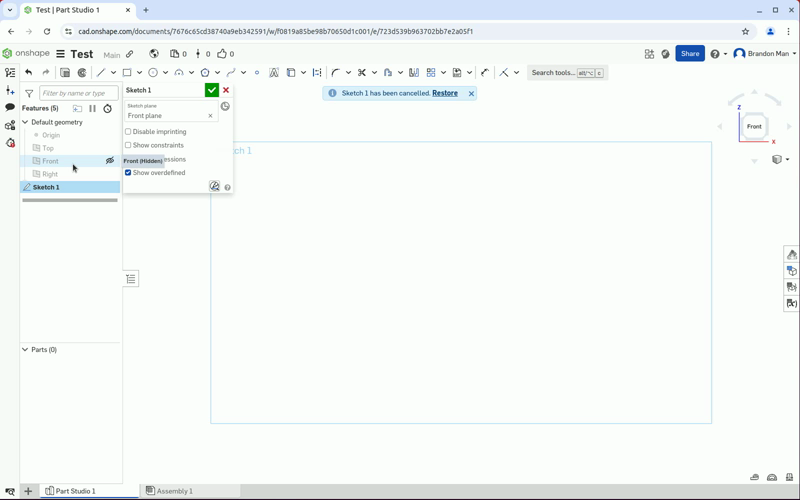
mouse_move(73, 352)
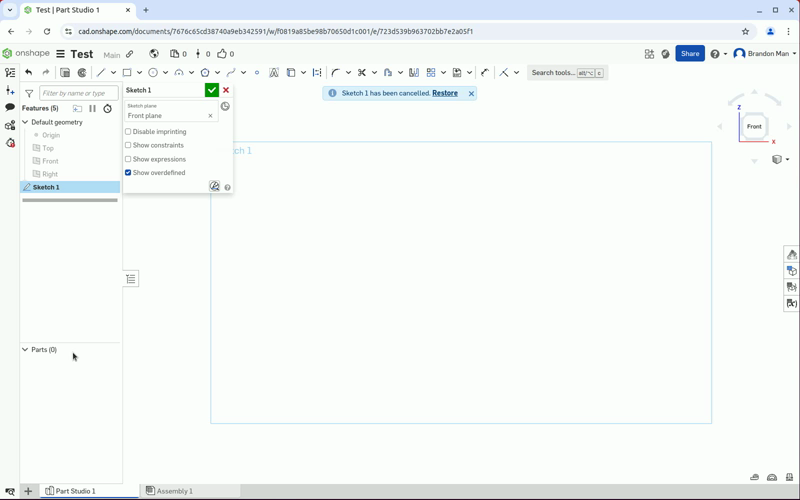
key(y)
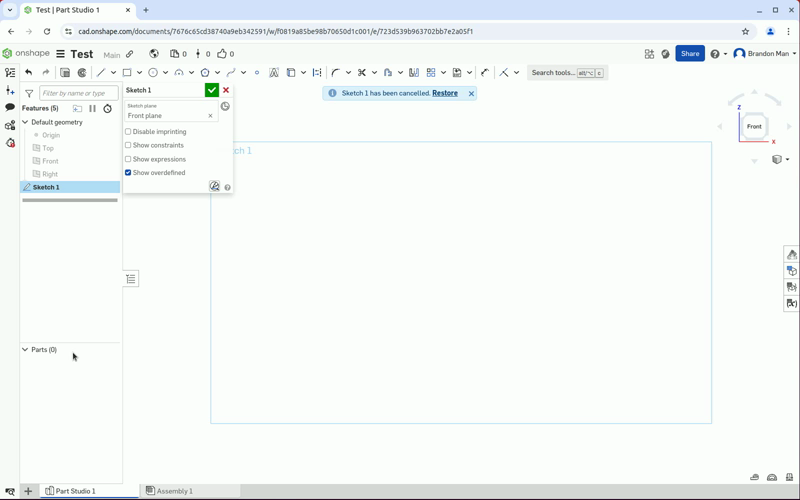
key(c)
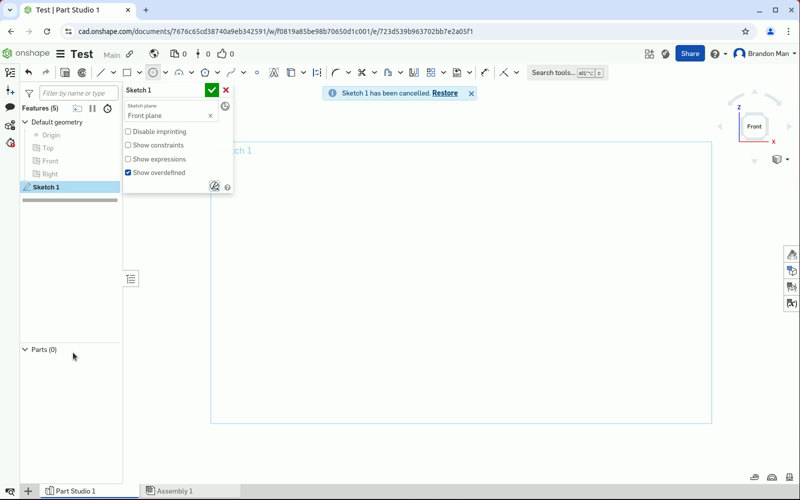
key_down(shift)
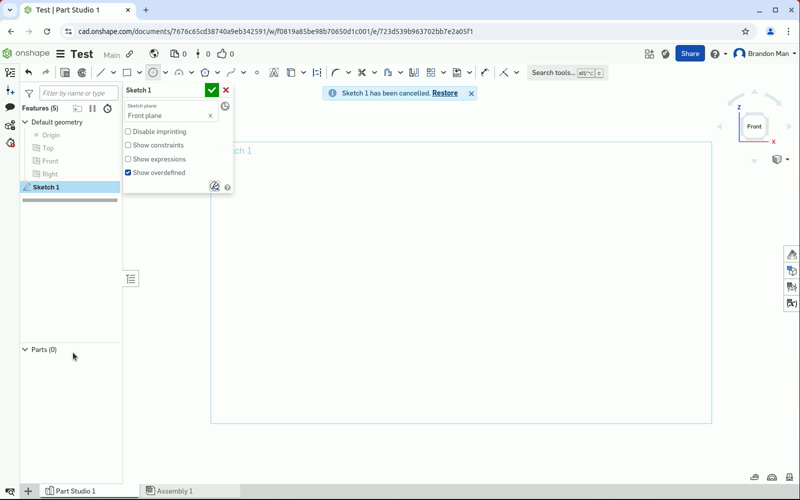
mouse_move(499, 245)
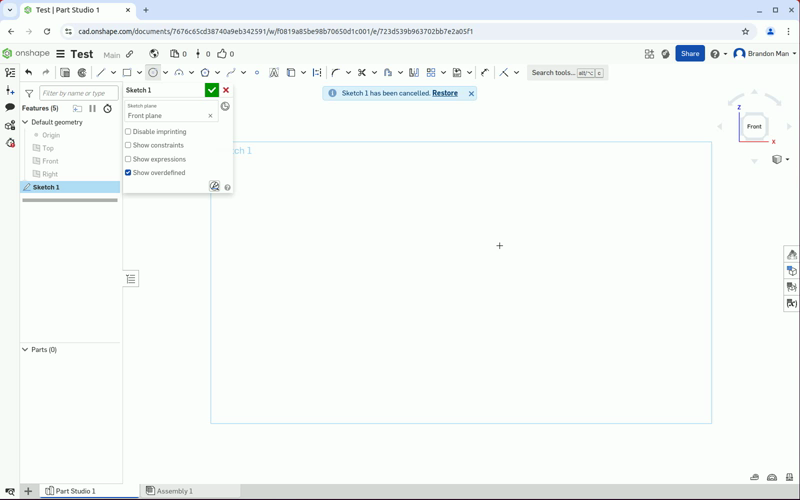
click(499, 245)
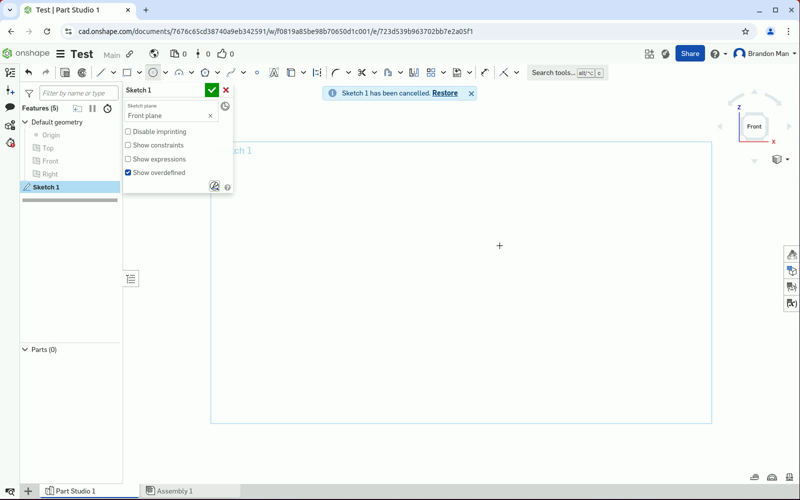
key_up(shift)
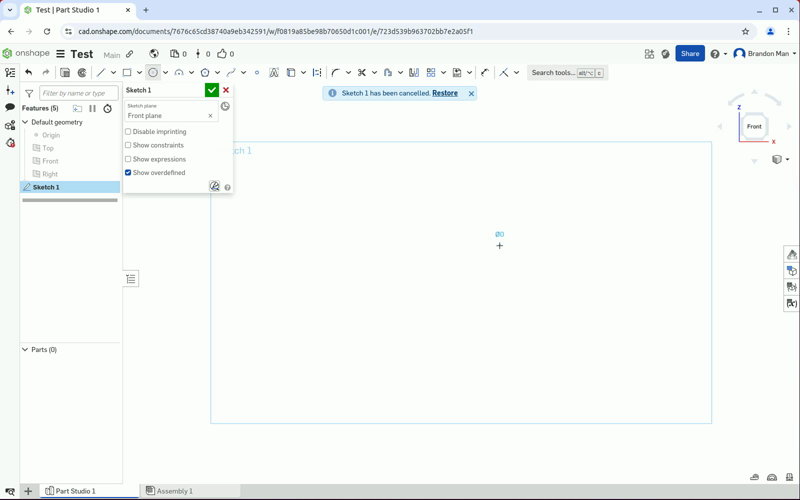
mouse_move(574, 245)
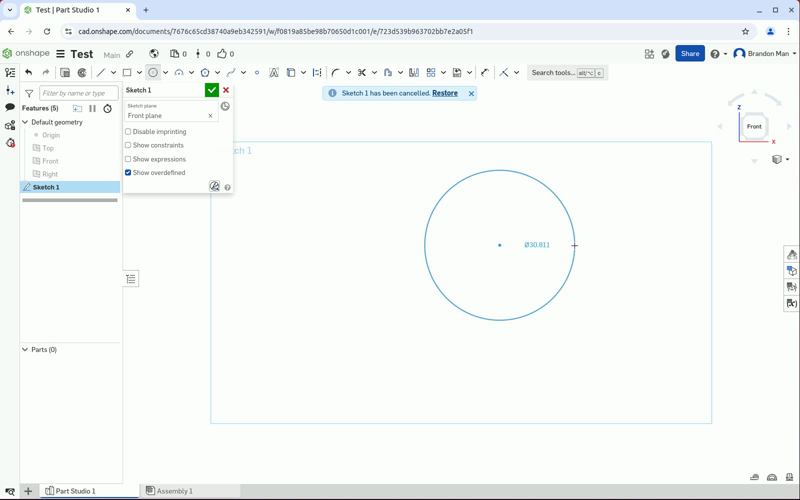
click(574, 245)
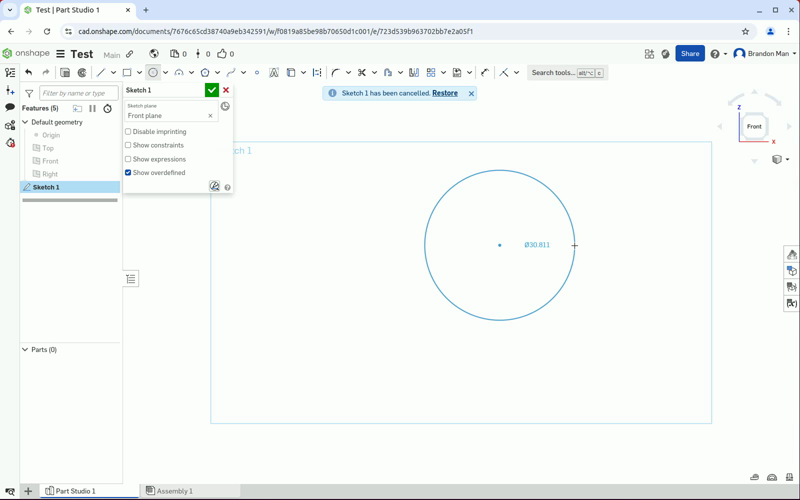
key(esc)
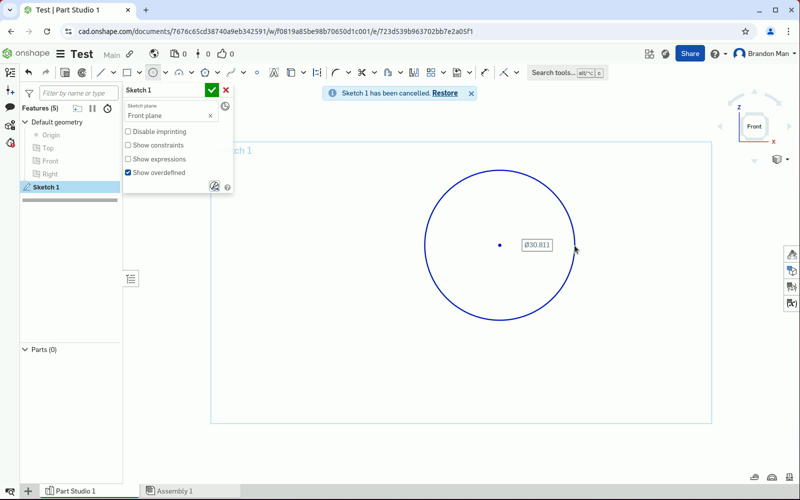
key(c)
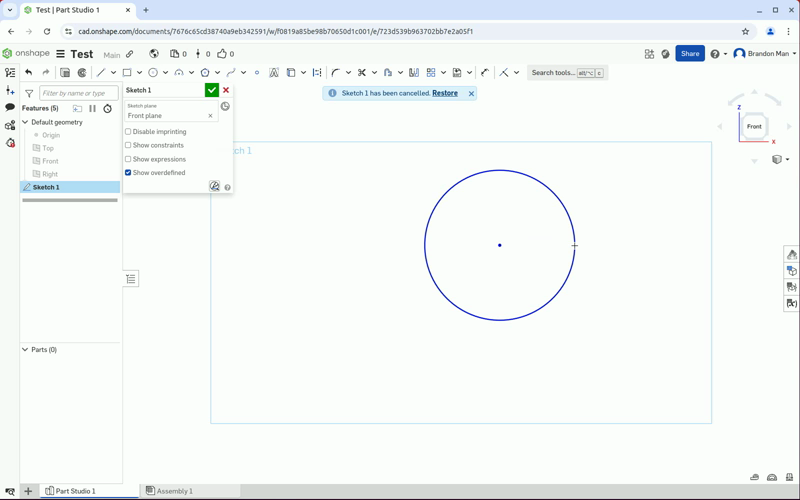
key_down(shift)
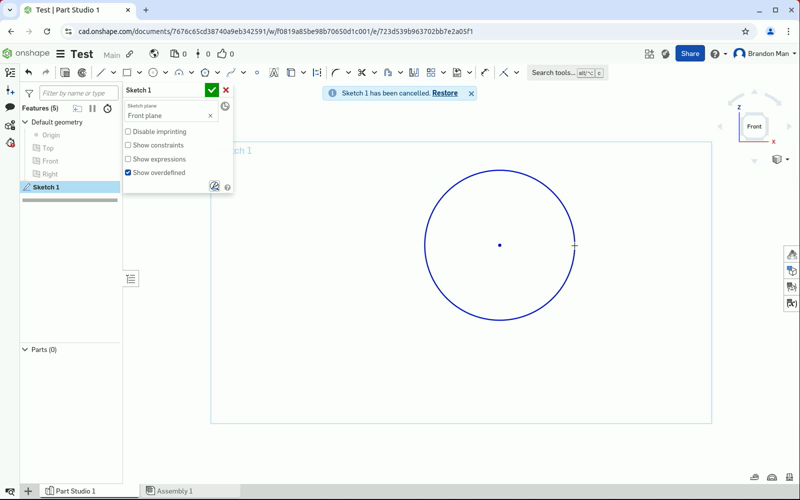
mouse_move(499, 245)
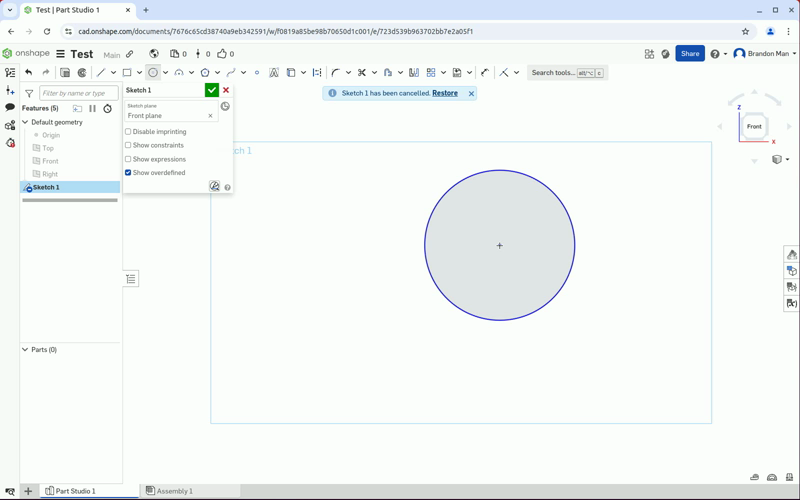
click(499, 245)
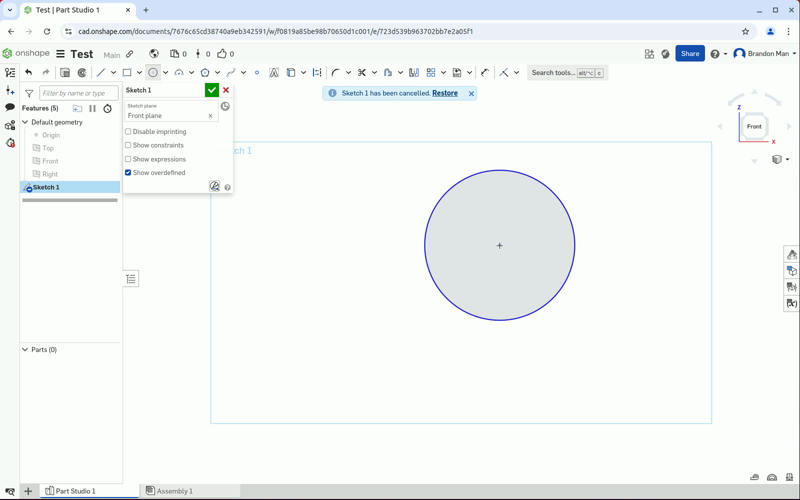
key_up(shift)
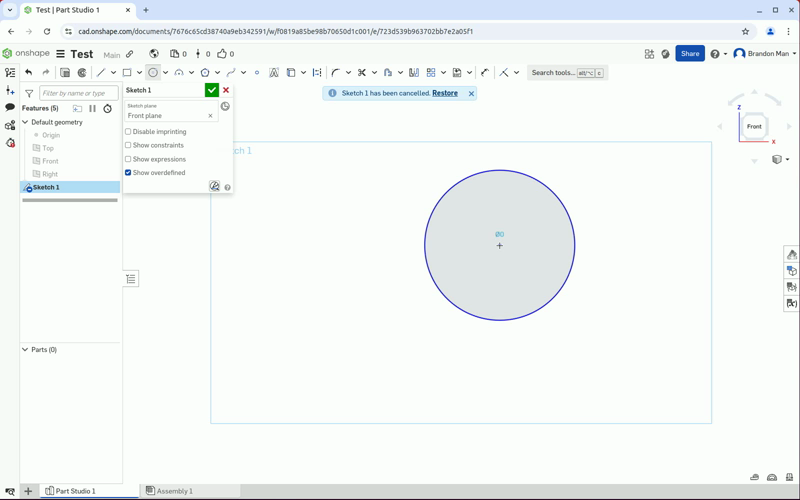
mouse_move(560, 245)
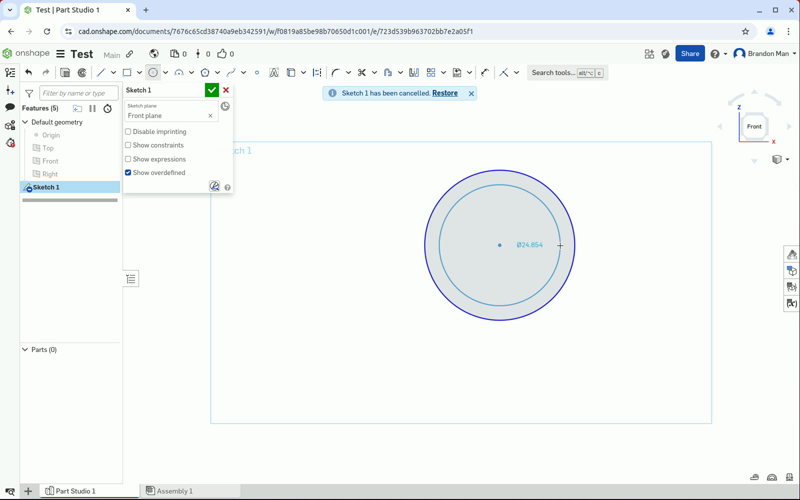
click(560, 245)
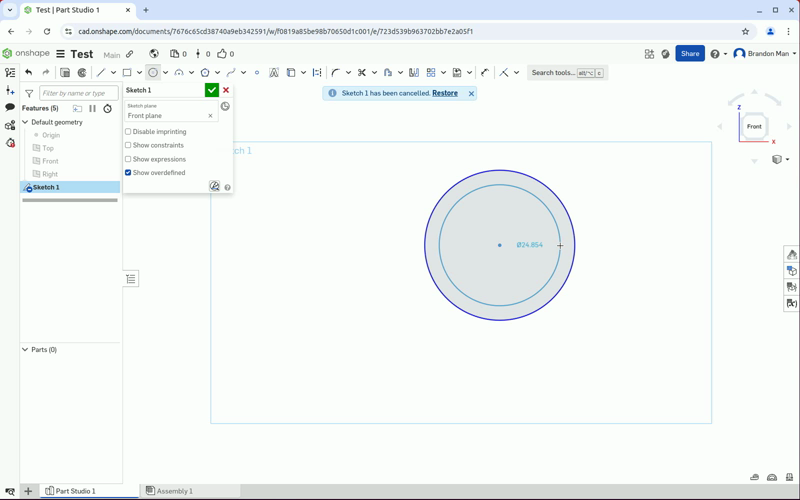
key(esc)
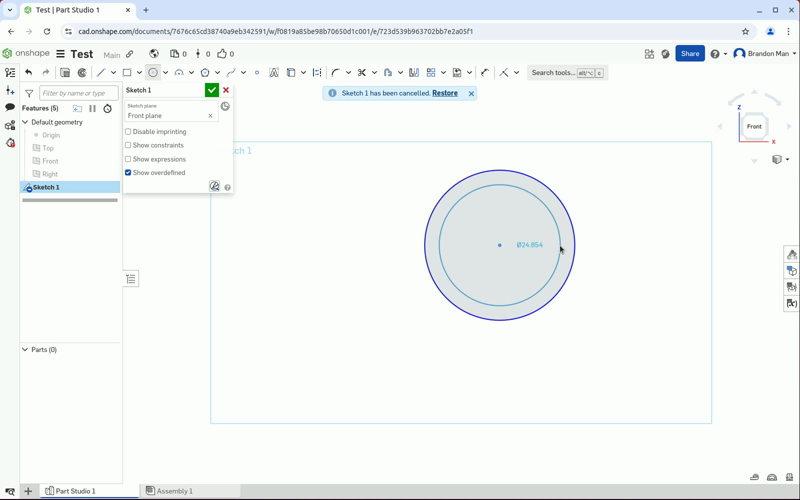
mouse_move(492, 313)
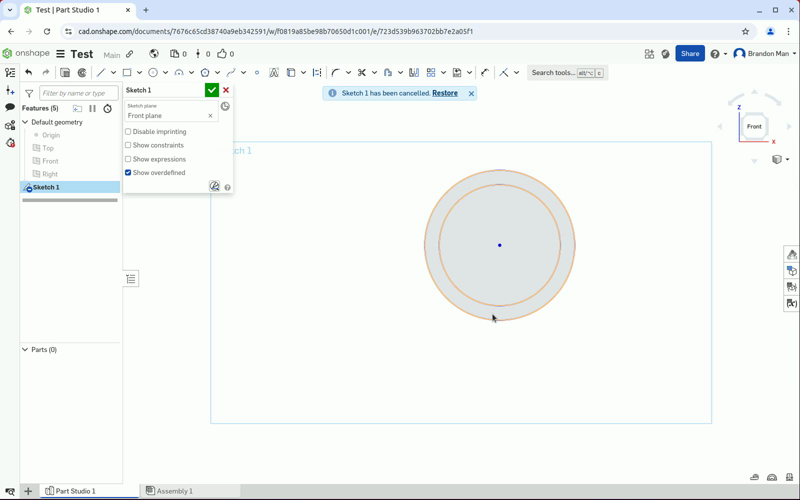
click(492, 313)
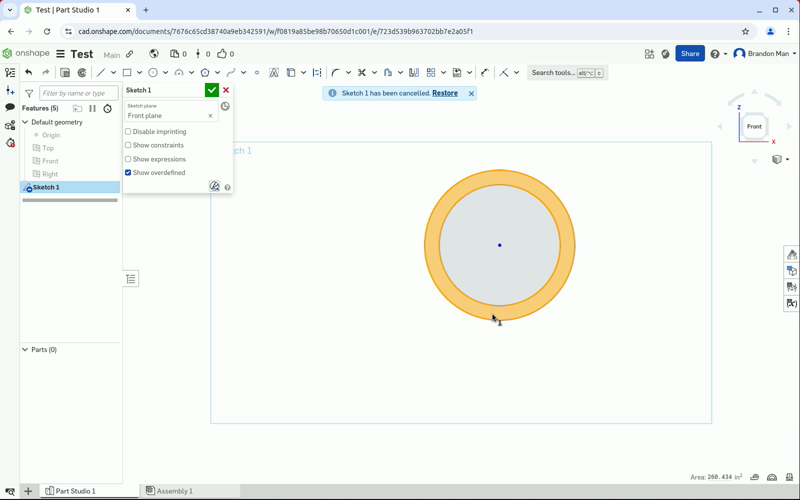
mouse_move(73, 352)
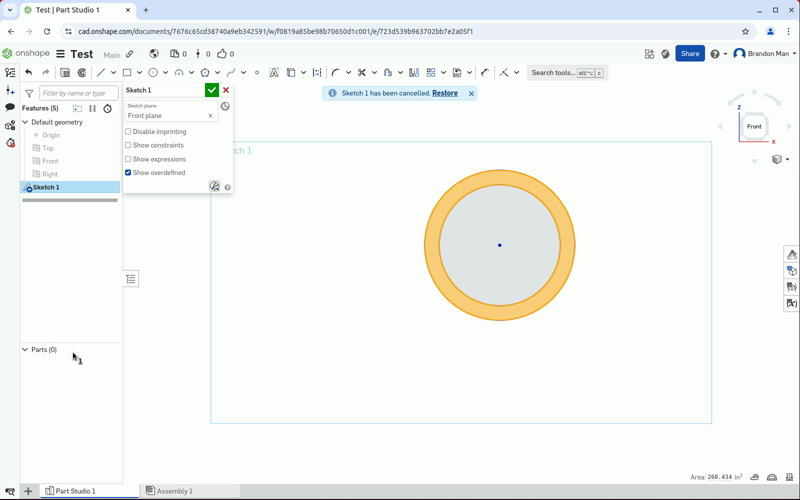
key(shift+y)
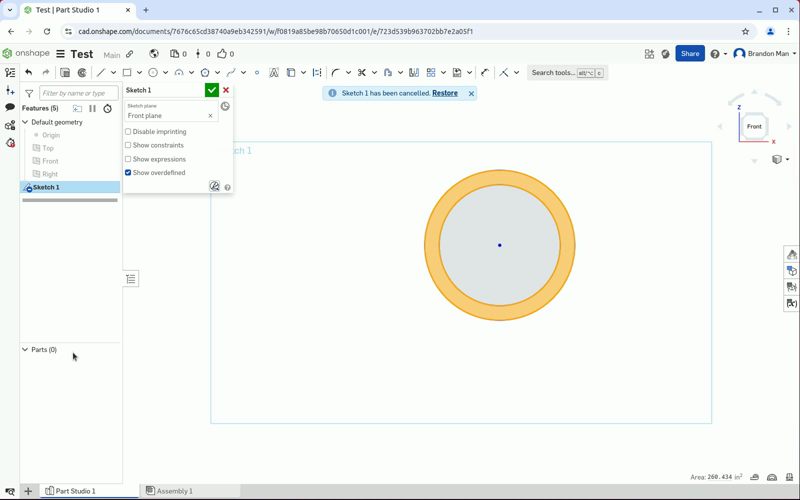
key(shift+e)
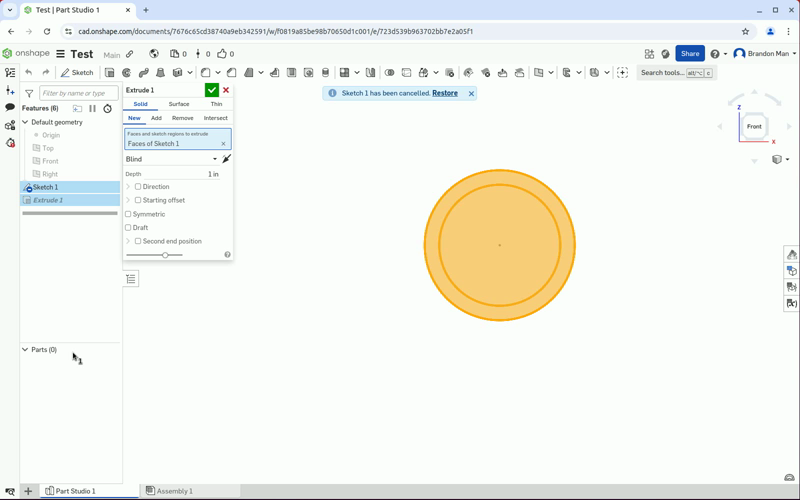
mouse_move(143, 106)
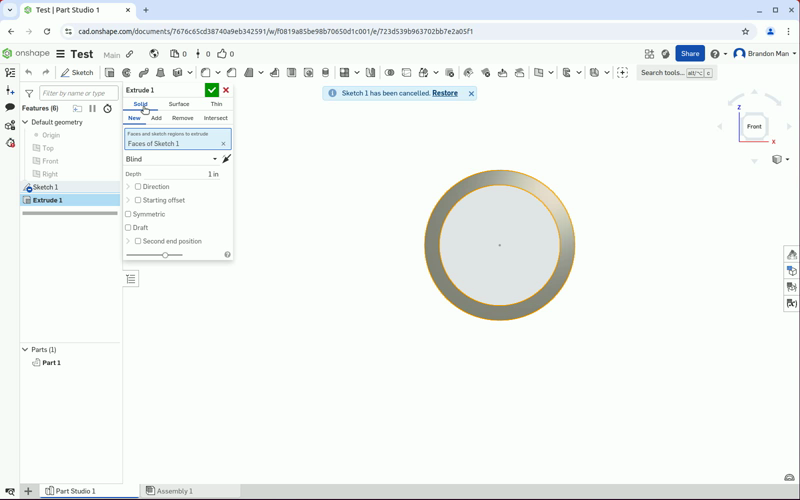
click(143, 106)
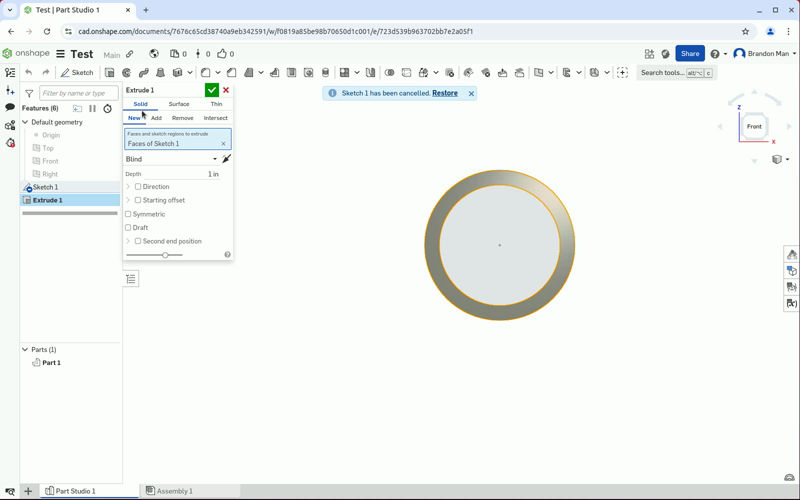
mouse_move(137, 120)
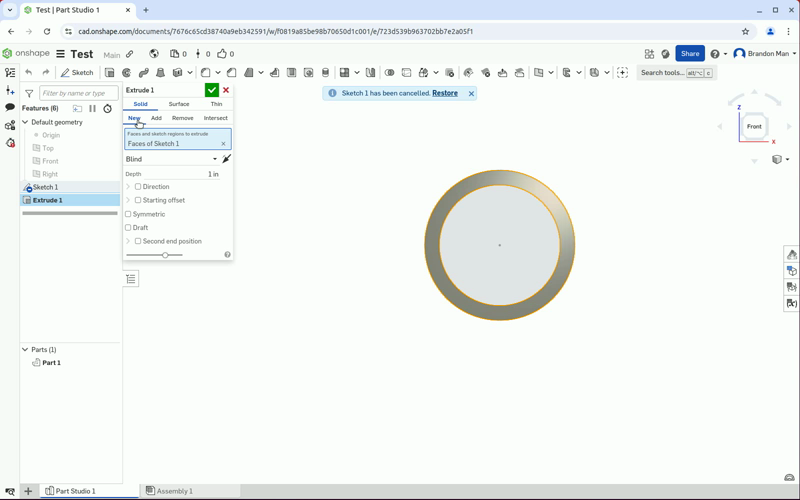
click(137, 120)
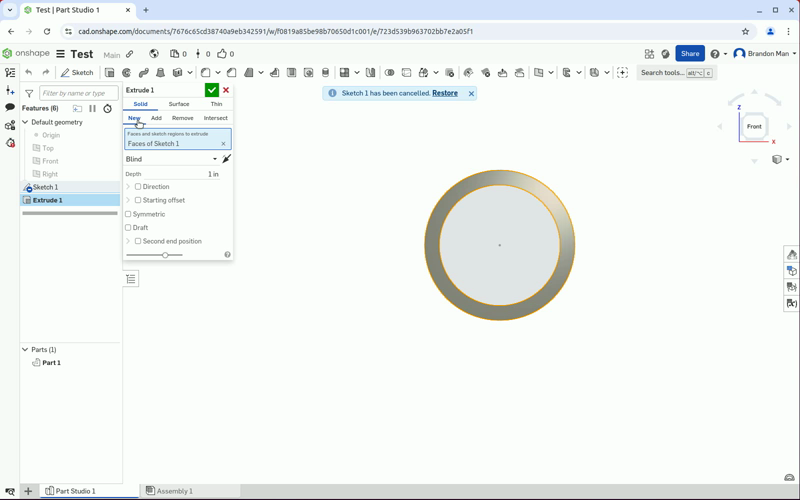
key(tab, 4)
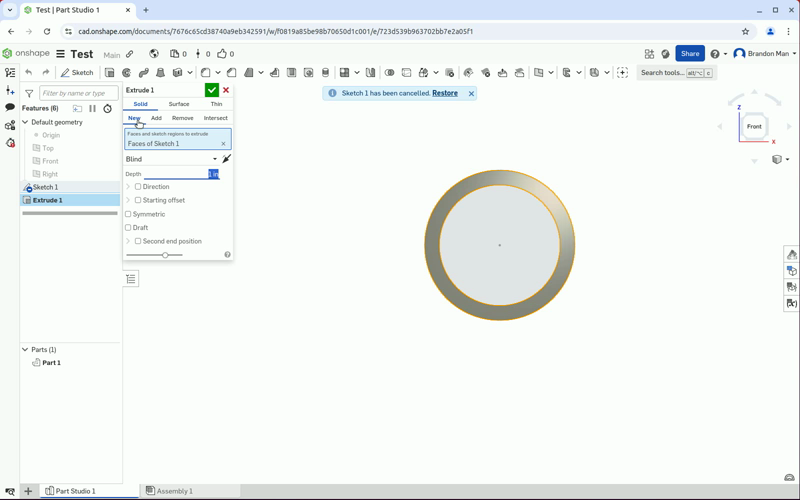
text(2.889)
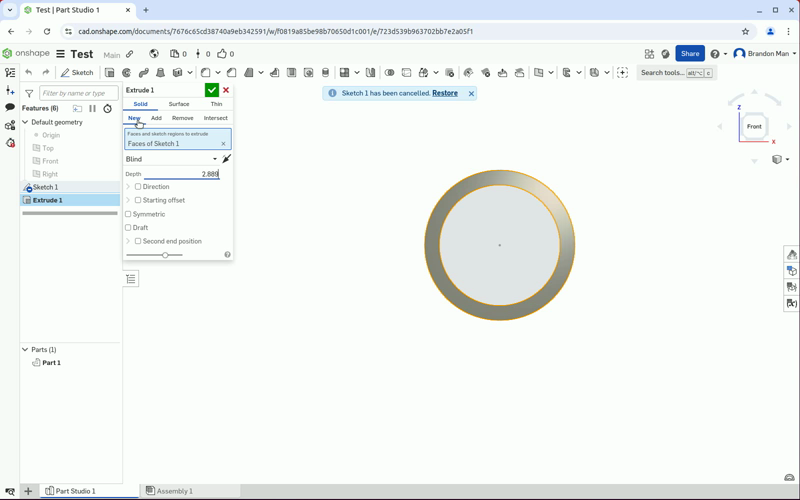
key(enter)
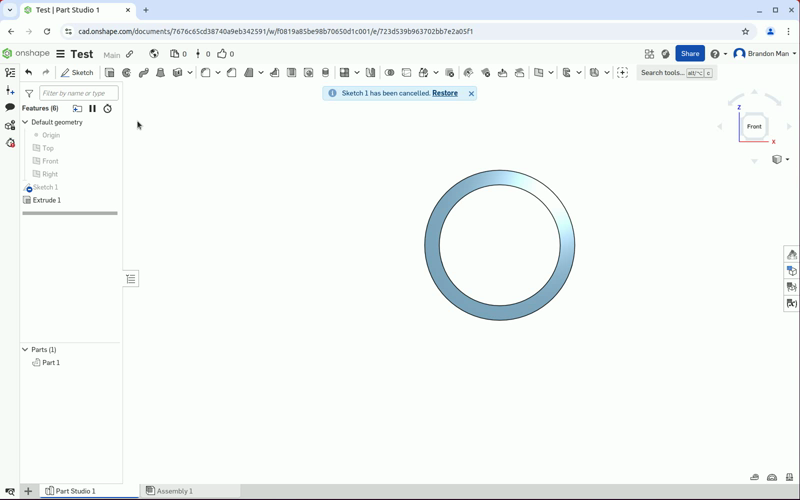
key(shift+h)
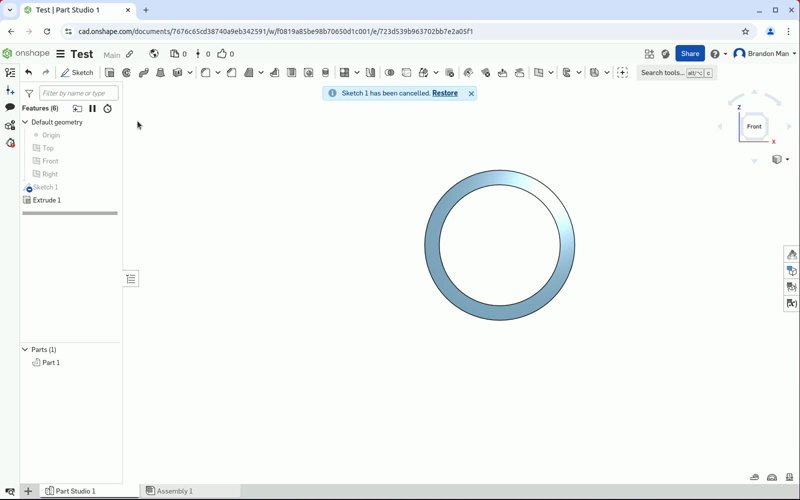
key(shift+h)
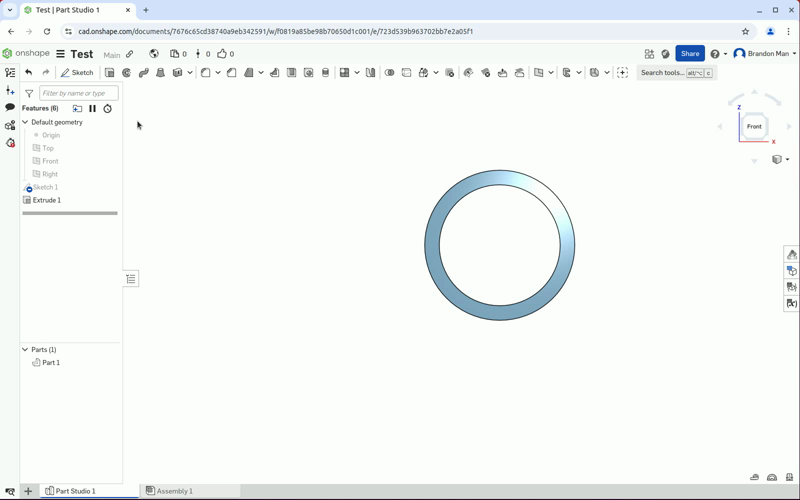
mouse_move(73, 189)
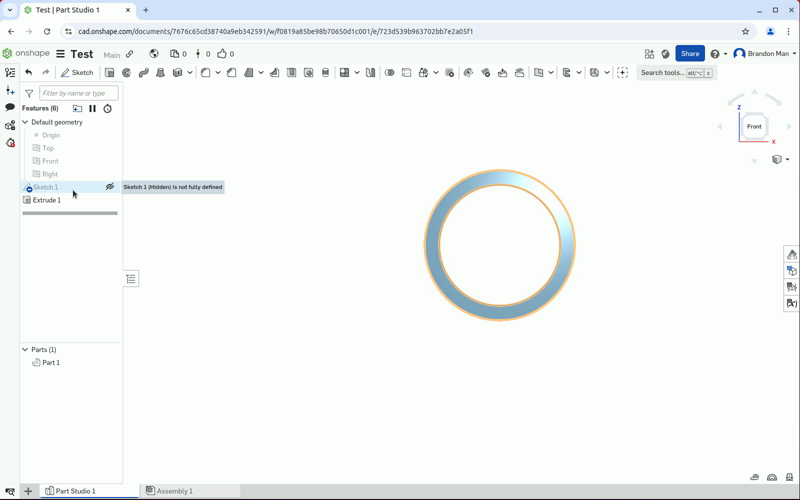
click(73, 189)
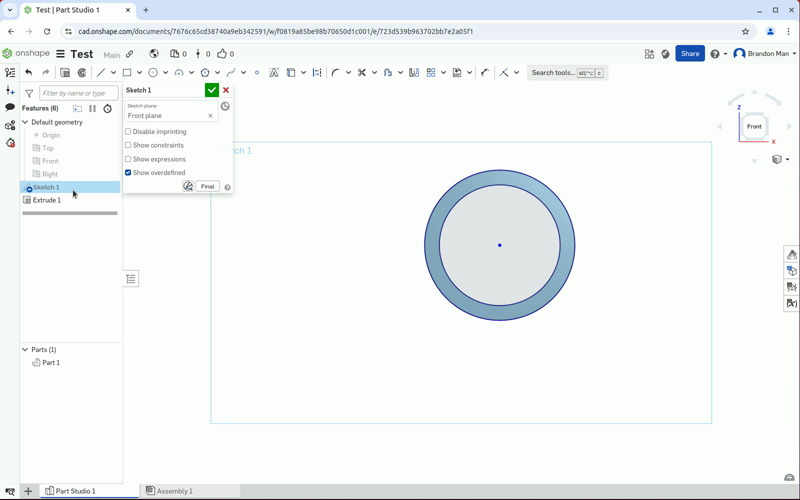
mouse_move(229, 92)
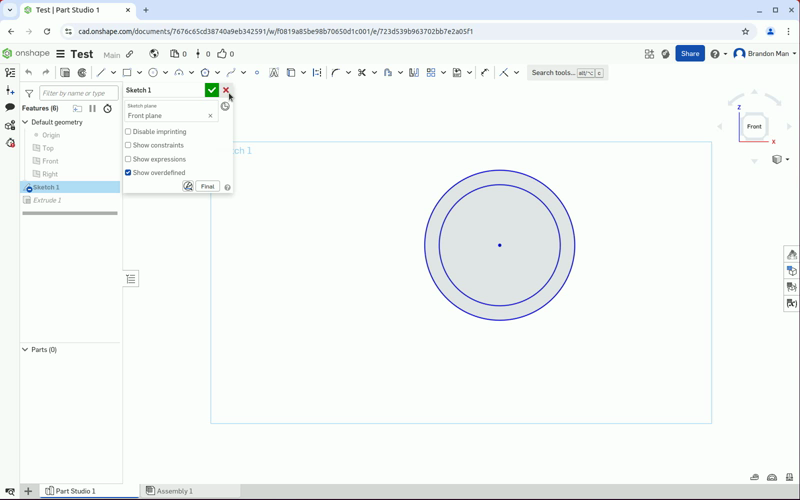
click(229, 92)
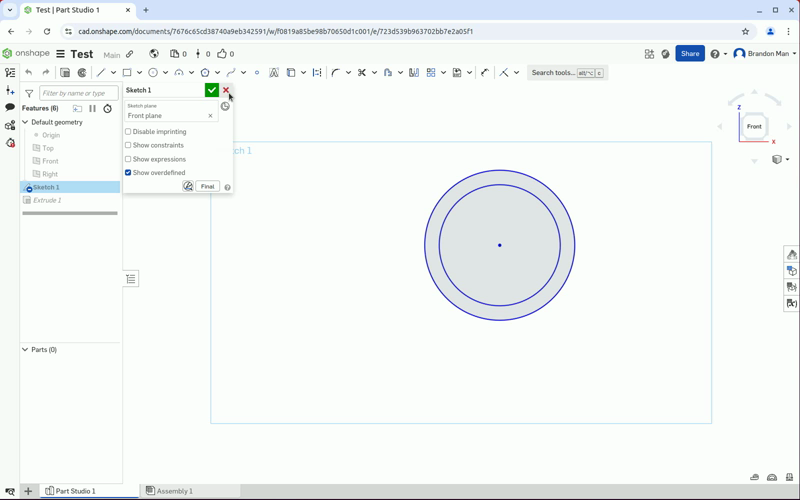
key(shift+s)
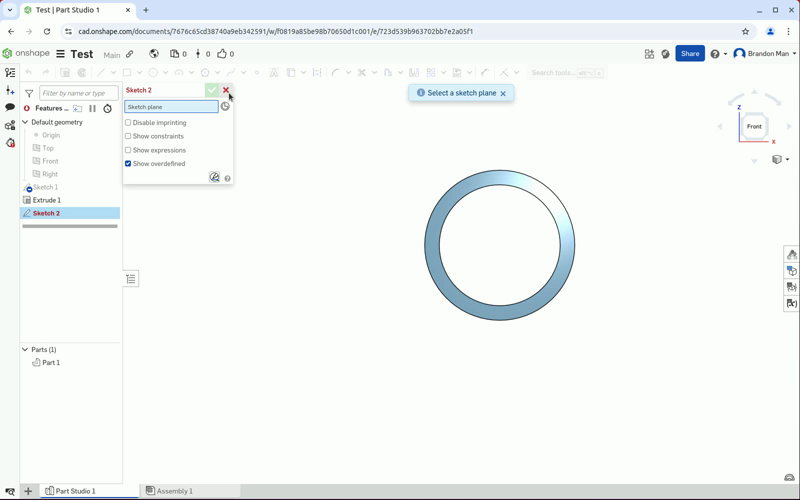
mouse_move(73, 163)
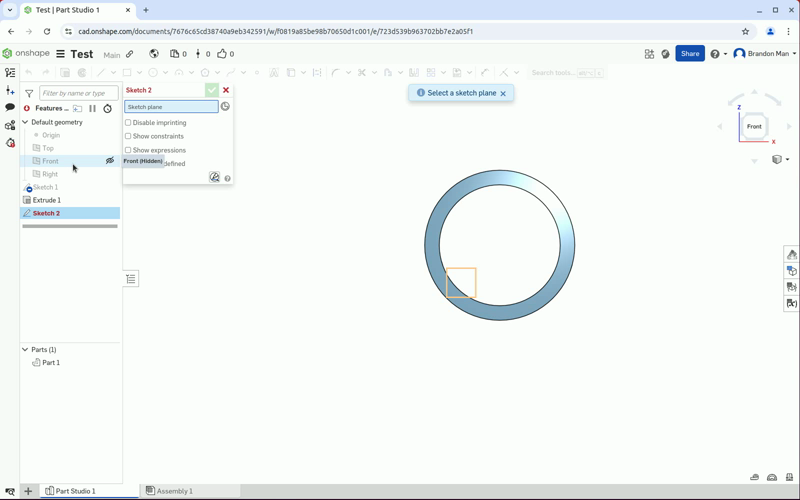
click(73, 163)
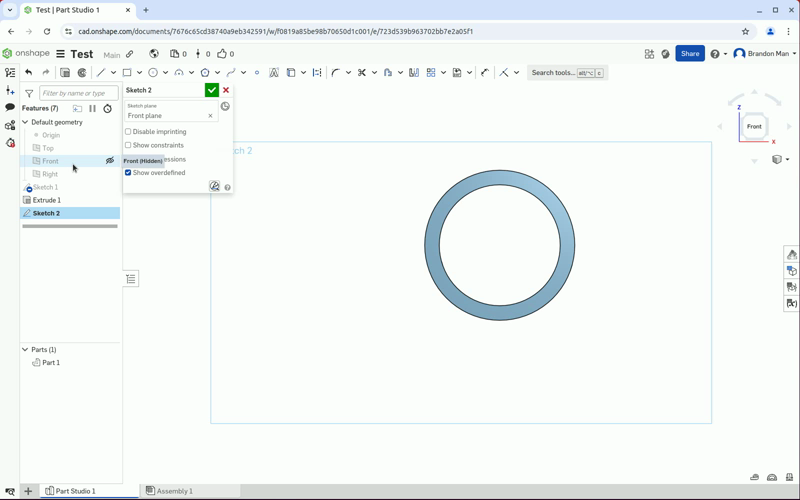
mouse_move(73, 352)
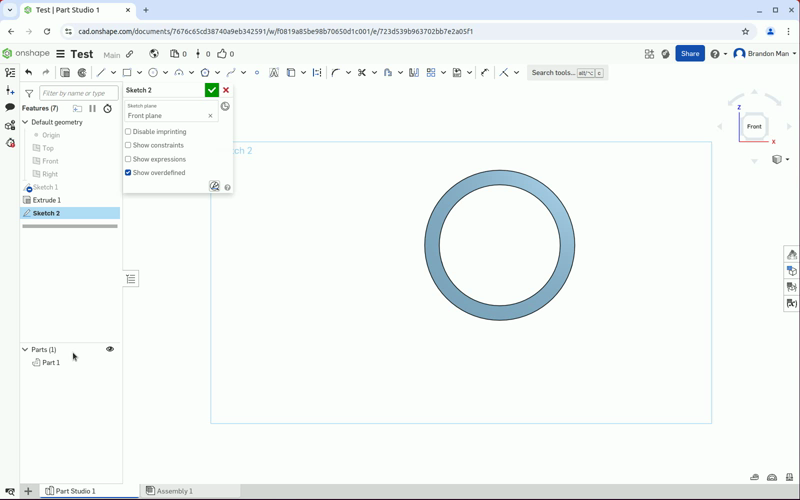
key(y)
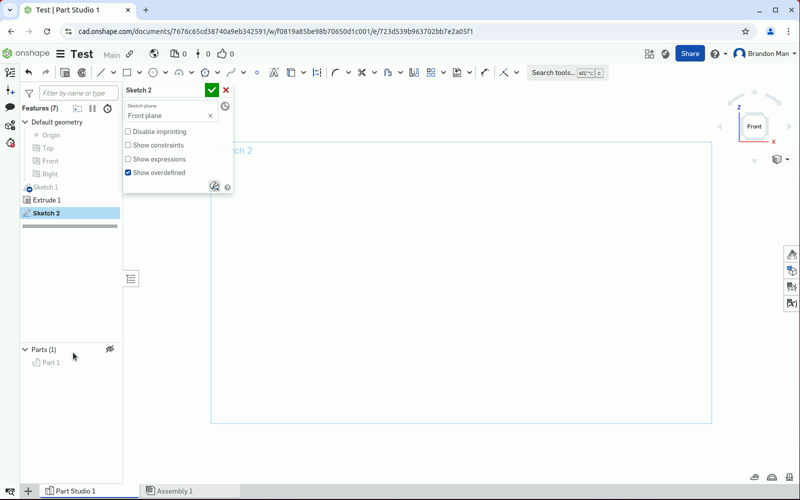
key(l)
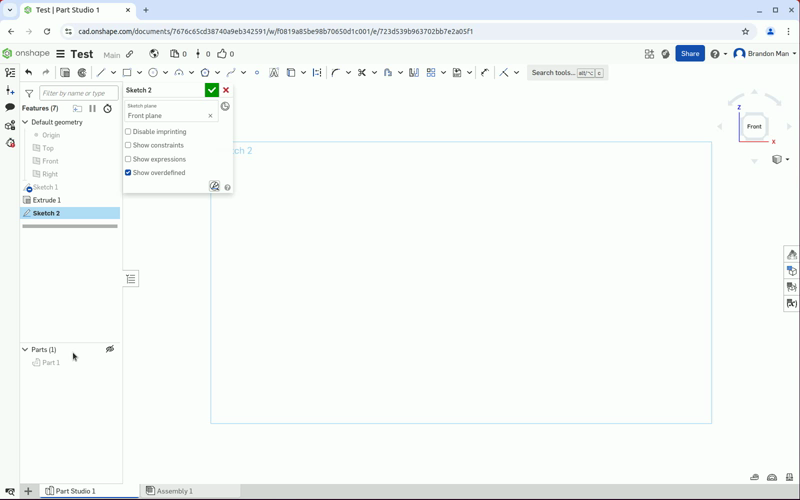
key_down(shift)
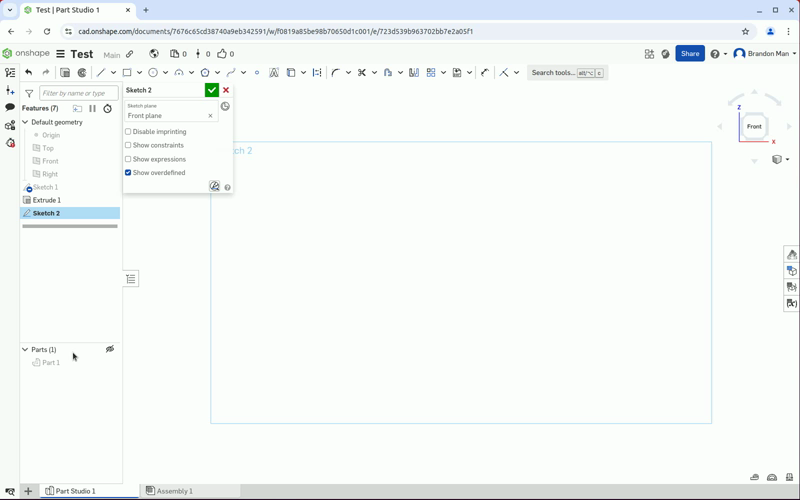
mouse_move(460, 282)
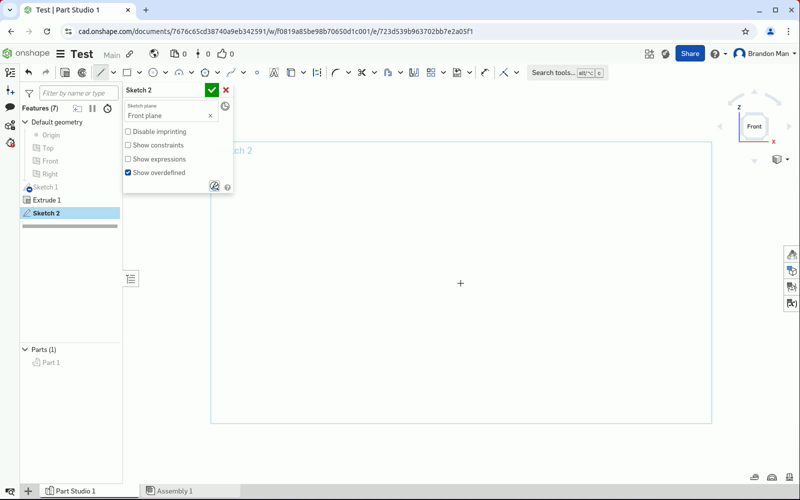
click(460, 282)
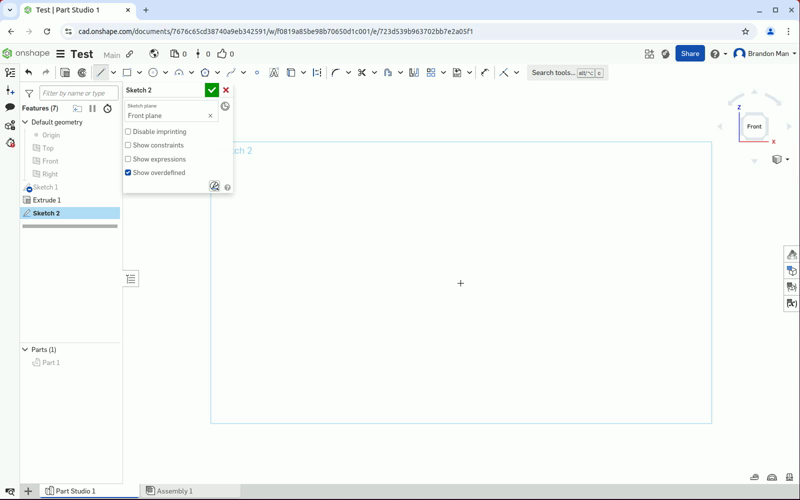
key_up(shift)
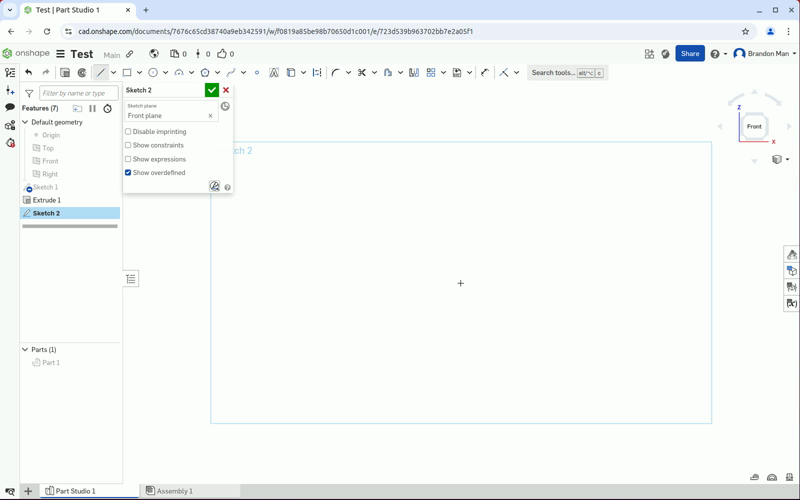
key_down(shift)
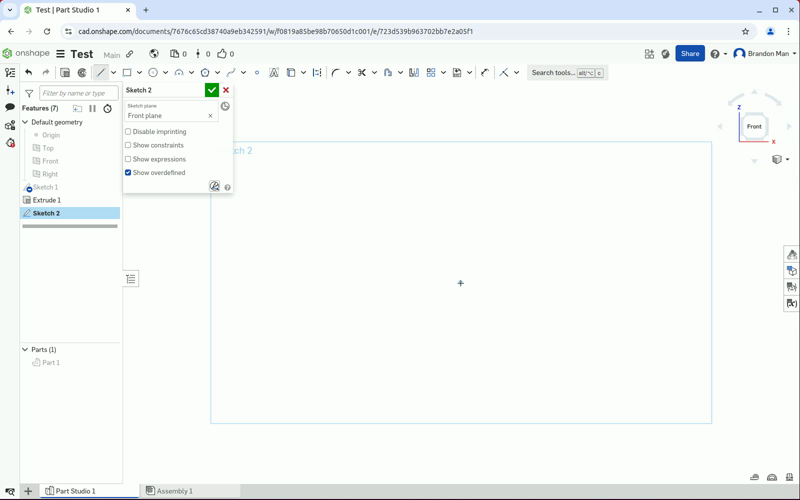
mouse_move(529, 282)
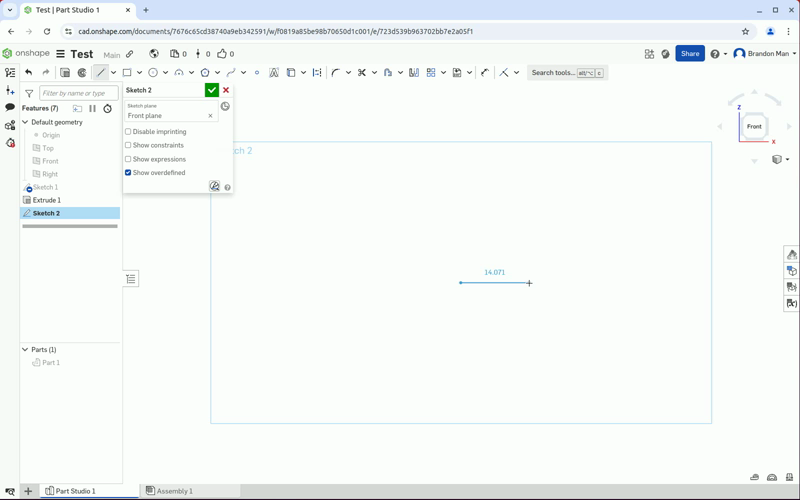
click(529, 282)
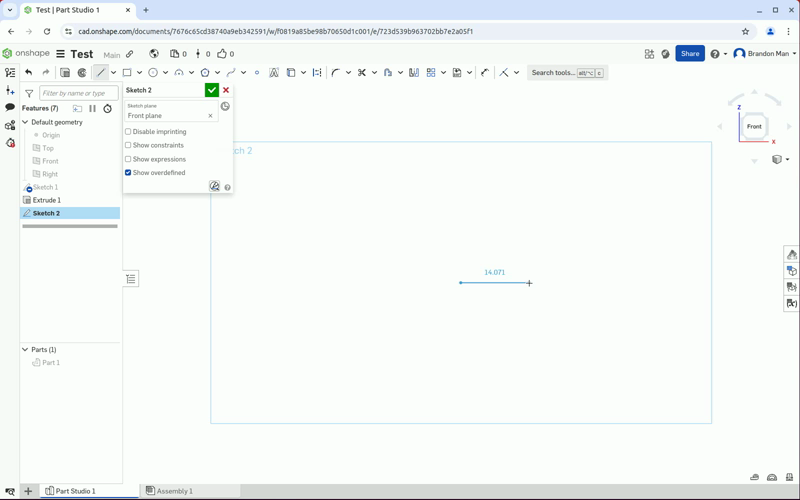
key_up(shift)
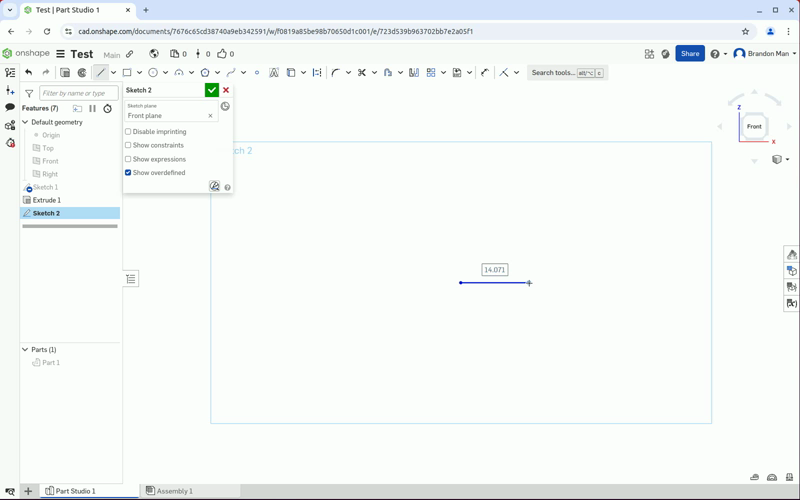
key_down(shift)
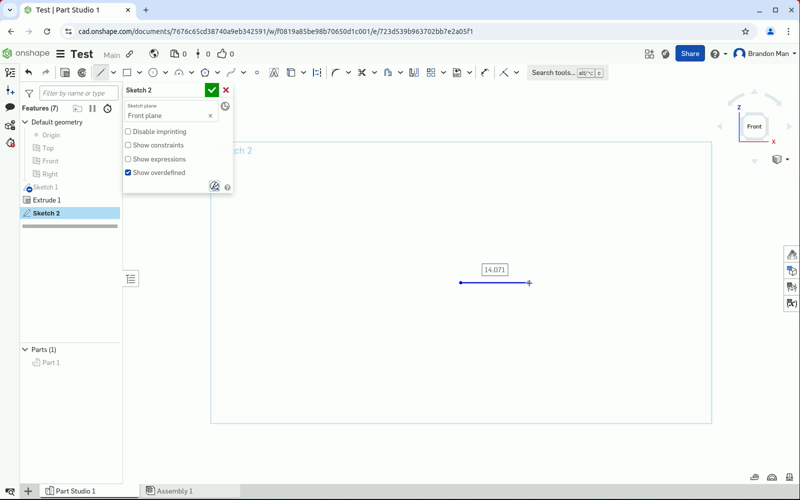
mouse_move(559, 282)
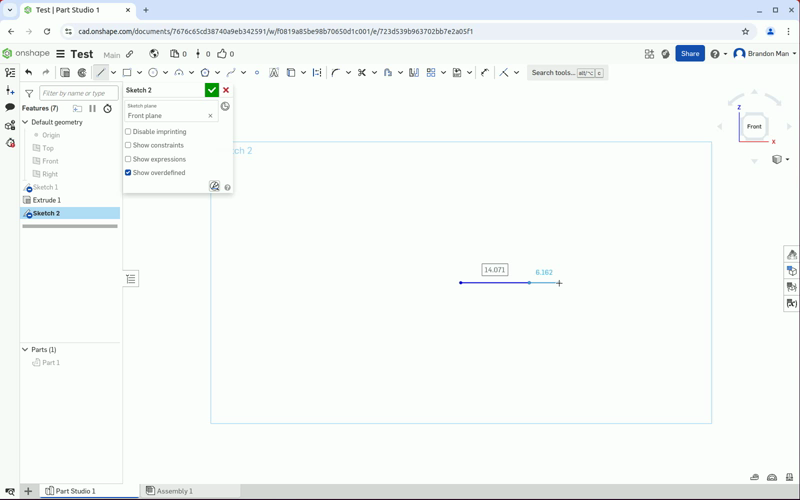
mouse_move(546, 282)
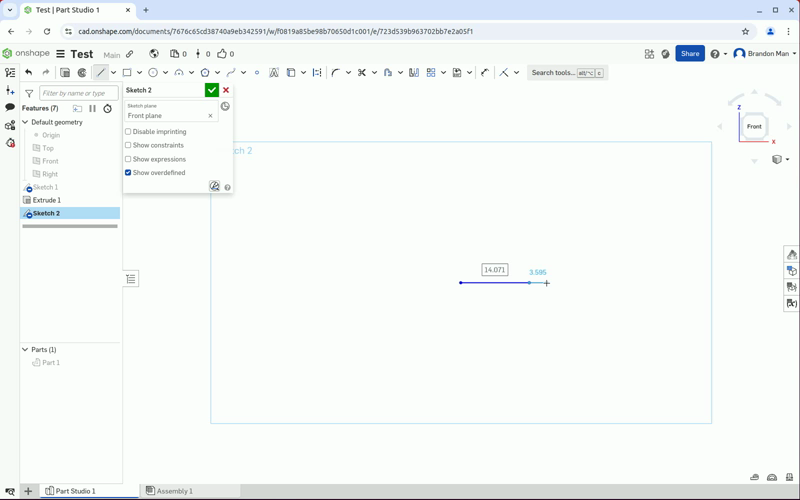
click(546, 282)
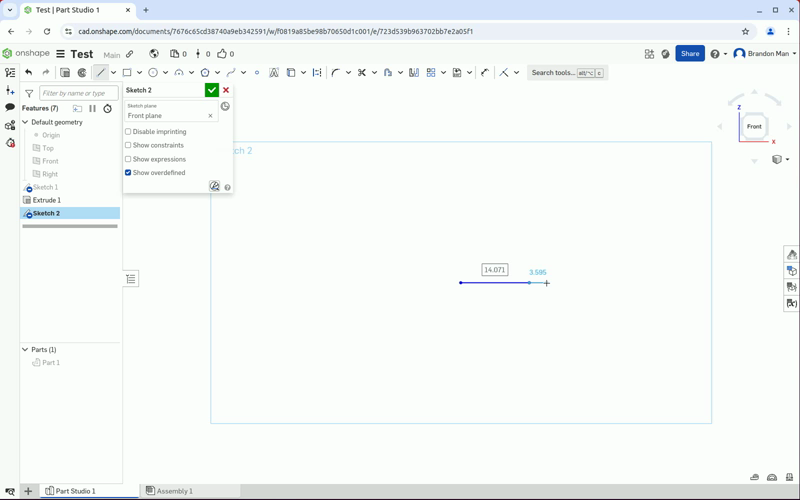
key_up(shift)
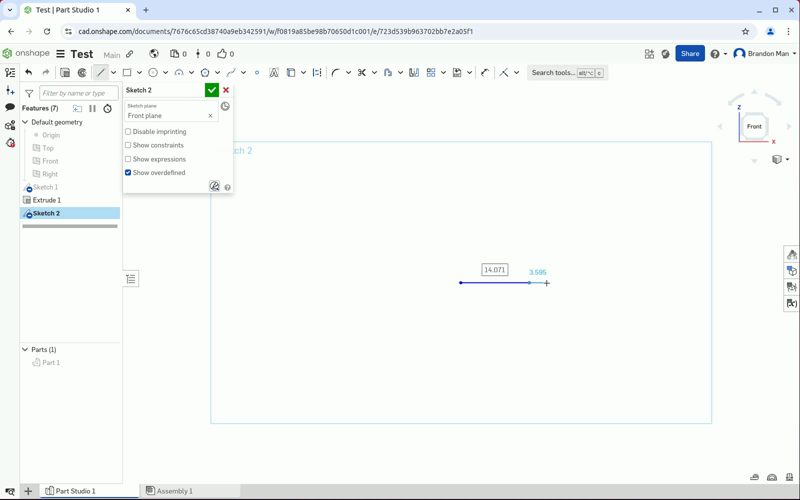
key(esc)
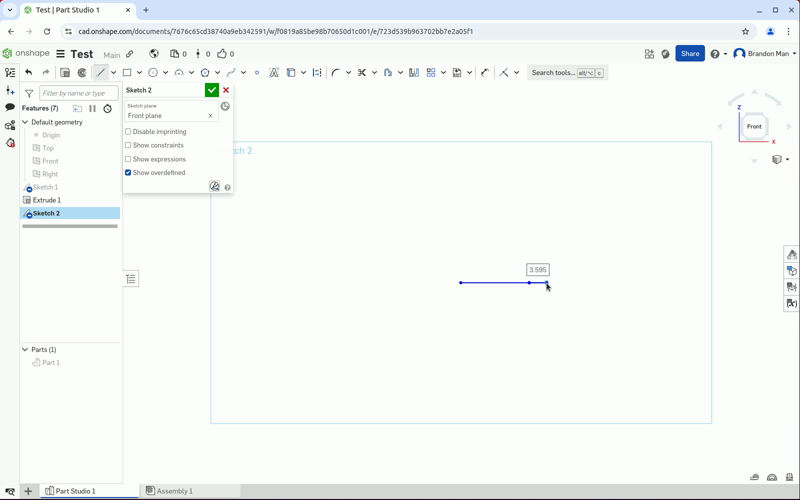
key(a)
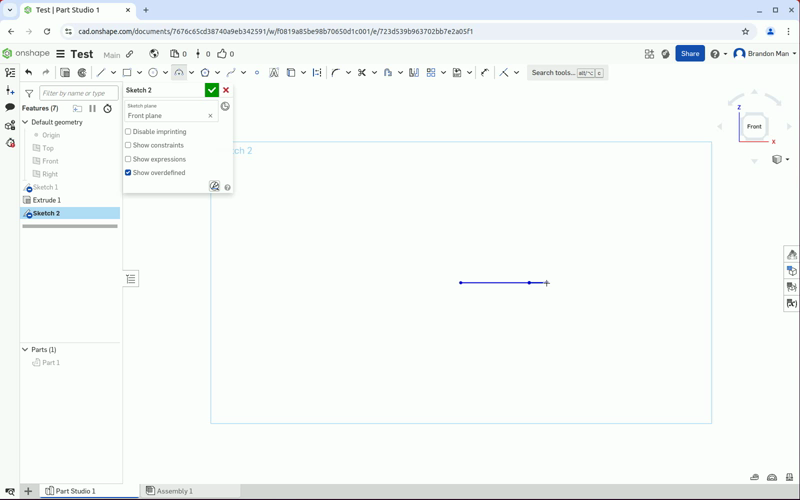
mouse_move(546, 282)
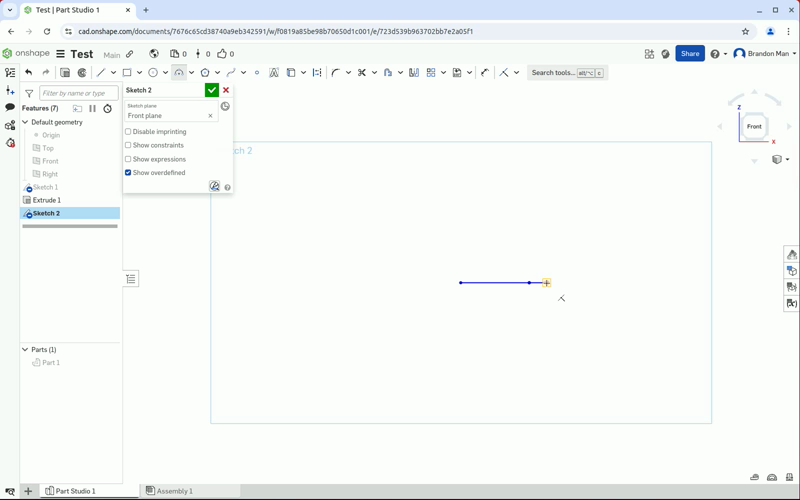
click(546, 282)
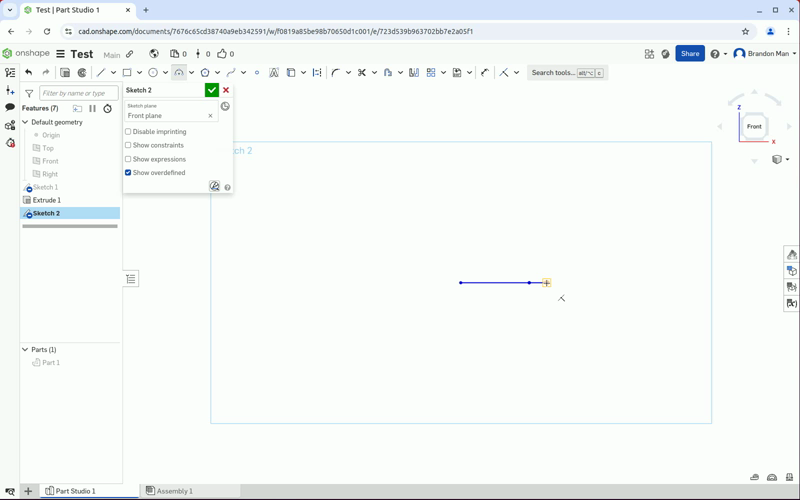
key_down(shift)
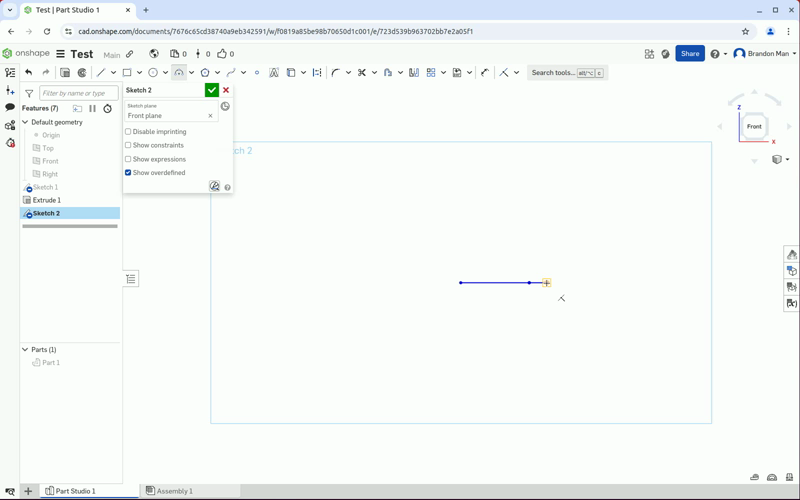
mouse_move(549, 278)
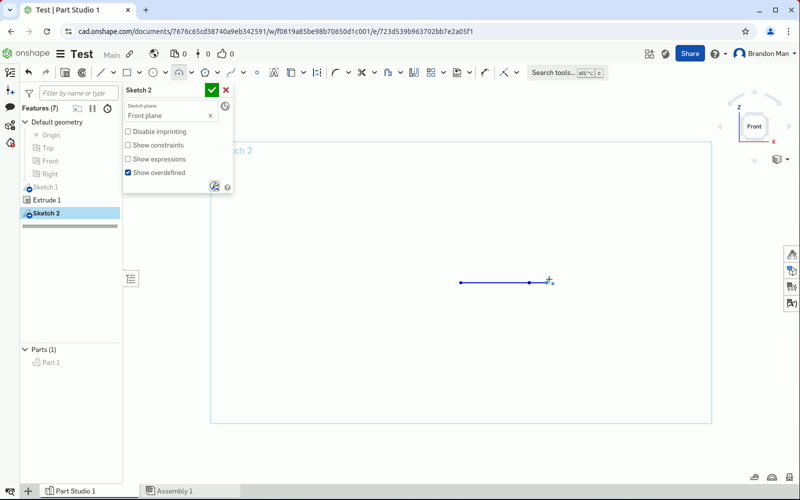
scroll(6)
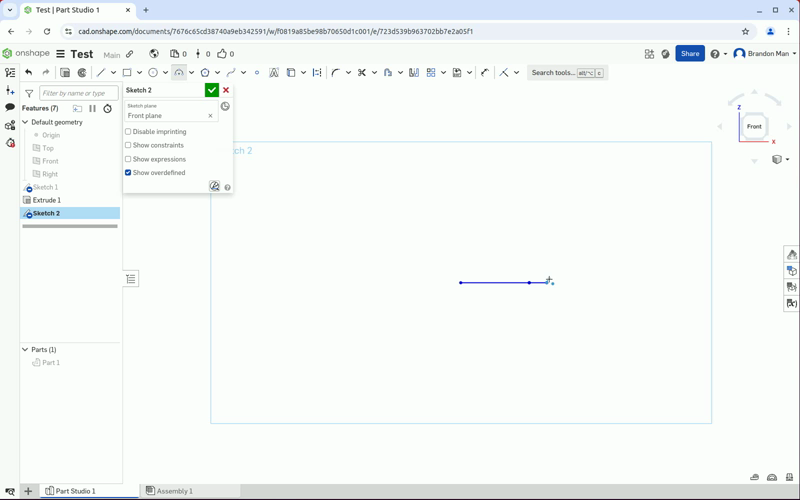
scroll(6)
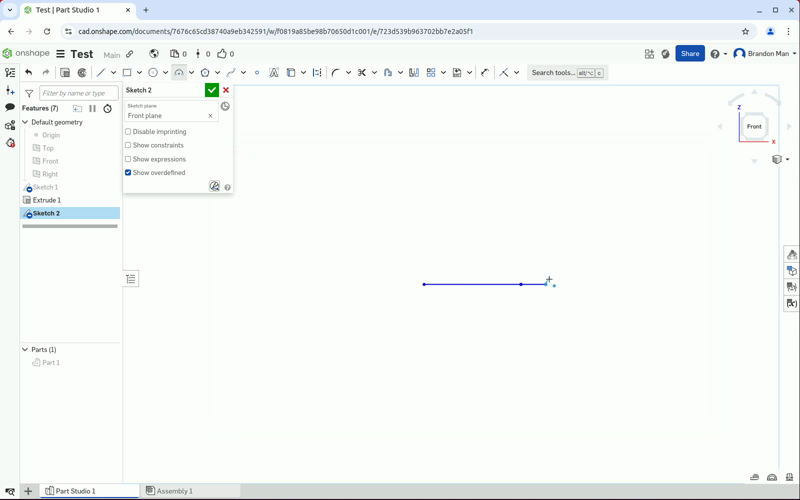
scroll(6)
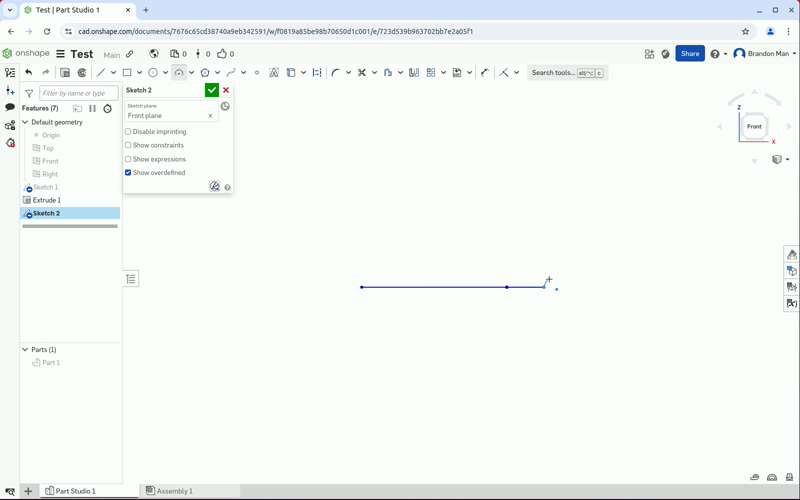
scroll(6)
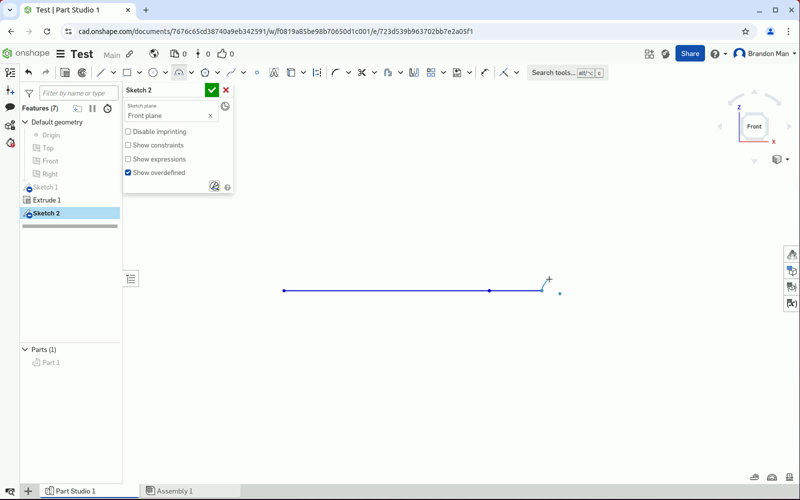
scroll(6)
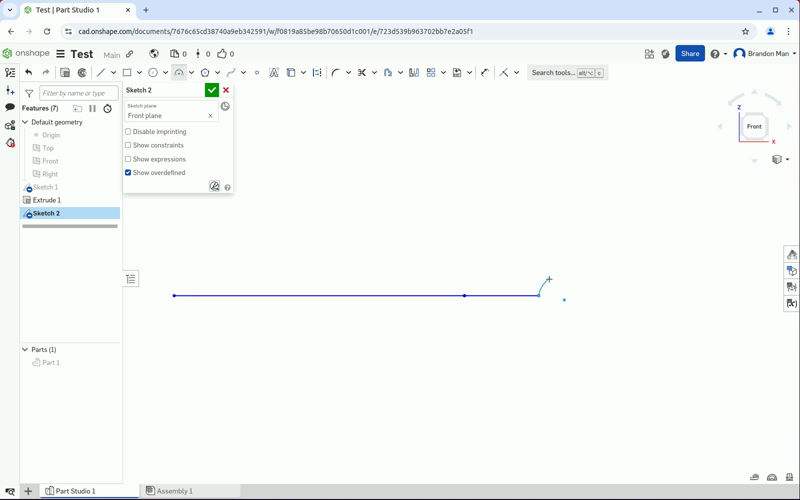
scroll(6)
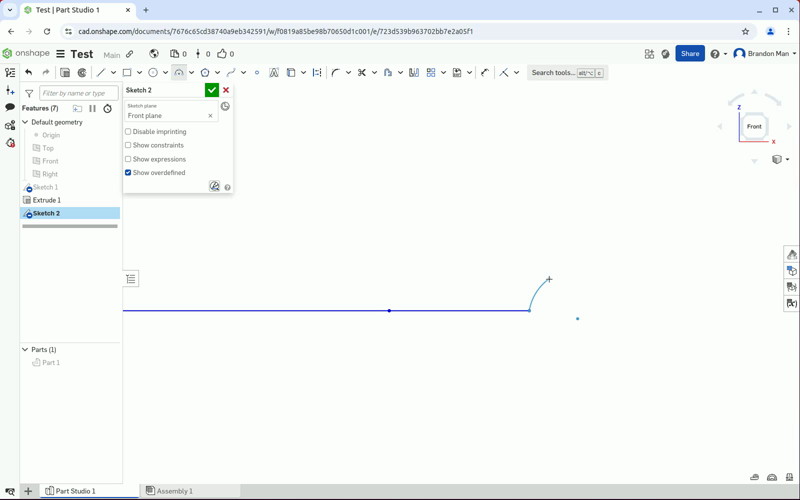
scroll(6)
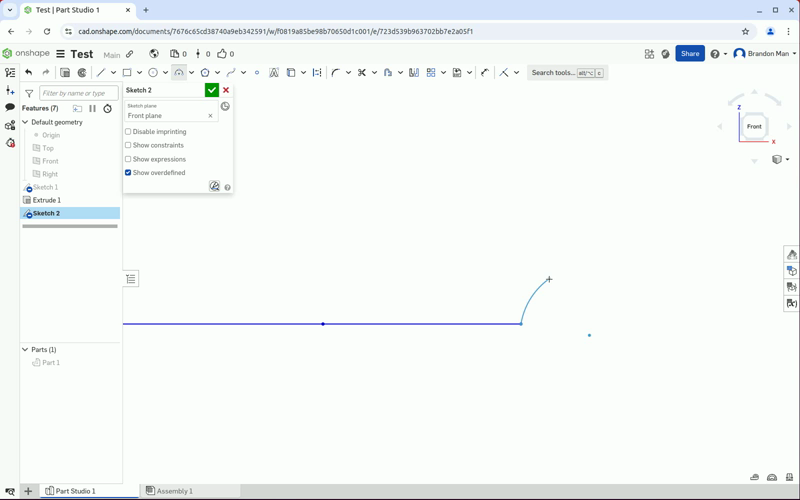
click(549, 278)
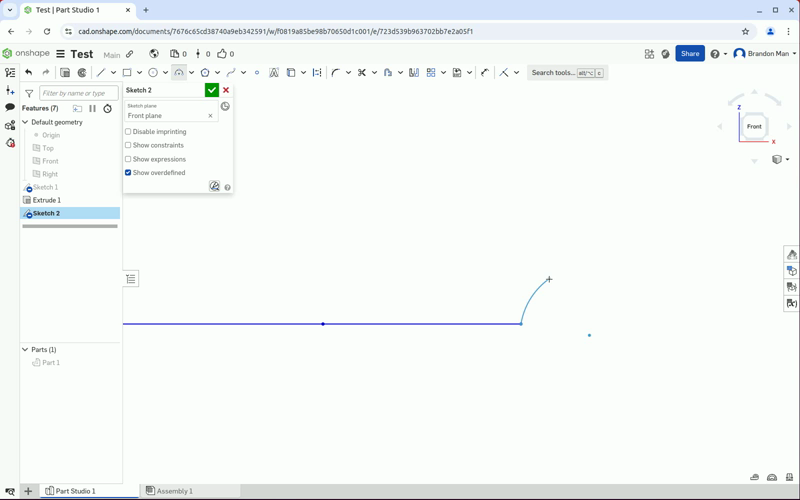
scroll(-6)
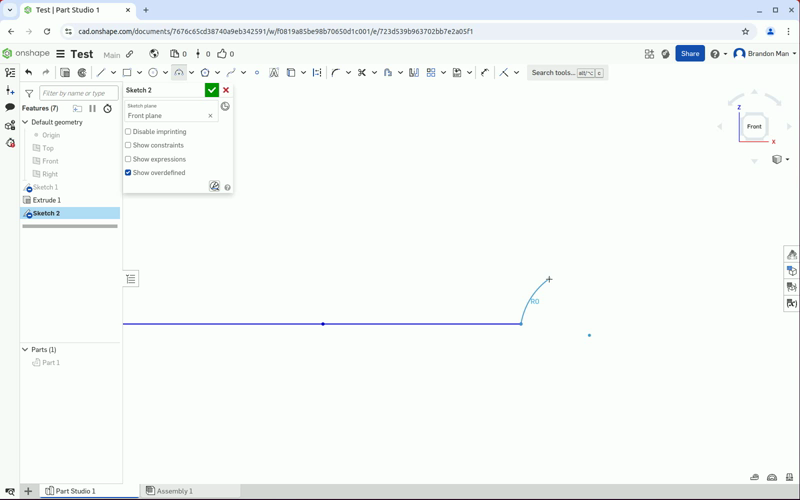
scroll(-6)
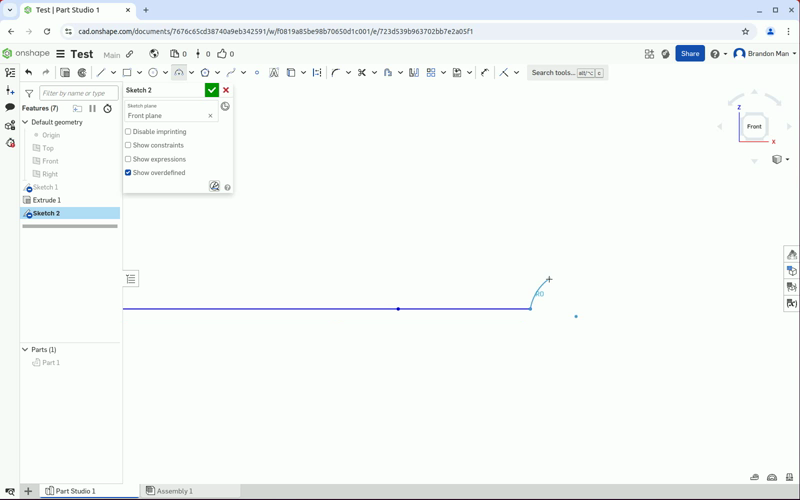
scroll(-6)
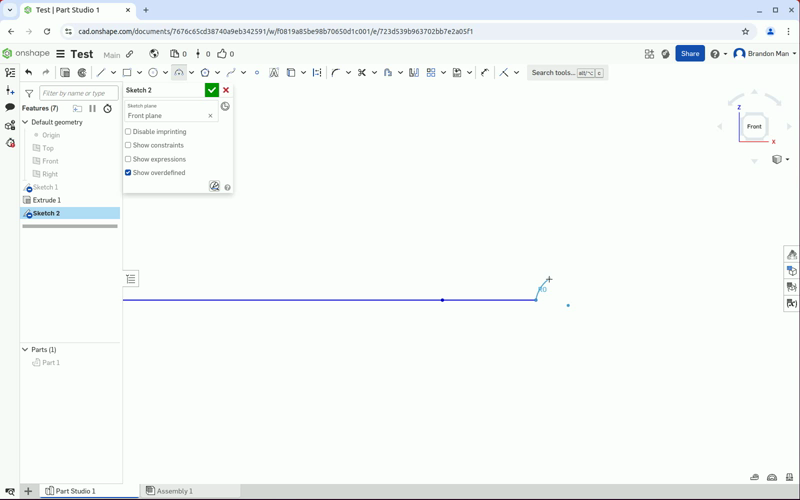
scroll(-6)
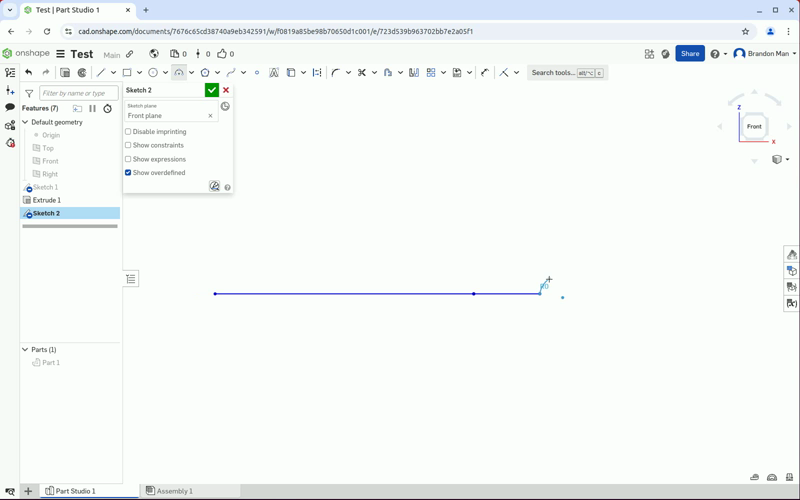
scroll(-6)
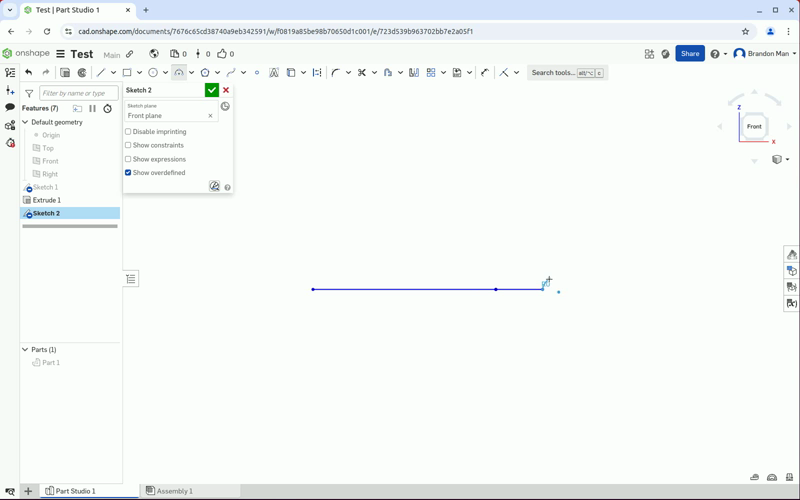
scroll(-6)
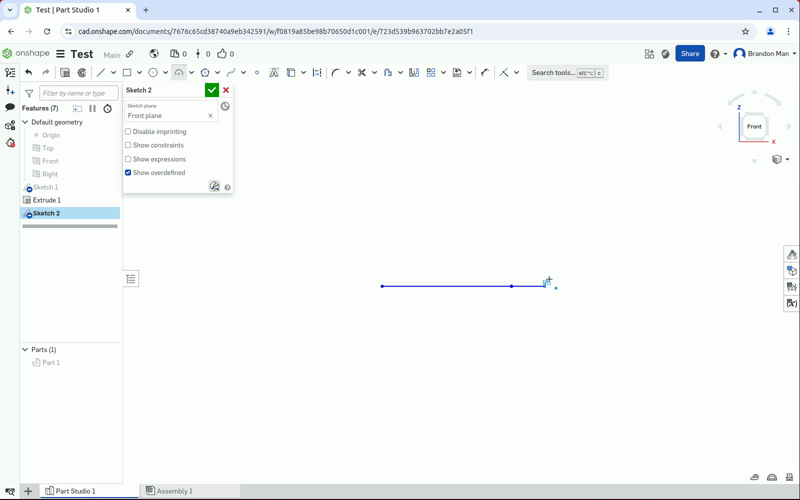
scroll(-6)
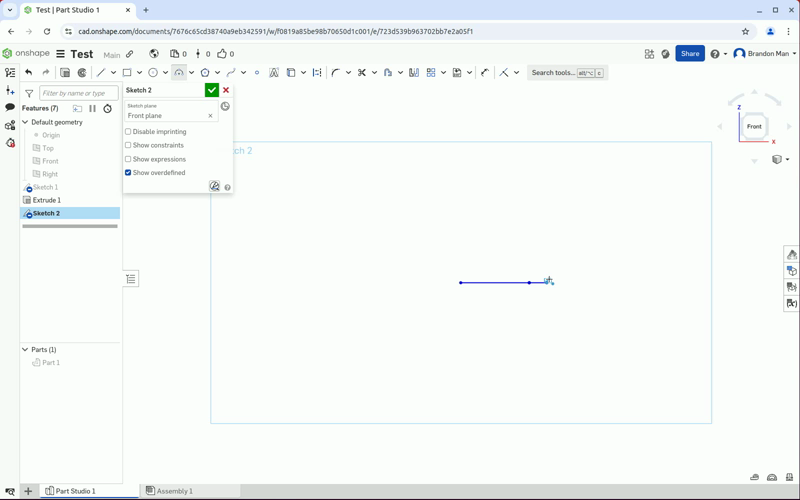
mouse_move(435, 224)
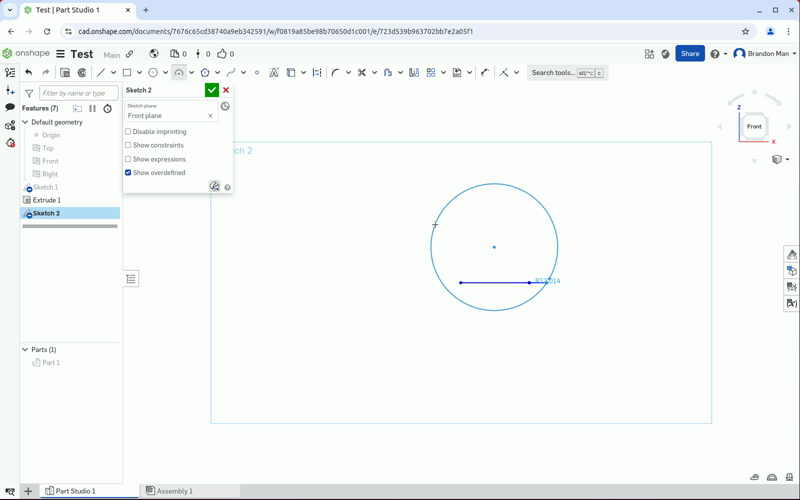
scroll(6)
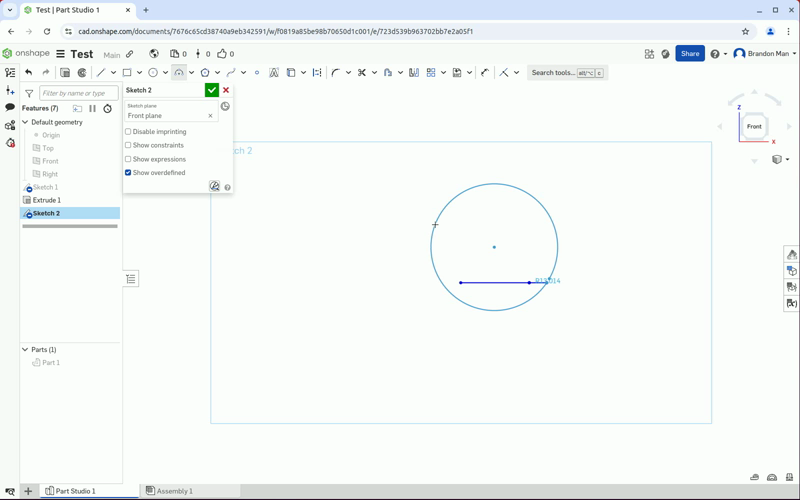
scroll(6)
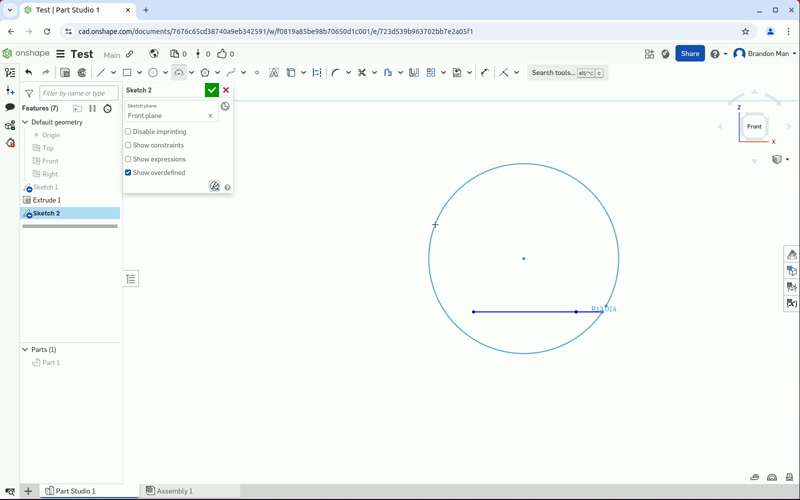
scroll(6)
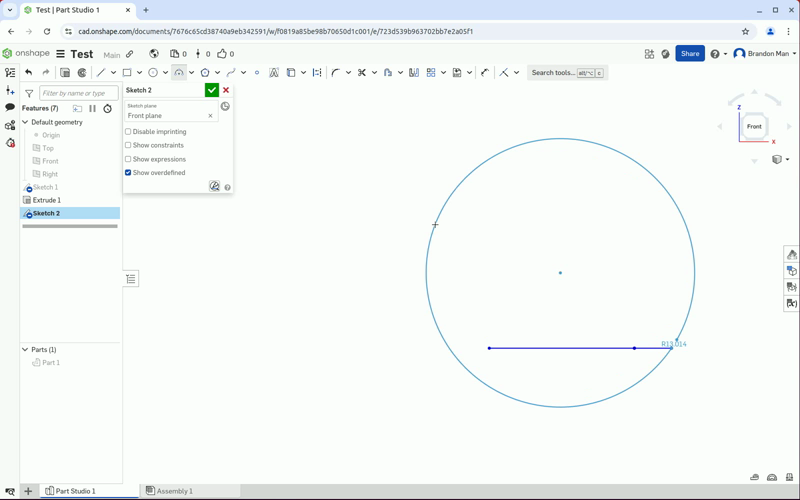
scroll(6)
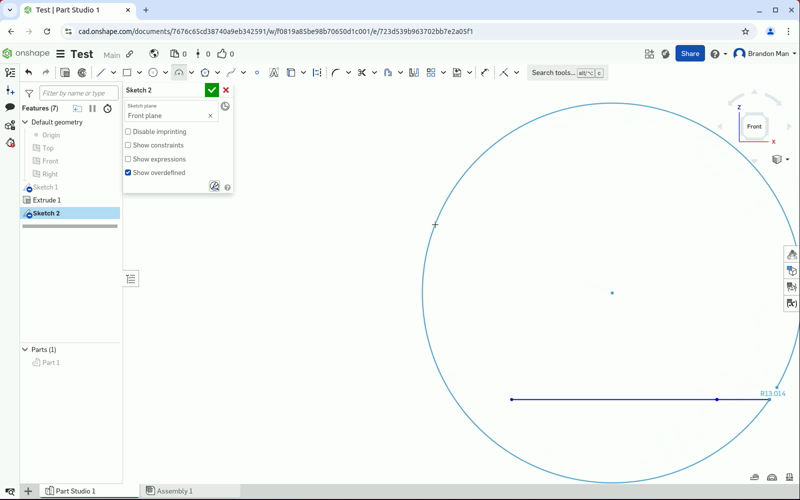
scroll(6)
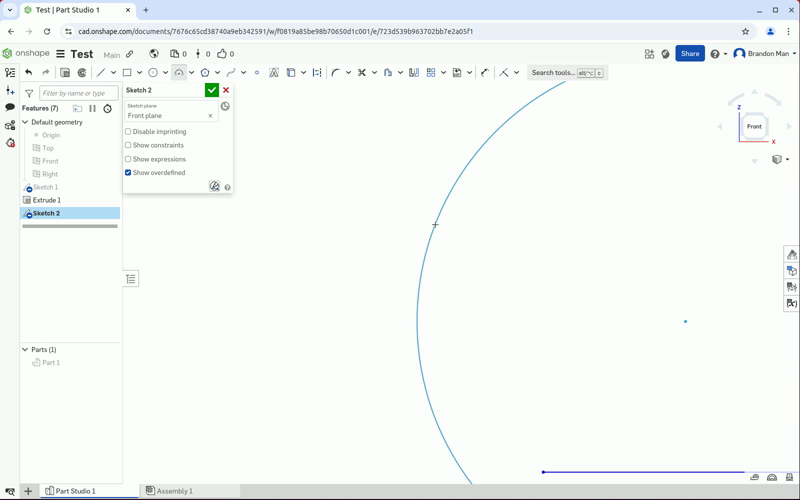
scroll(6)
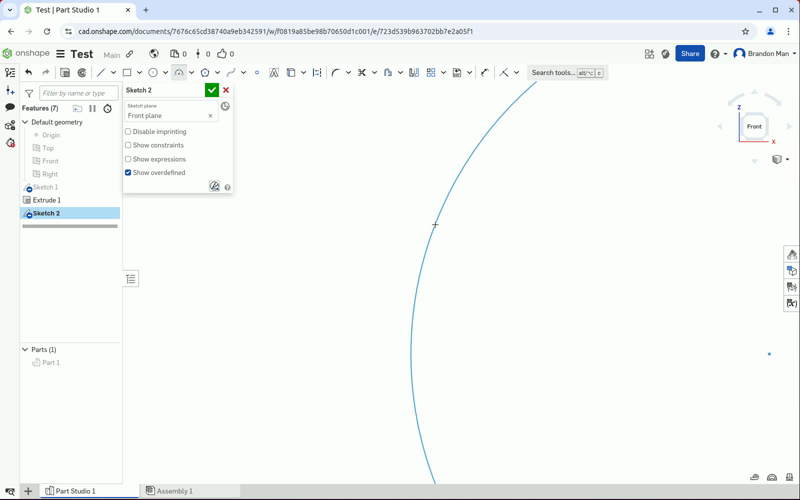
scroll(6)
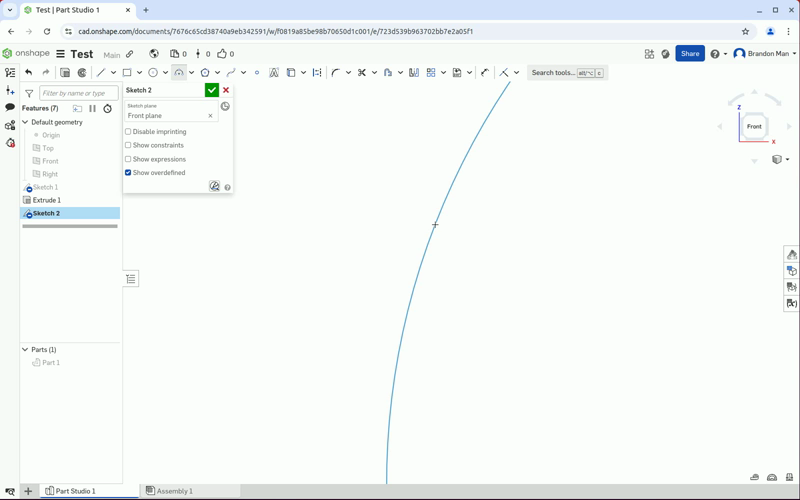
click(435, 224)
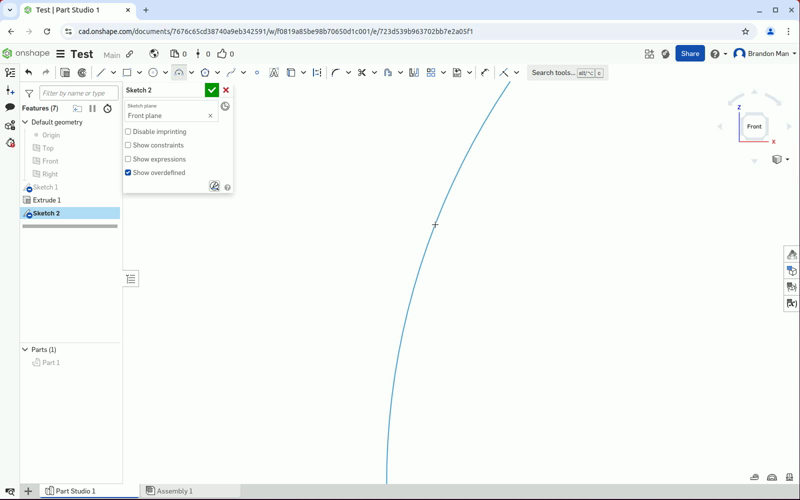
scroll(-6)
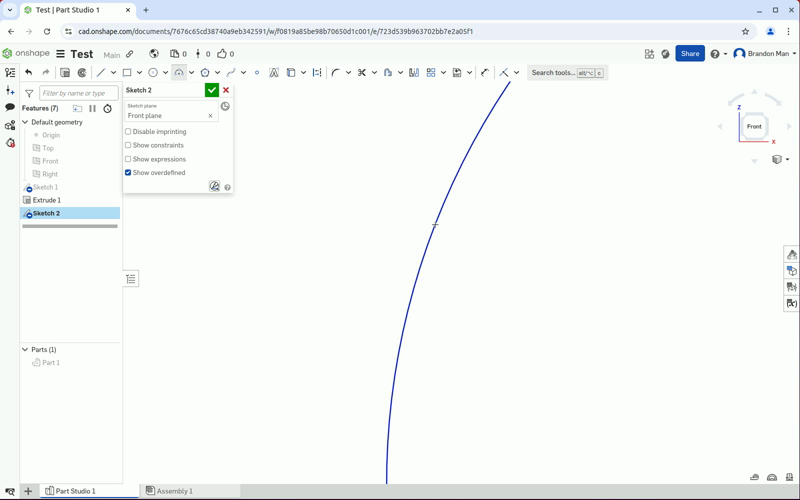
scroll(-6)
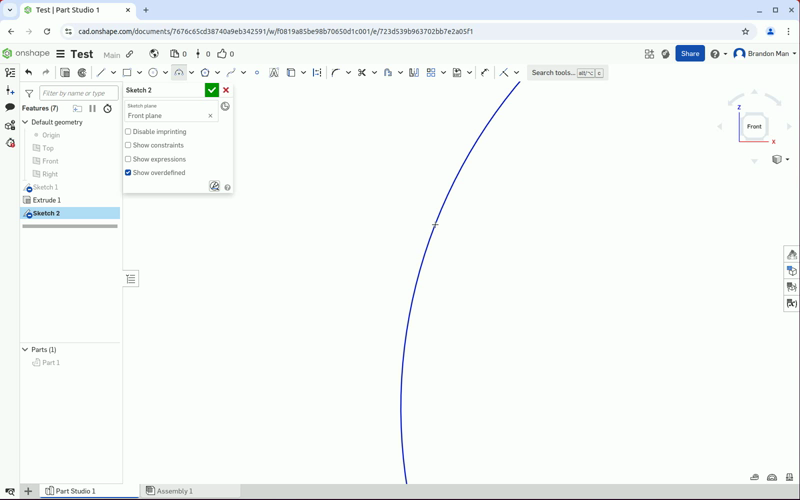
scroll(-6)
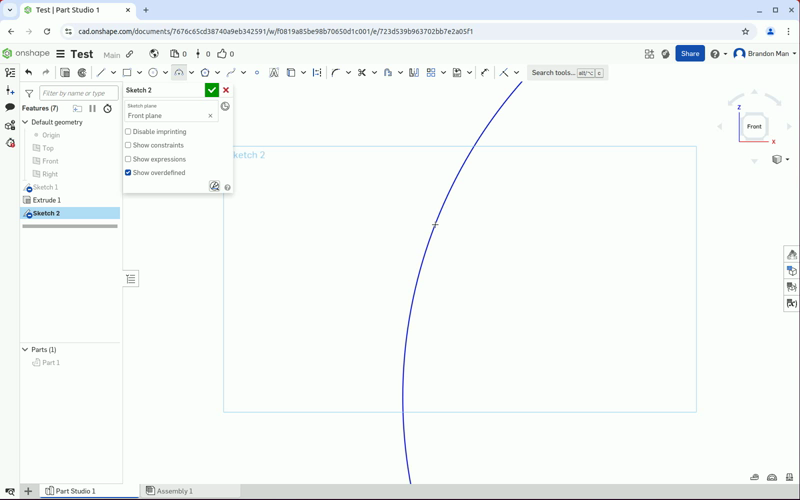
scroll(-6)
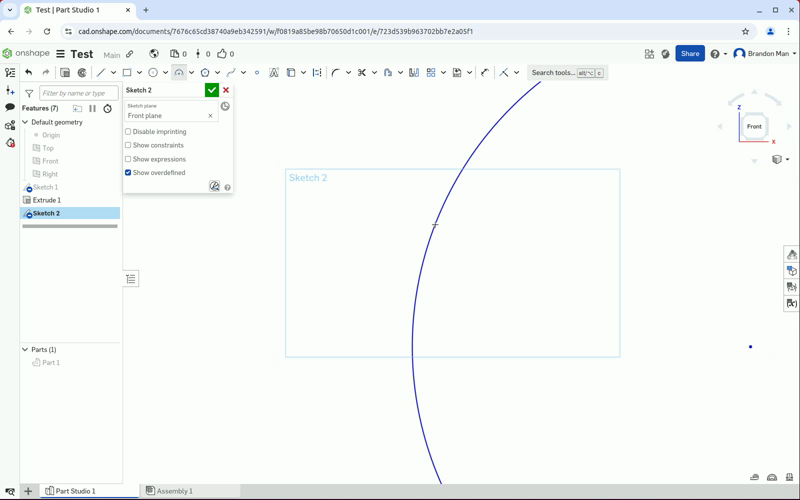
scroll(-6)
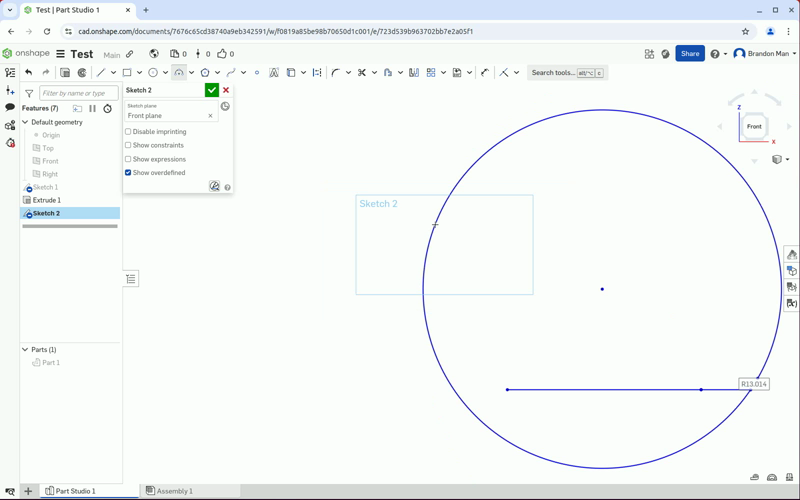
scroll(-6)
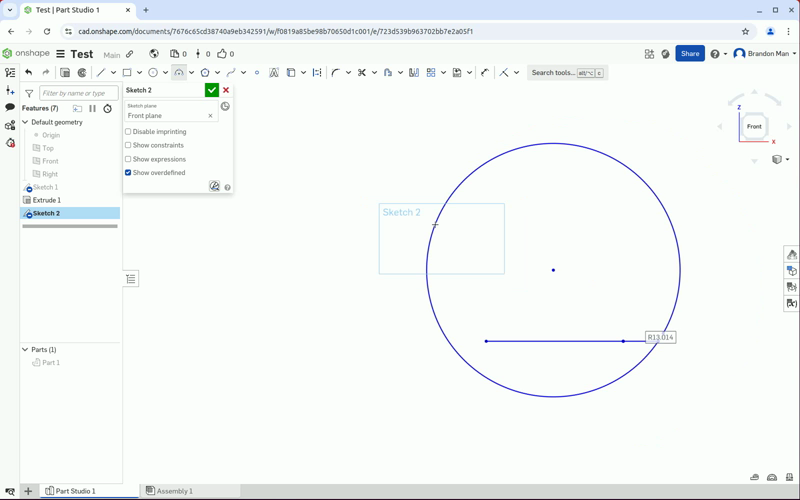
scroll(-6)
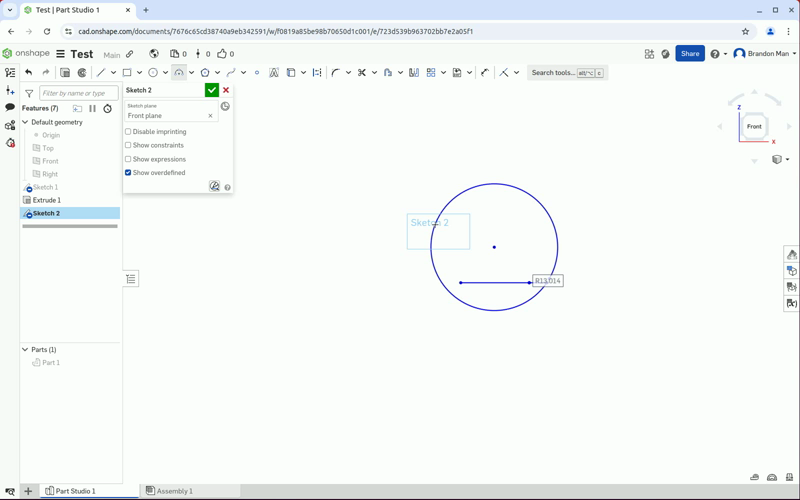
key_up(shift)
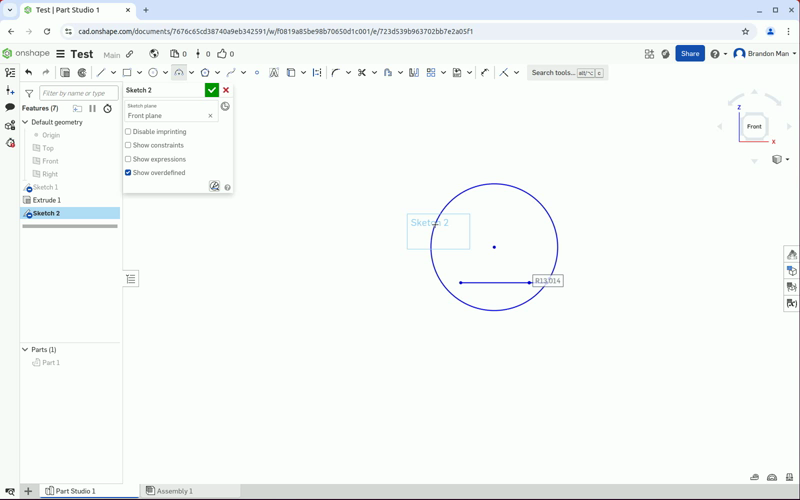
key(esc)
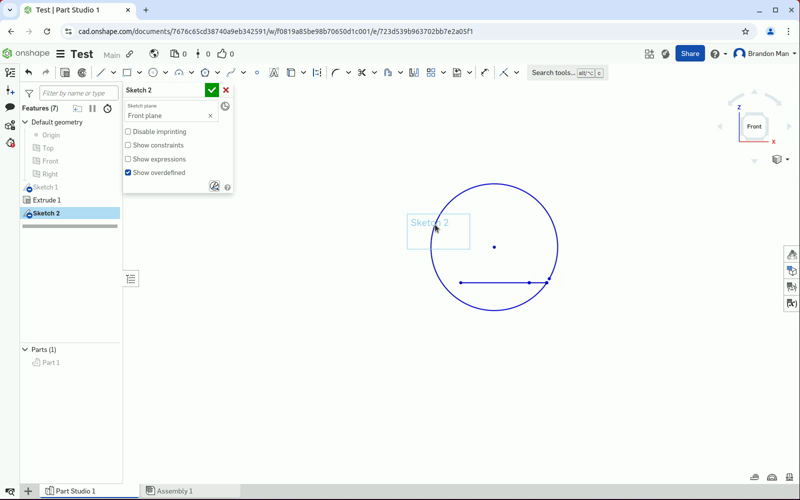
key(l)
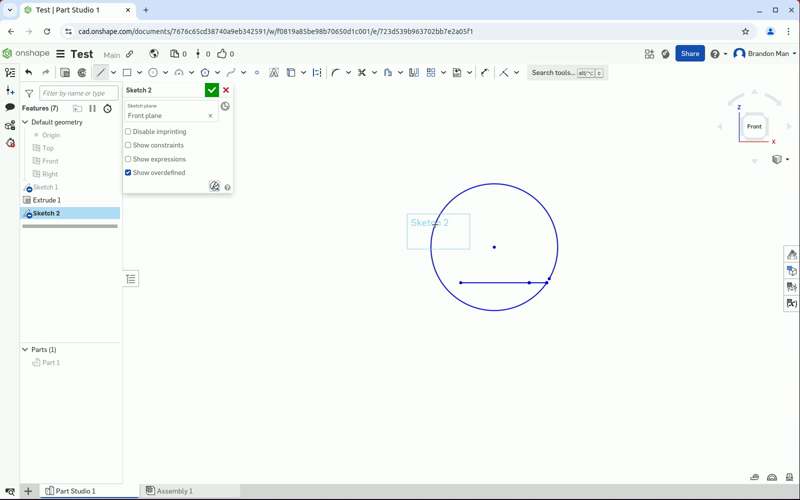
mouse_move(549, 278)
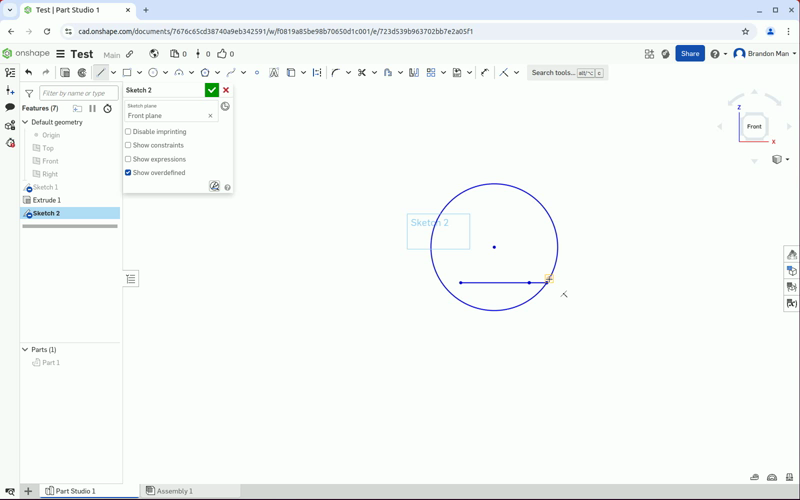
click(549, 278)
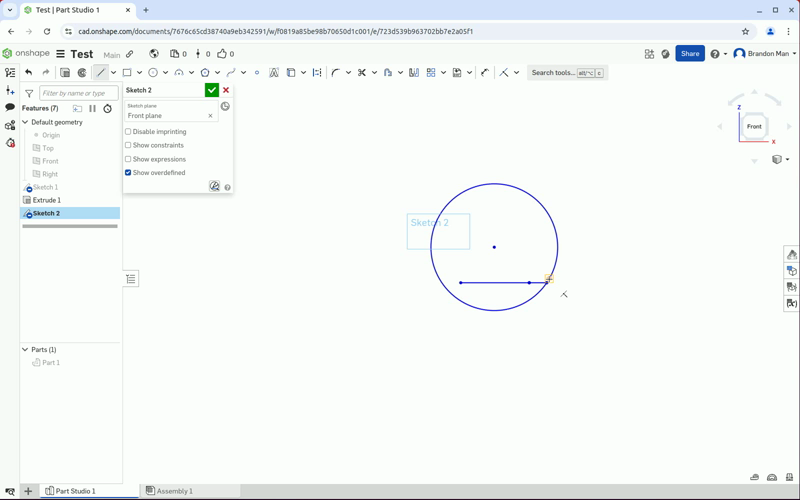
key_down(shift)
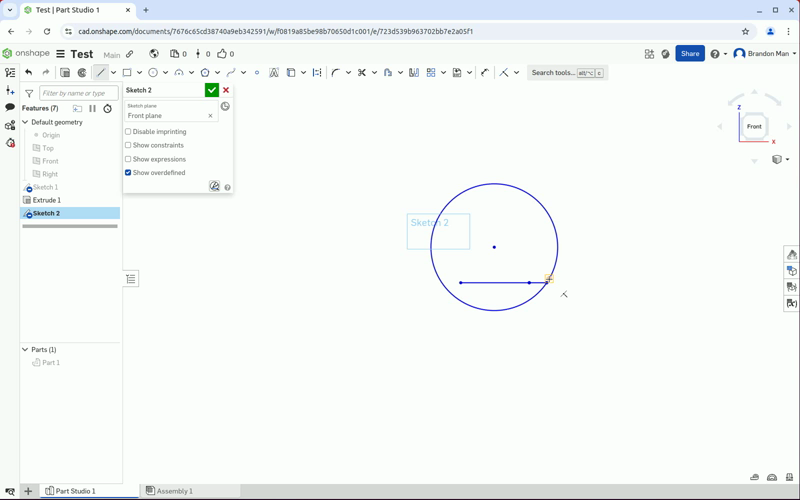
mouse_move(579, 278)
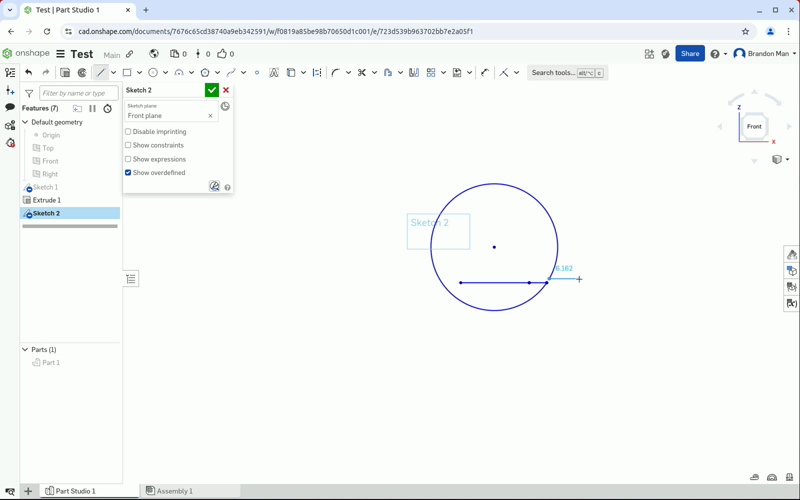
mouse_move(530, 278)
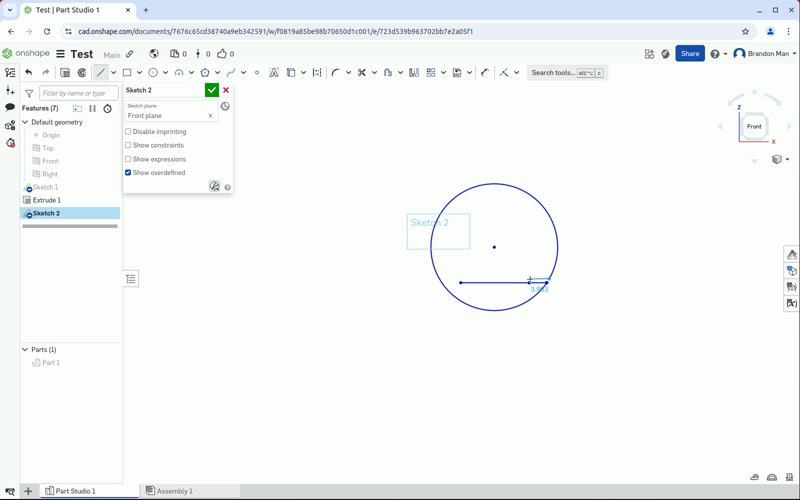
scroll(6)
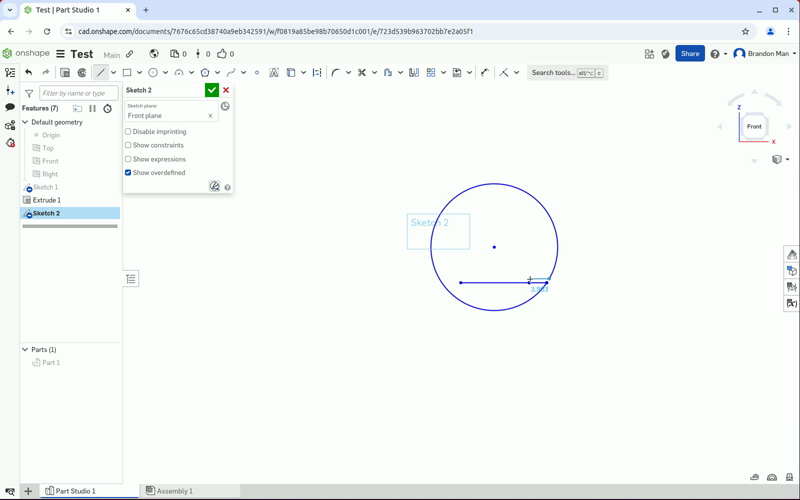
scroll(6)
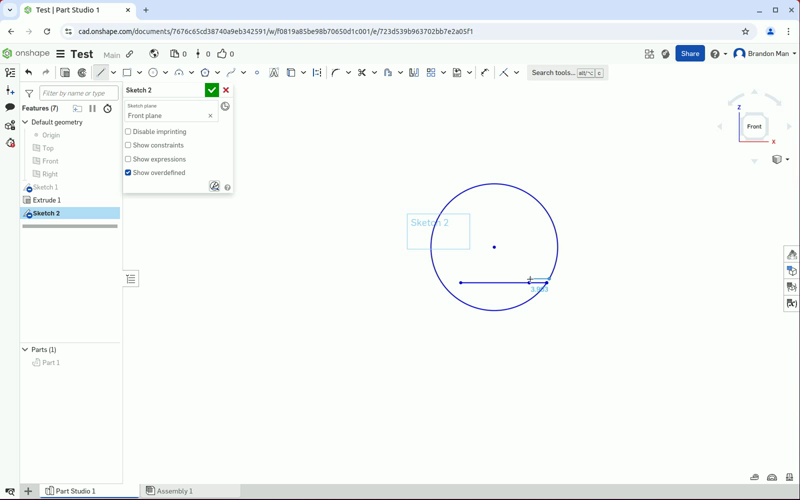
scroll(6)
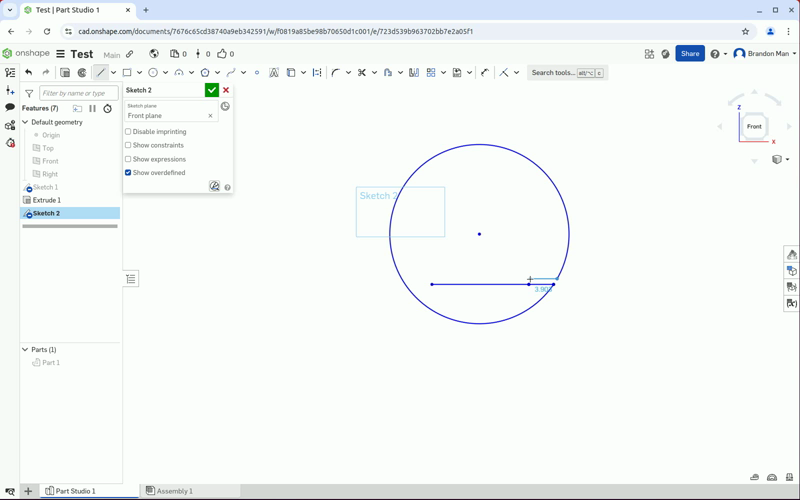
scroll(6)
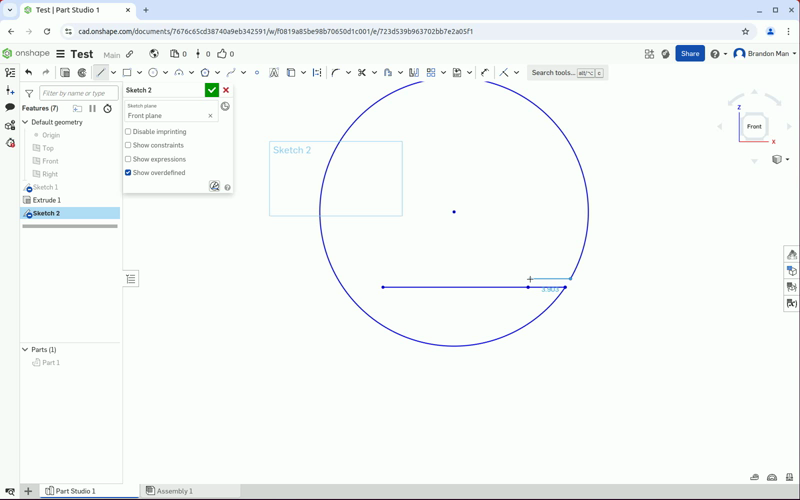
scroll(6)
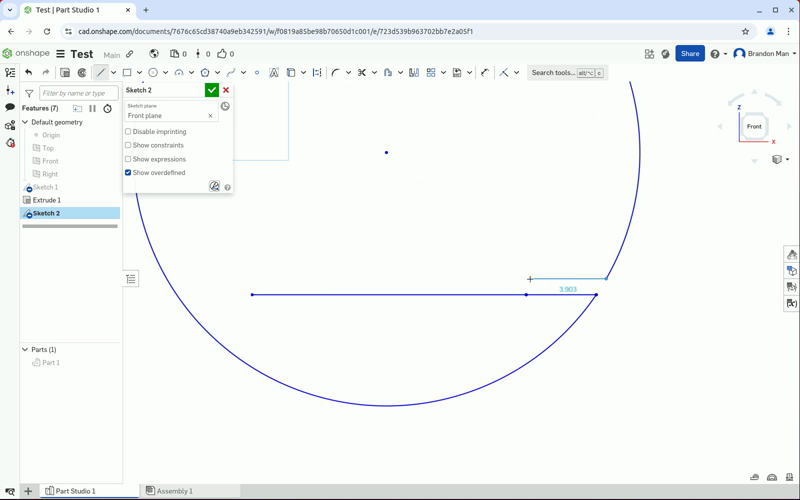
scroll(6)
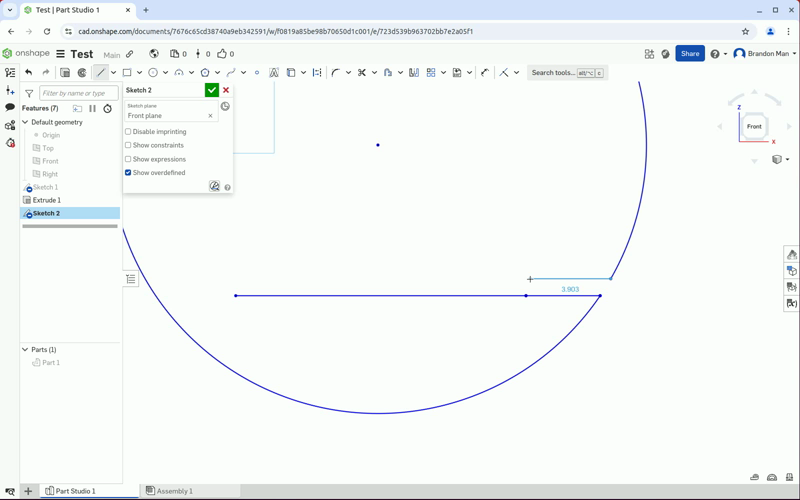
scroll(6)
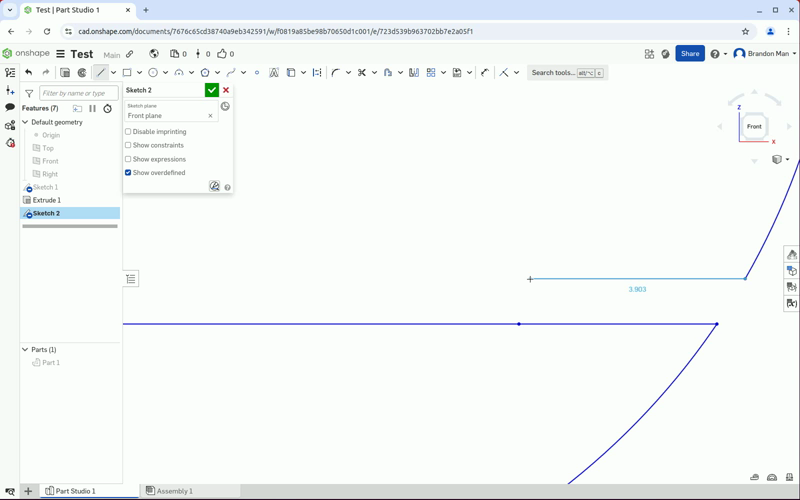
click(530, 278)
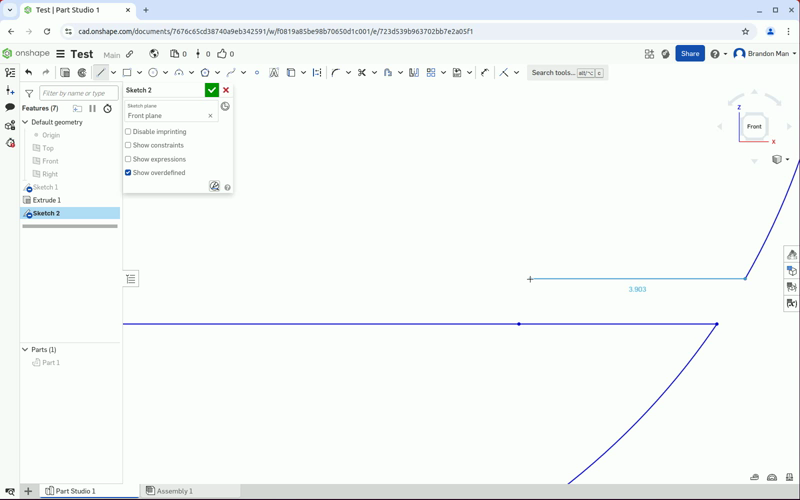
scroll(-6)
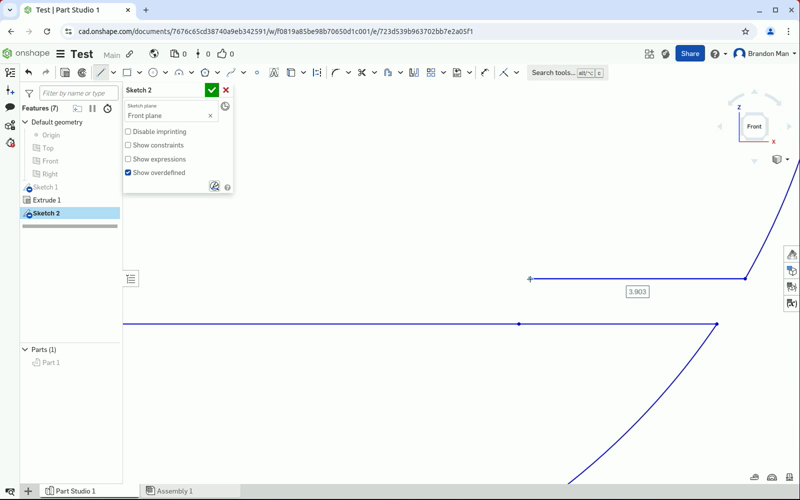
scroll(-6)
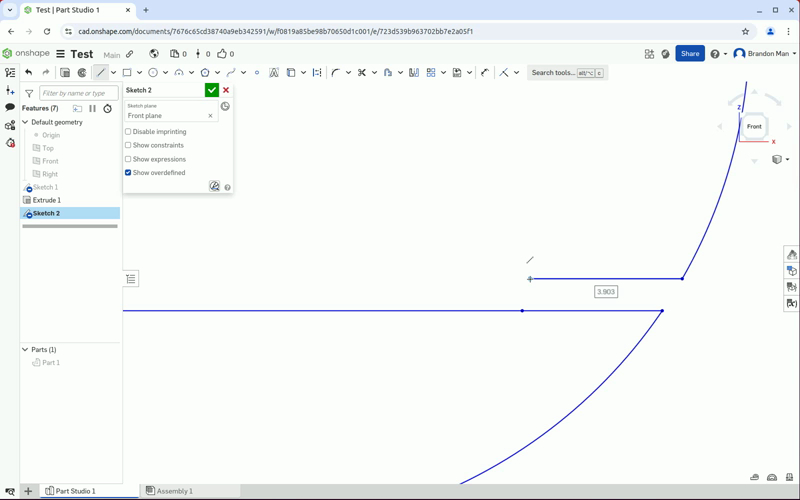
scroll(-6)
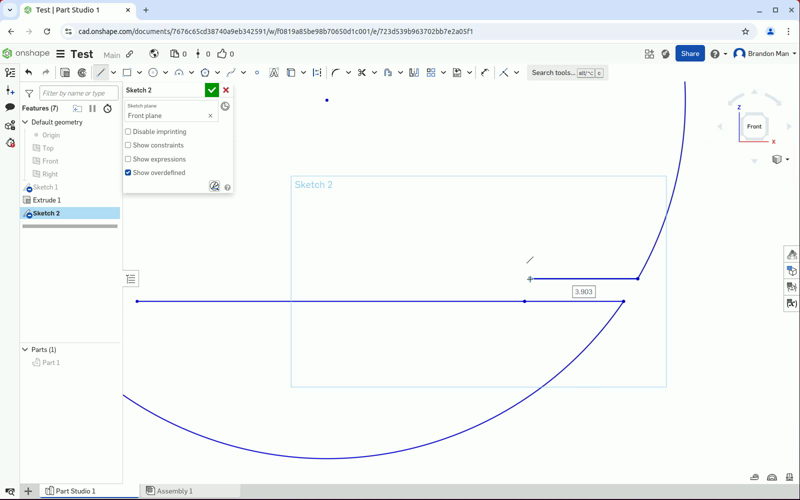
scroll(-6)
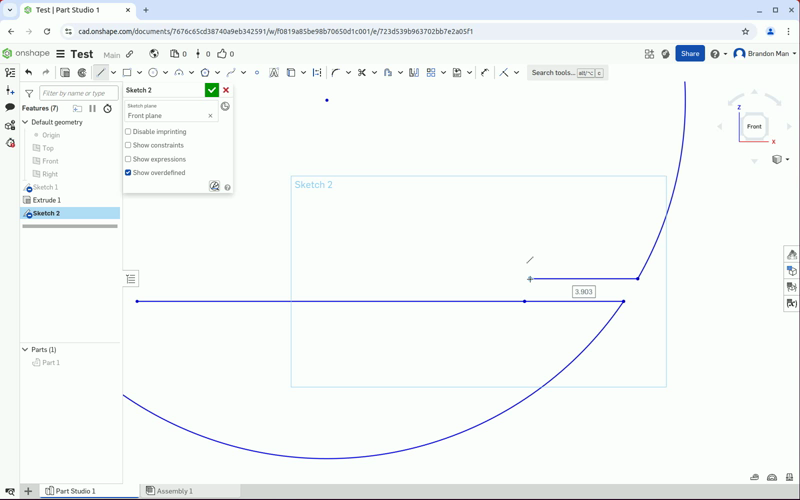
scroll(-6)
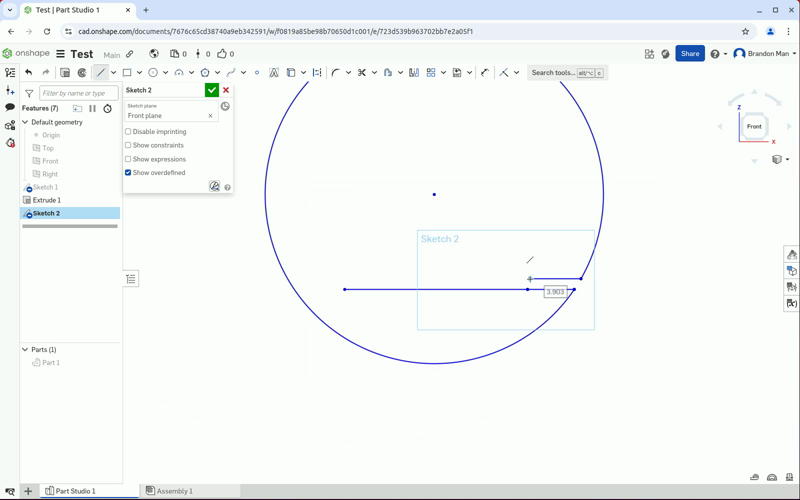
scroll(-6)
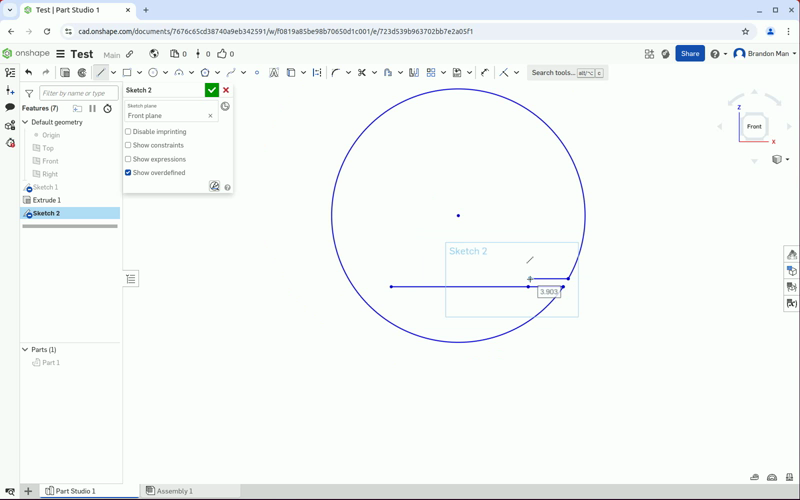
scroll(-6)
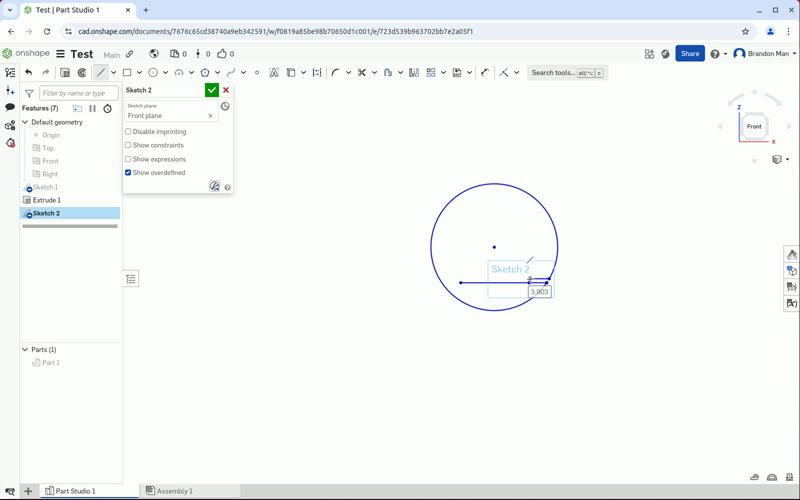
key_up(shift)
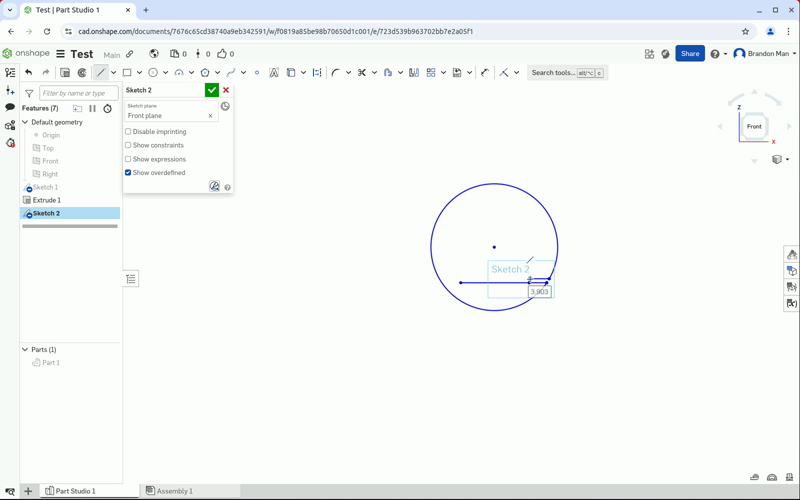
key_down(shift)
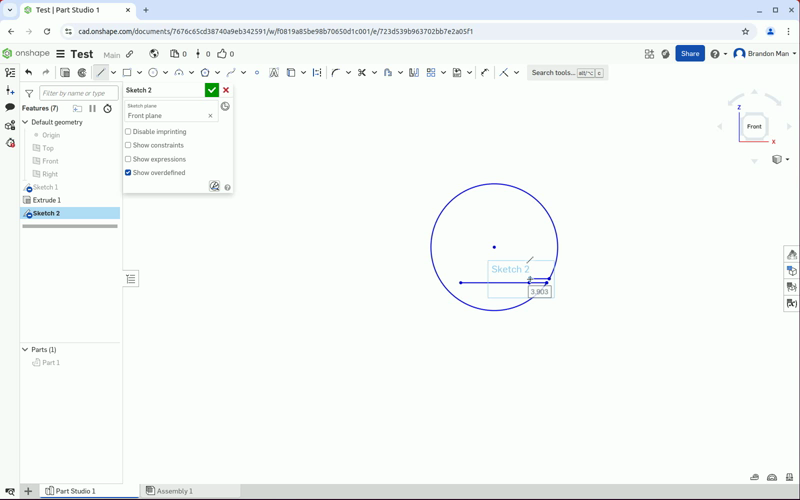
mouse_move(560, 278)
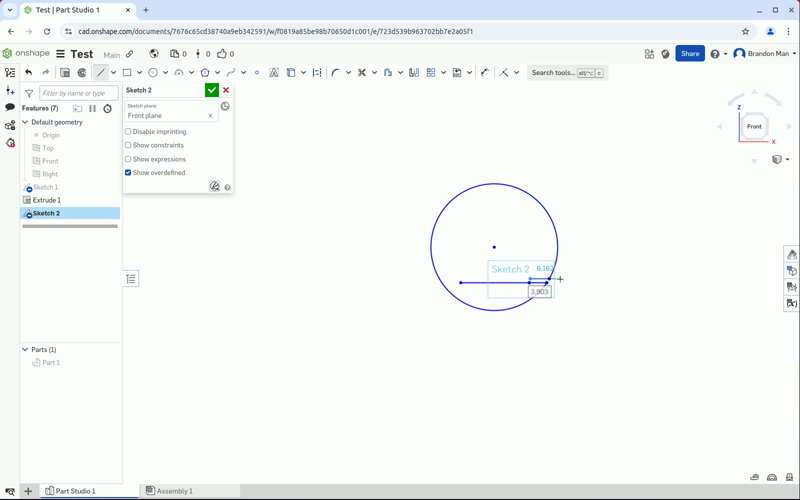
mouse_move(536, 245)
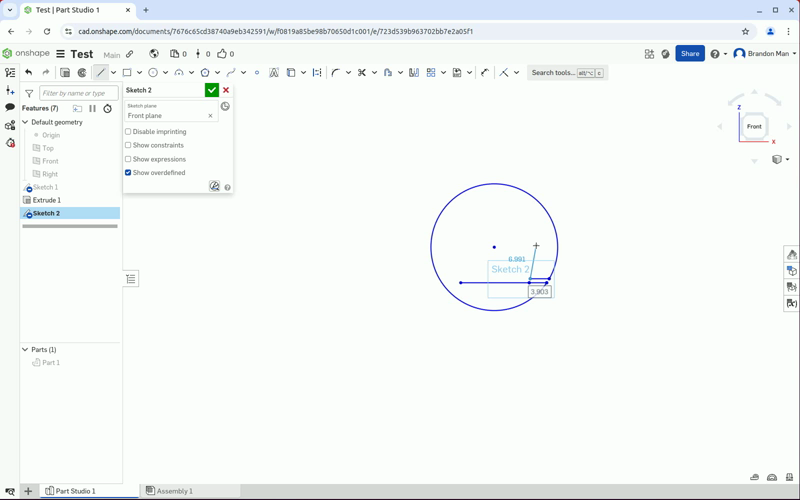
click(536, 245)
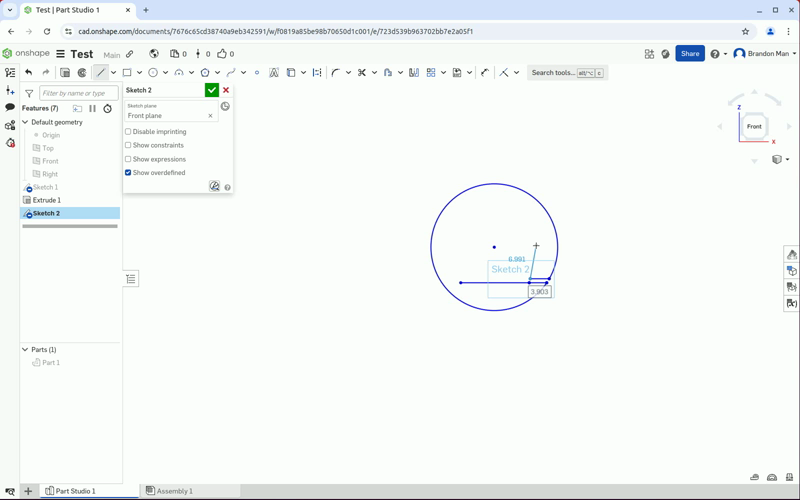
key_up(shift)
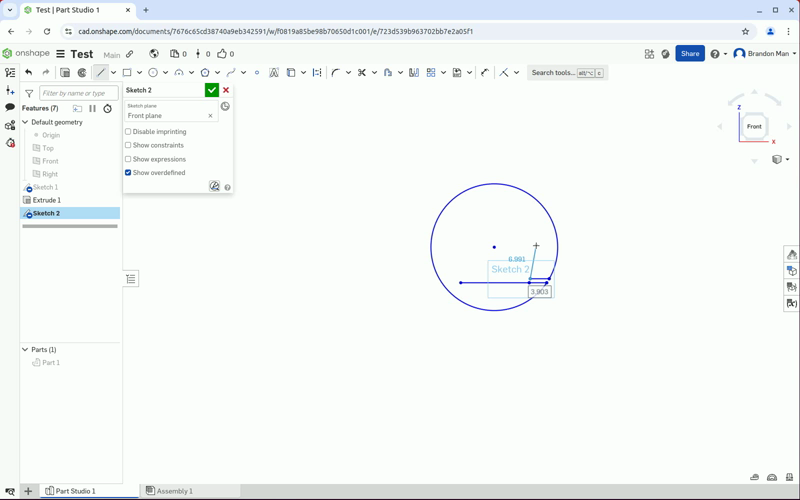
key_down(shift)
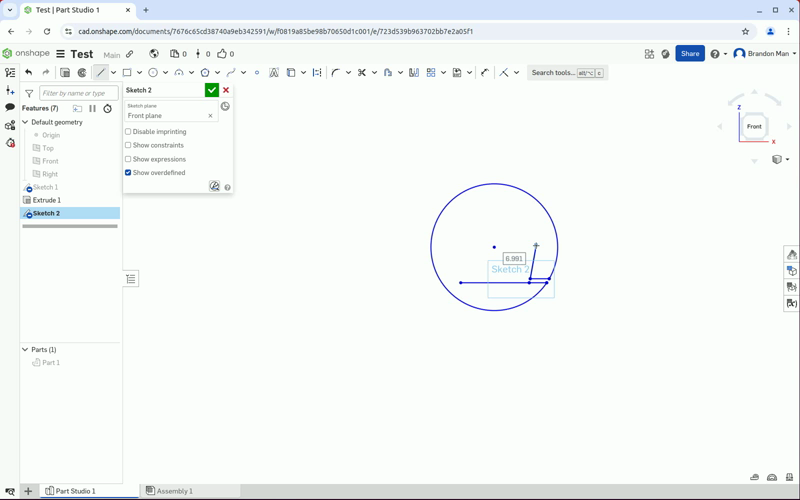
mouse_move(566, 245)
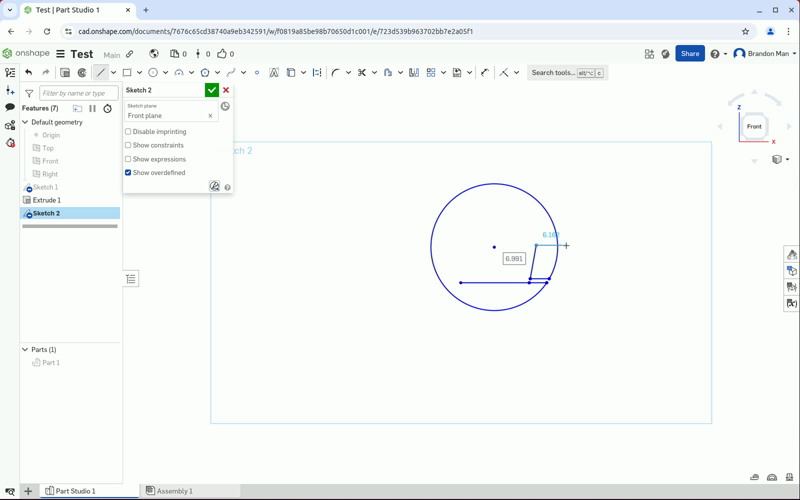
mouse_move(524, 207)
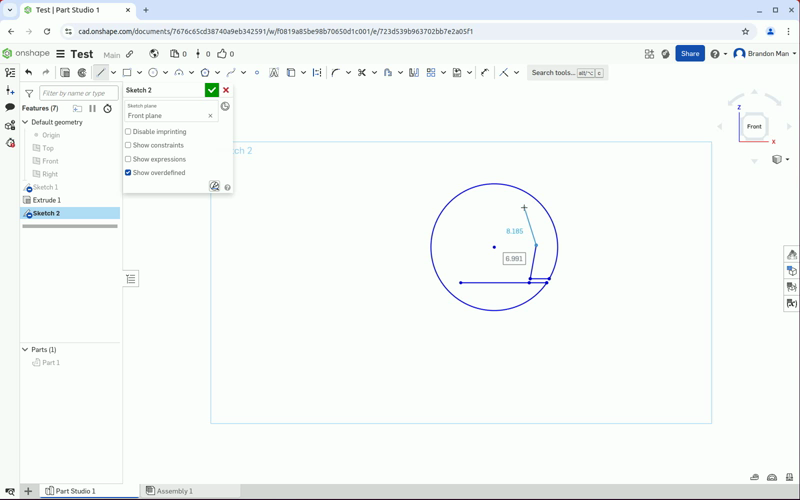
click(524, 207)
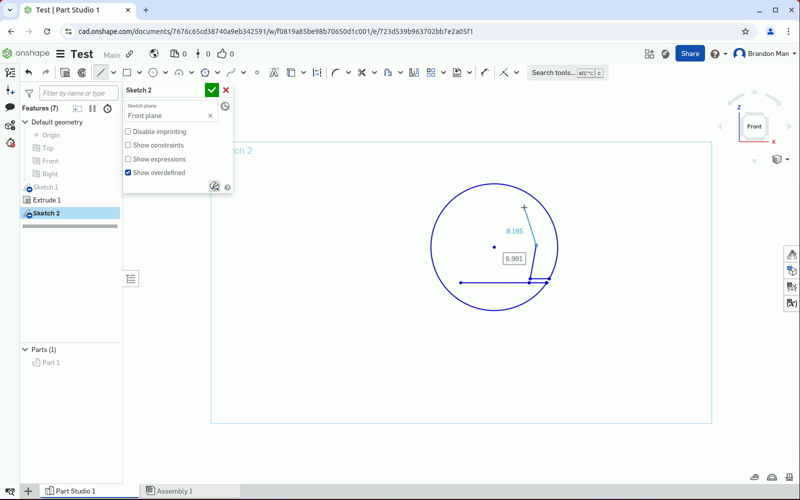
key_up(shift)
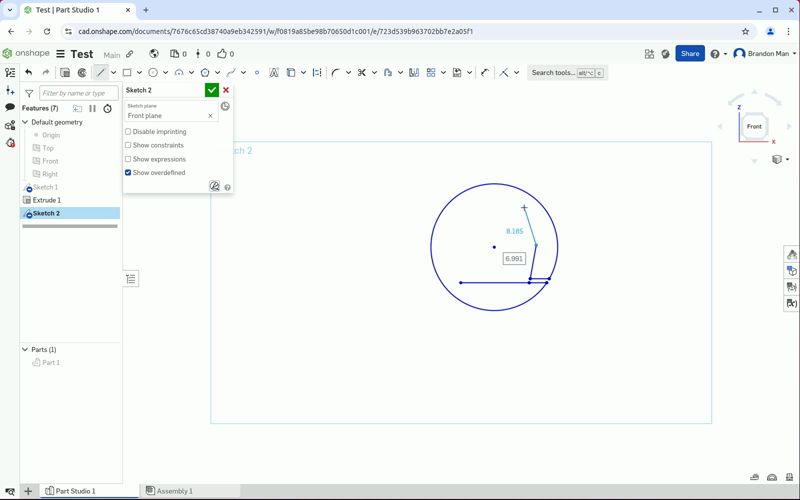
key_down(shift)
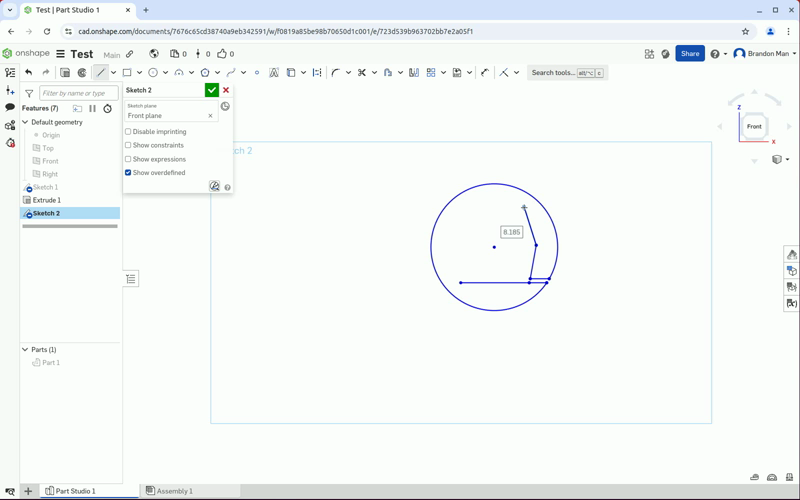
mouse_move(554, 207)
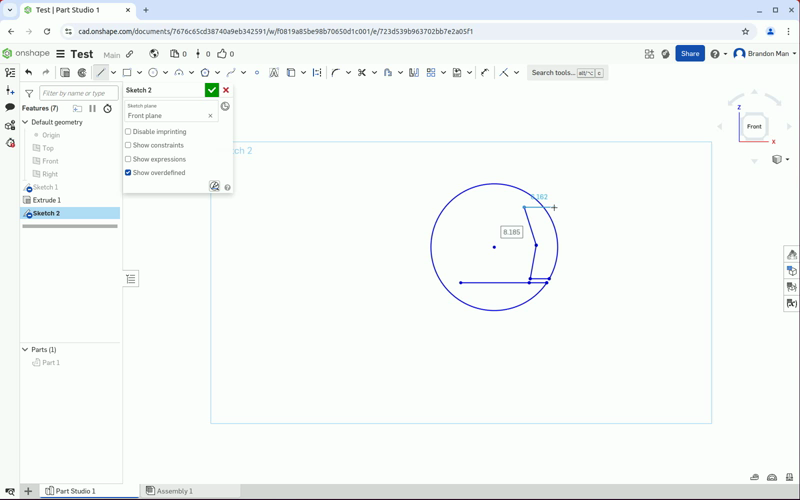
mouse_move(464, 212)
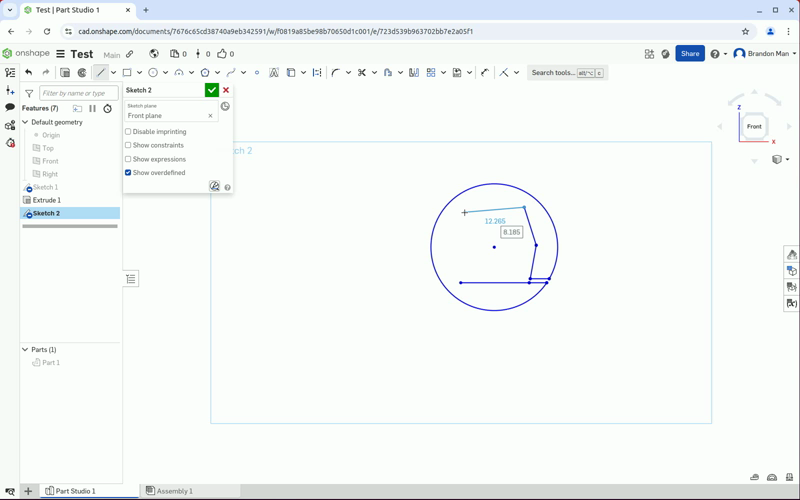
click(464, 212)
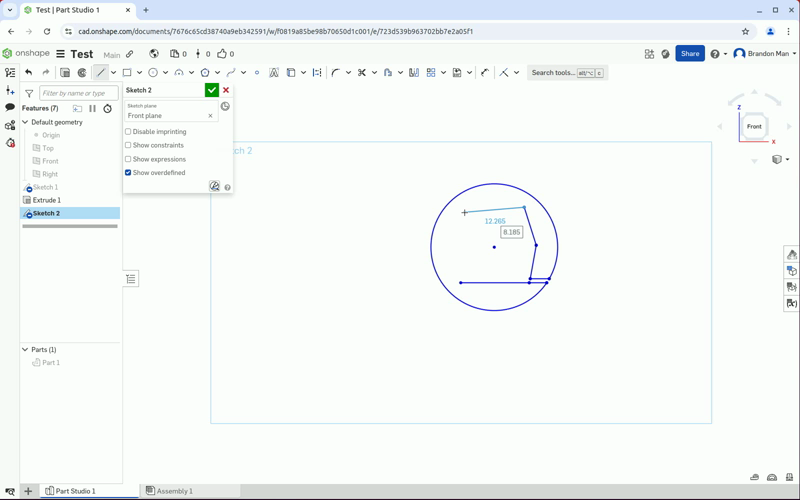
key_up(shift)
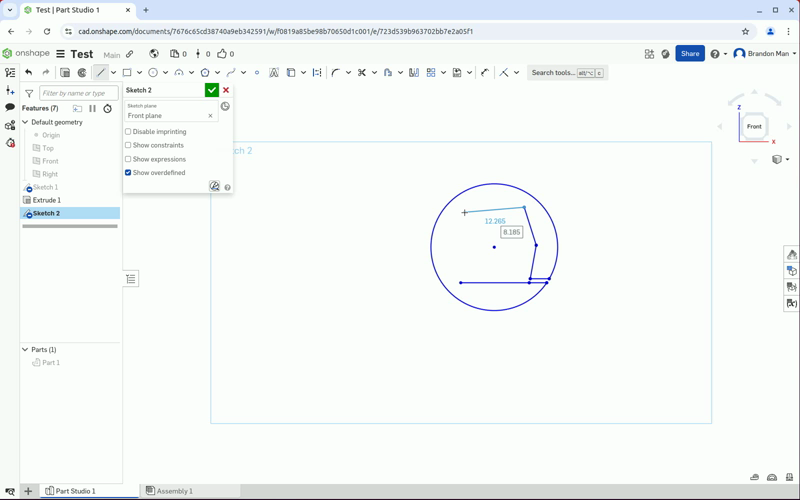
key_down(shift)
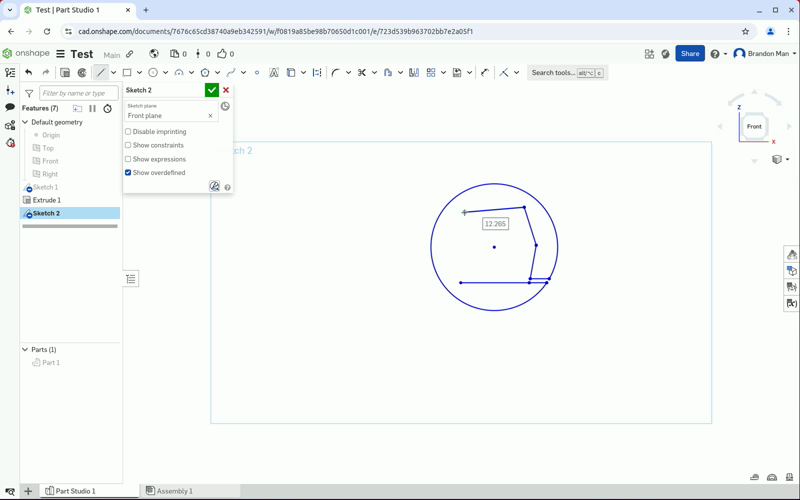
mouse_move(460, 282)
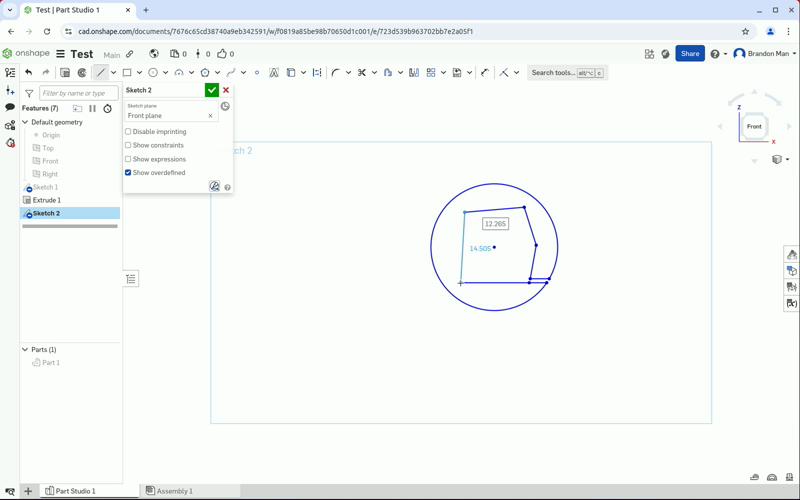
key_up(shift)
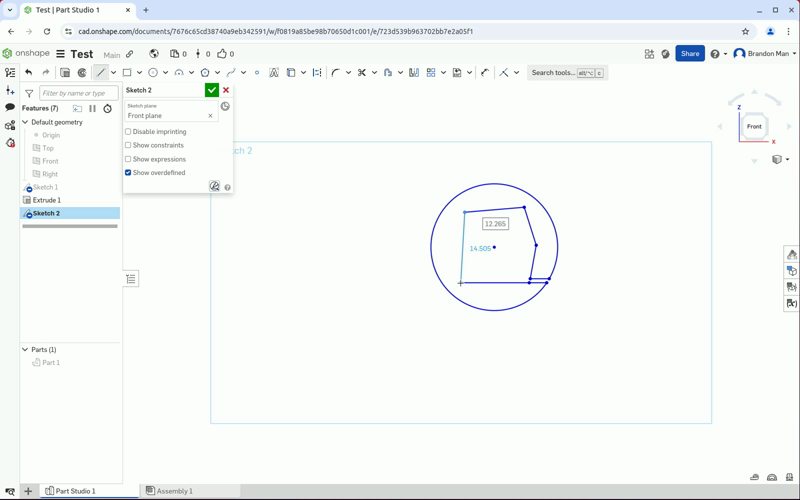
click(460, 282)
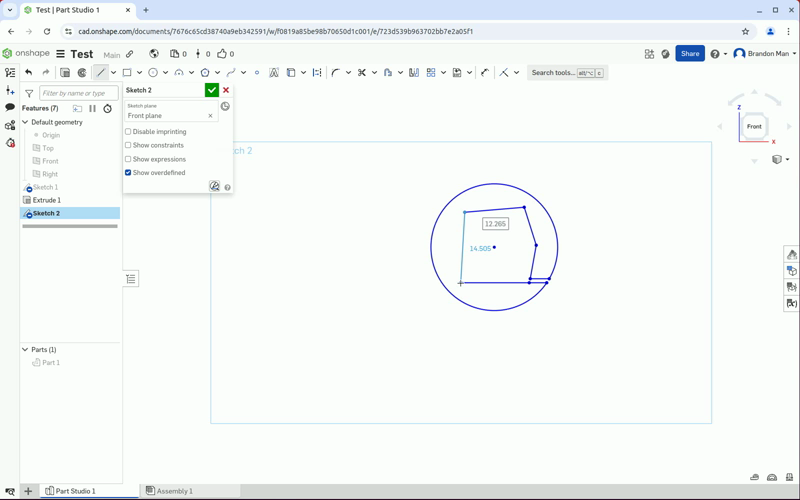
key(esc)
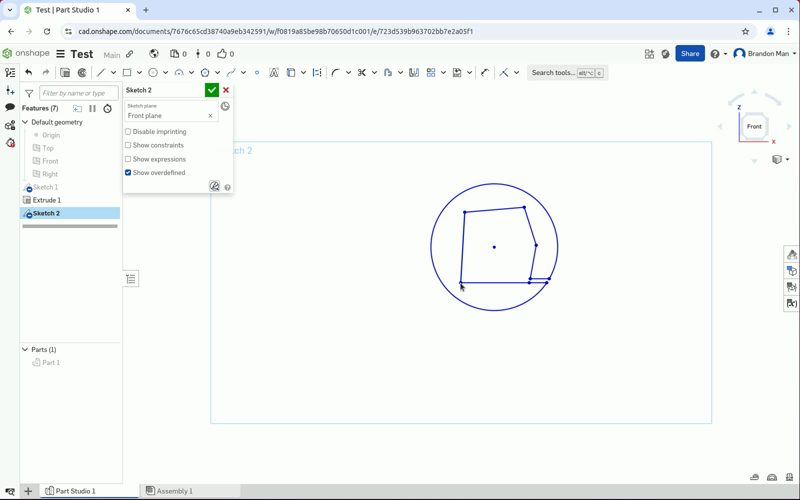
mouse_move(535, 217)
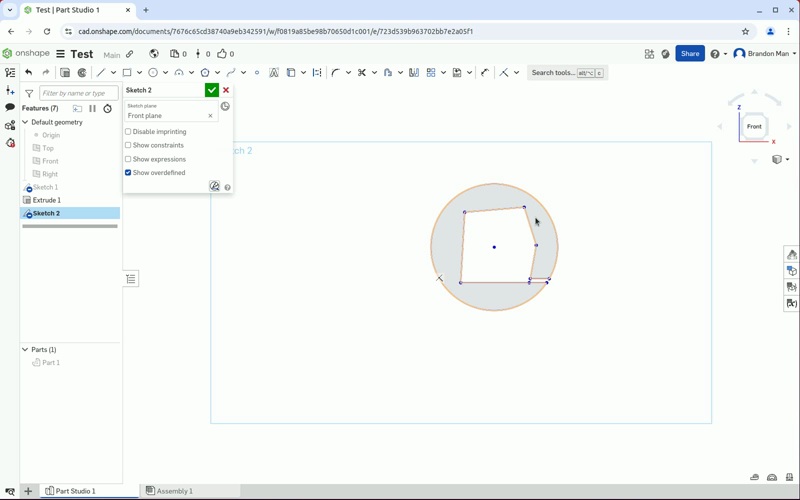
click(535, 217)
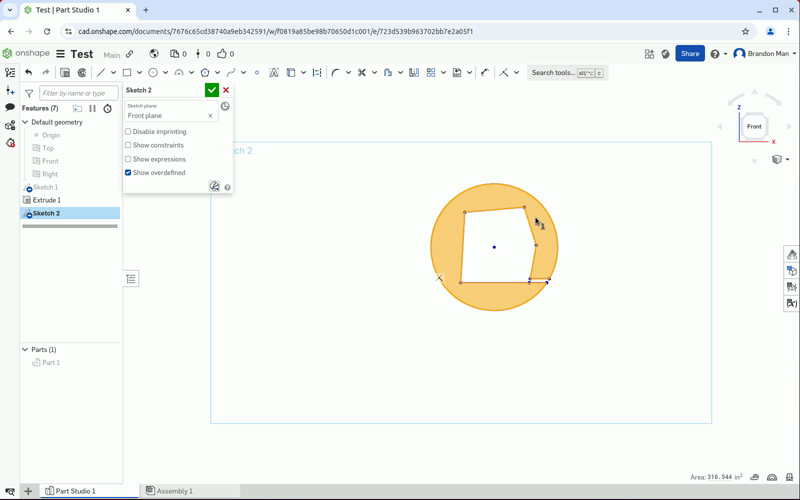
mouse_move(73, 352)
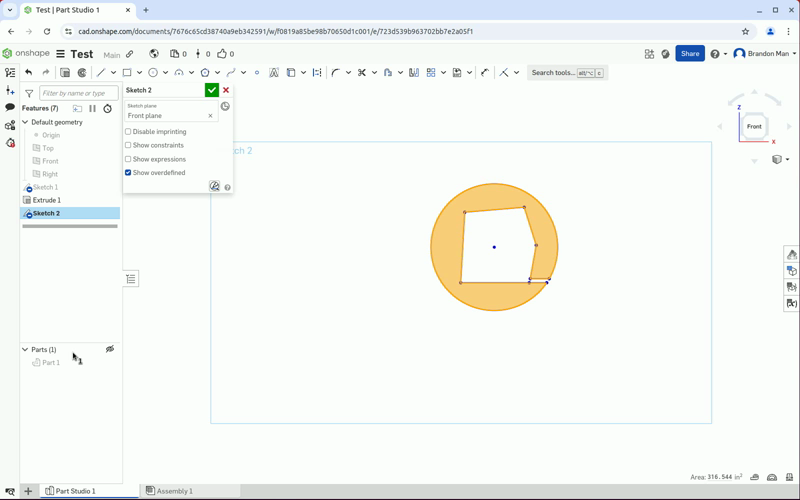
key(shift+y)
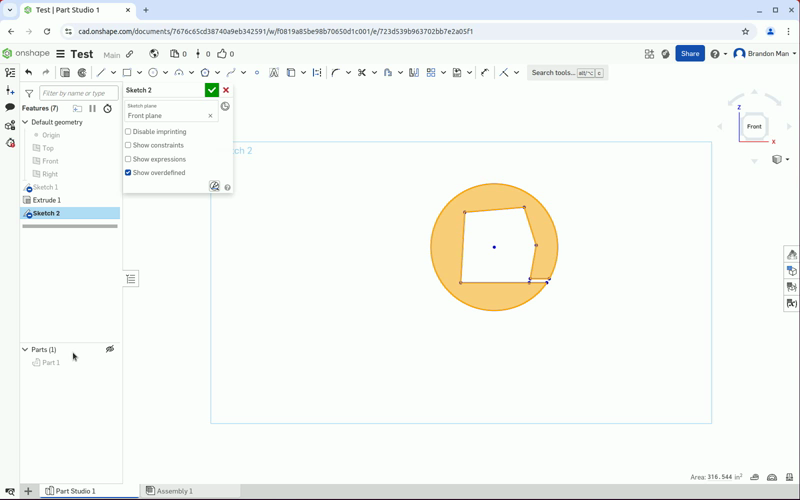
key(shift+e)
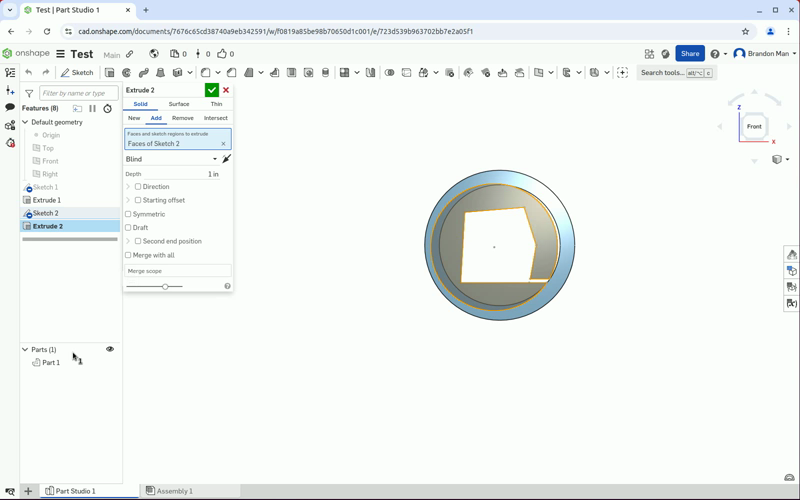
mouse_move(143, 106)
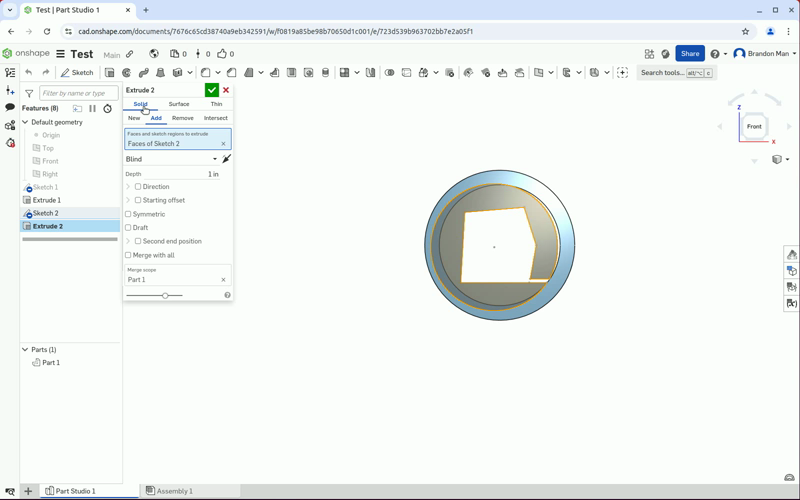
click(143, 106)
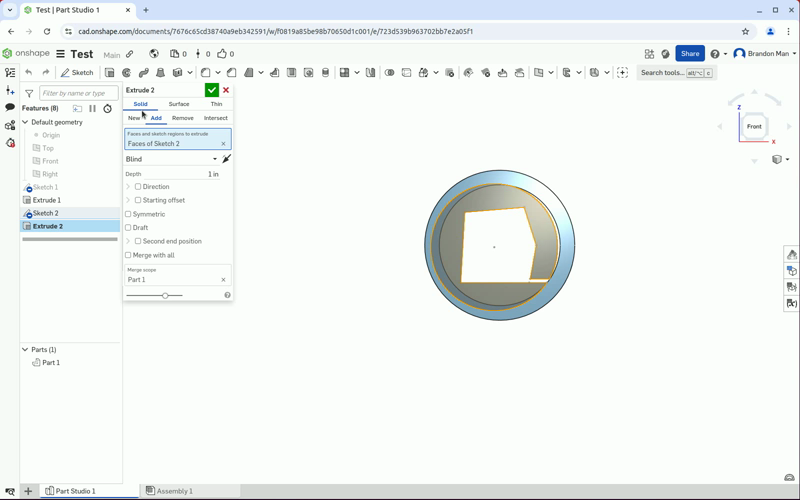
mouse_move(137, 120)
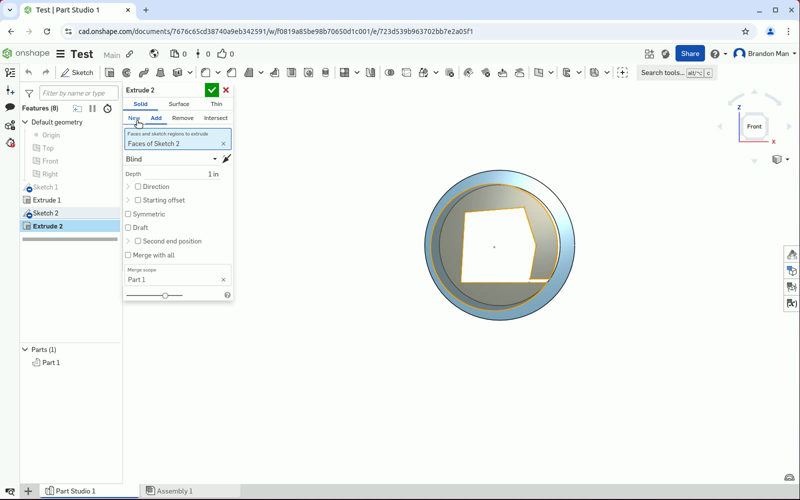
click(137, 120)
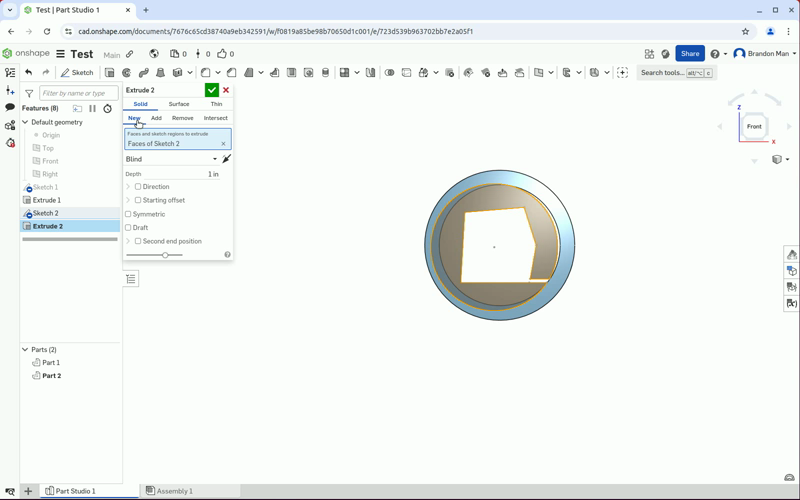
key(tab, 4)
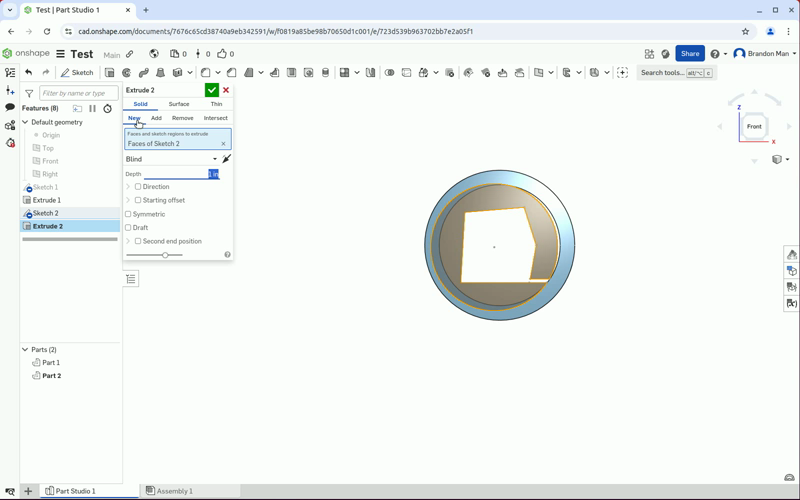
text(2.889)
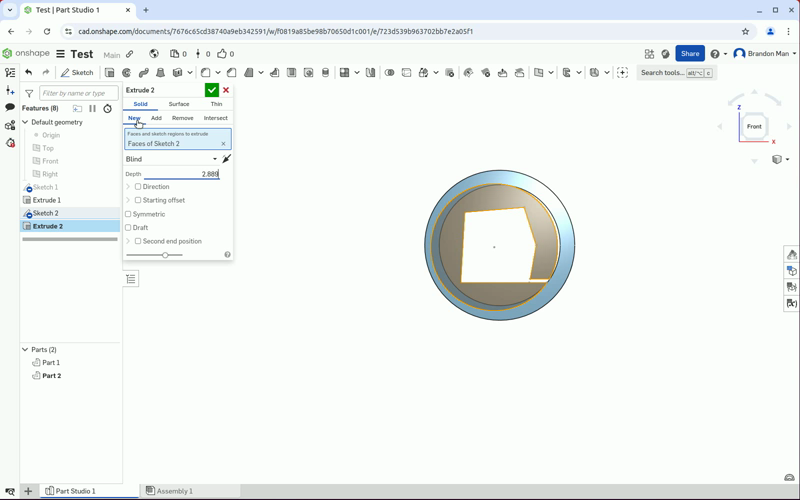
key(enter)
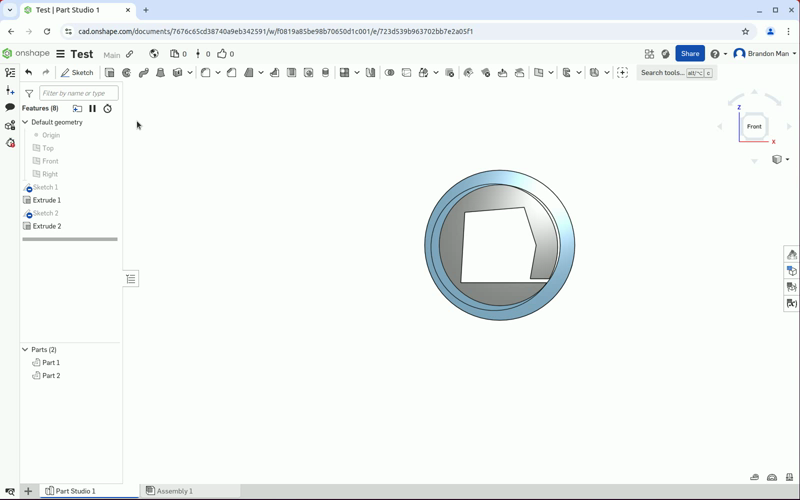
key(shift+h)
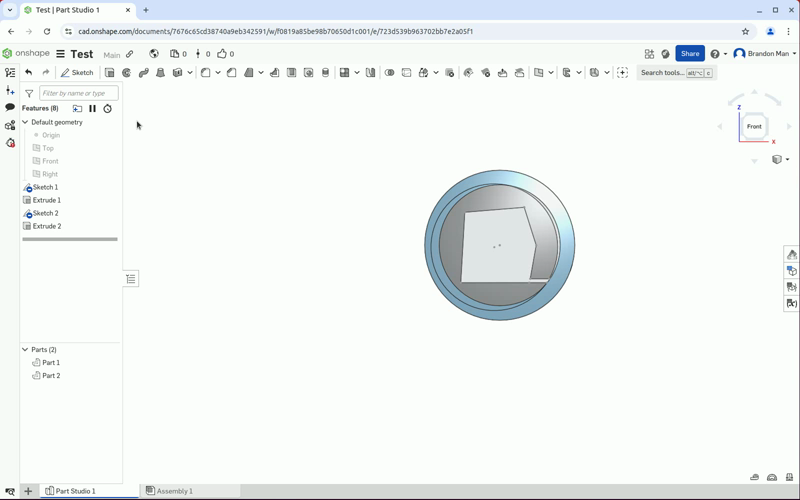
key(shift+h)
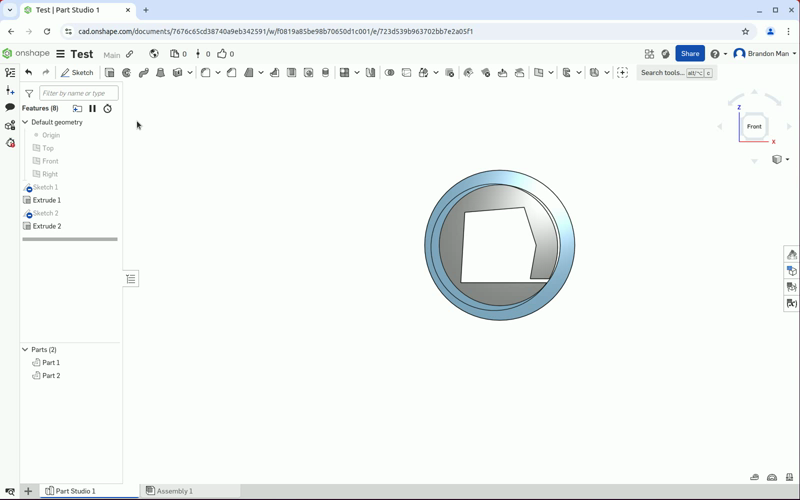
mouse_move(73, 189)
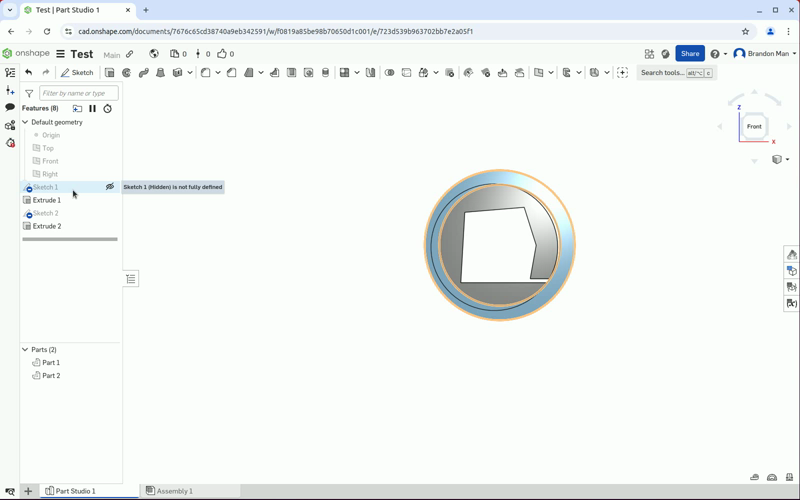
click(73, 189)
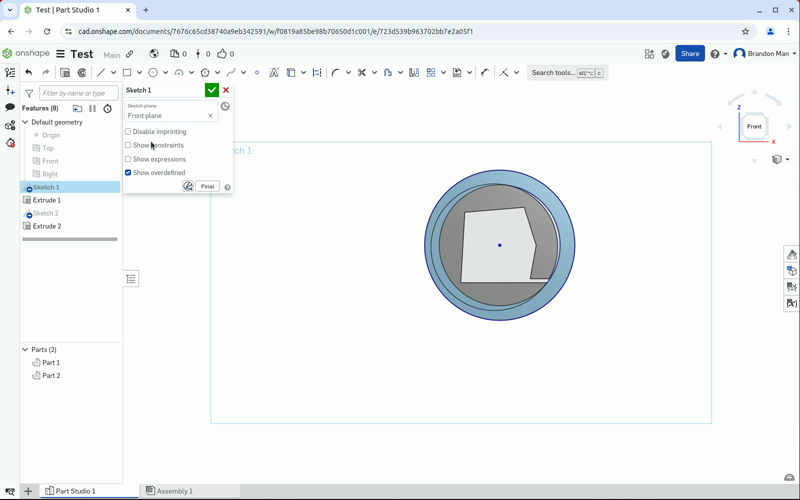
mouse_move(229, 92)
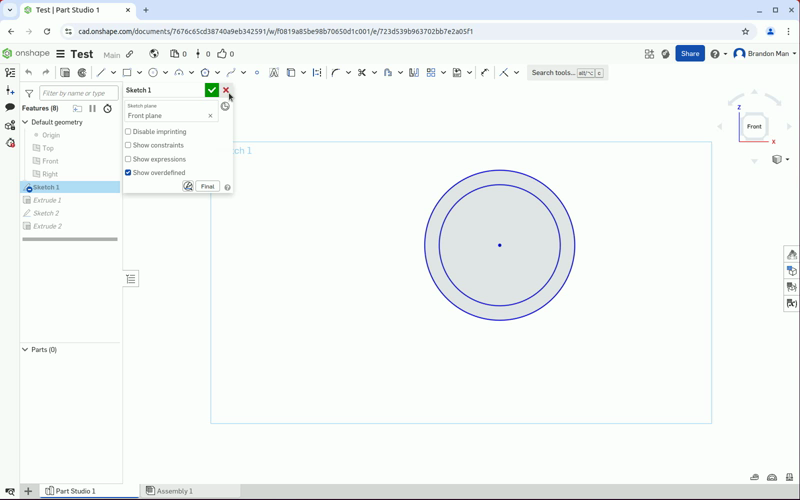
click(229, 92)
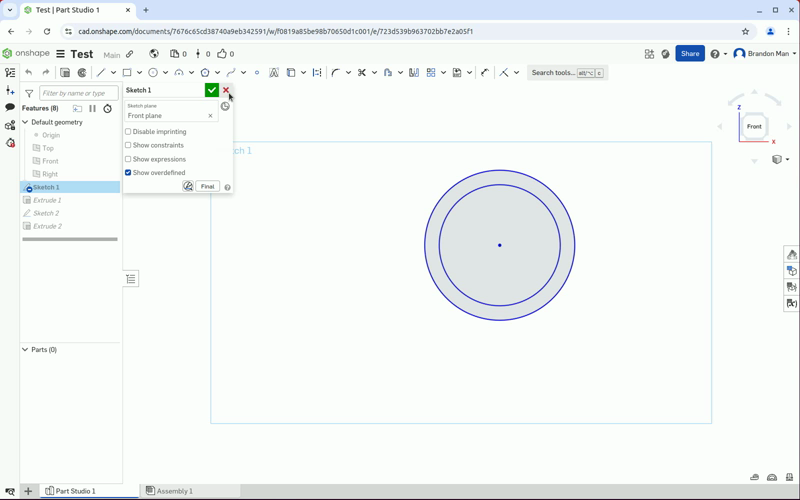
key(shift+s)
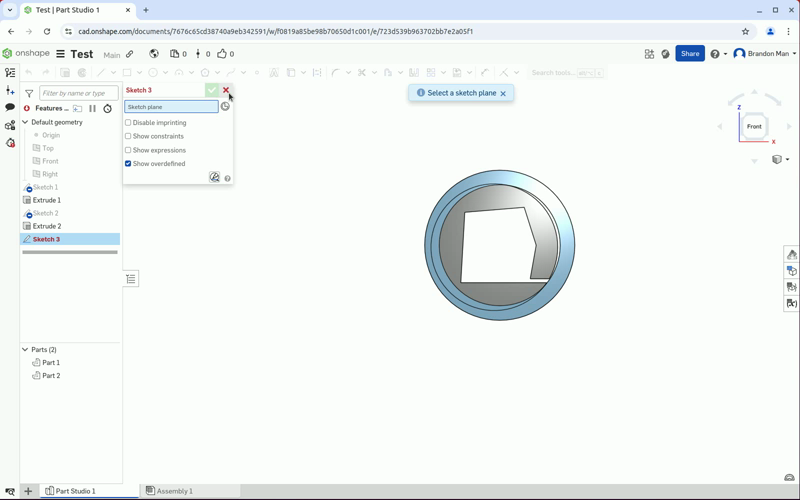
mouse_move(73, 163)
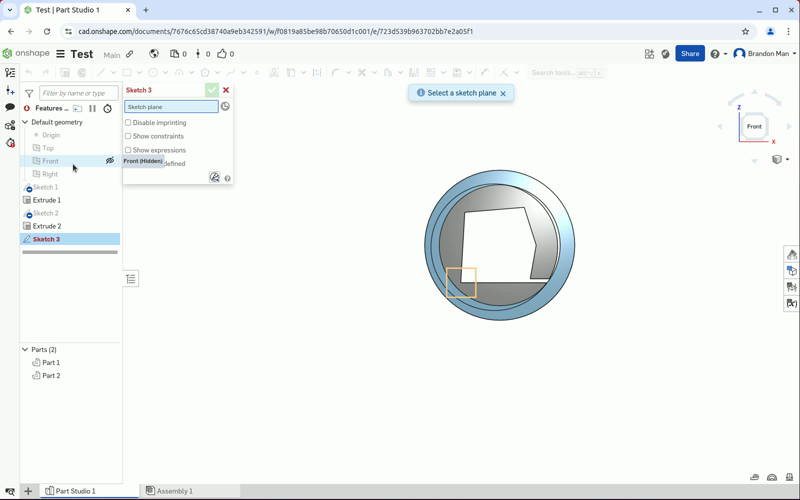
click(73, 163)
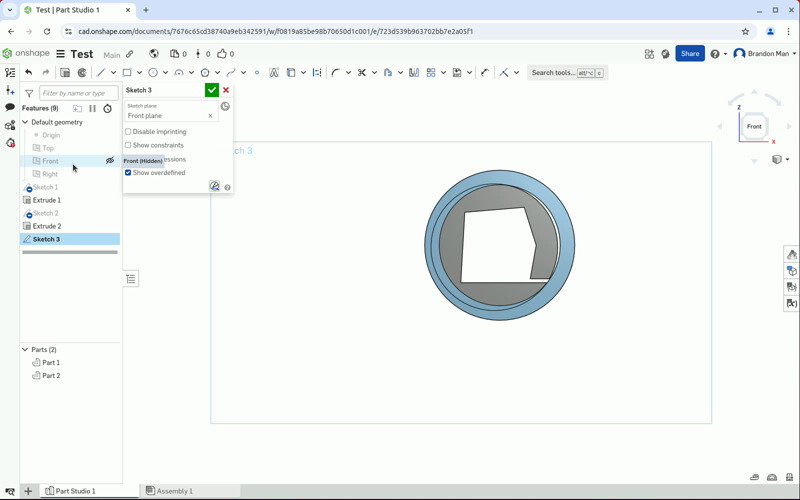
mouse_move(73, 352)
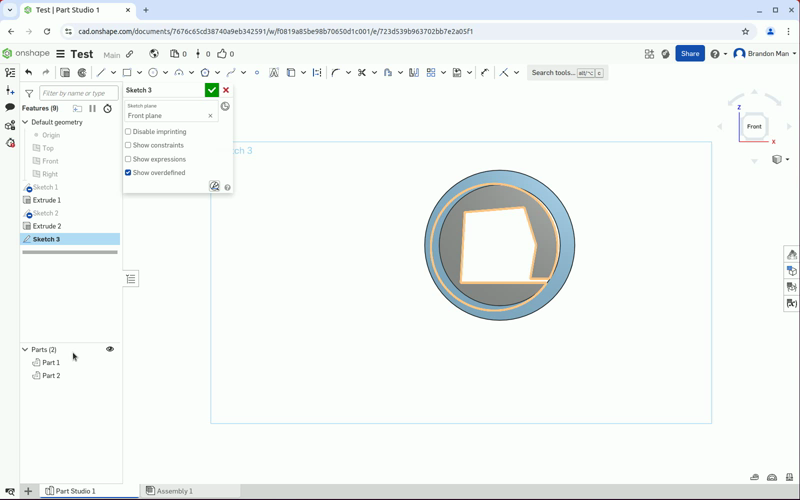
key(y)
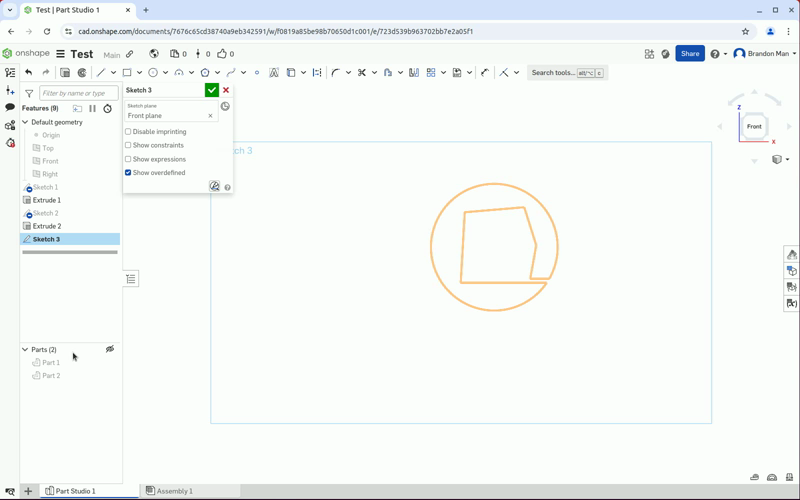
key(l)
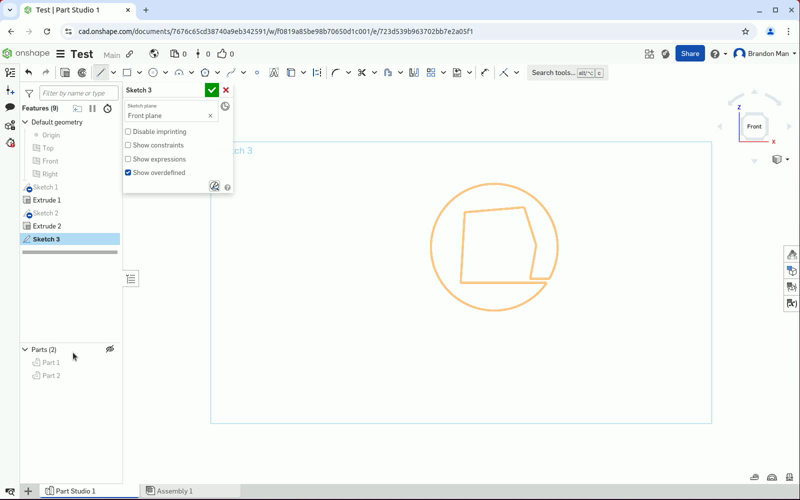
key_down(shift)
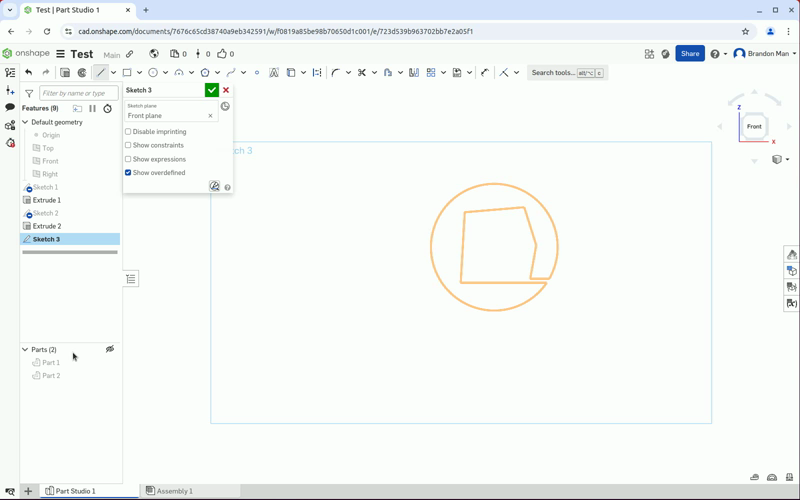
mouse_move(460, 282)
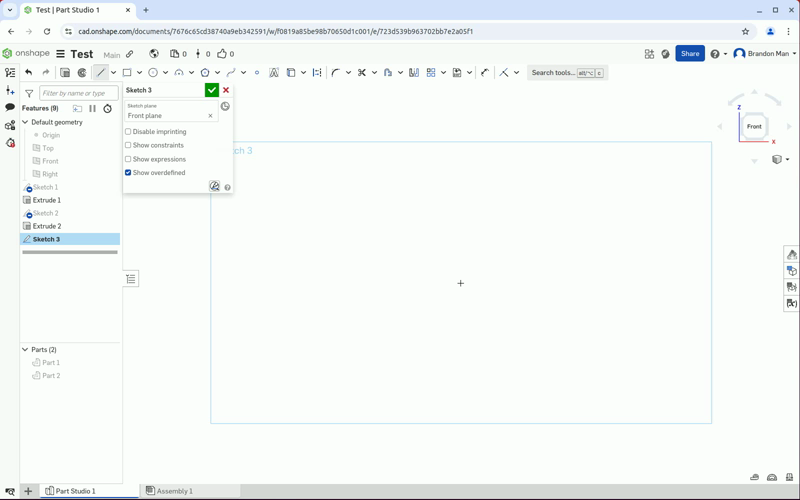
click(460, 282)
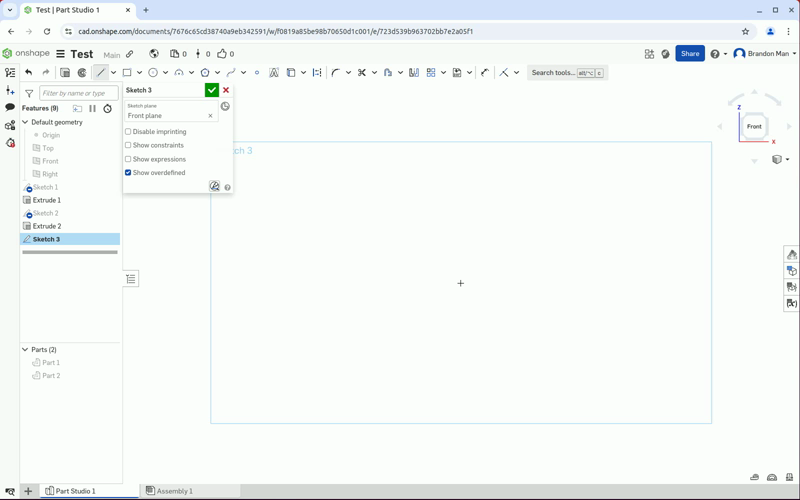
key_up(shift)
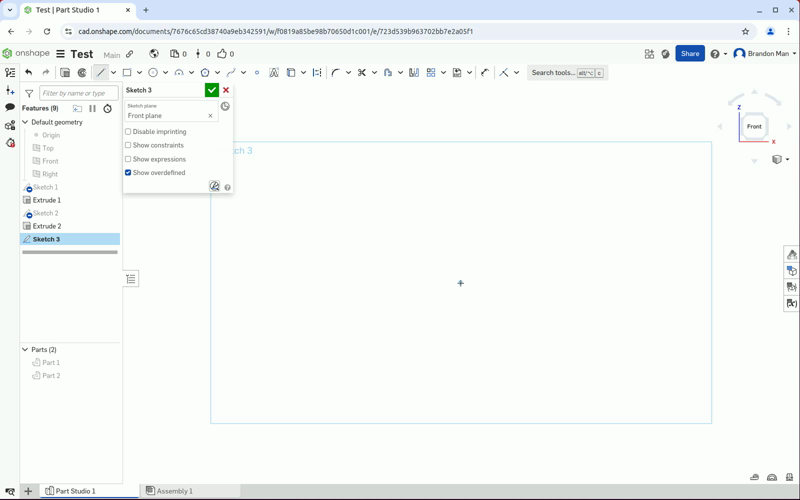
key_down(shift)
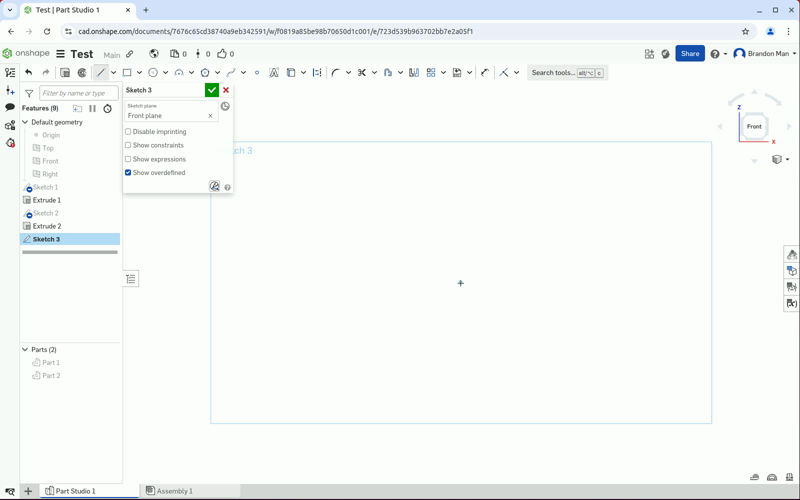
mouse_move(530, 282)
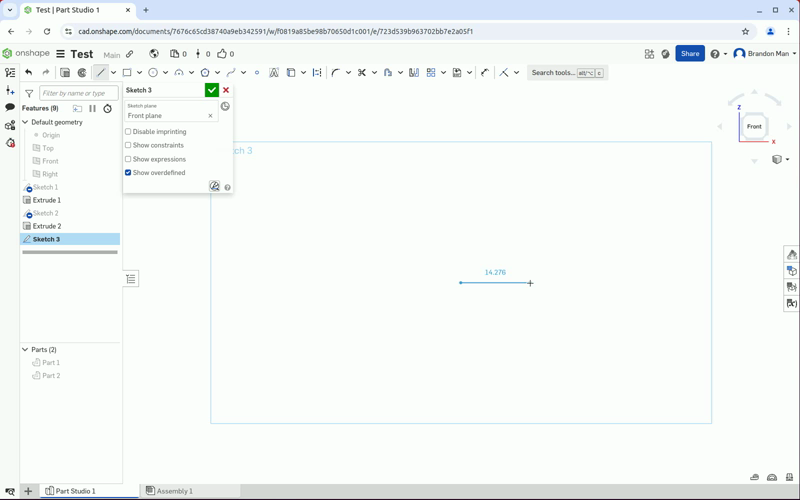
click(530, 282)
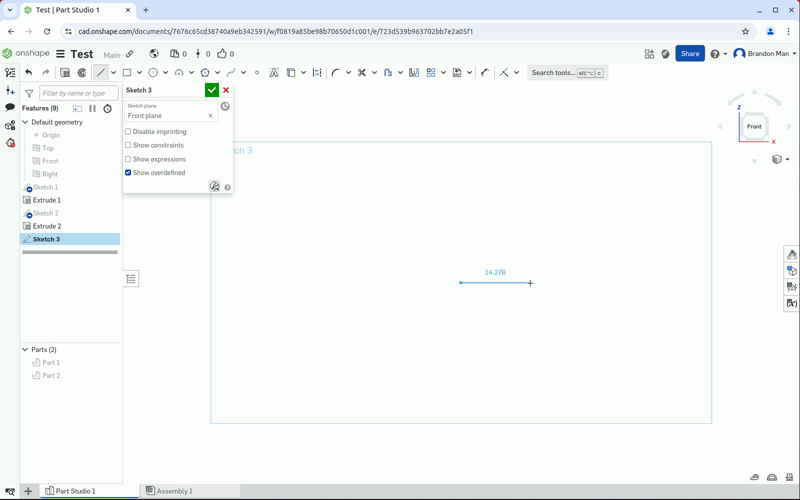
key_up(shift)
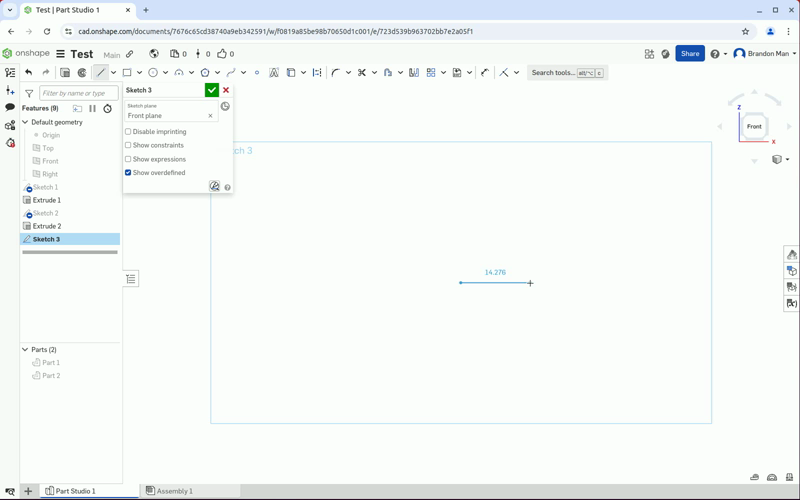
key_down(shift)
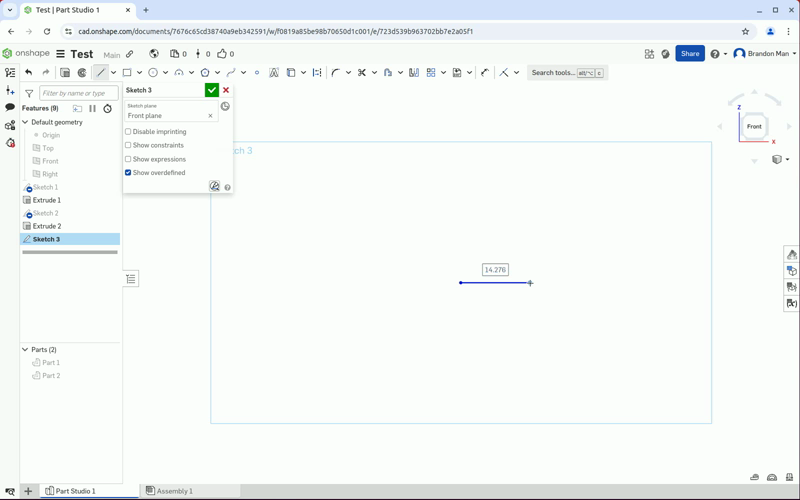
mouse_move(560, 282)
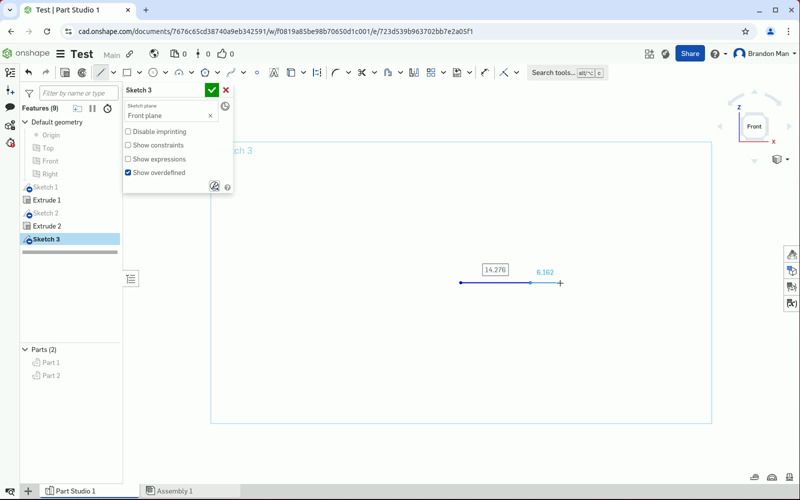
mouse_move(547, 282)
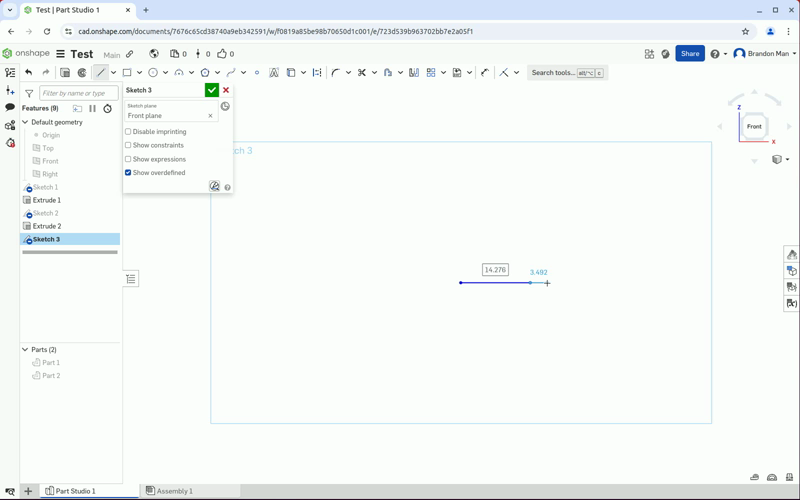
click(547, 282)
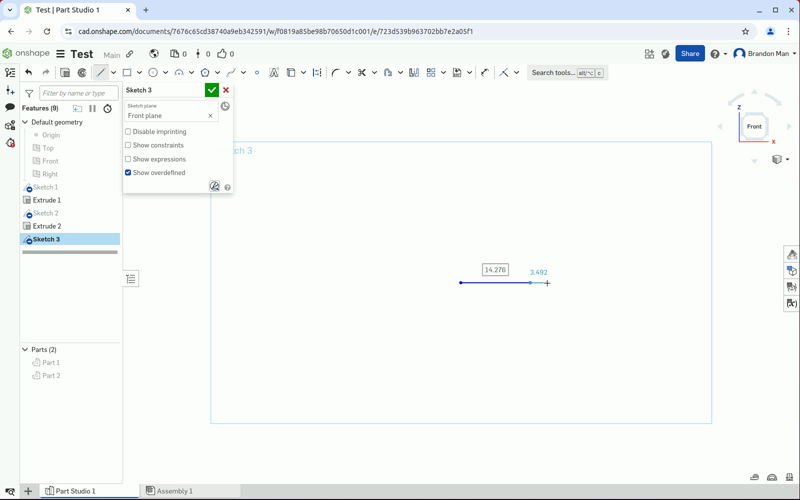
key_up(shift)
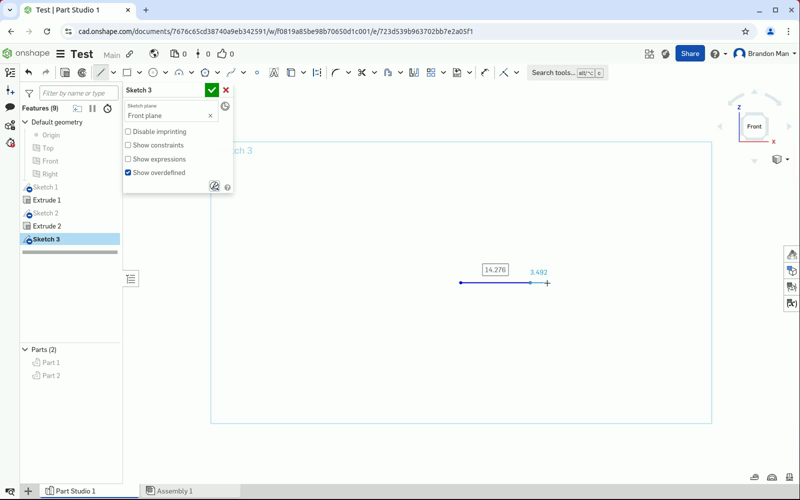
key(esc)
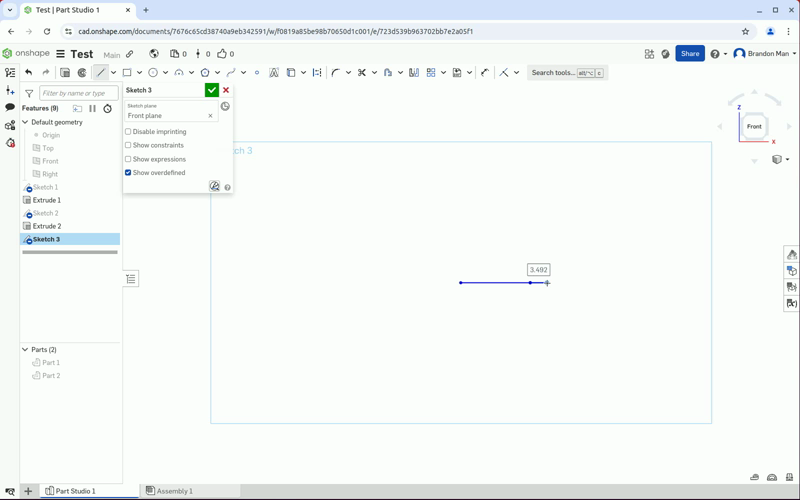
key(a)
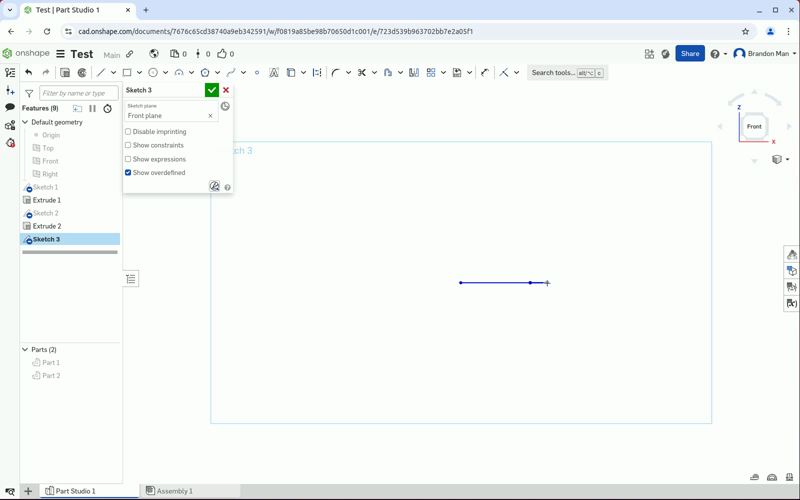
mouse_move(547, 282)
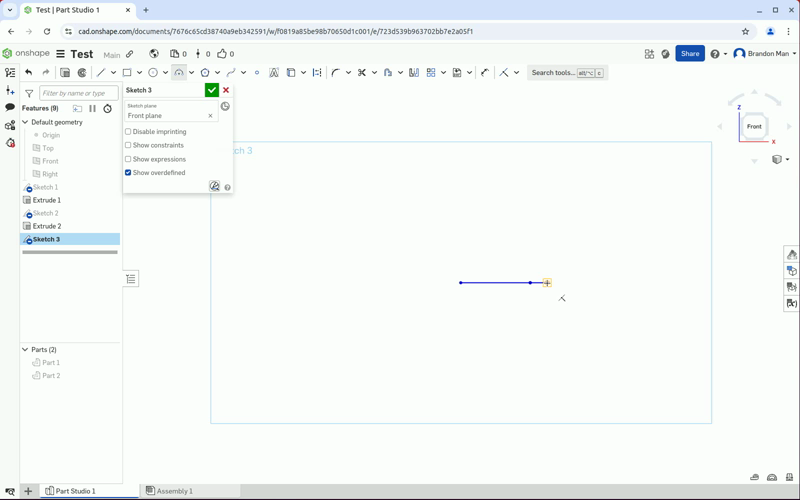
click(547, 282)
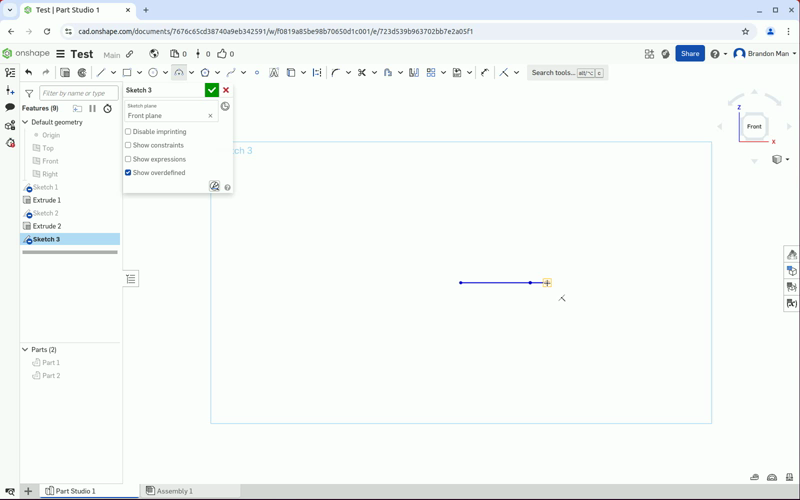
key_down(shift)
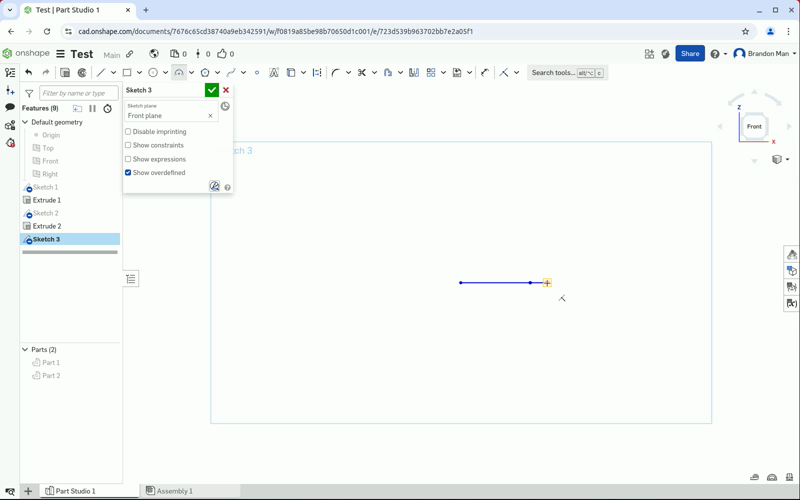
mouse_move(550, 279)
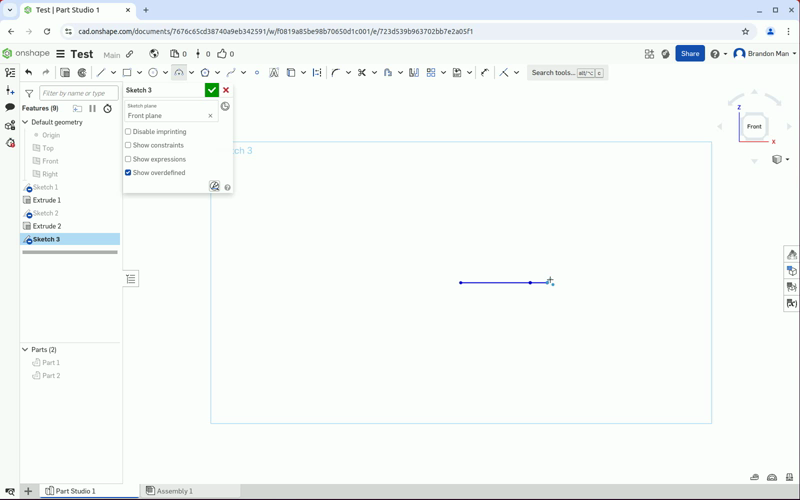
scroll(6)
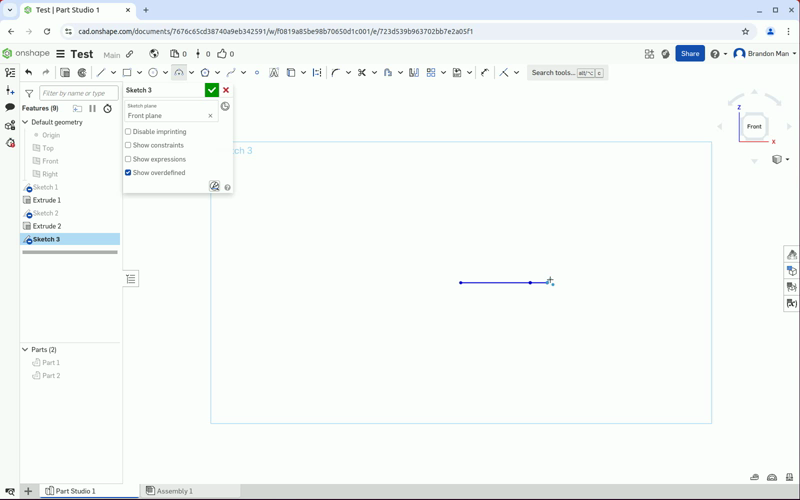
scroll(6)
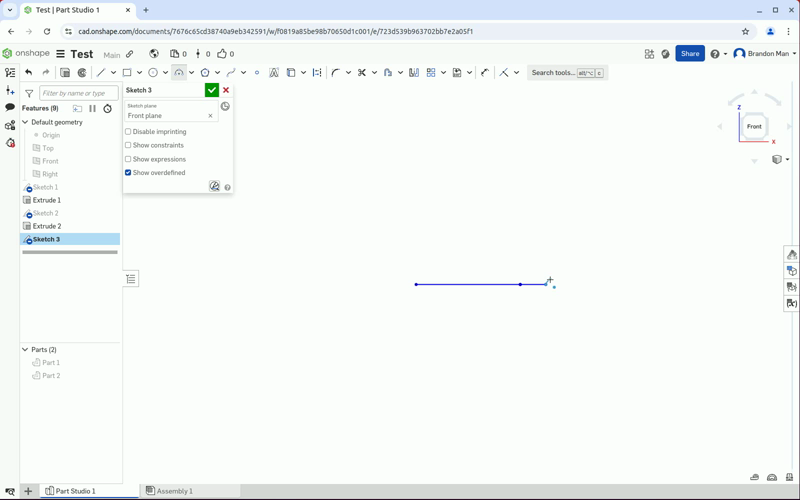
scroll(6)
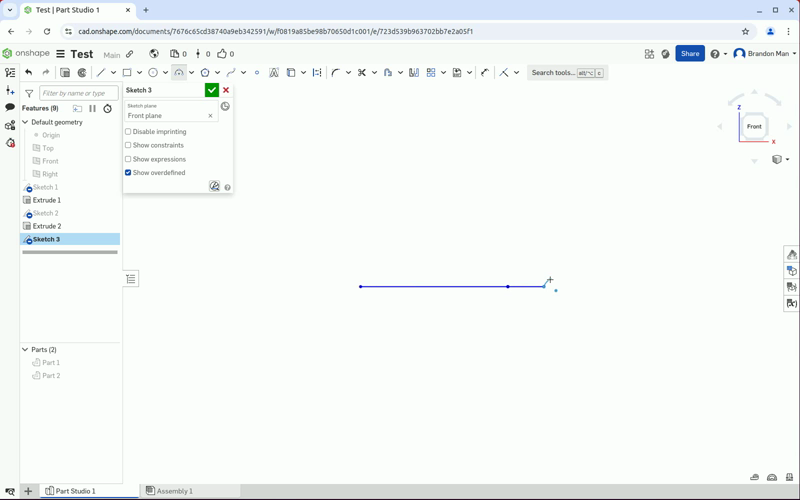
scroll(6)
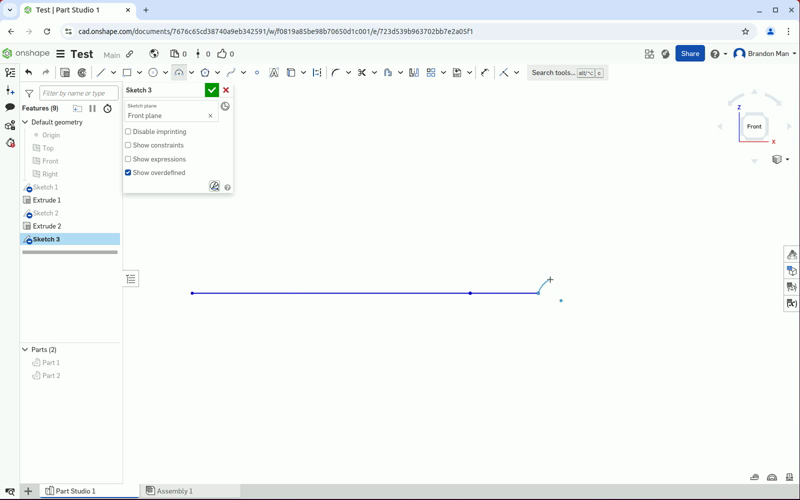
scroll(6)
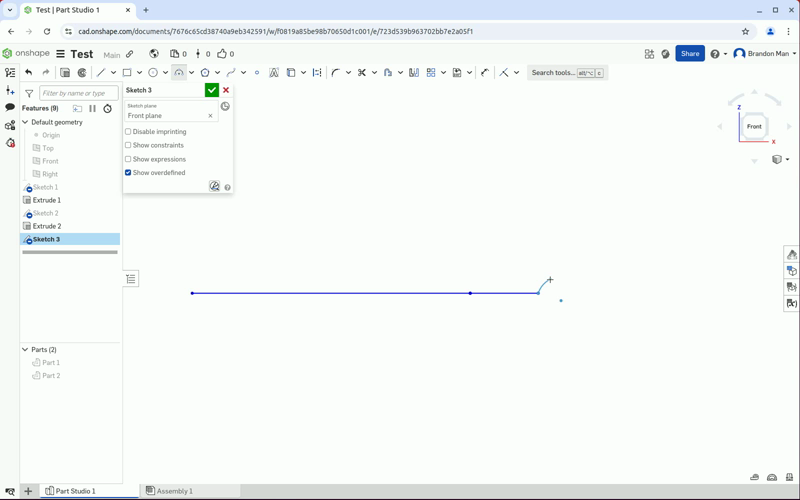
scroll(6)
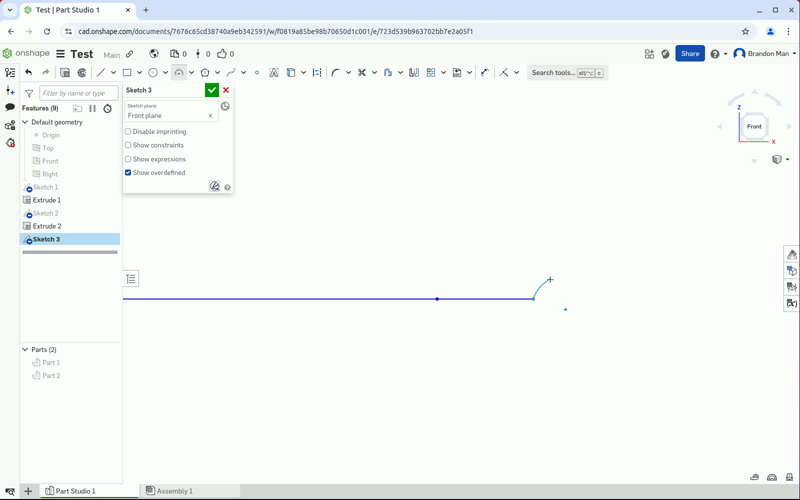
scroll(6)
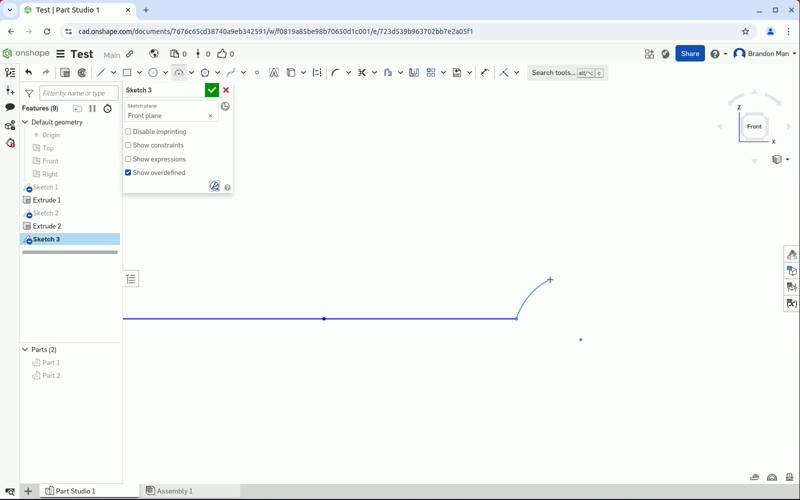
click(550, 279)
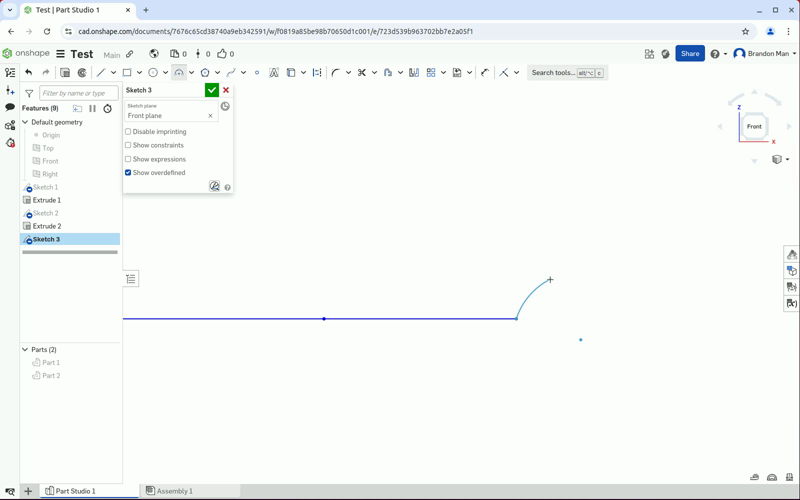
scroll(-6)
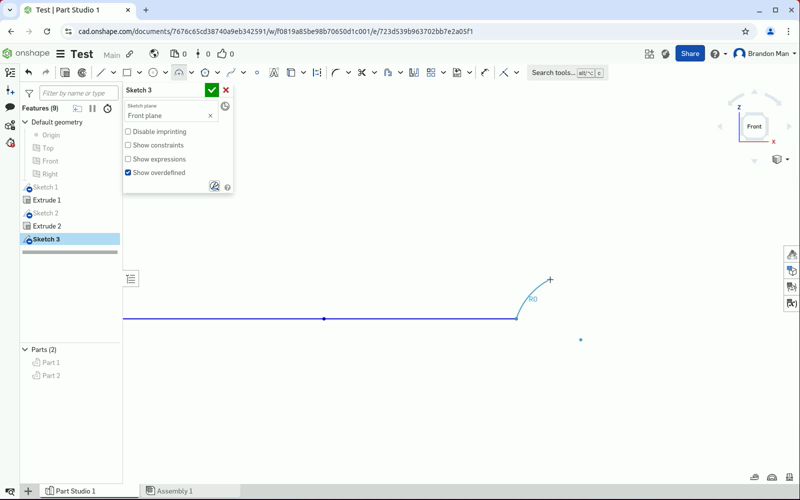
scroll(-6)
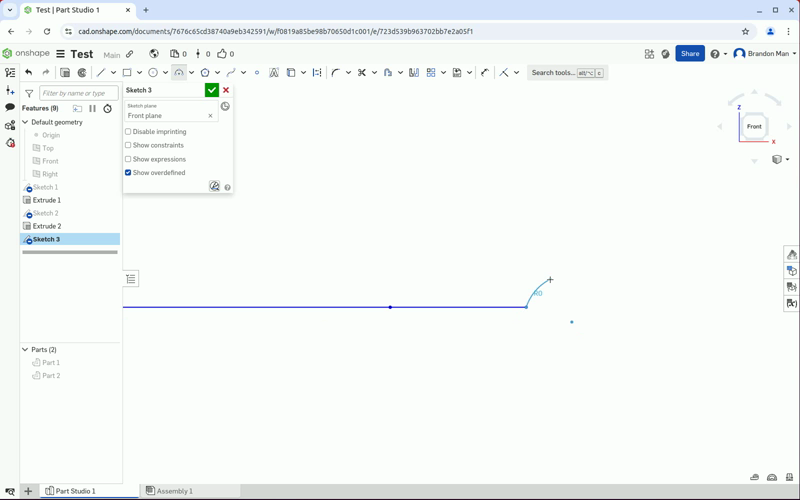
scroll(-6)
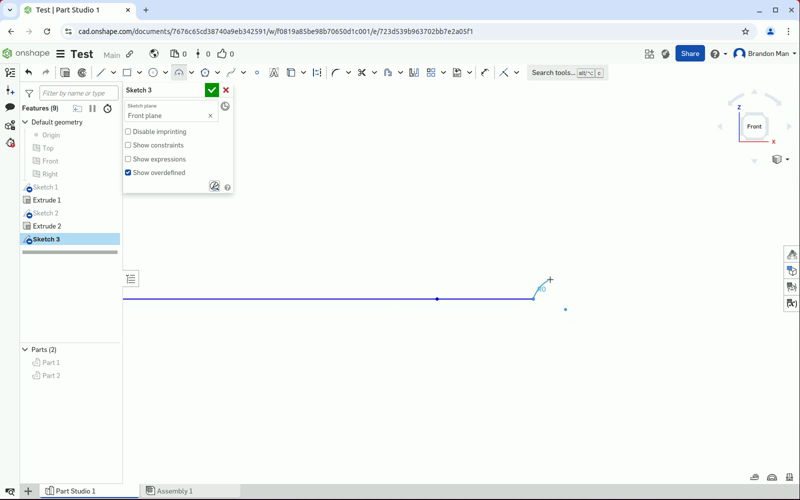
scroll(-6)
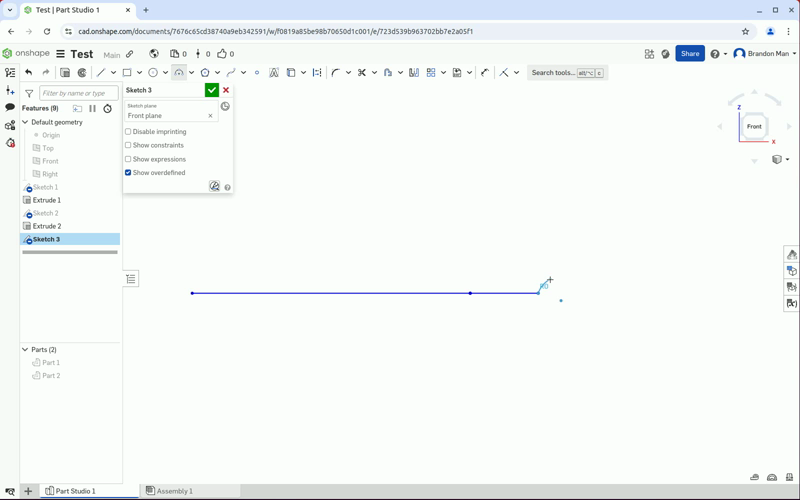
scroll(-6)
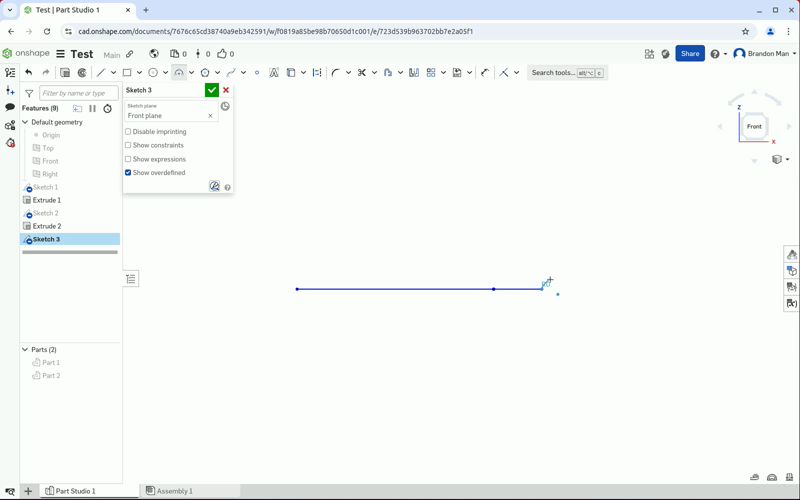
scroll(-6)
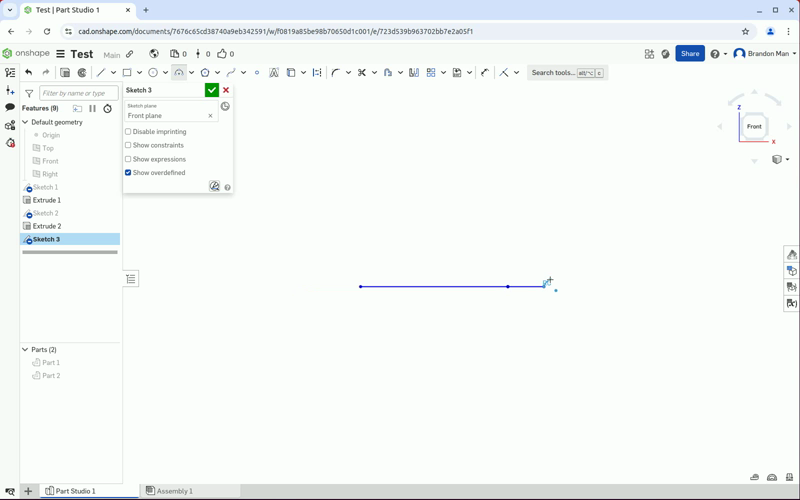
scroll(-6)
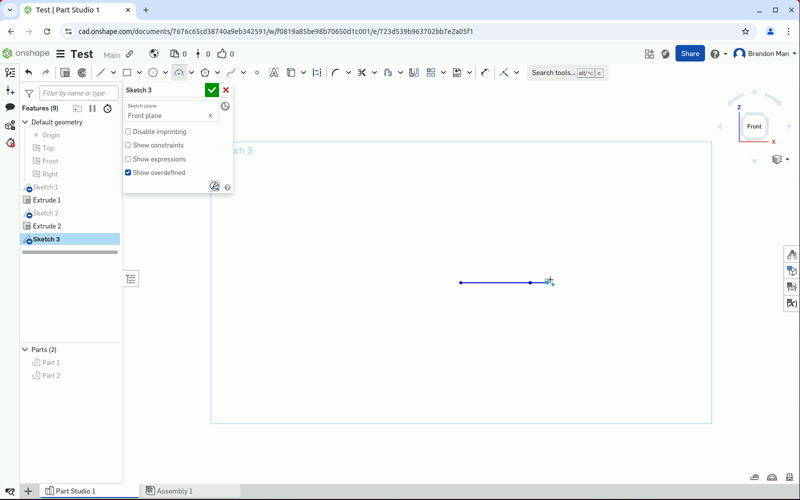
mouse_move(548, 281)
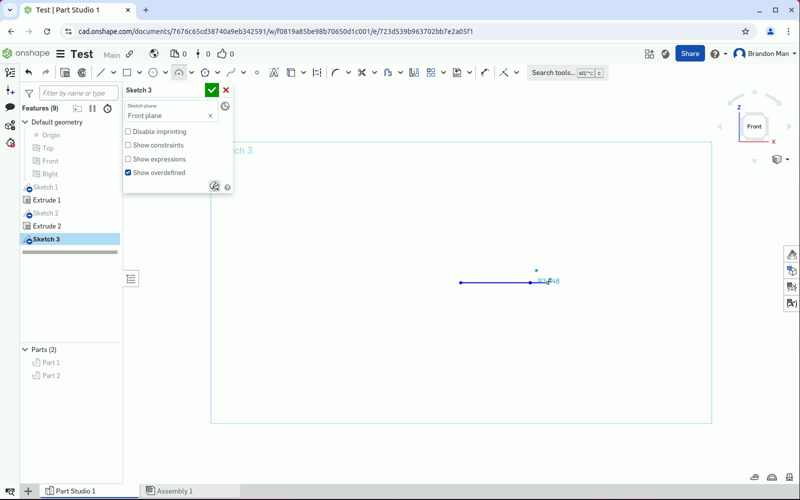
scroll(6)
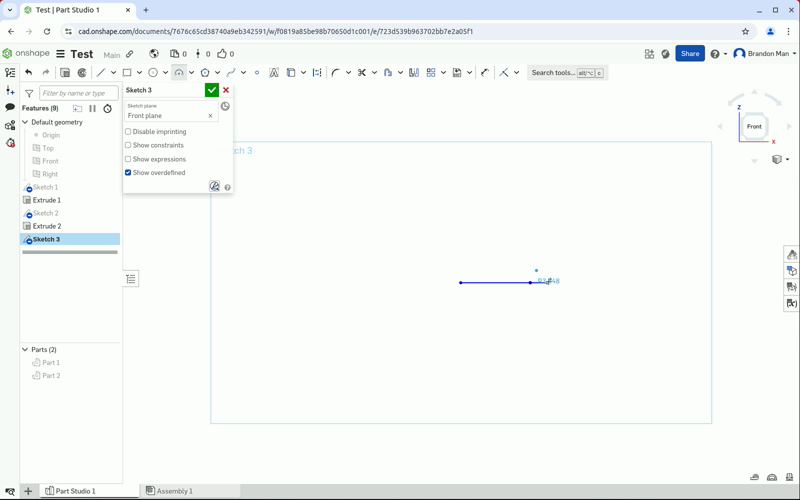
scroll(6)
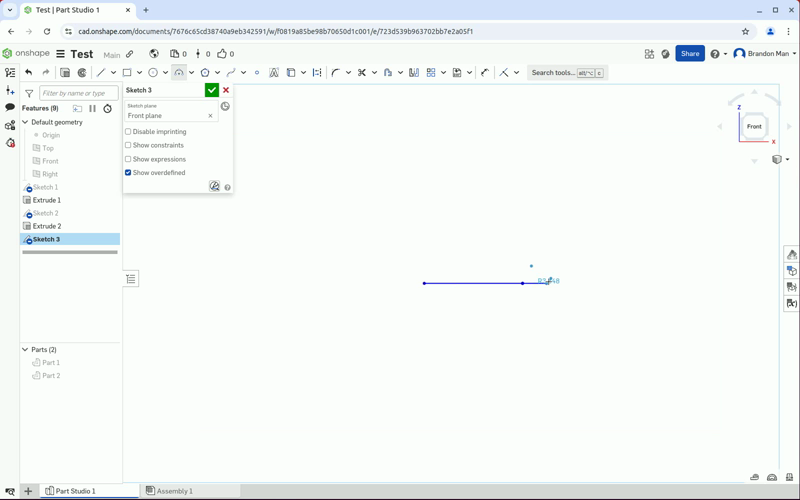
scroll(6)
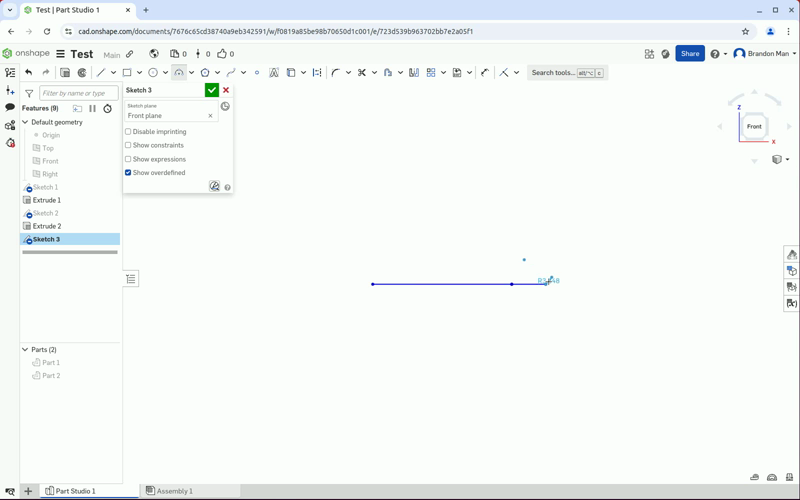
scroll(6)
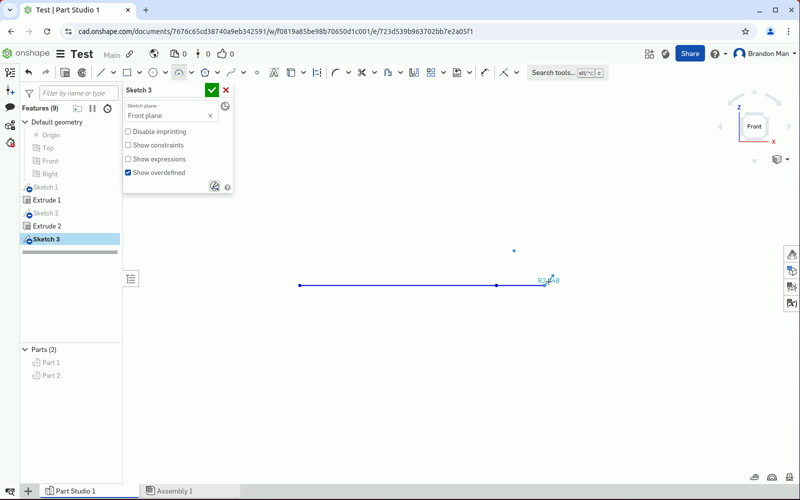
scroll(6)
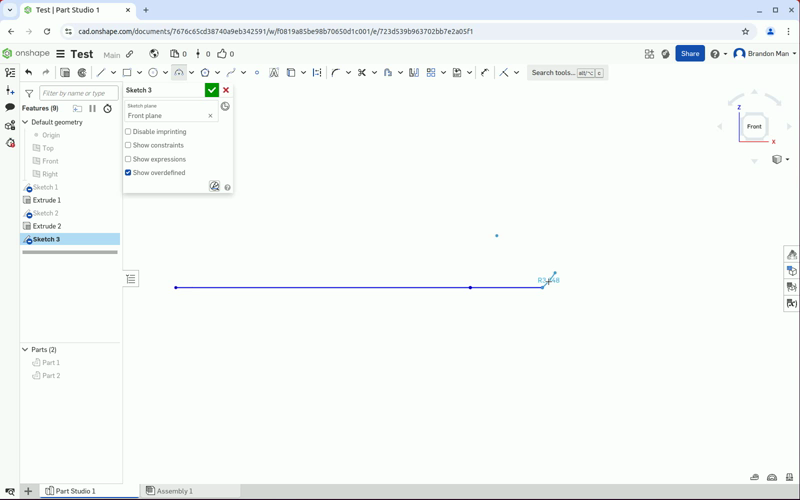
scroll(6)
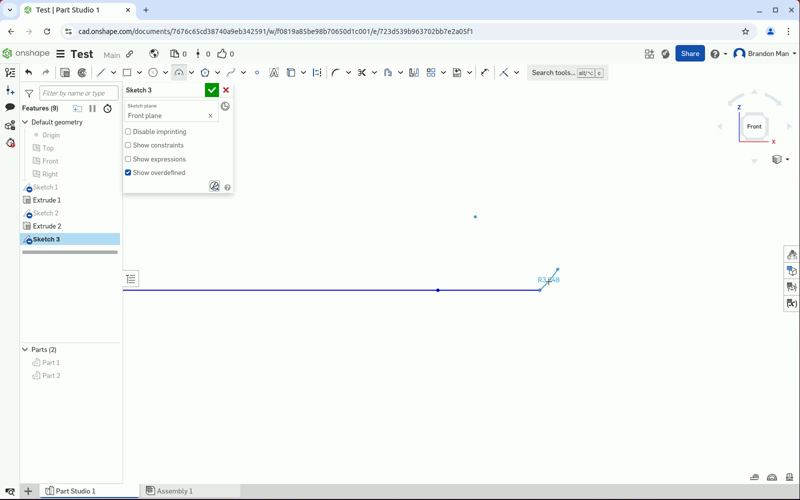
scroll(6)
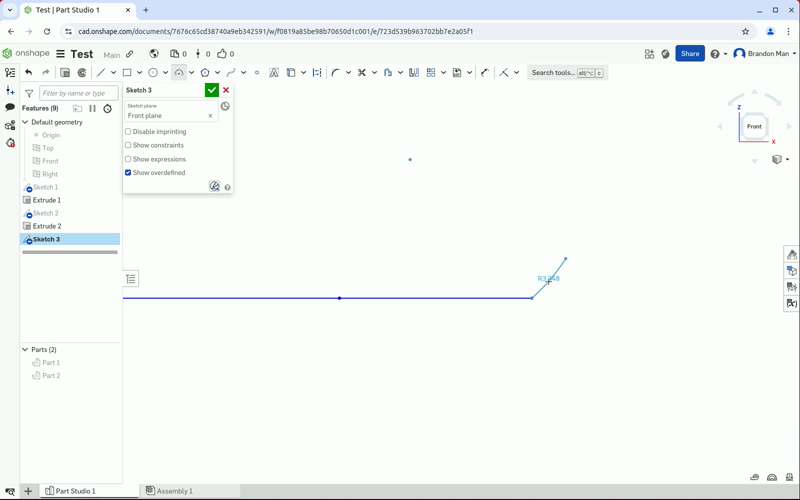
click(548, 281)
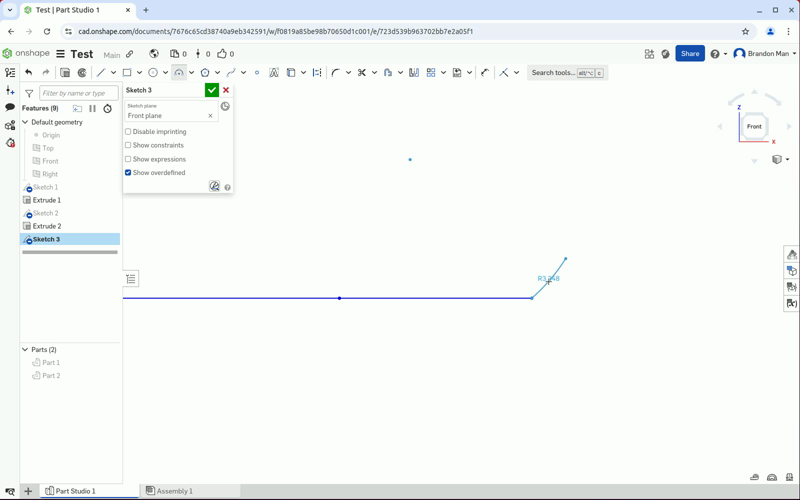
scroll(-6)
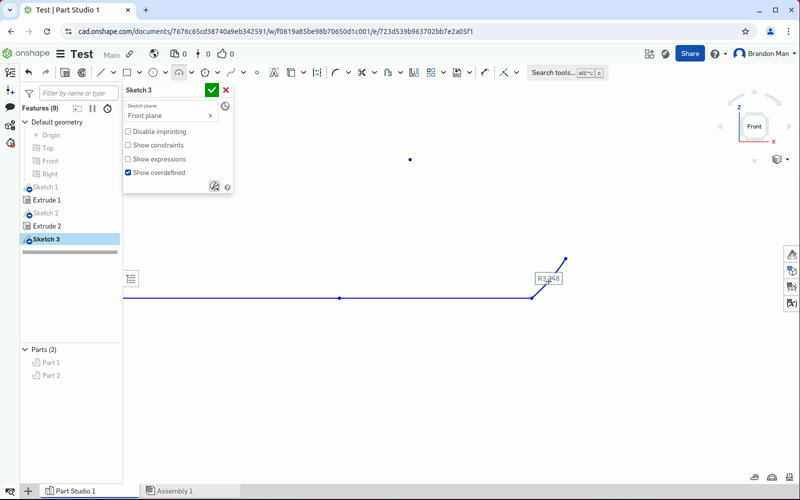
scroll(-6)
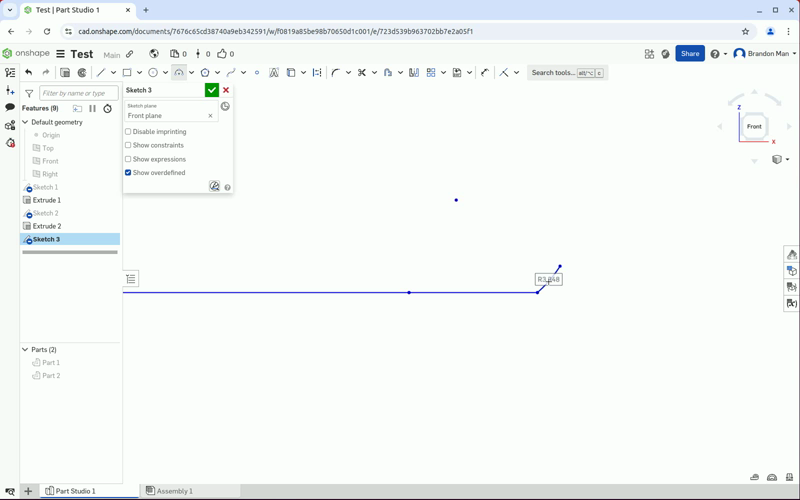
scroll(-6)
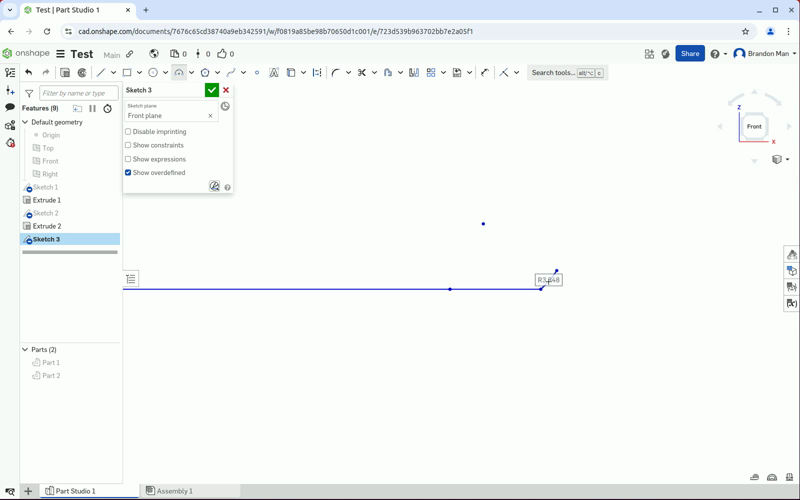
scroll(-6)
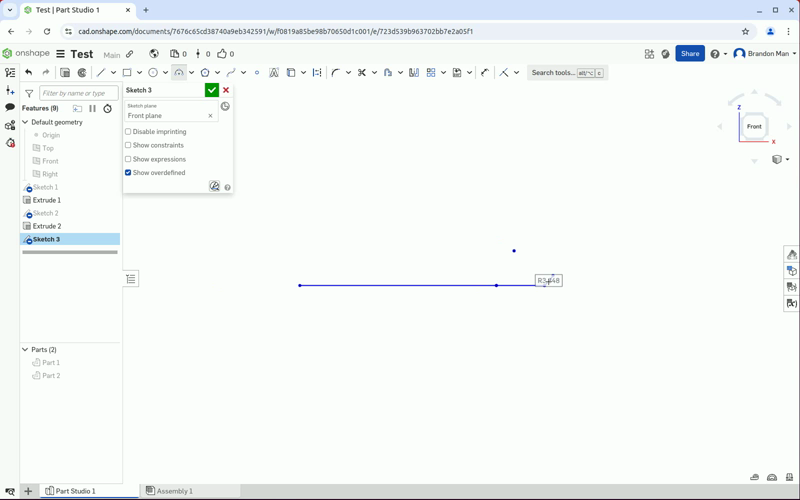
scroll(-6)
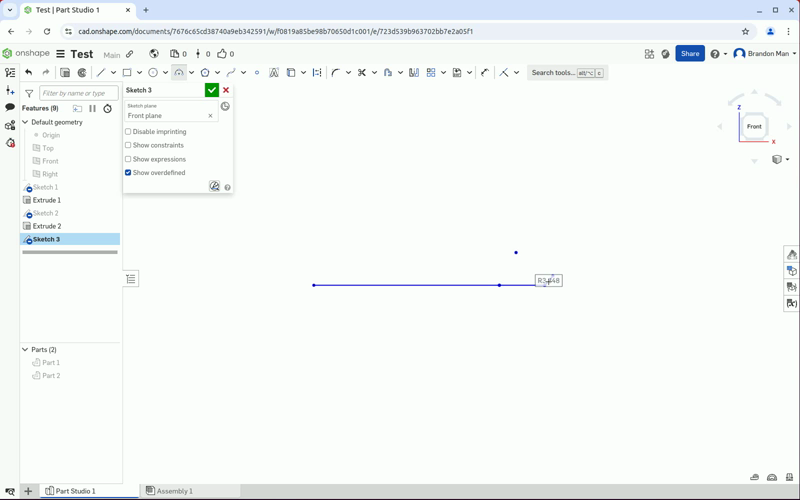
scroll(-6)
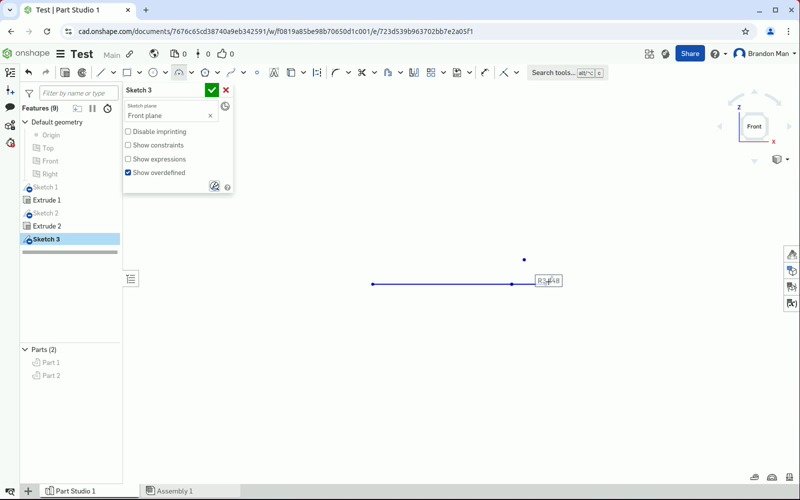
scroll(-6)
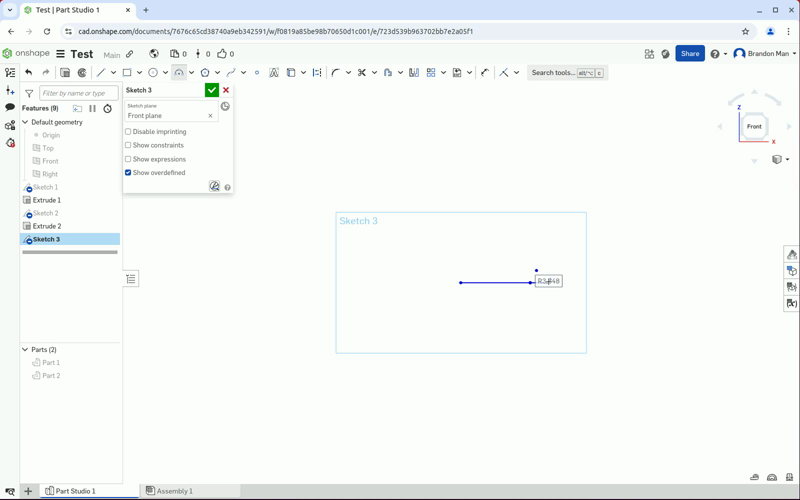
key_up(shift)
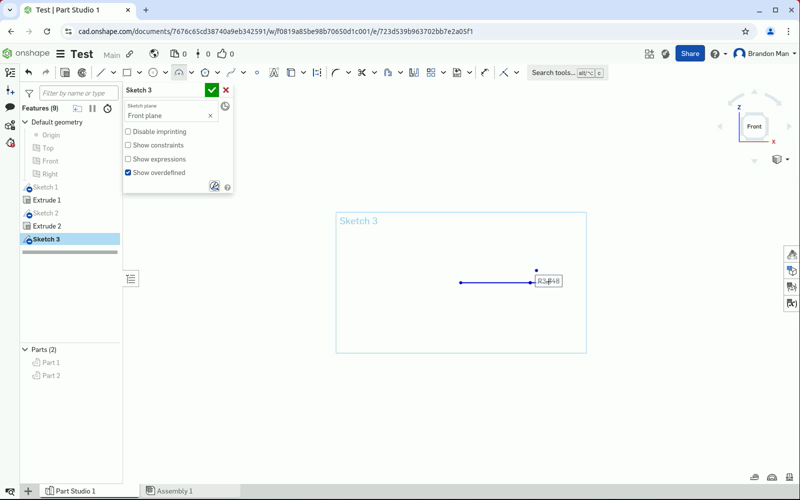
key(esc)
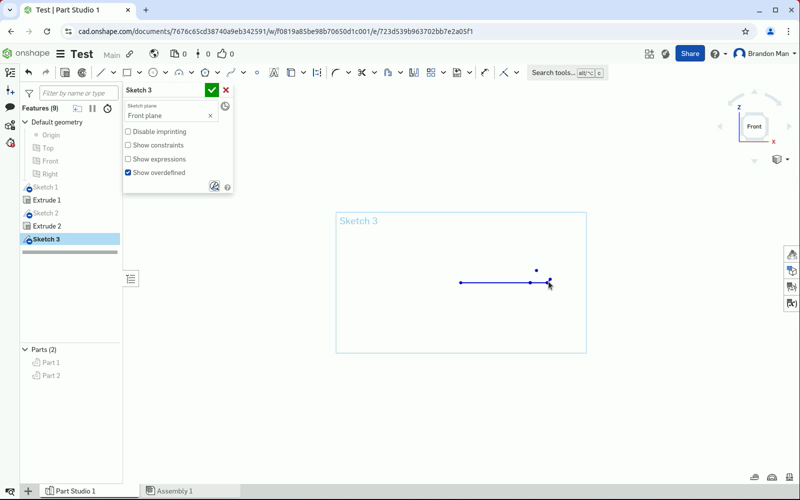
key(l)
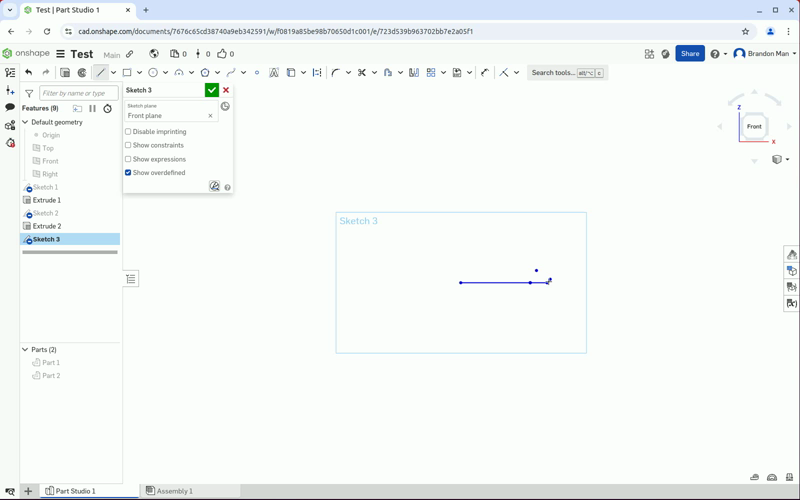
mouse_move(550, 279)
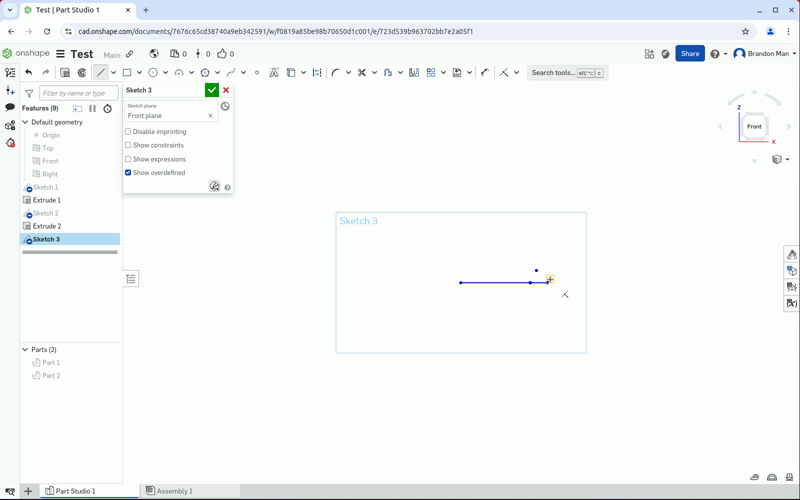
scroll(6)
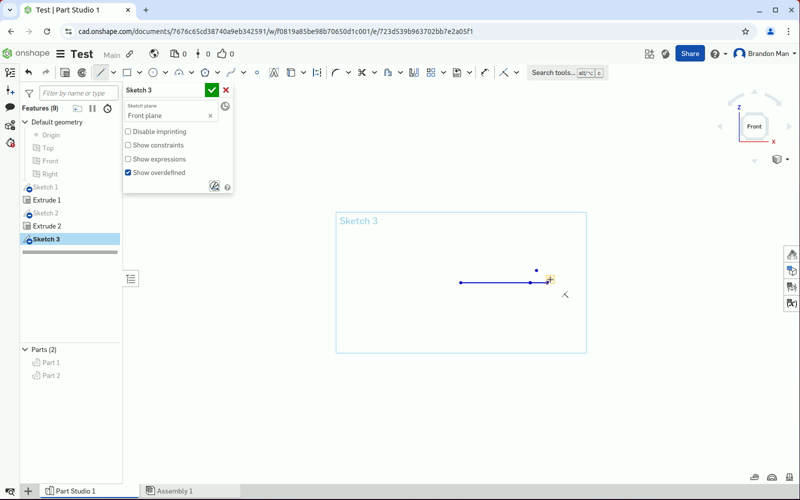
scroll(6)
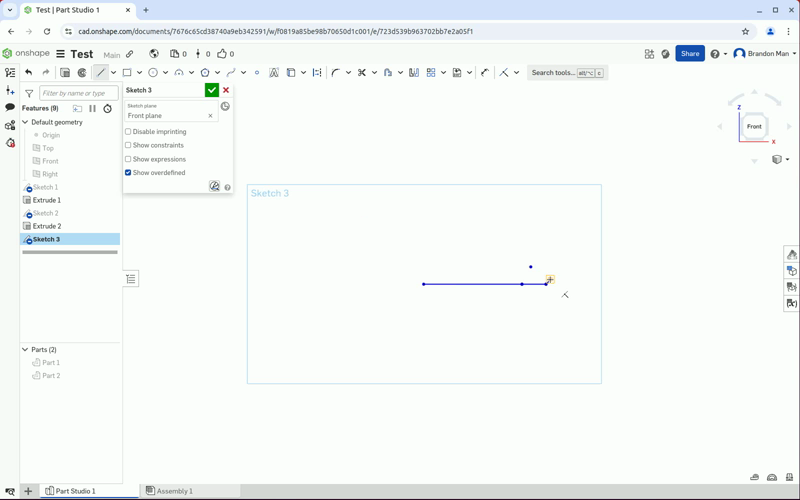
scroll(6)
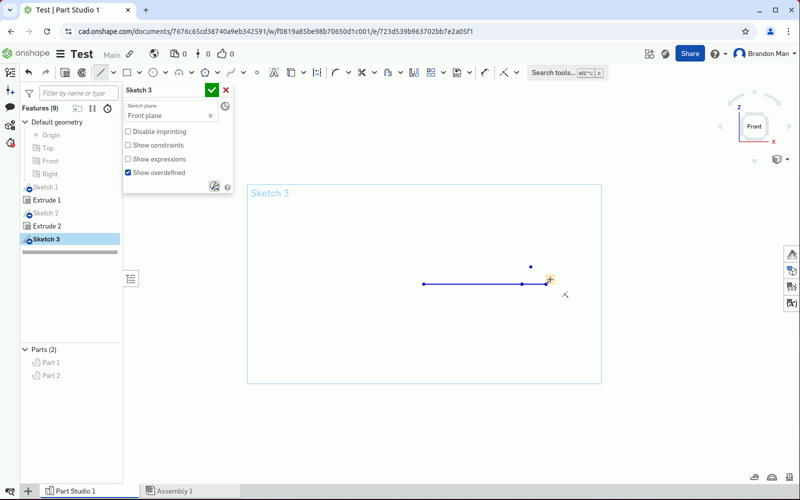
scroll(6)
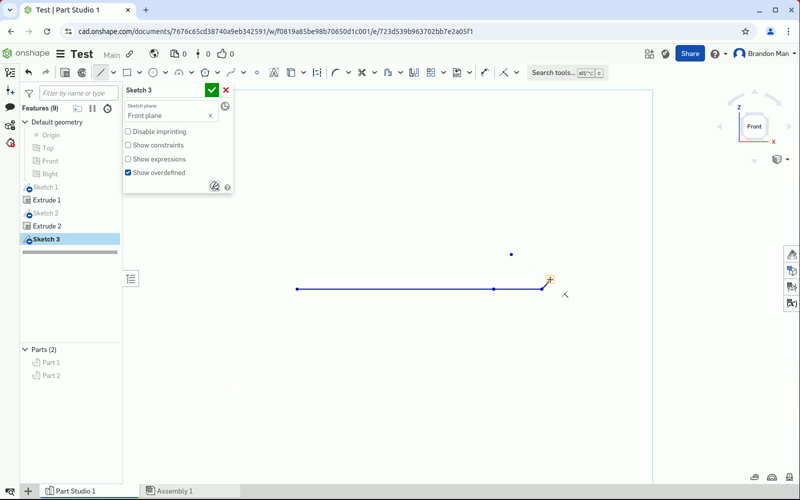
scroll(6)
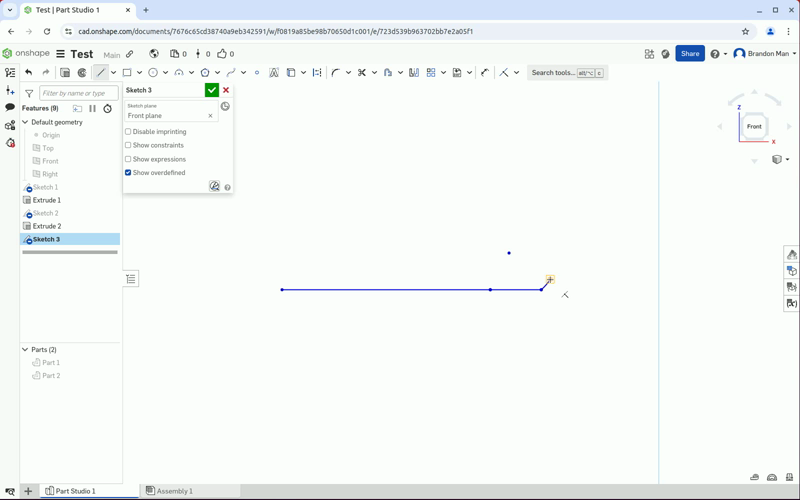
scroll(6)
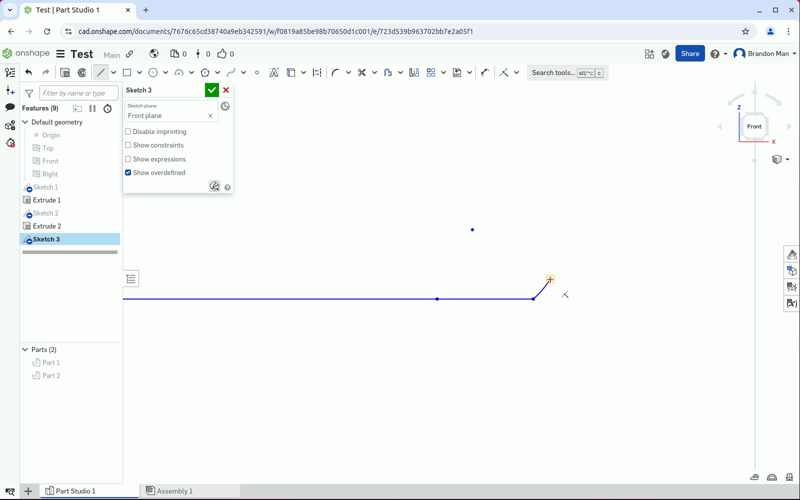
scroll(6)
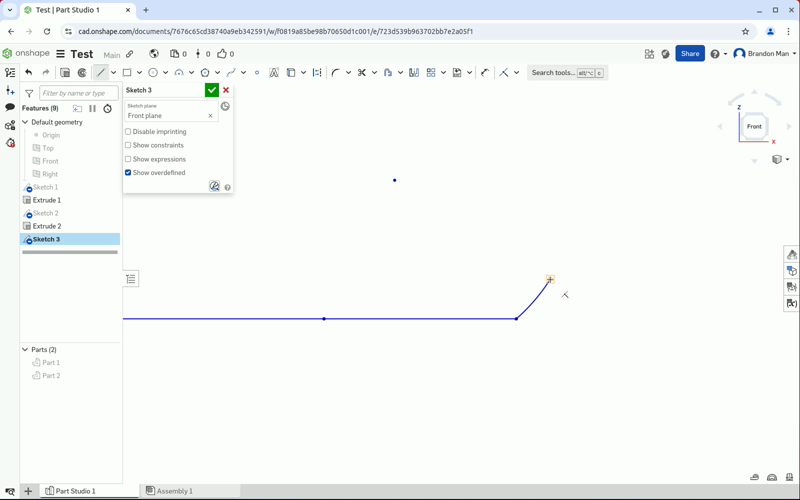
click(550, 279)
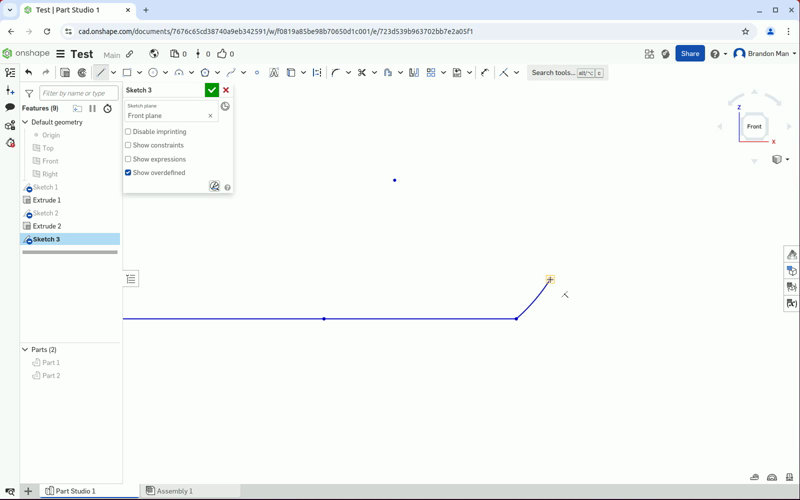
scroll(-6)
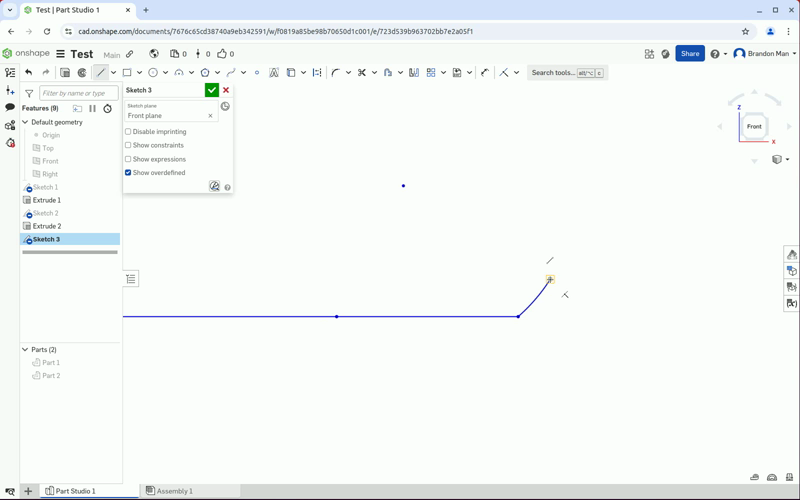
scroll(-6)
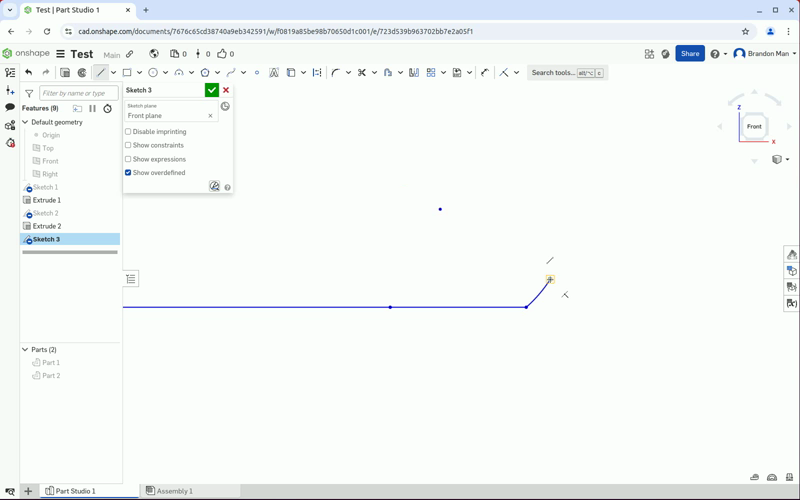
scroll(-6)
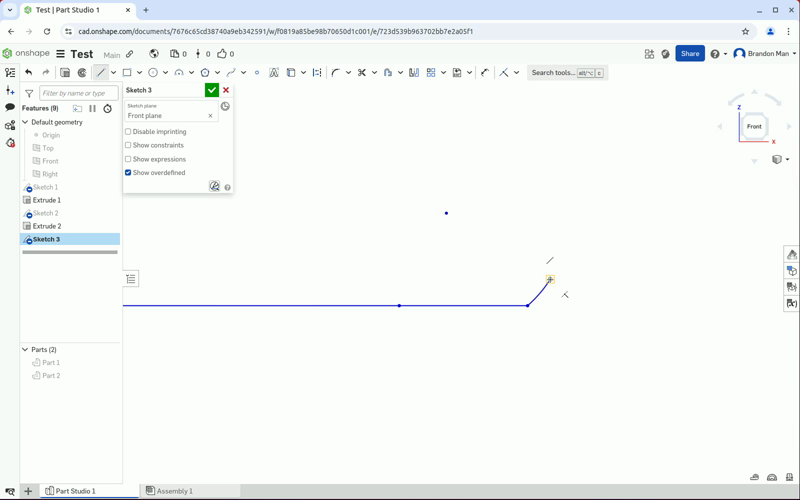
scroll(-6)
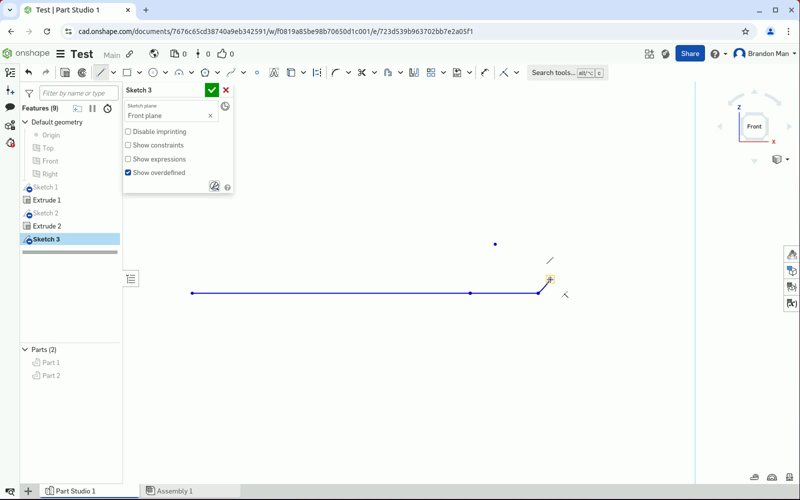
scroll(-6)
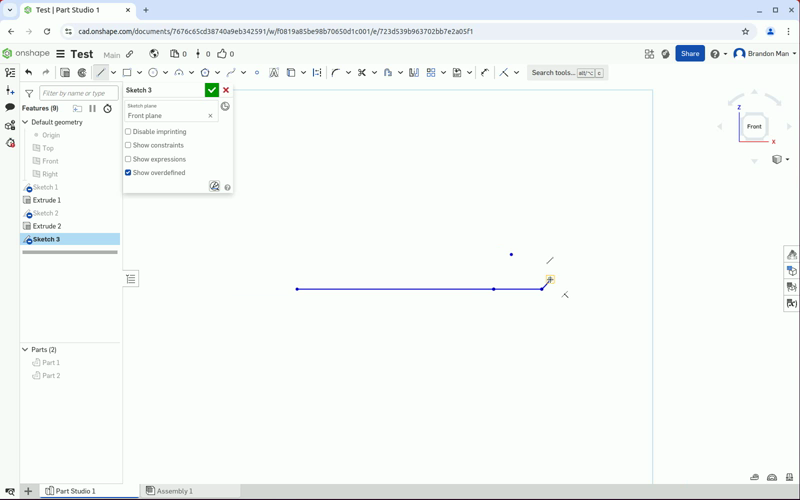
scroll(-6)
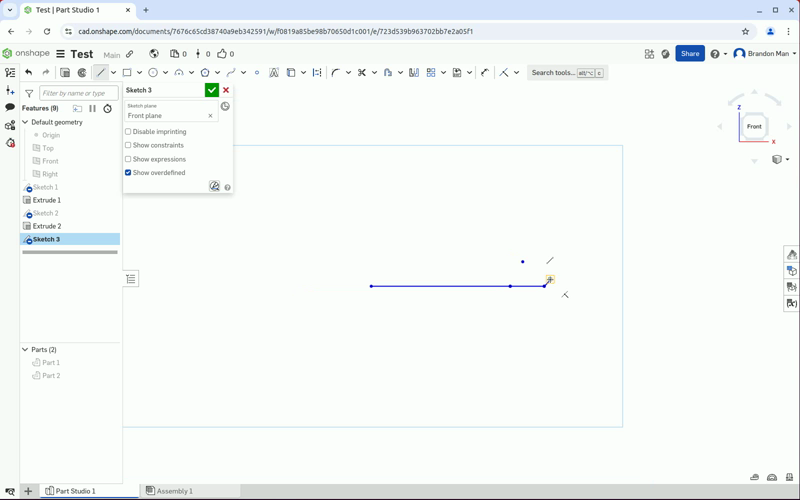
scroll(-6)
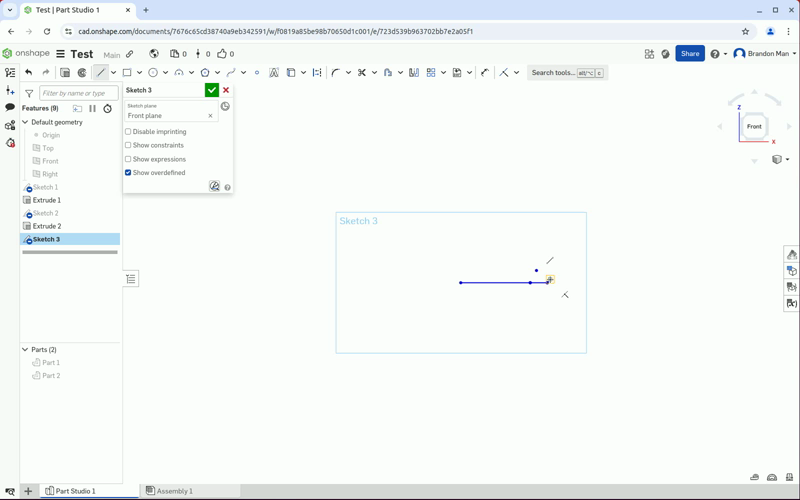
key_down(shift)
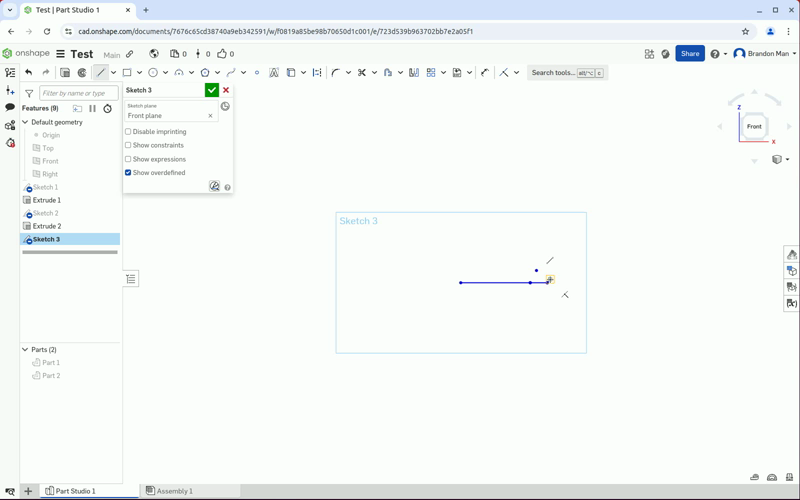
mouse_move(580, 279)
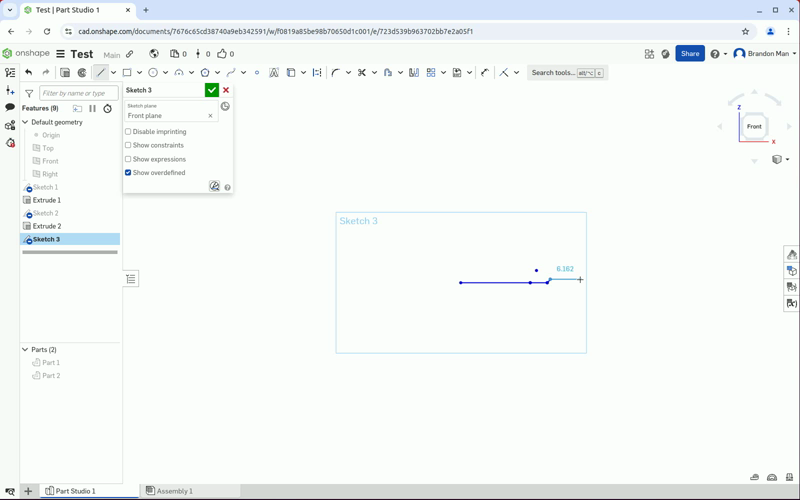
mouse_move(531, 279)
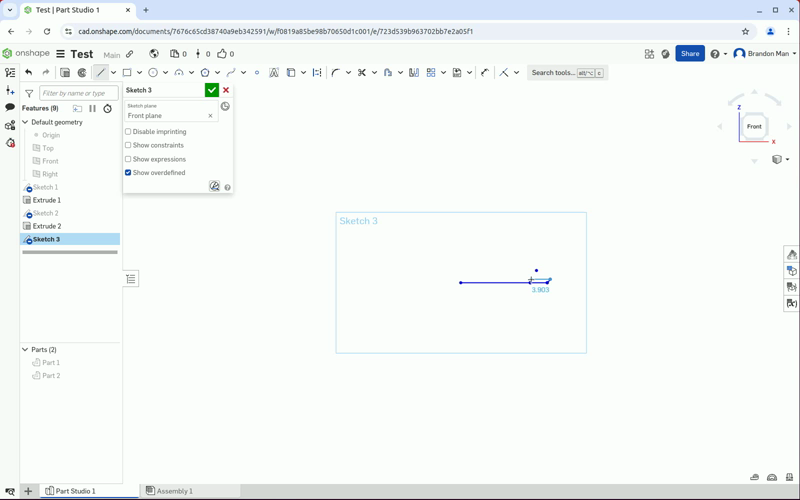
scroll(6)
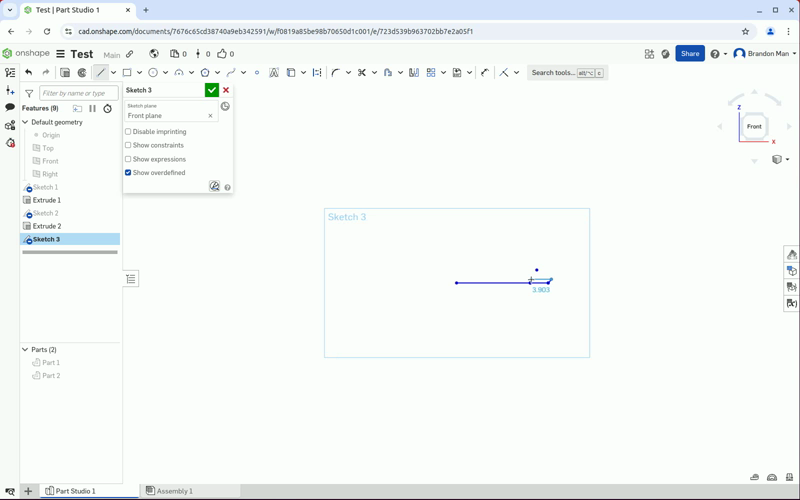
scroll(6)
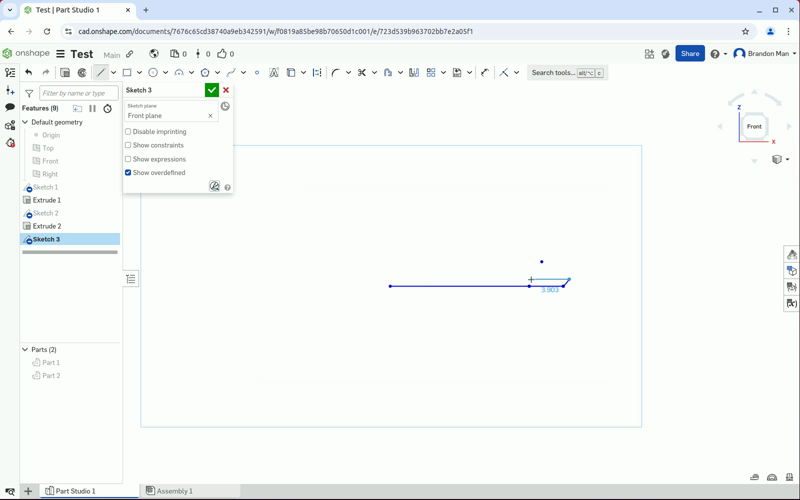
scroll(6)
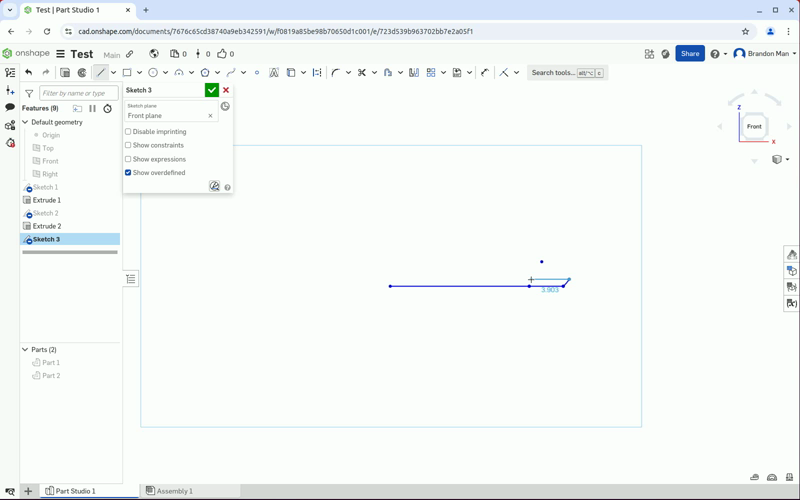
scroll(6)
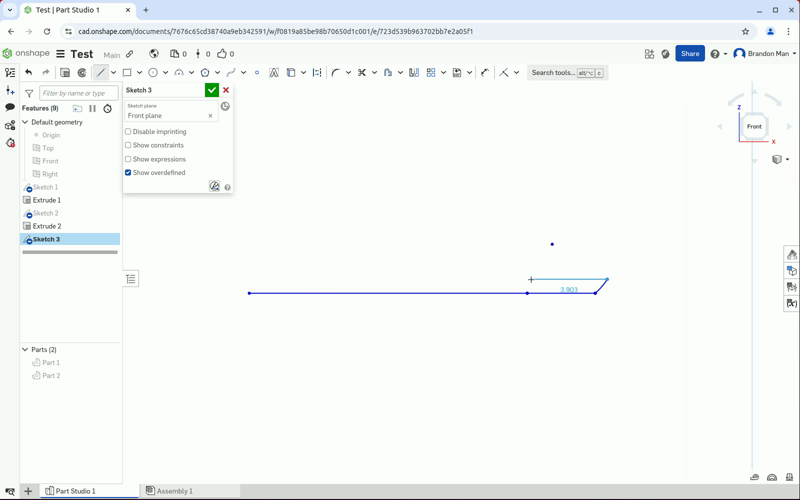
scroll(6)
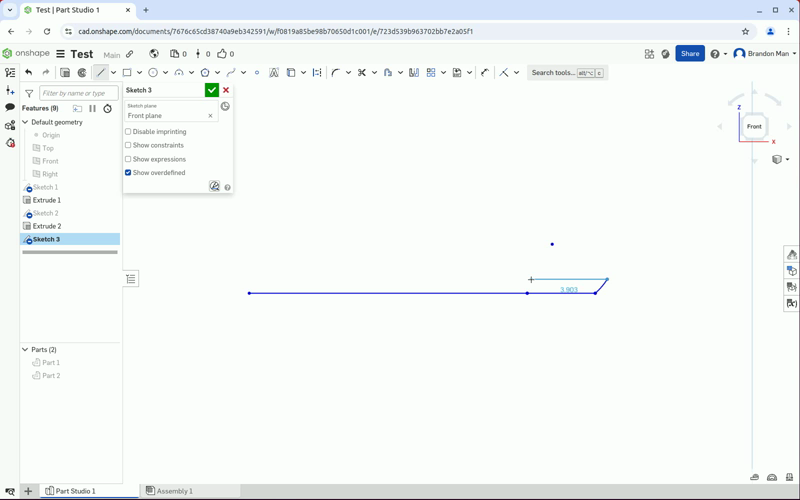
scroll(6)
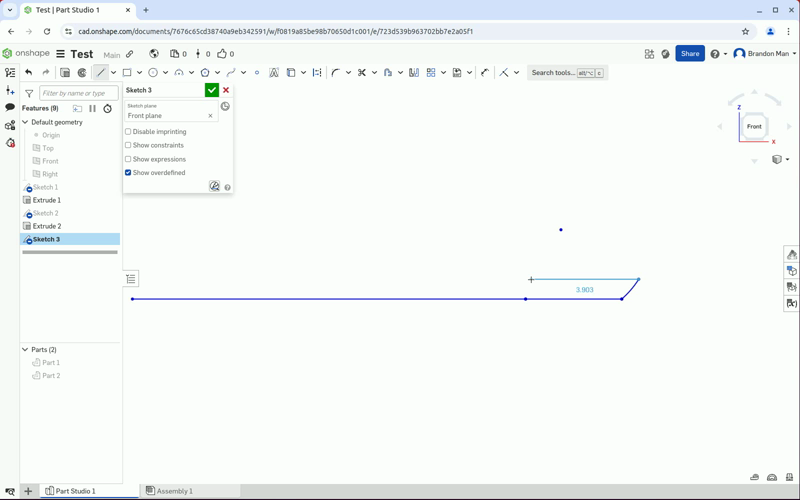
scroll(6)
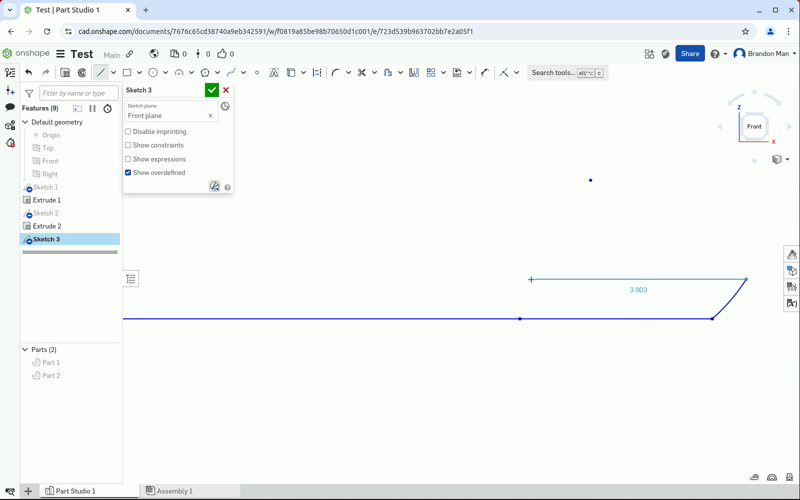
click(531, 279)
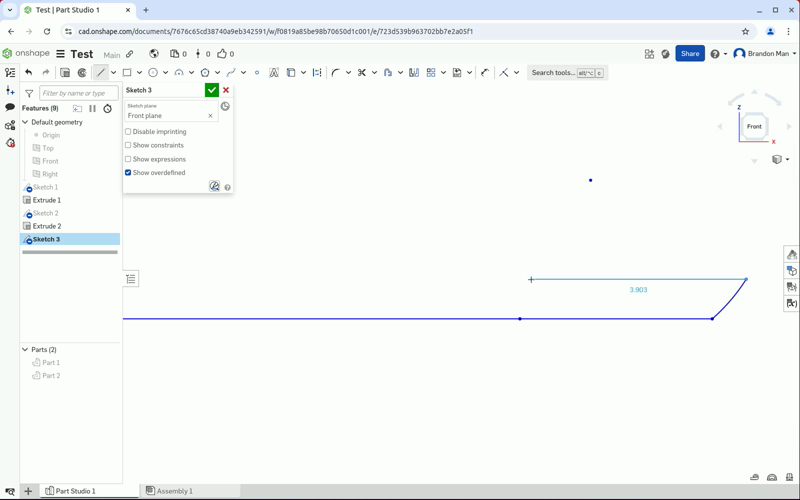
scroll(-6)
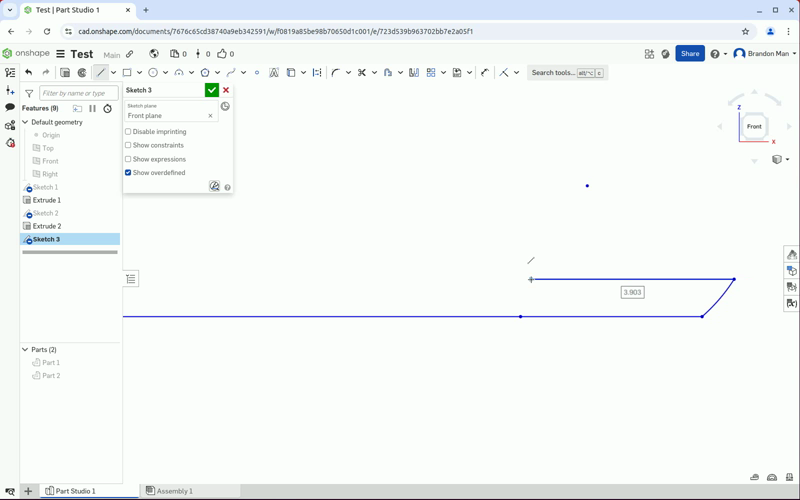
scroll(-6)
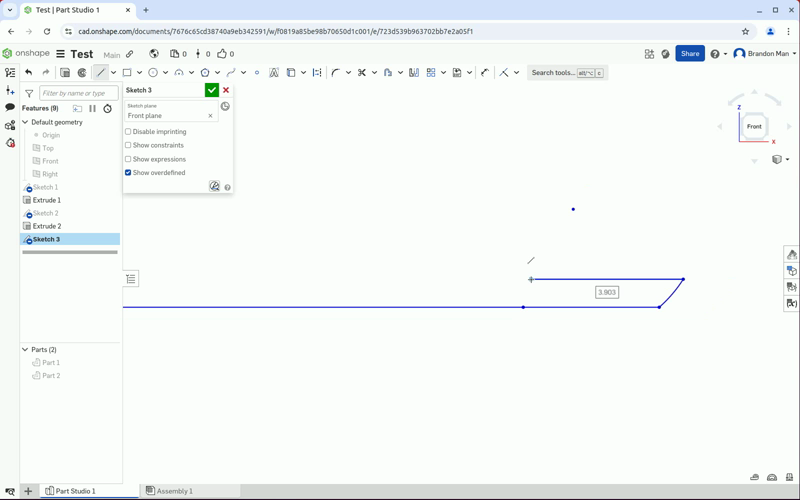
scroll(-6)
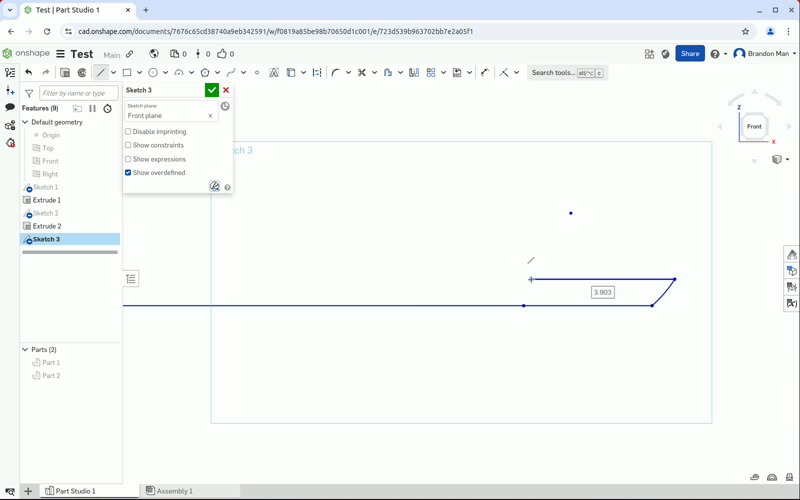
scroll(-6)
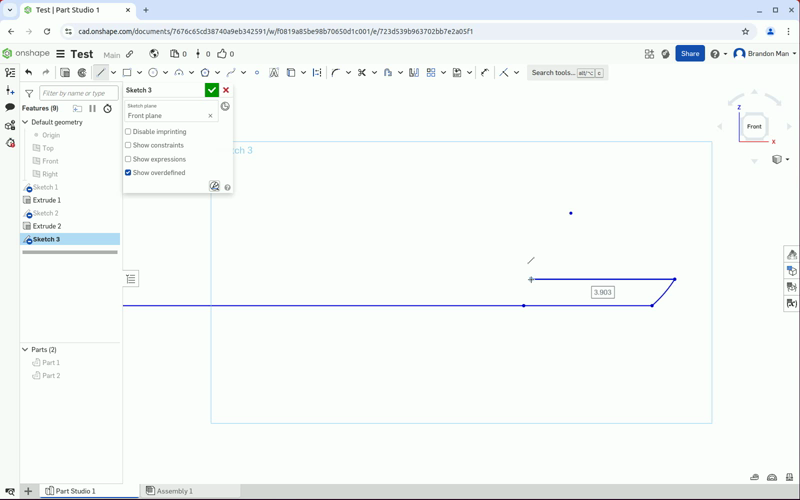
scroll(-6)
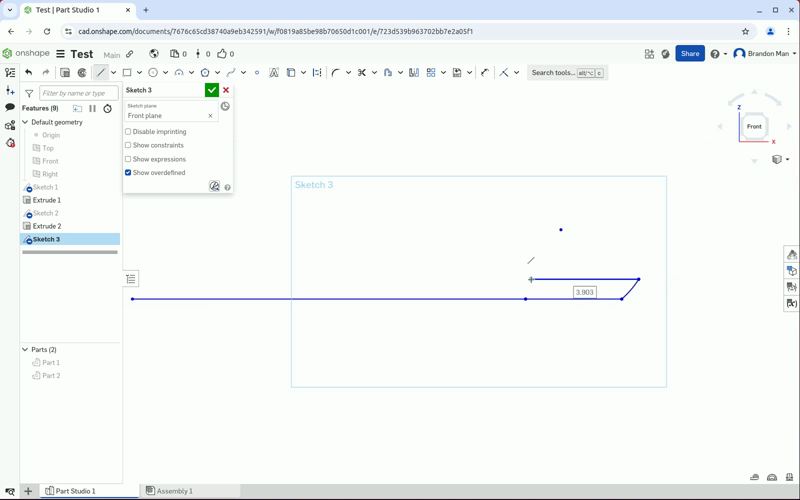
scroll(-6)
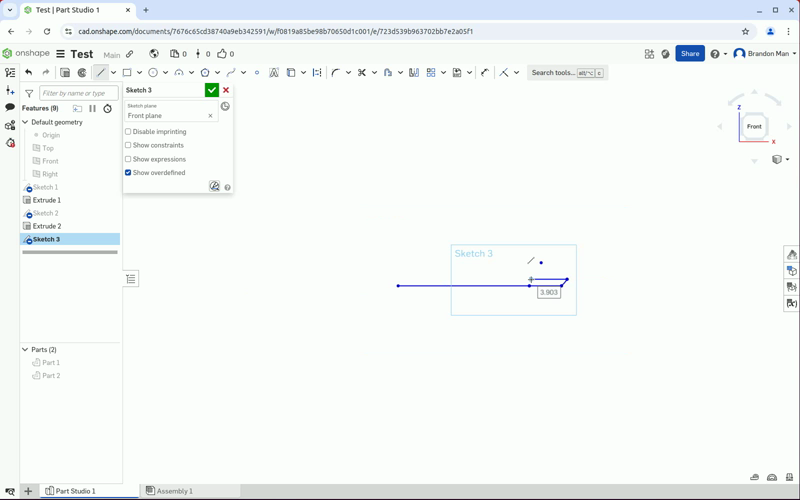
scroll(-6)
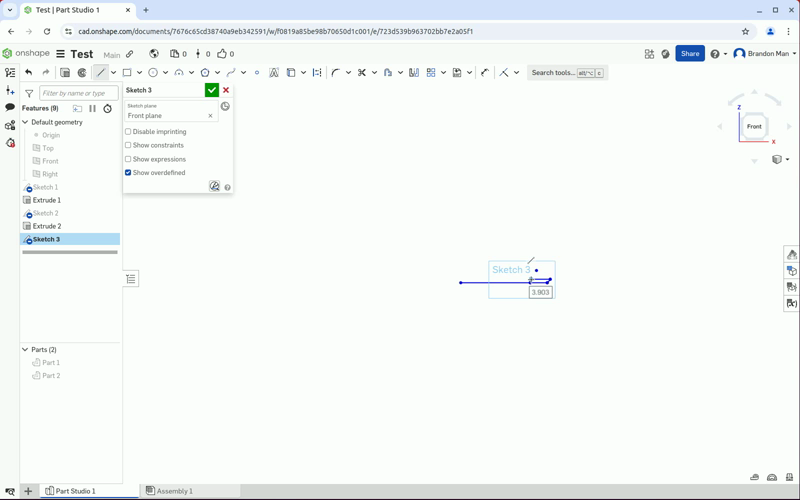
key_up(shift)
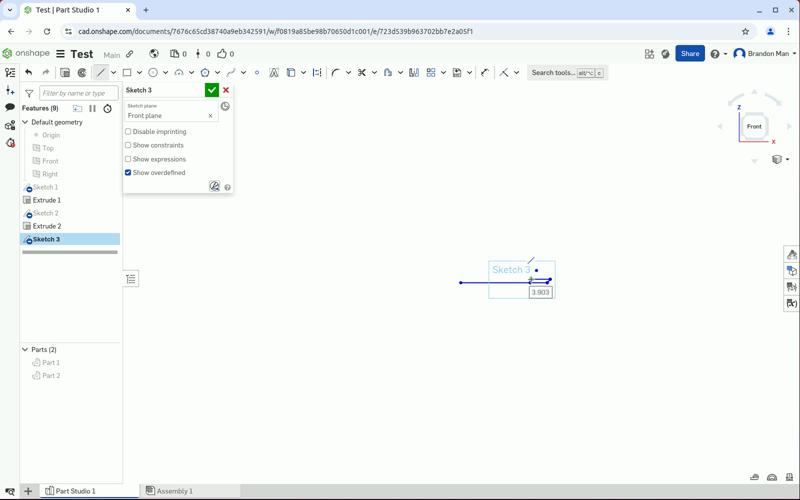
key_down(shift)
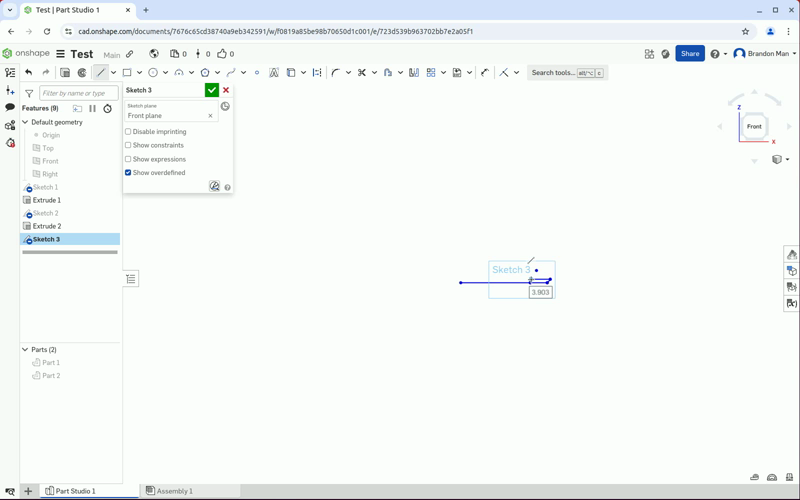
mouse_move(561, 279)
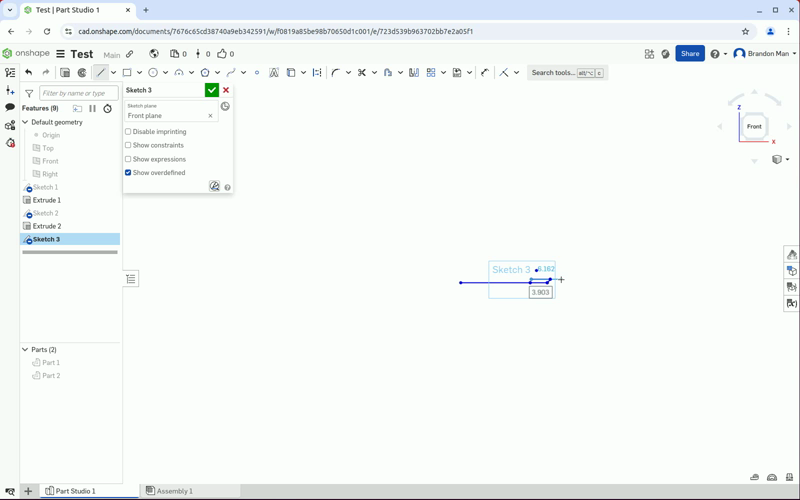
mouse_move(537, 244)
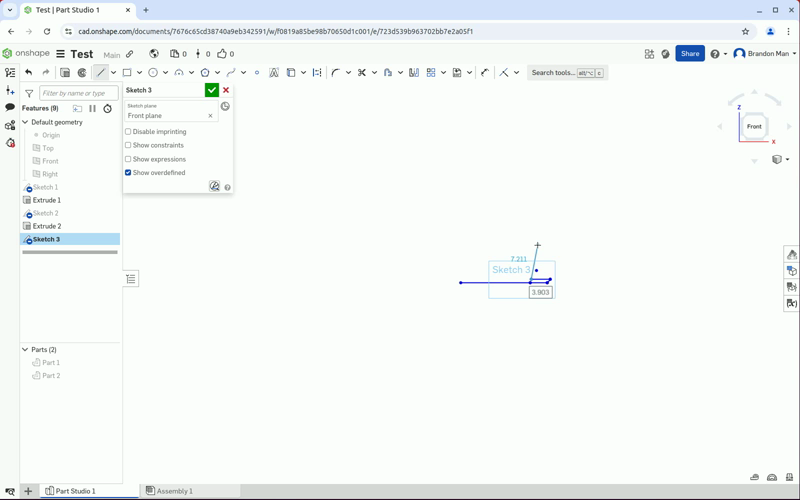
click(537, 244)
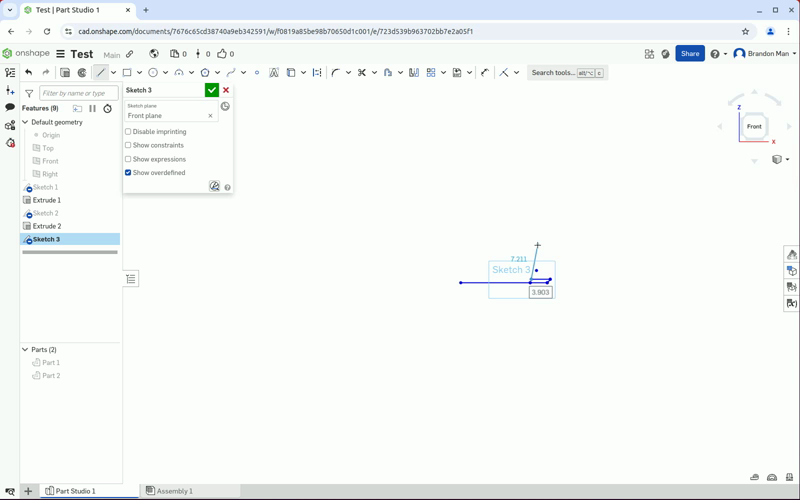
key_up(shift)
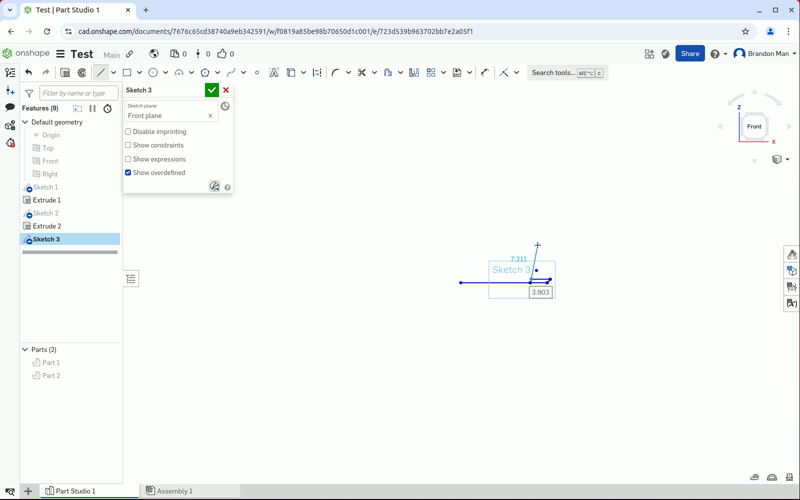
key_down(shift)
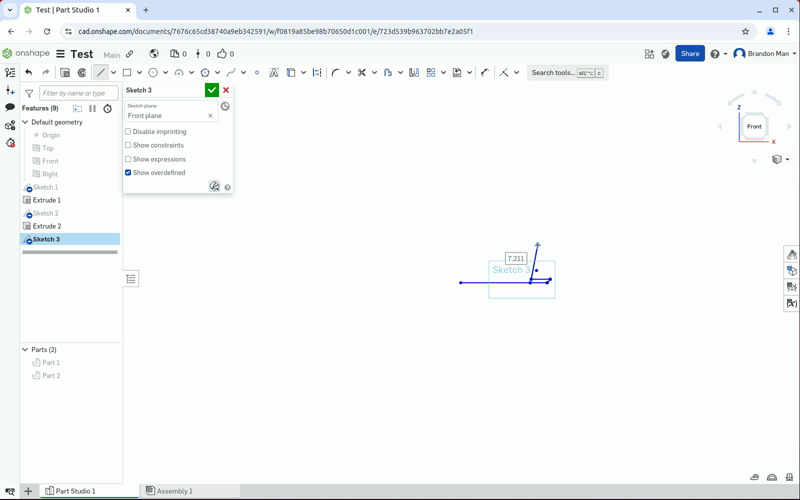
mouse_move(567, 244)
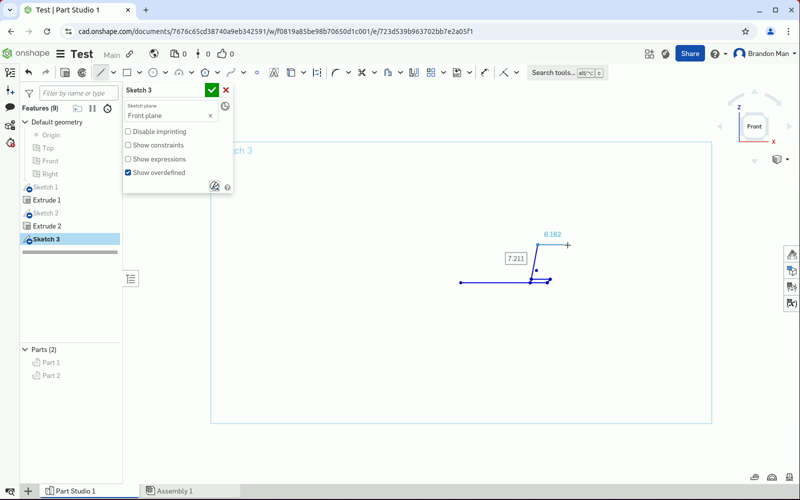
mouse_move(524, 206)
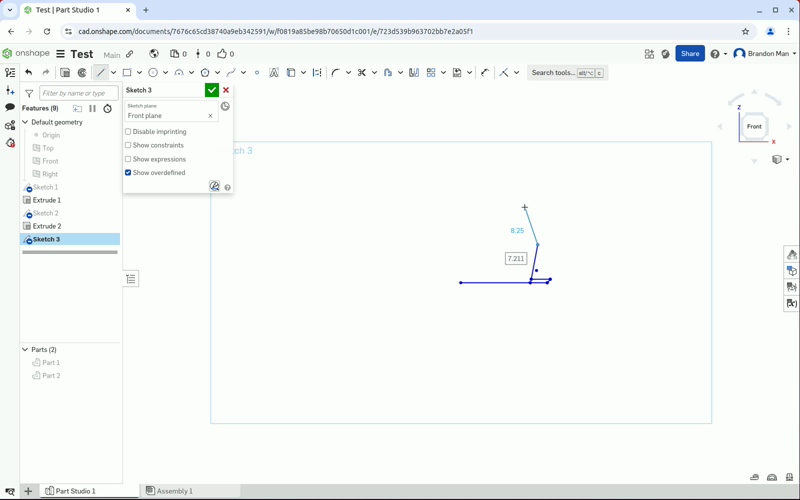
click(524, 206)
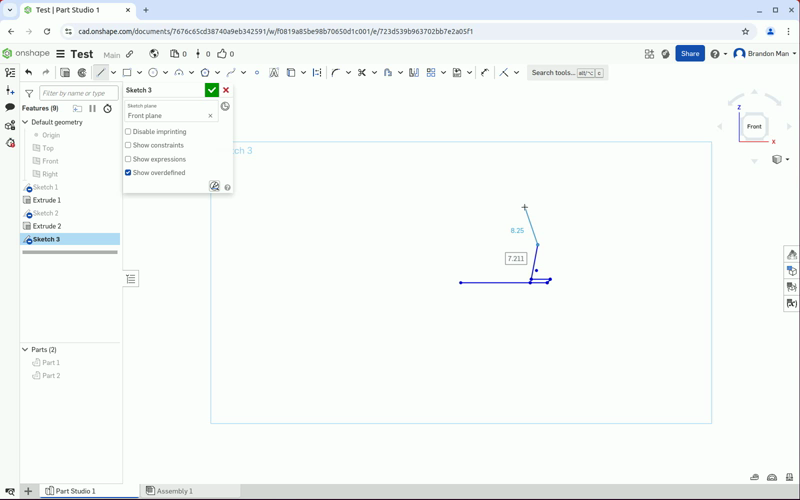
key_up(shift)
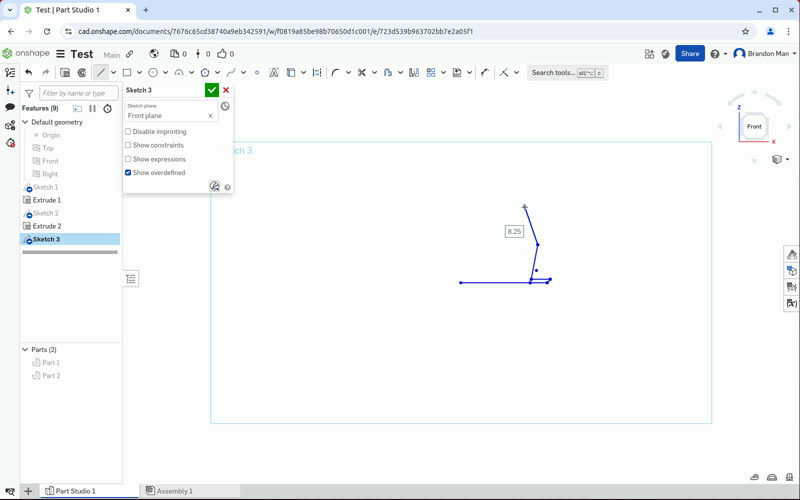
key_down(shift)
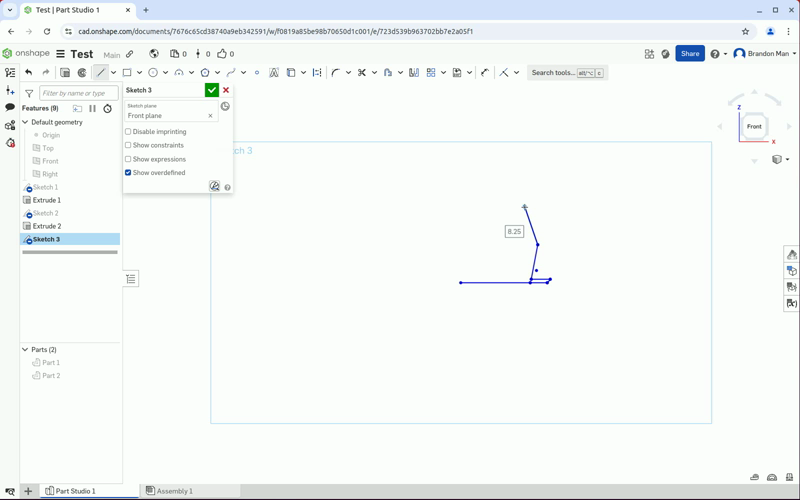
mouse_move(464, 212)
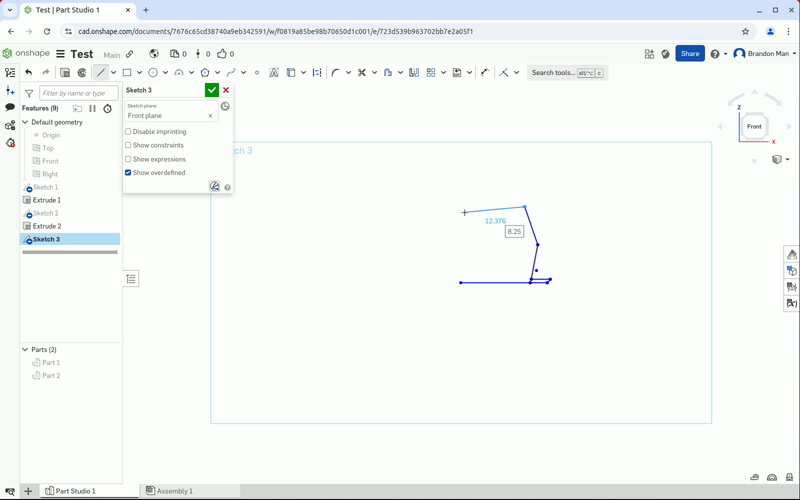
click(464, 212)
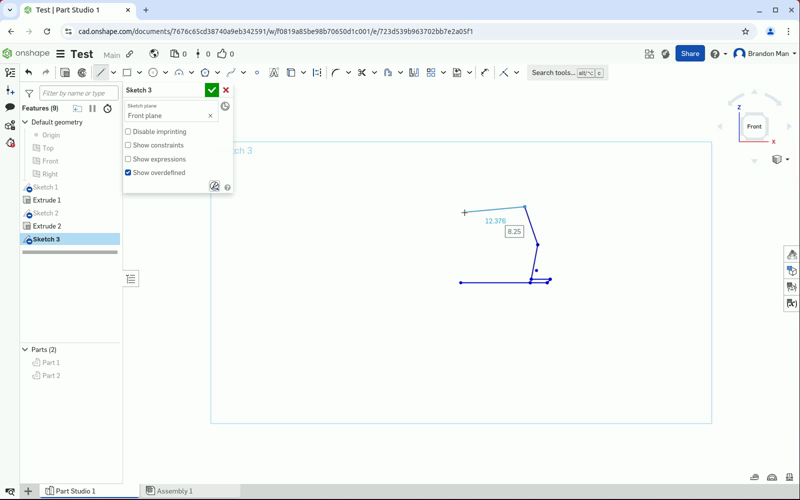
key_up(shift)
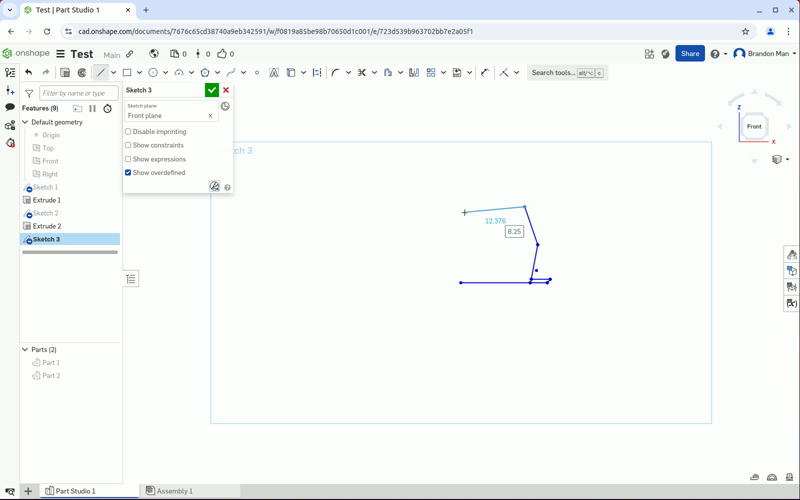
key_down(shift)
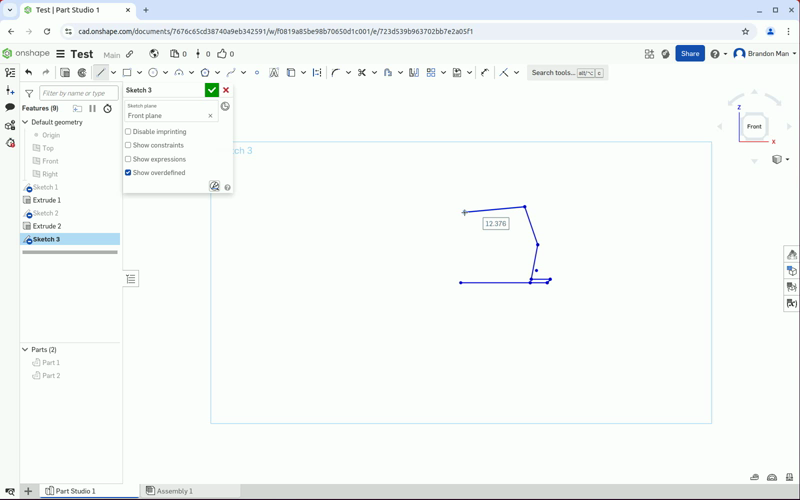
mouse_move(460, 282)
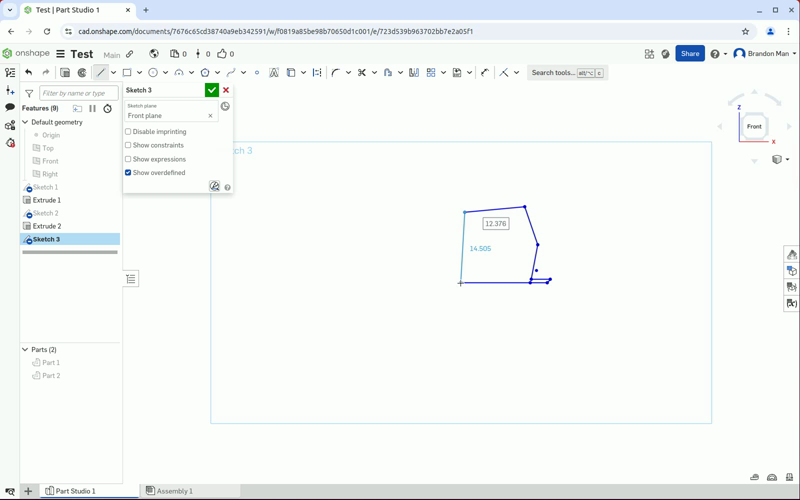
key_up(shift)
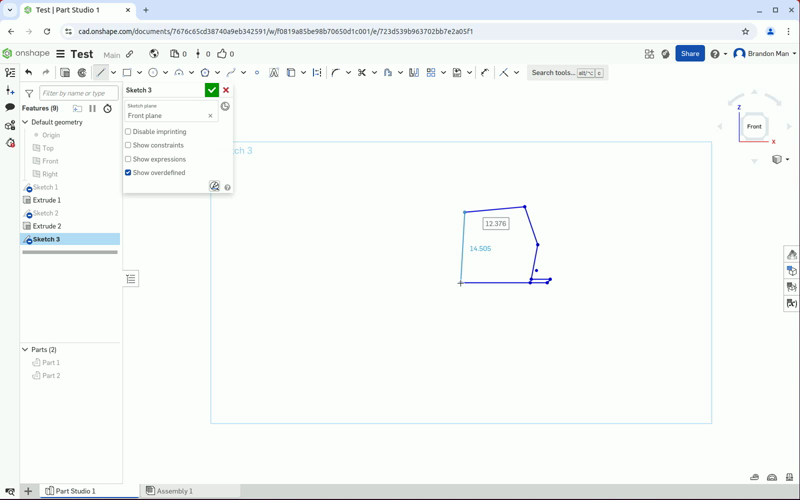
click(460, 282)
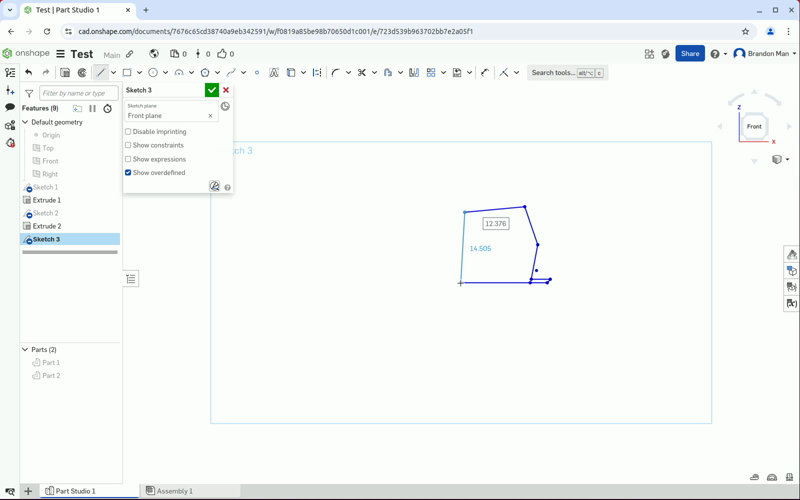
key(esc)
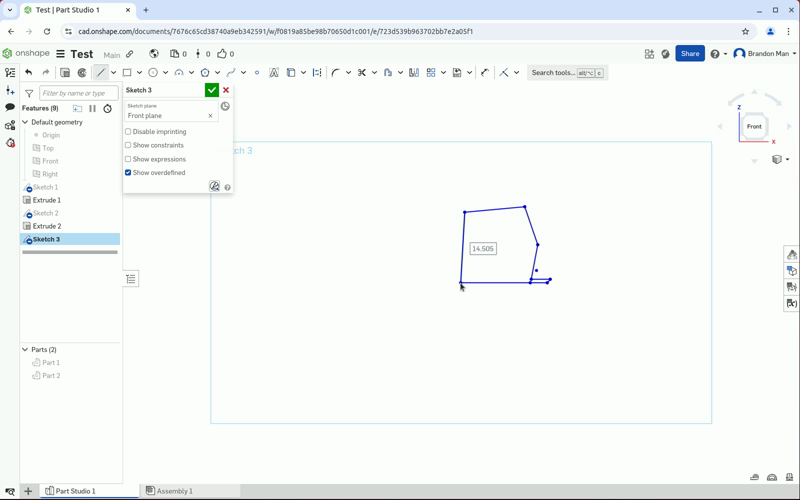
mouse_move(510, 229)
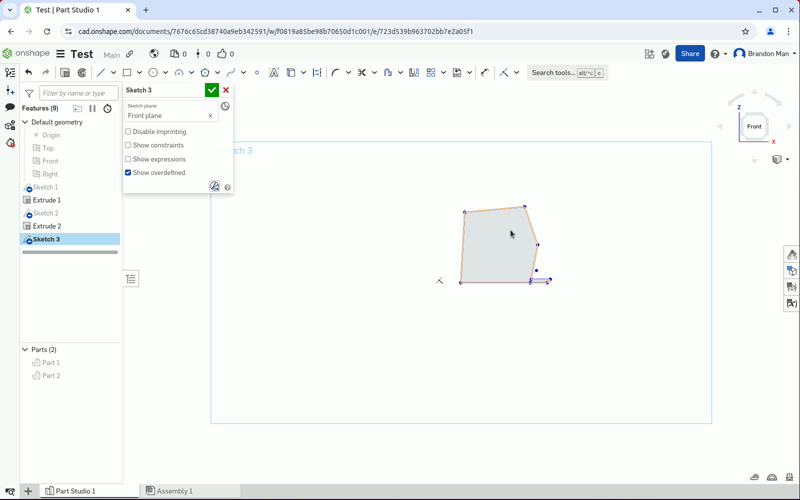
click(510, 229)
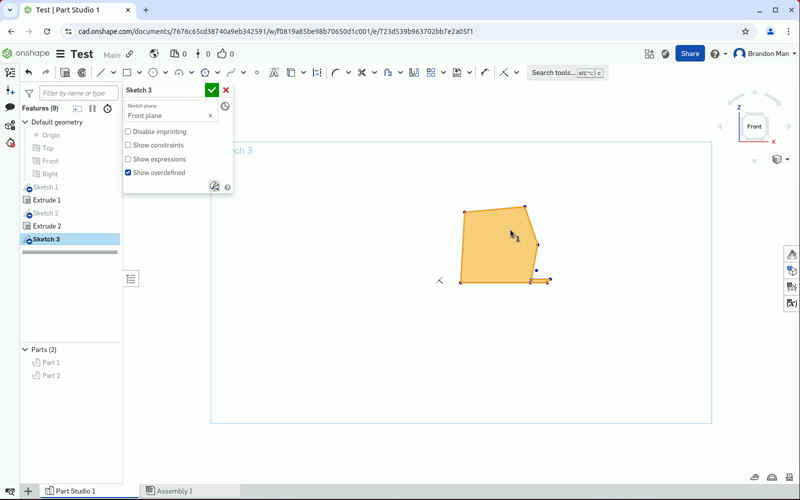
mouse_move(73, 352)
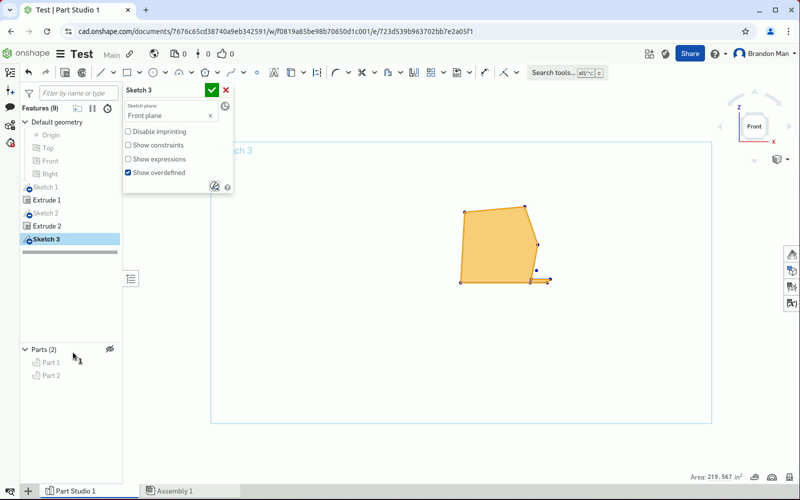
key(shift+y)
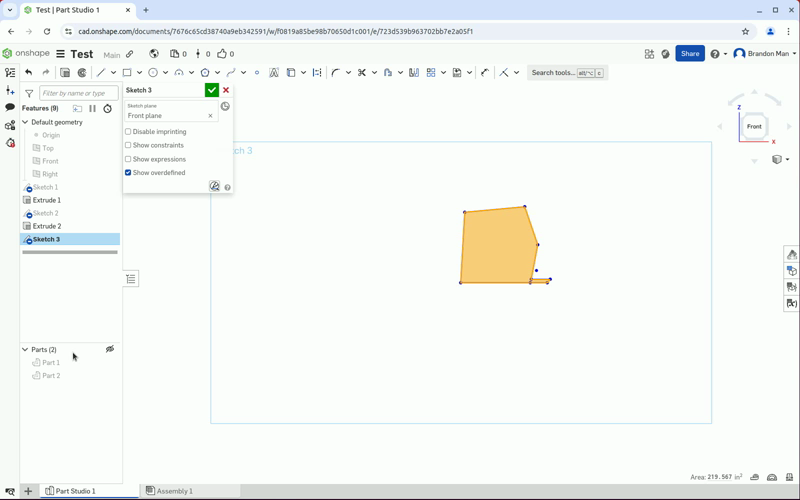
key(shift+e)
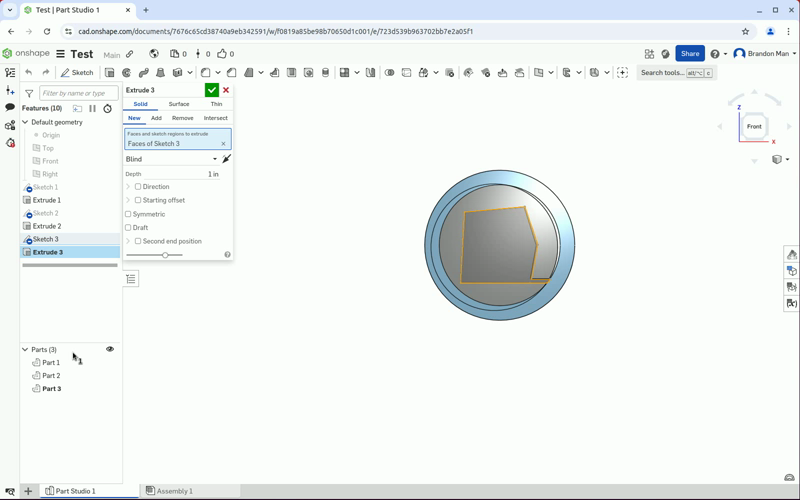
mouse_move(143, 106)
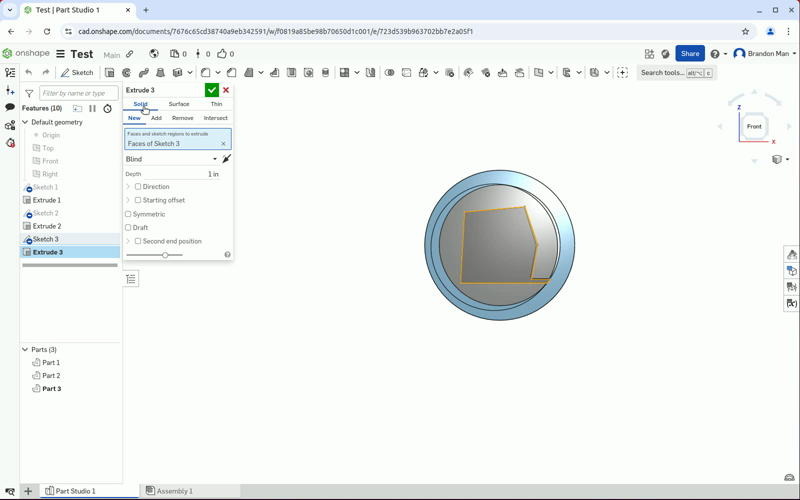
click(143, 106)
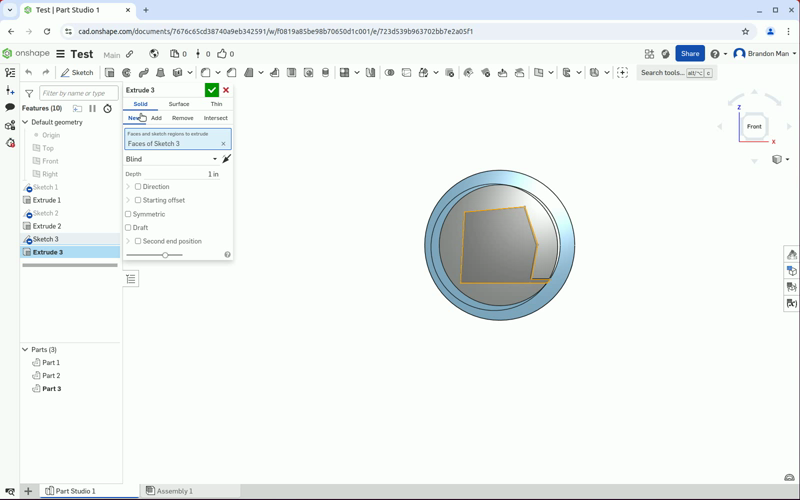
mouse_move(137, 120)
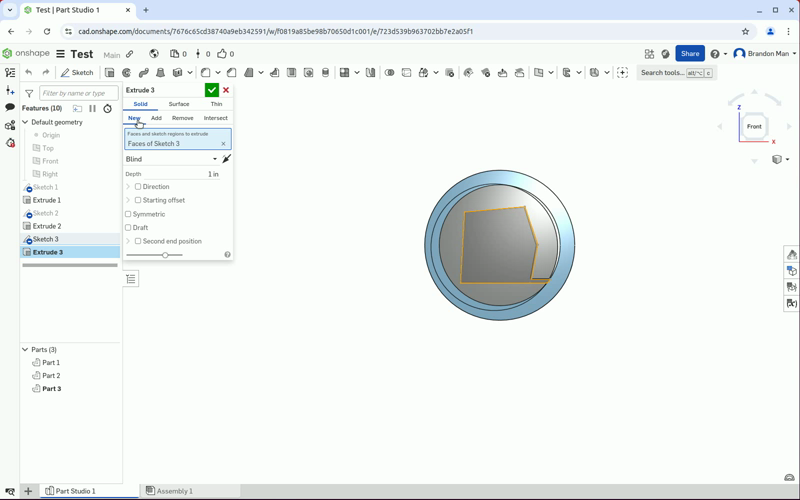
click(137, 120)
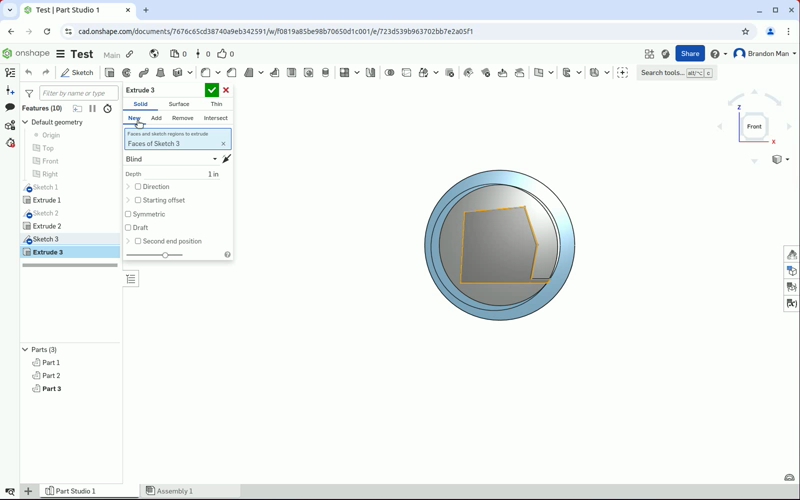
key(tab, 4)
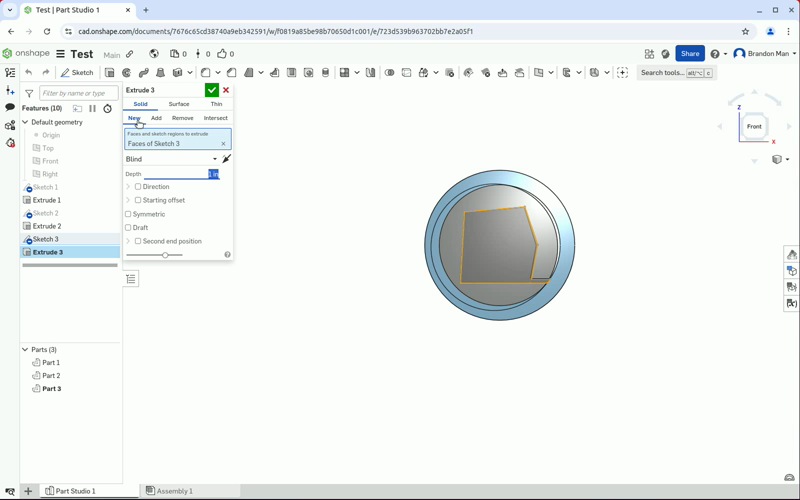
text(2.889)
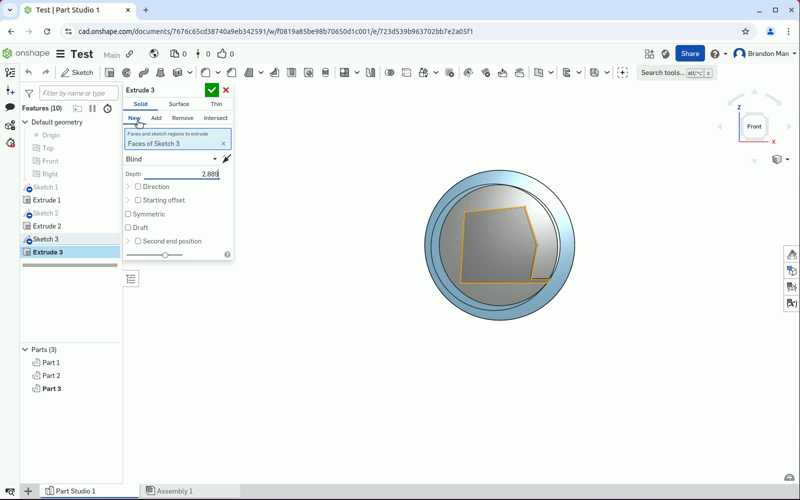
key(enter)
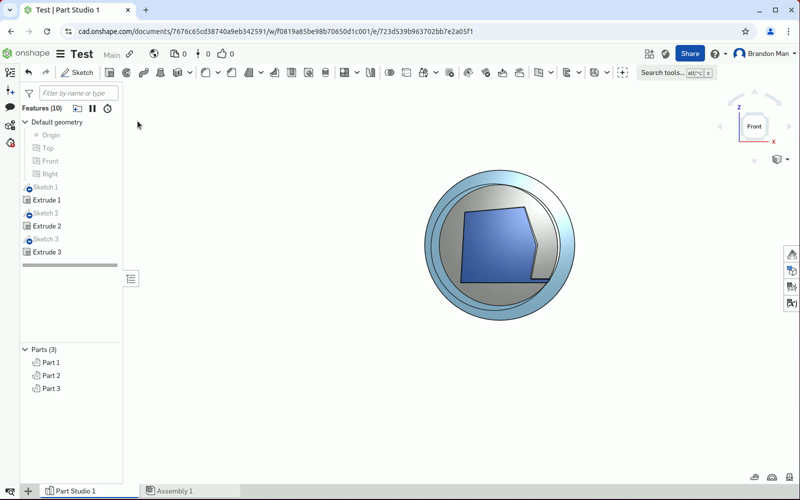
key(shift+h)
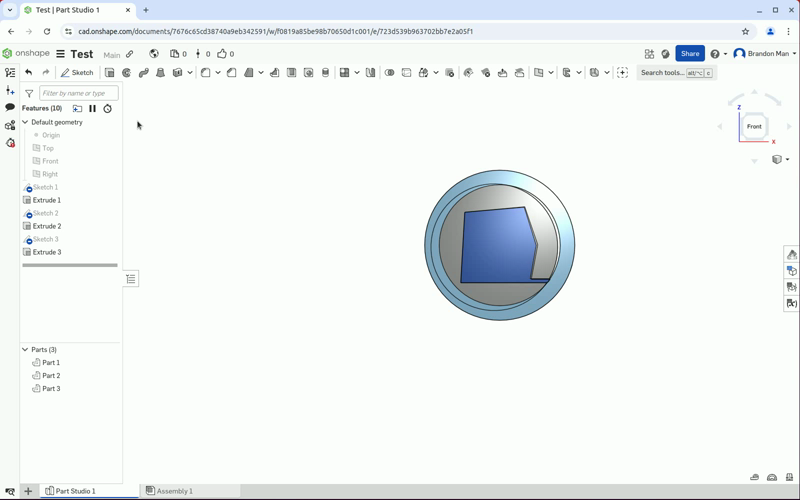
key(shift+h)
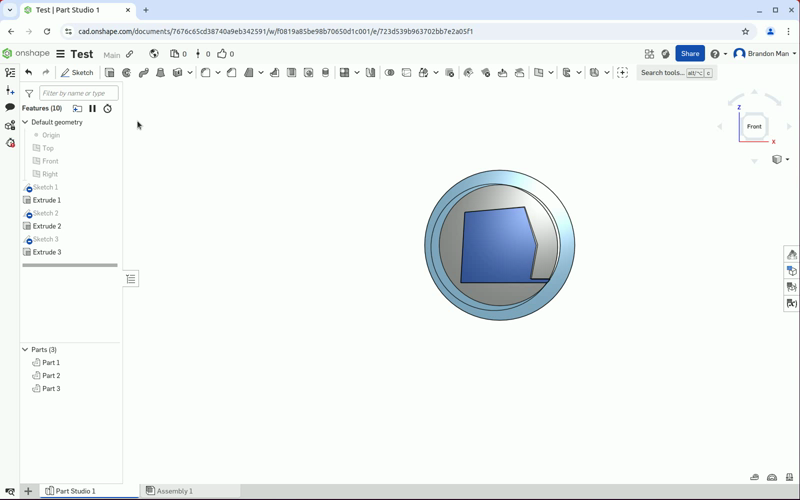
mouse_move(73, 189)
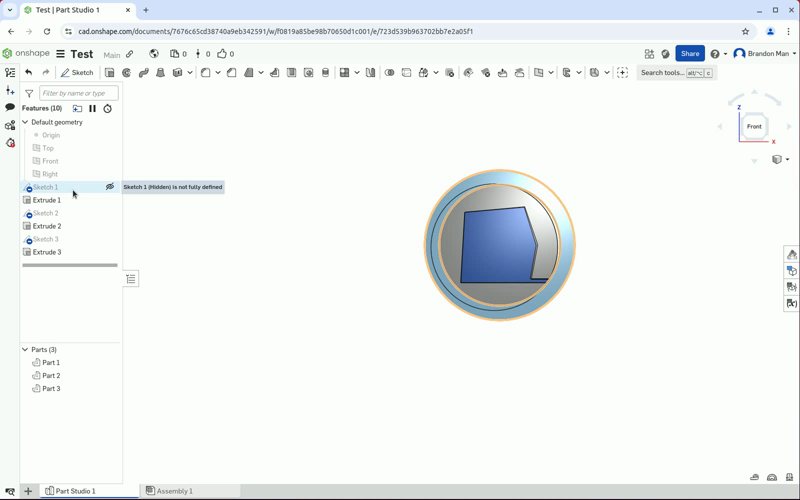
click(73, 189)
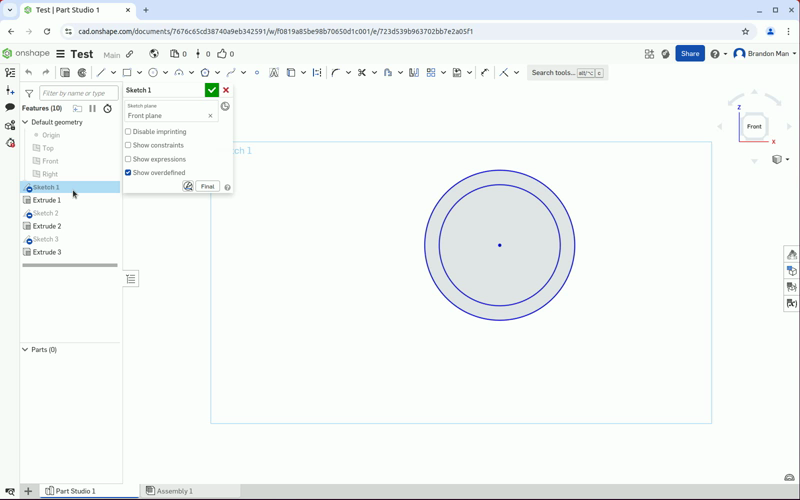
mouse_move(229, 92)
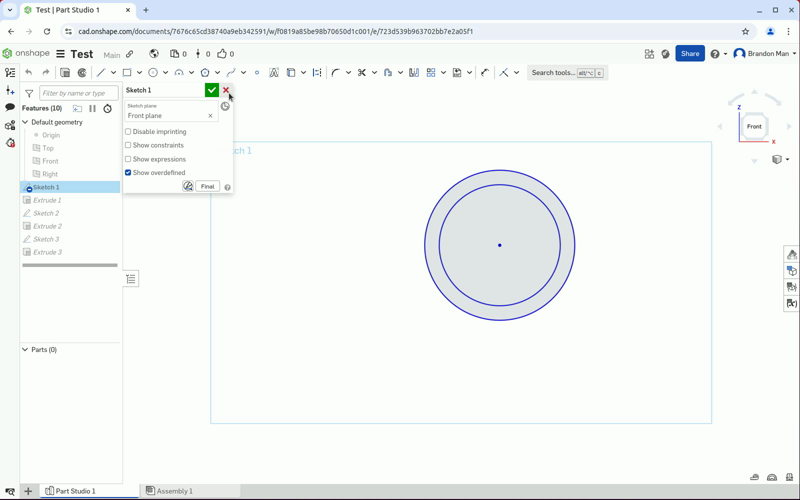
click(229, 92)
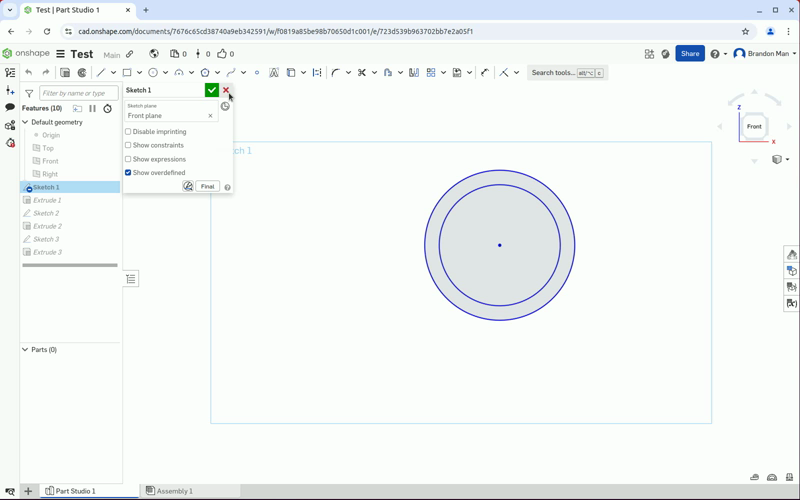
key(shift+s)
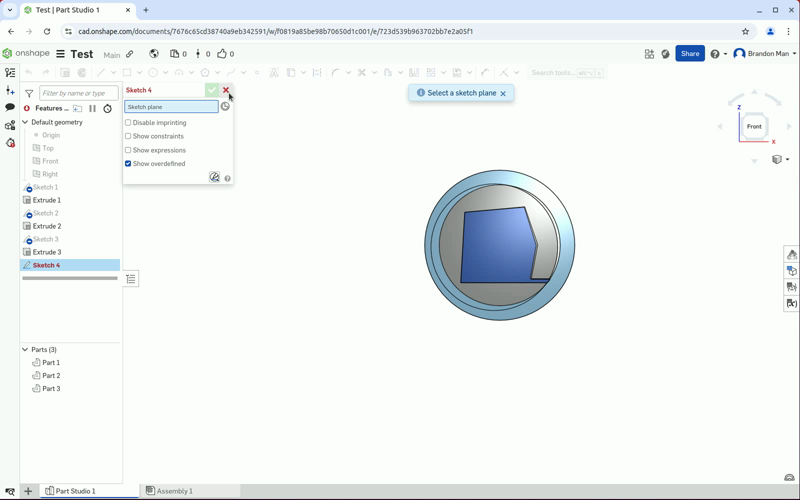
mouse_move(73, 163)
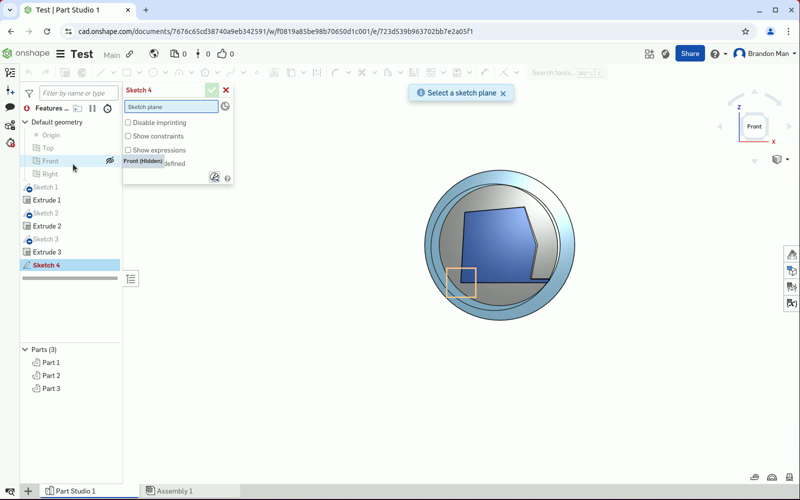
click(73, 163)
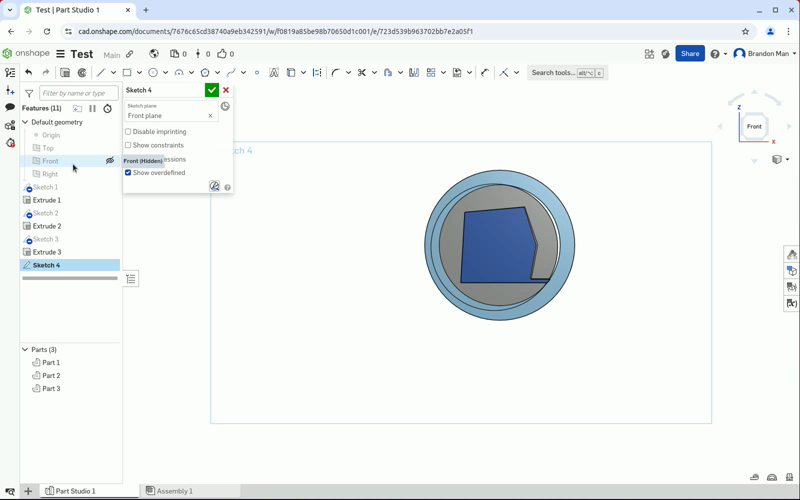
mouse_move(73, 352)
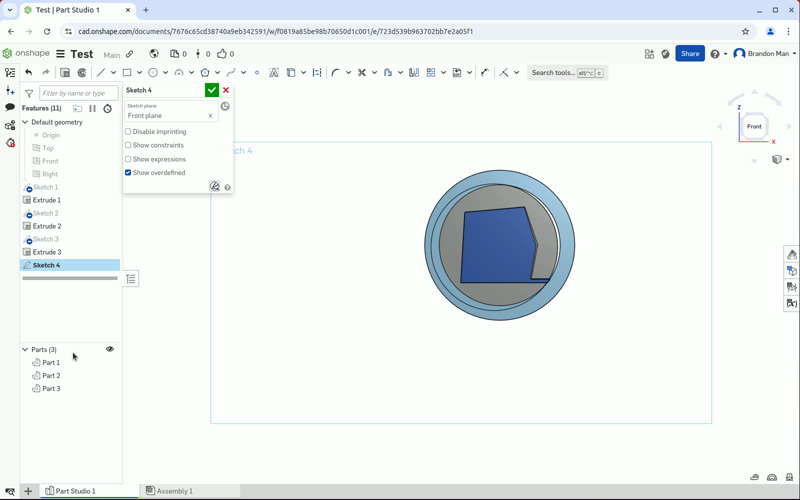
key(y)
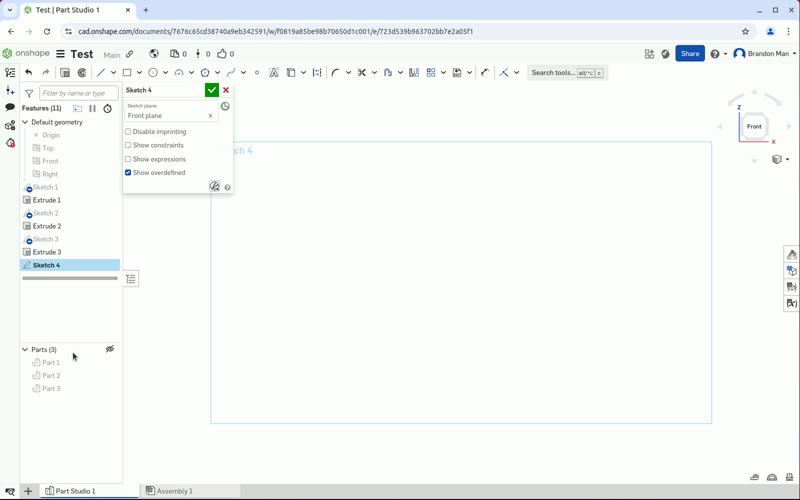
key(l)
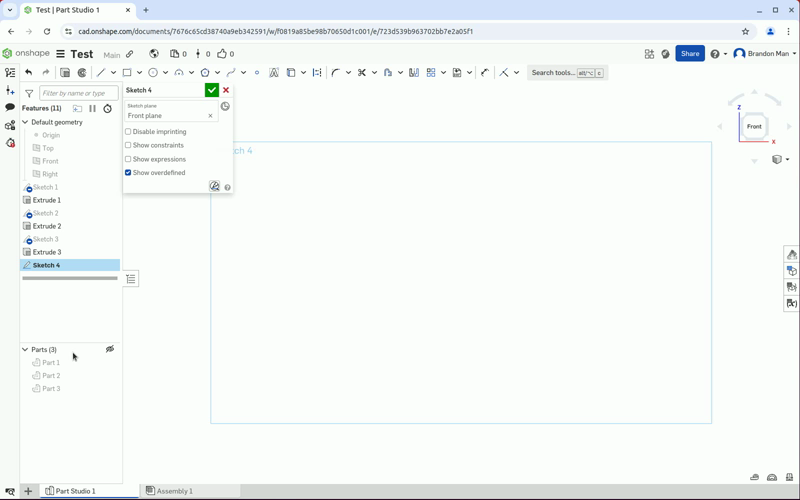
key_down(shift)
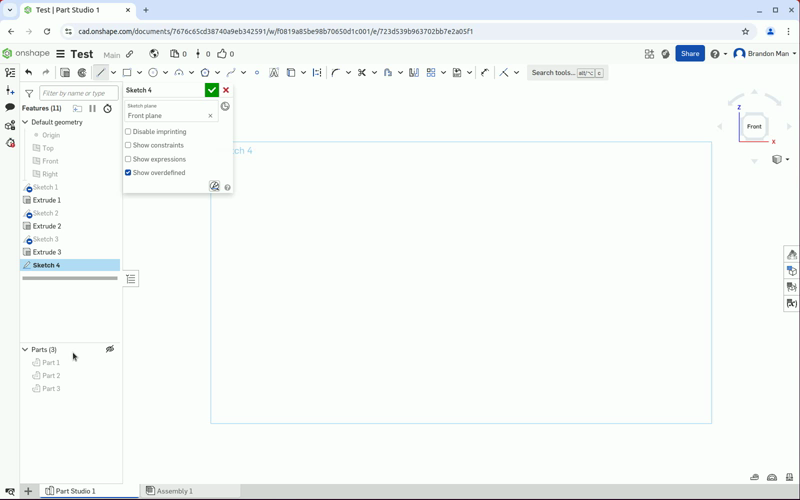
mouse_move(460, 282)
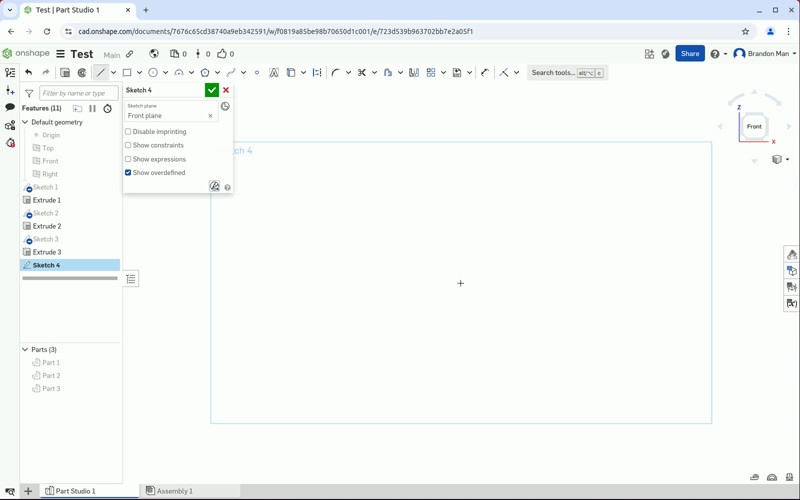
click(460, 282)
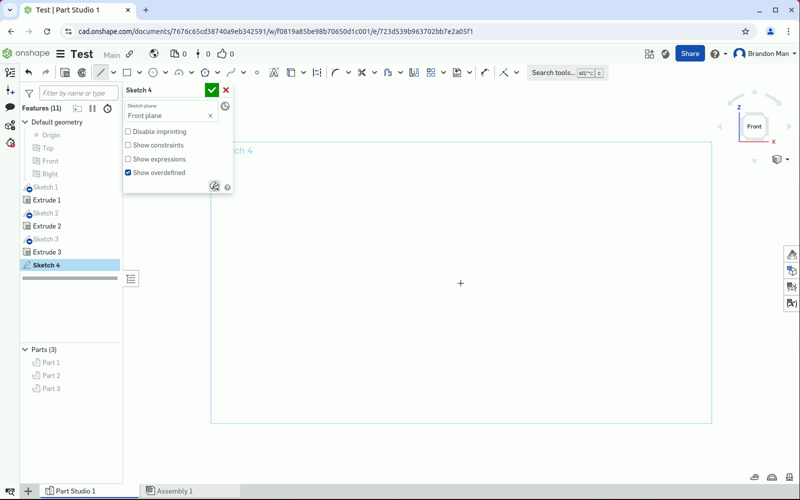
key_up(shift)
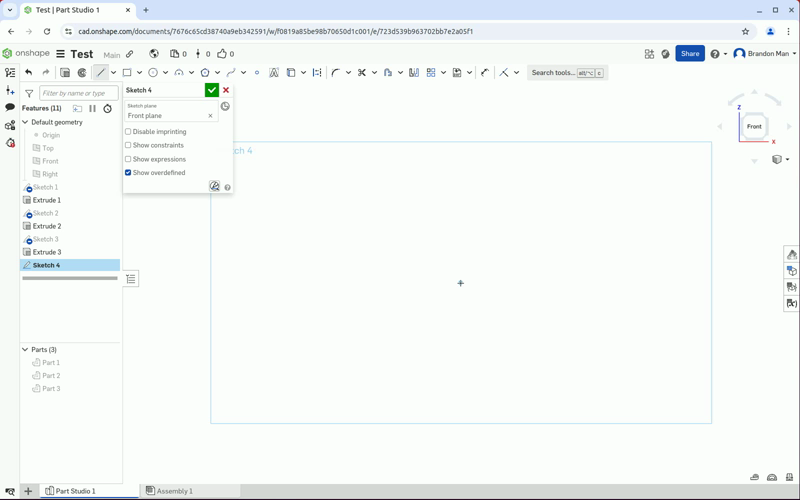
key_down(shift)
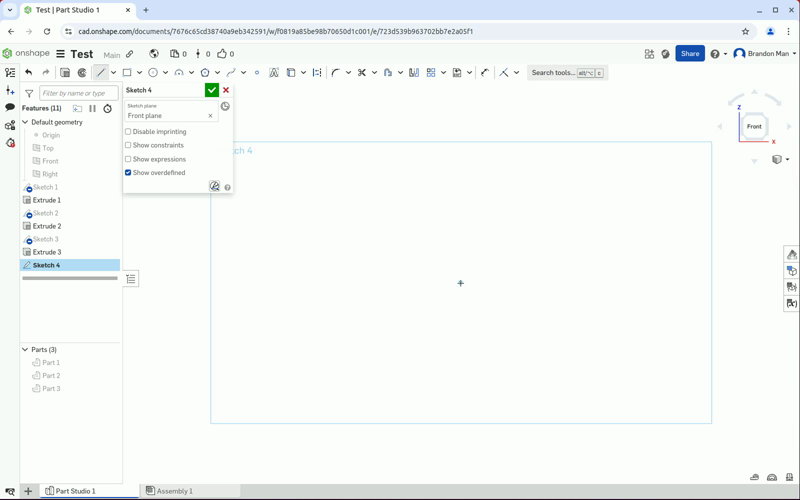
mouse_move(529, 282)
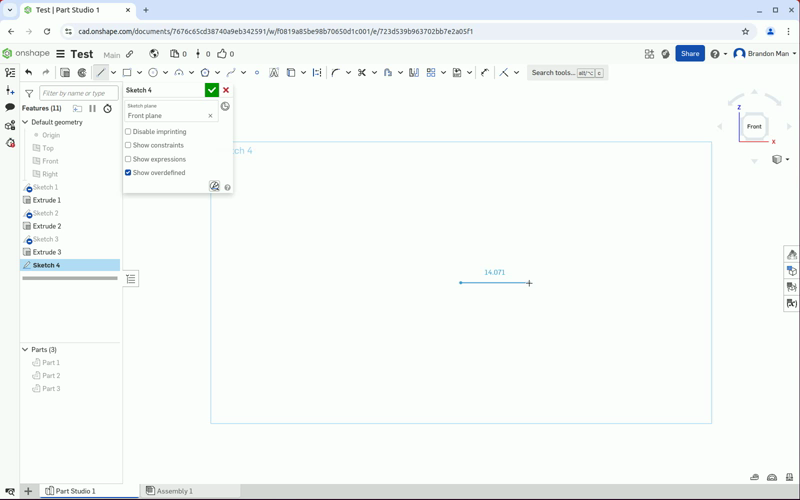
click(529, 282)
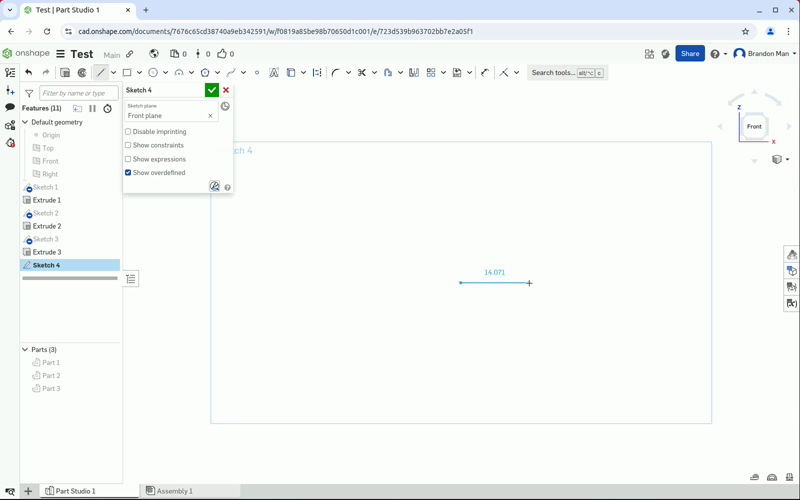
key_up(shift)
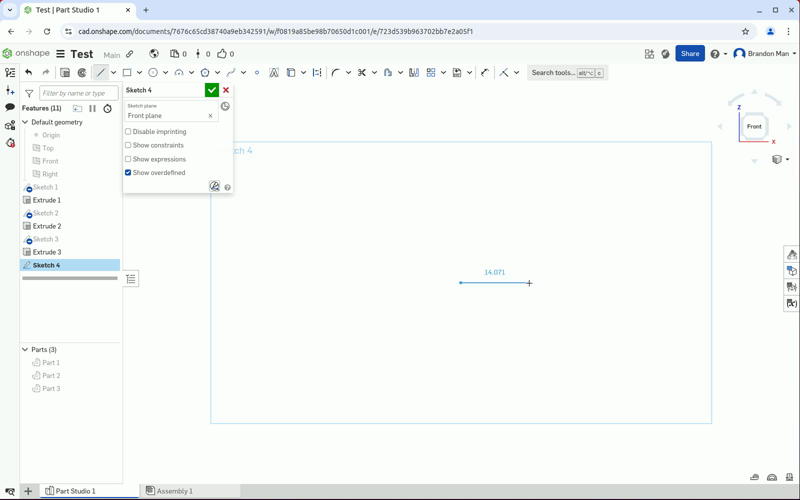
key_down(shift)
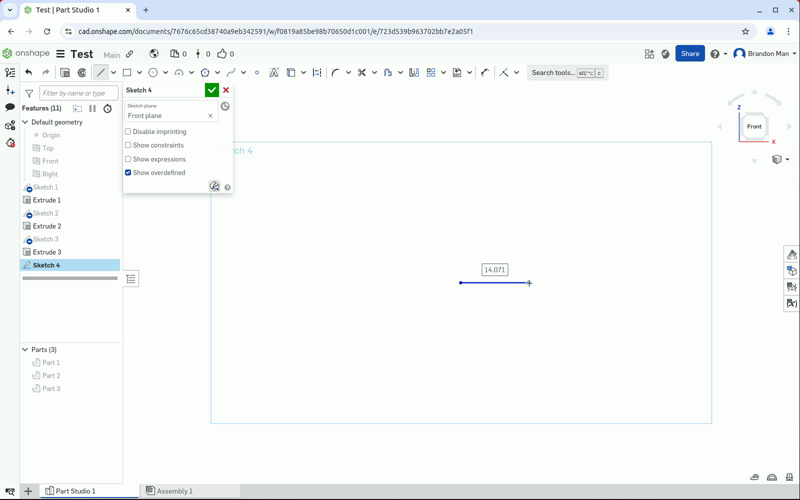
mouse_move(559, 282)
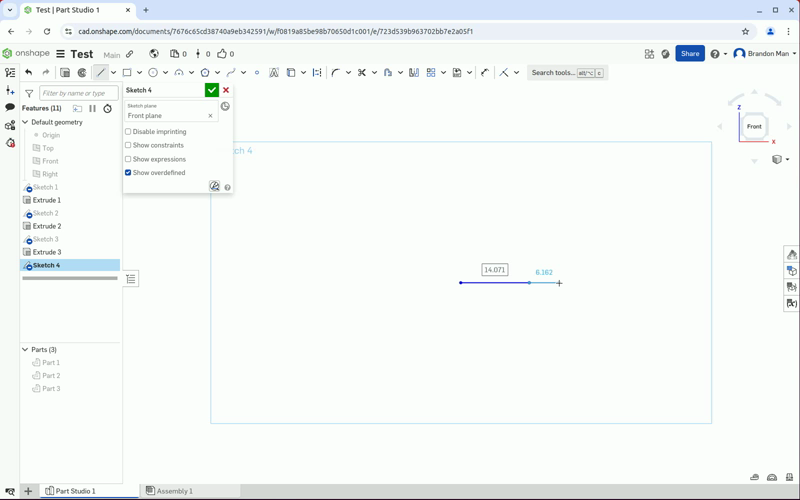
mouse_move(546, 282)
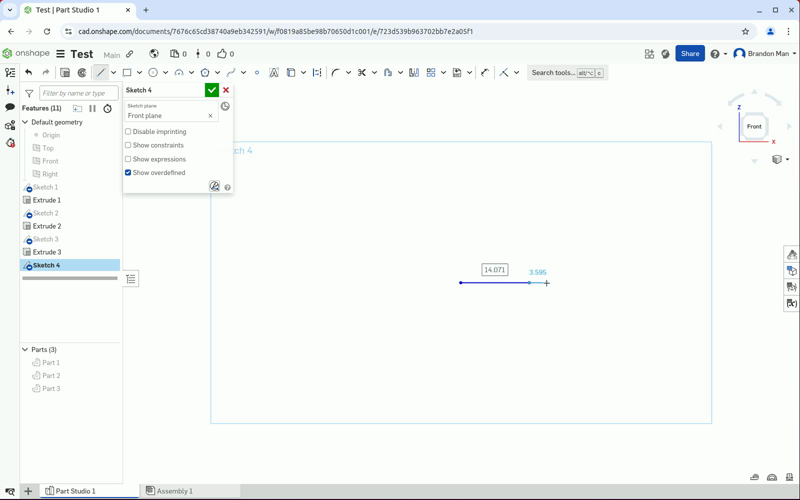
click(546, 282)
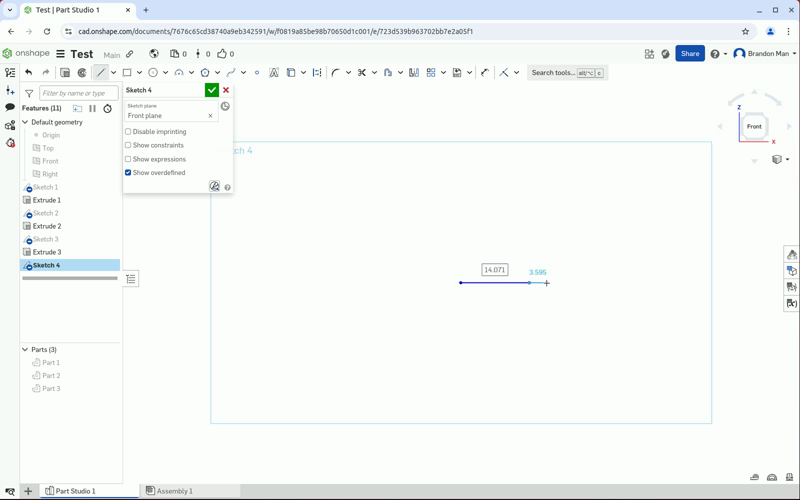
key_up(shift)
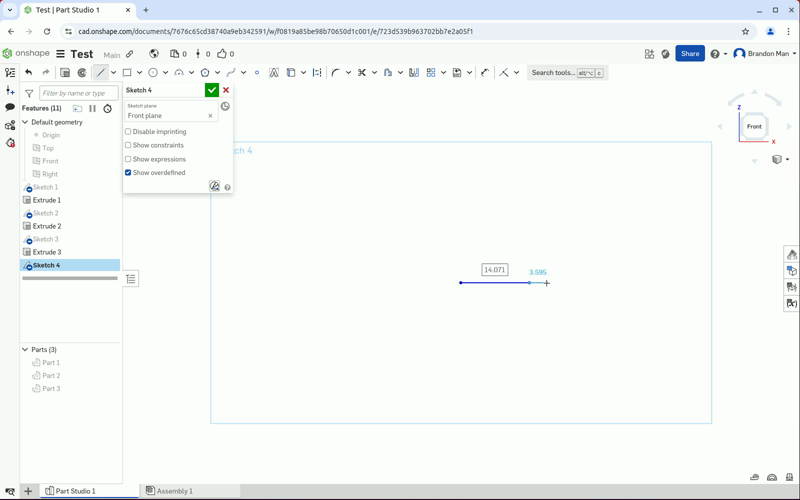
key(esc)
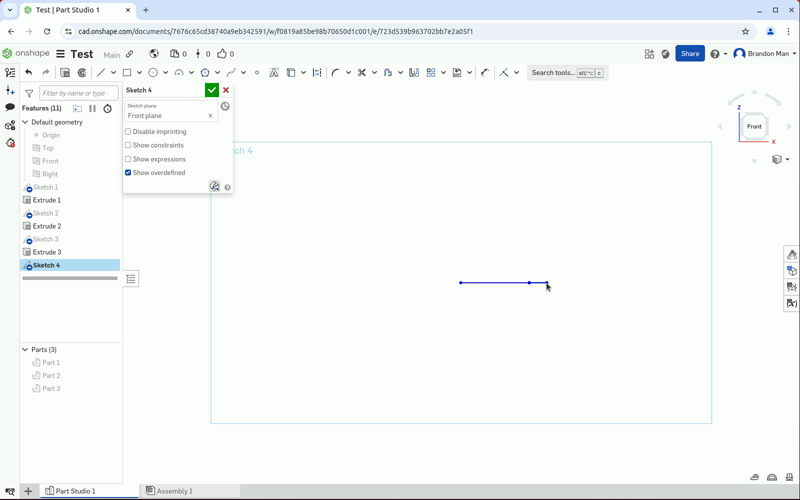
key(a)
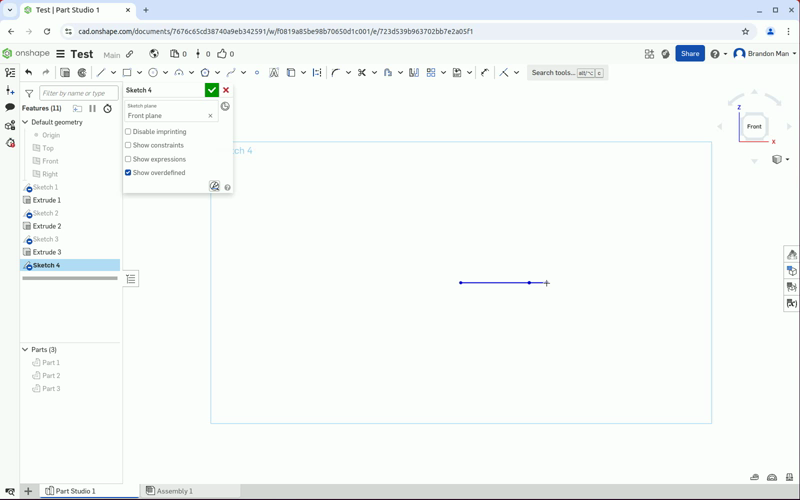
mouse_move(546, 282)
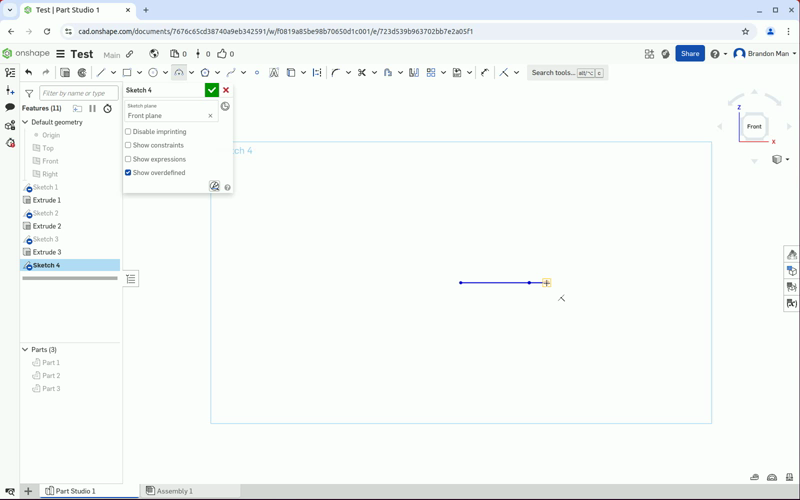
click(546, 282)
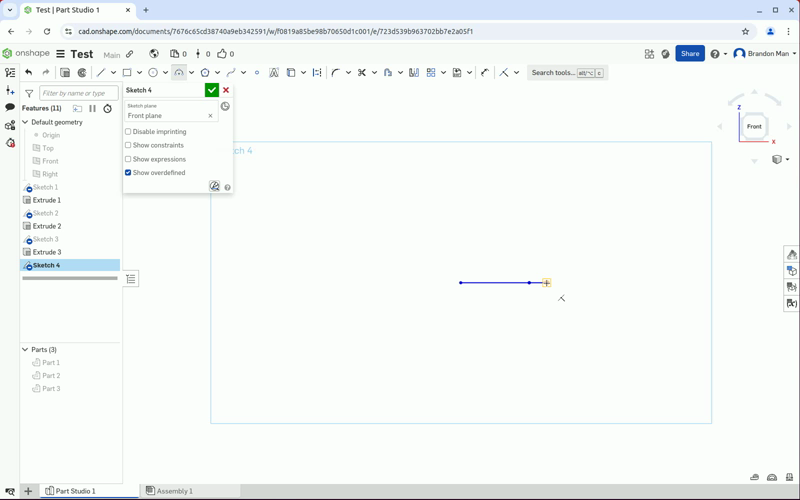
key_down(shift)
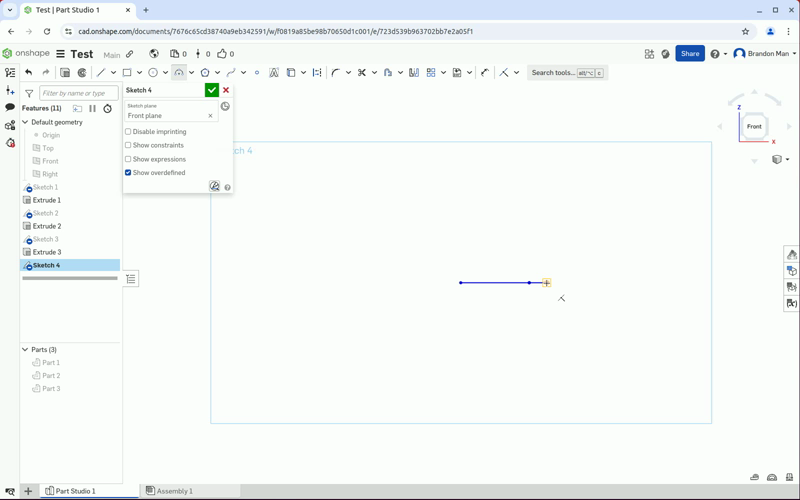
mouse_move(549, 278)
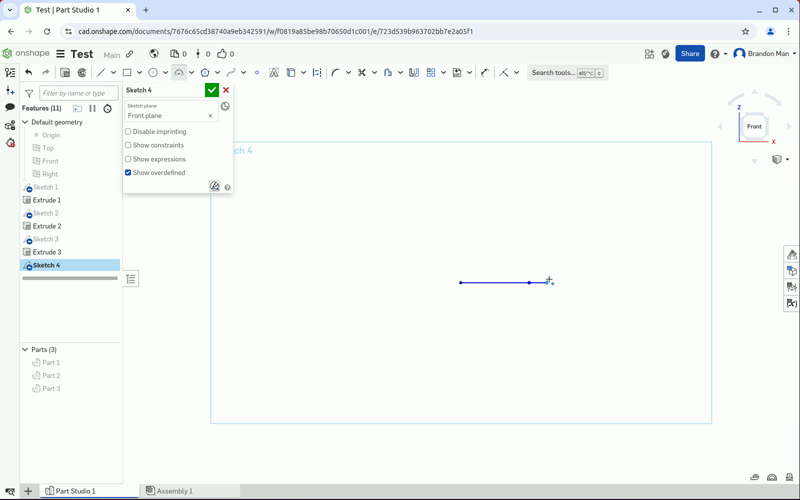
scroll(6)
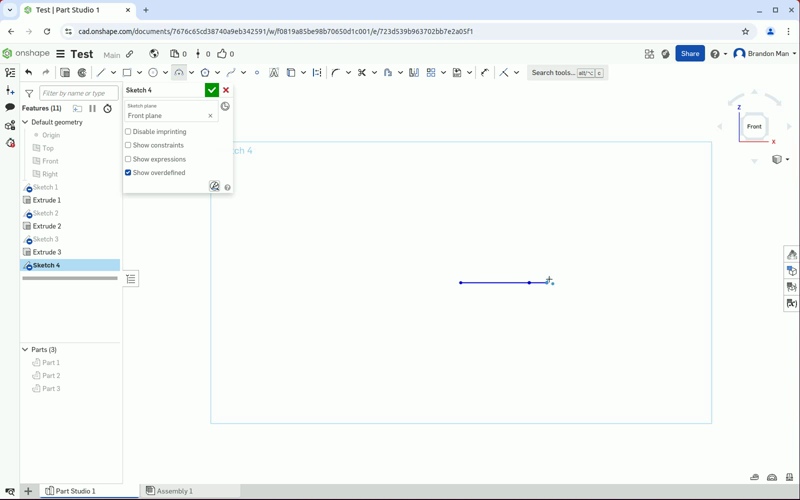
scroll(6)
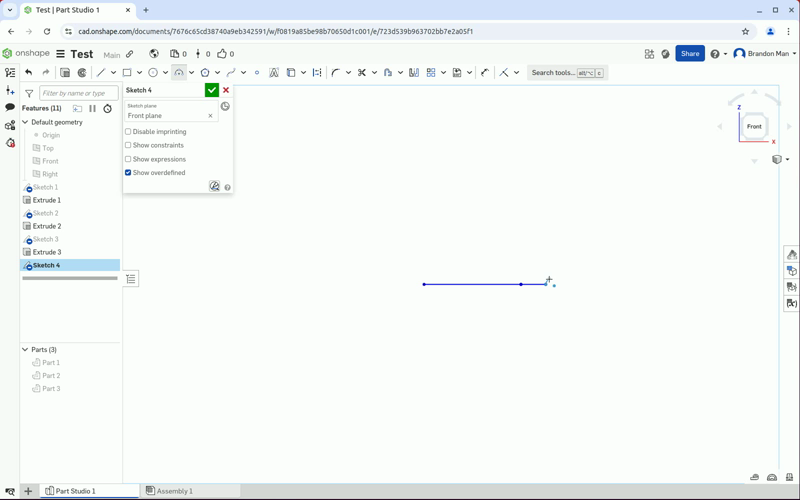
scroll(6)
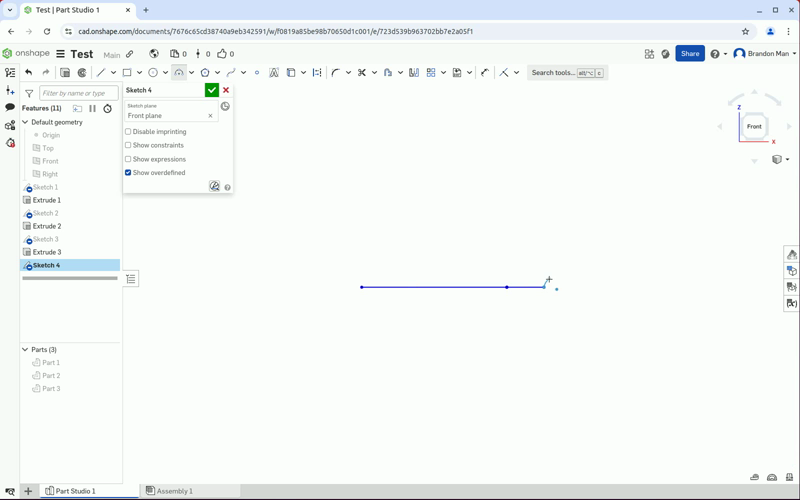
scroll(6)
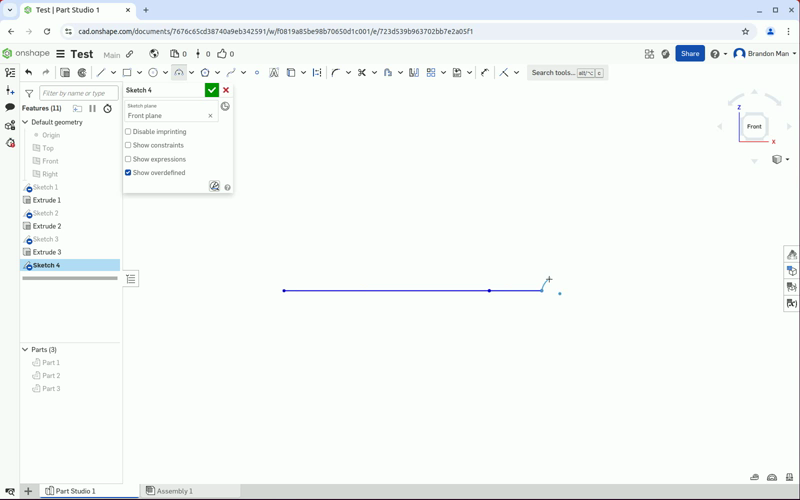
scroll(6)
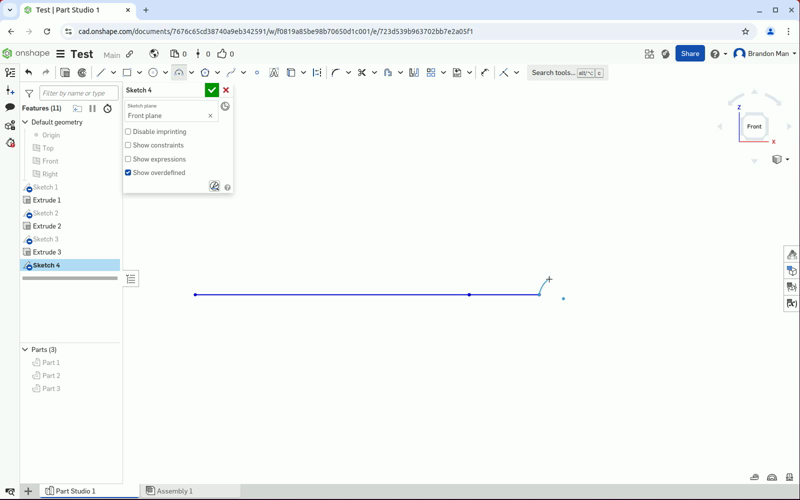
scroll(6)
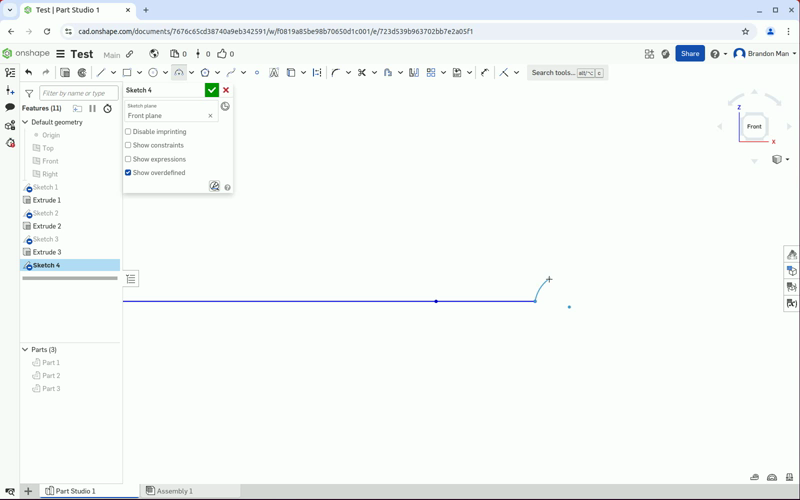
scroll(6)
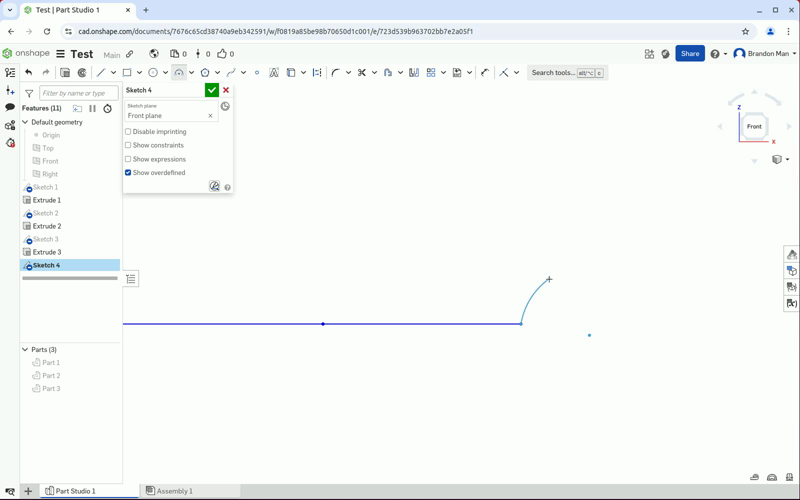
click(549, 278)
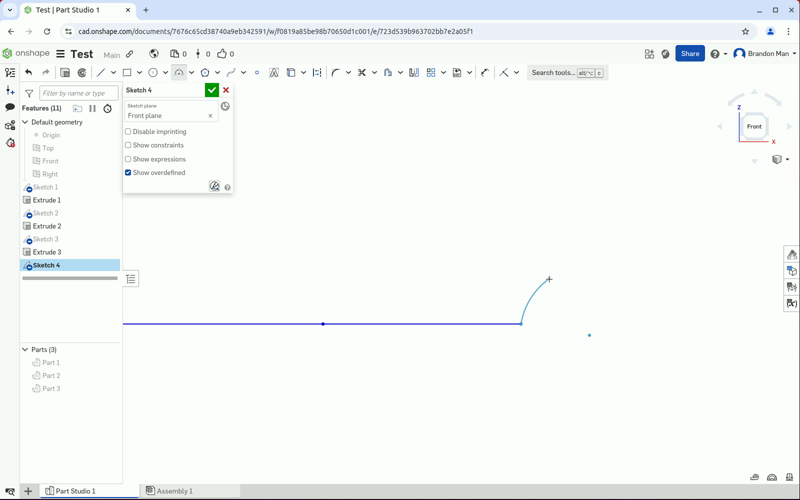
scroll(-6)
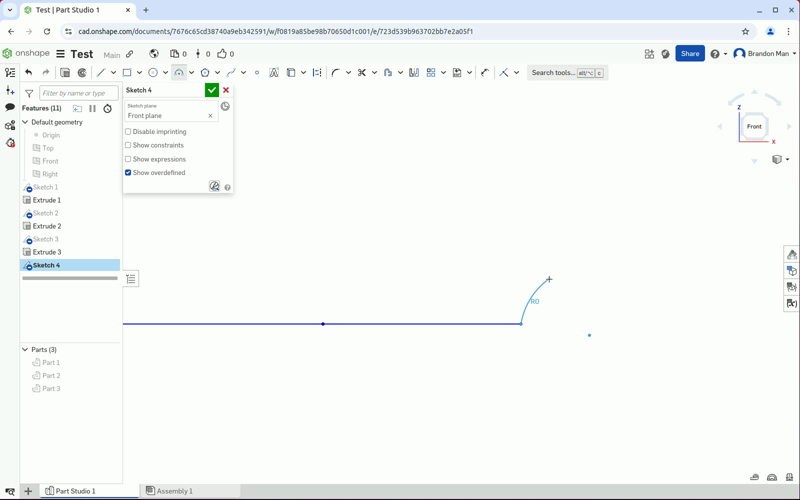
scroll(-6)
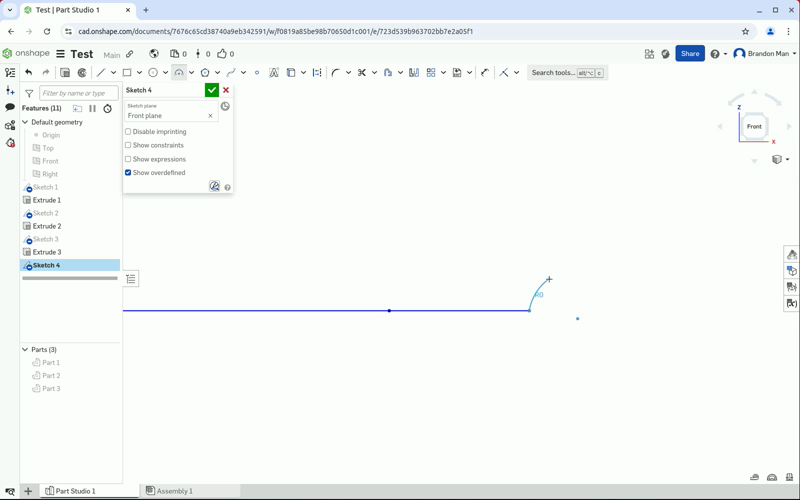
scroll(-6)
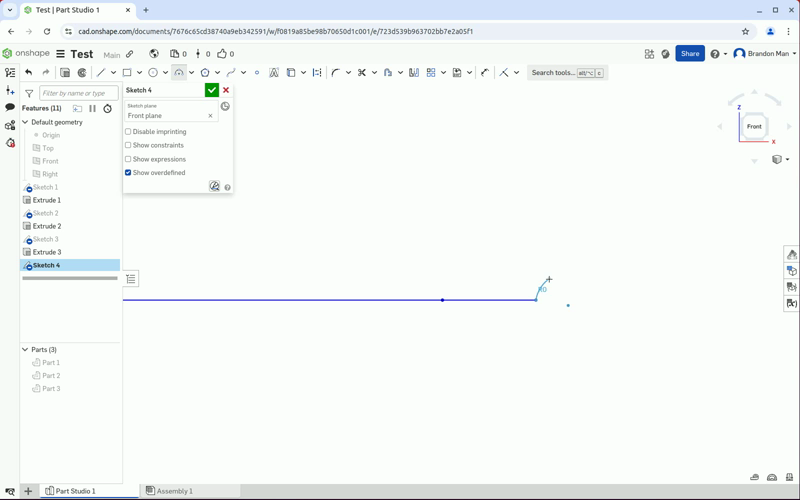
scroll(-6)
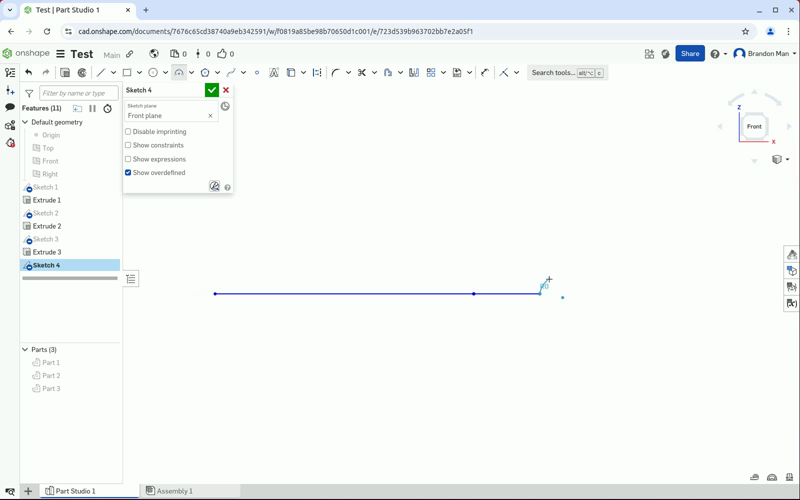
scroll(-6)
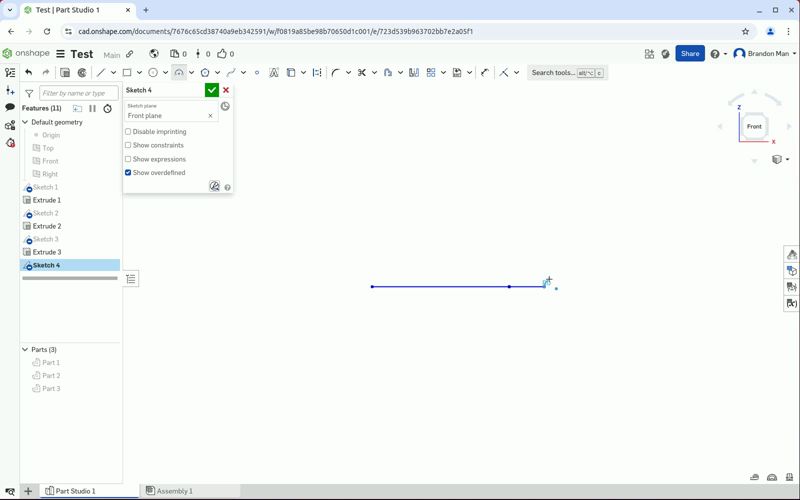
scroll(-6)
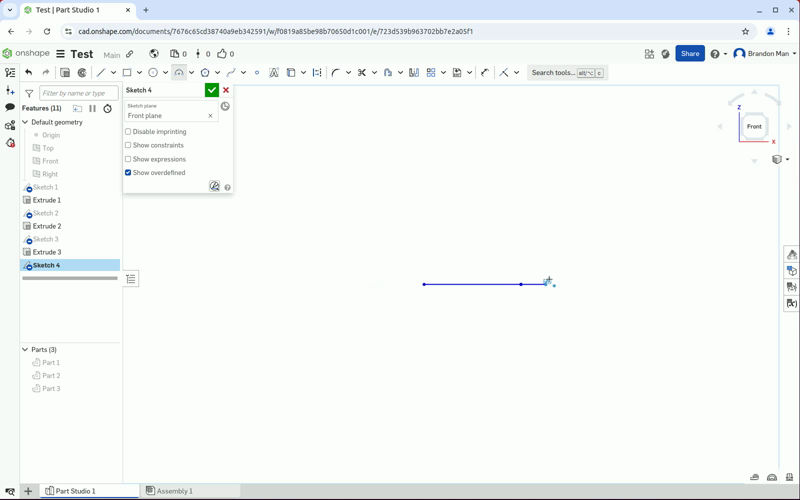
scroll(-6)
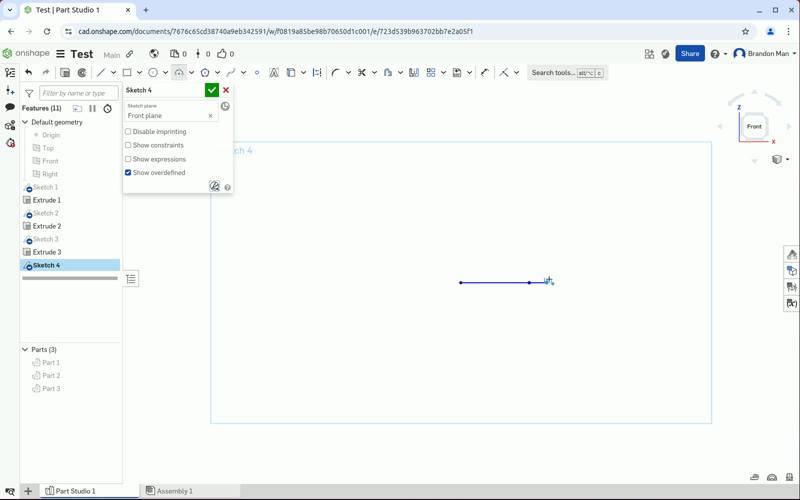
mouse_move(435, 224)
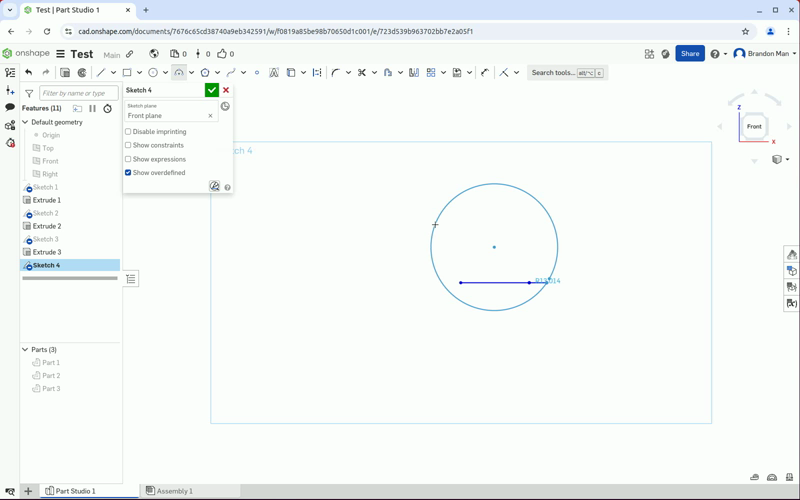
scroll(6)
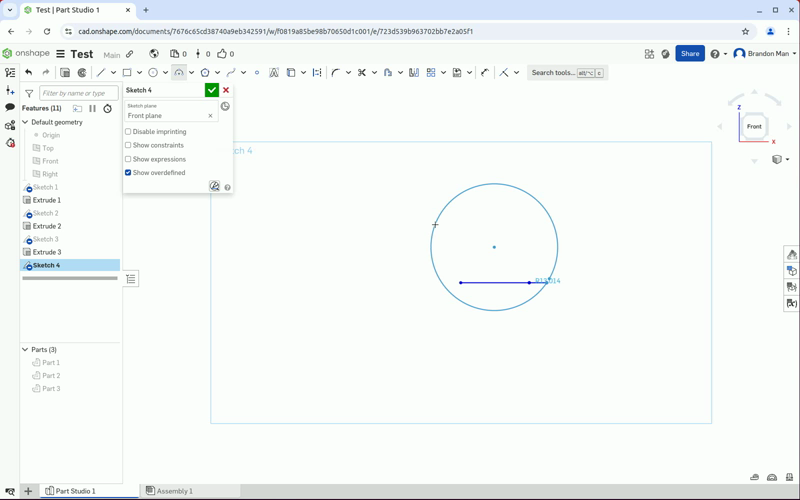
scroll(6)
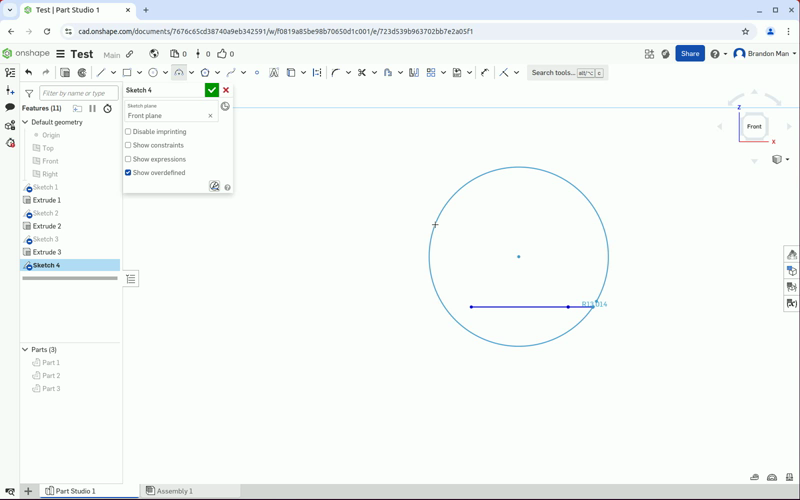
scroll(6)
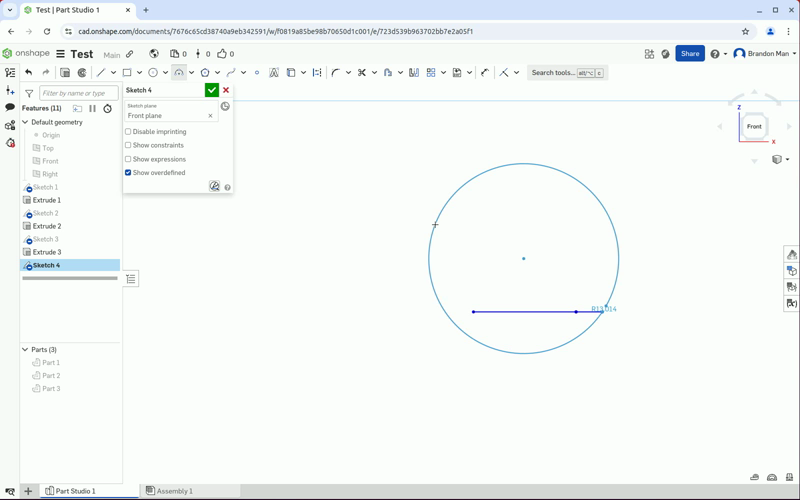
scroll(6)
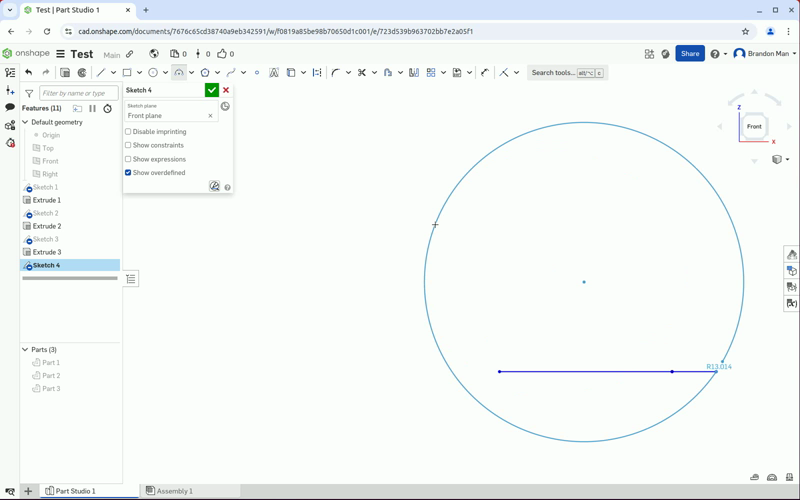
scroll(6)
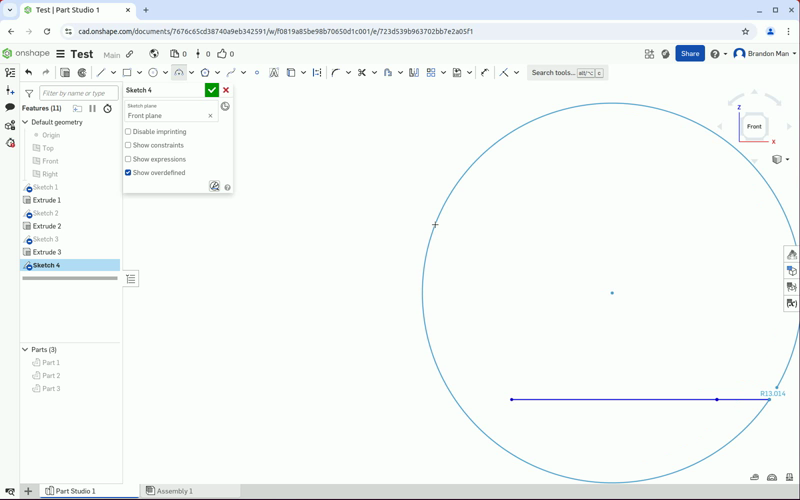
scroll(6)
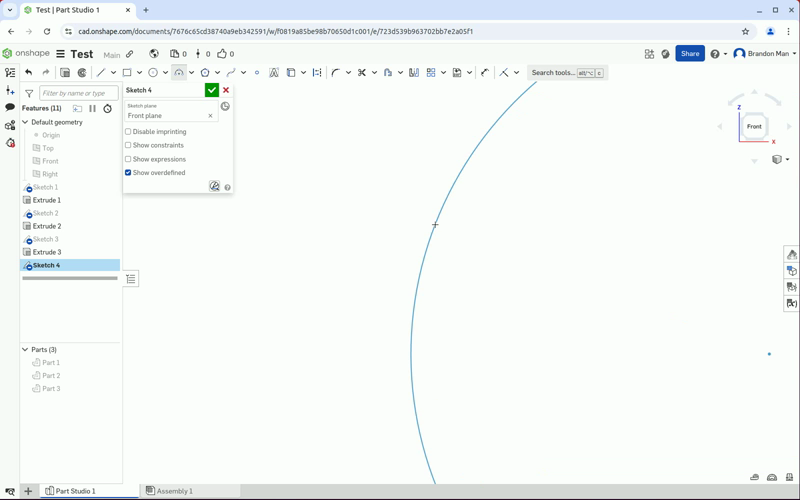
scroll(6)
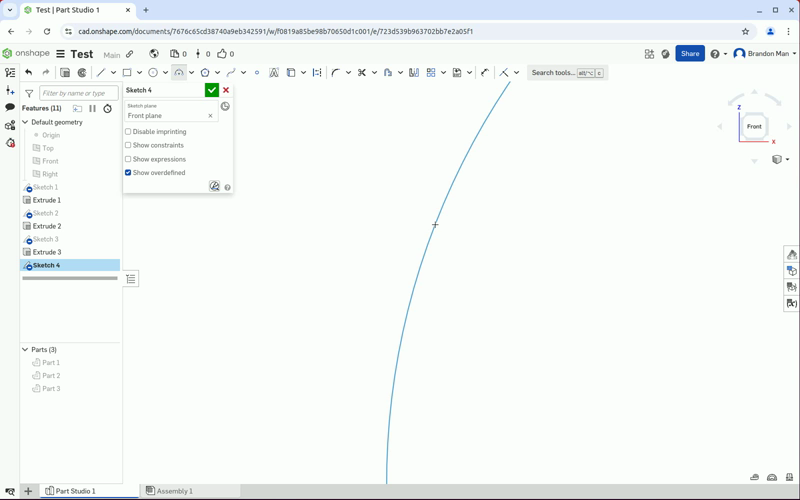
click(435, 224)
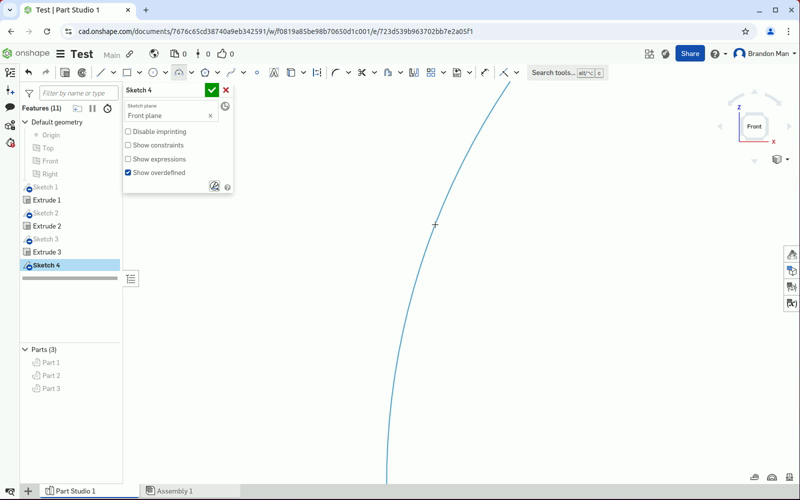
scroll(-6)
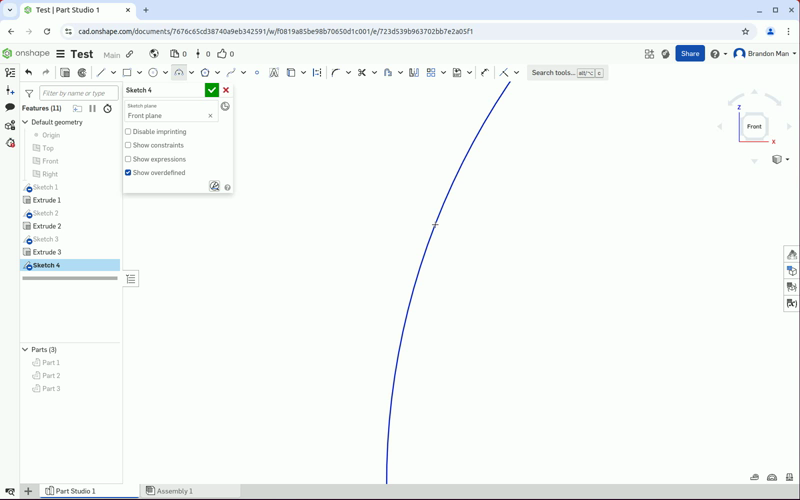
scroll(-6)
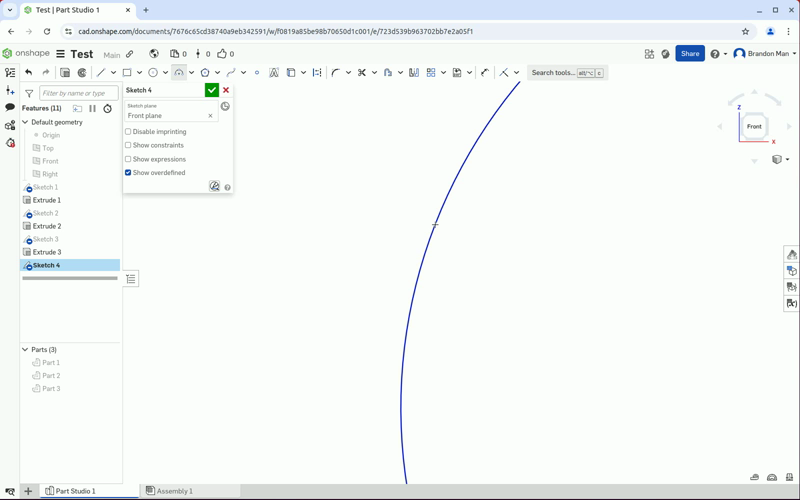
scroll(-6)
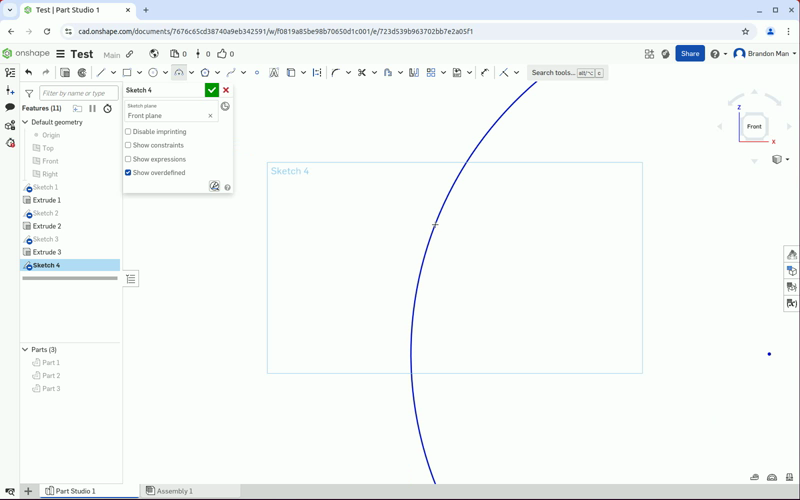
scroll(-6)
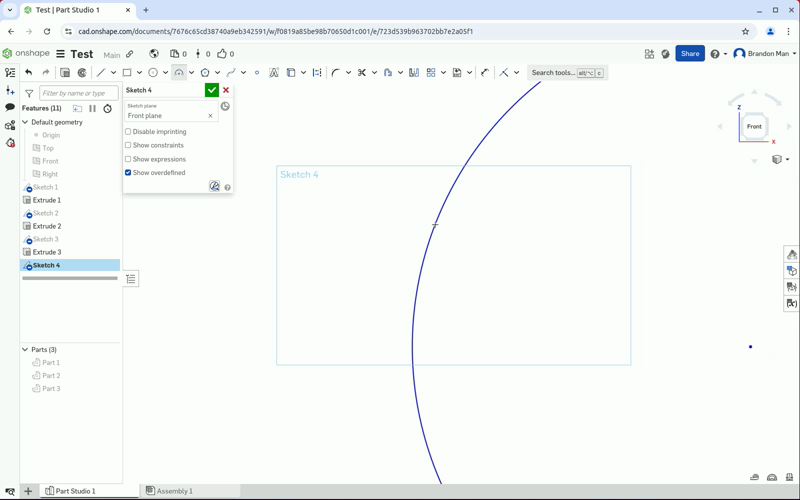
scroll(-6)
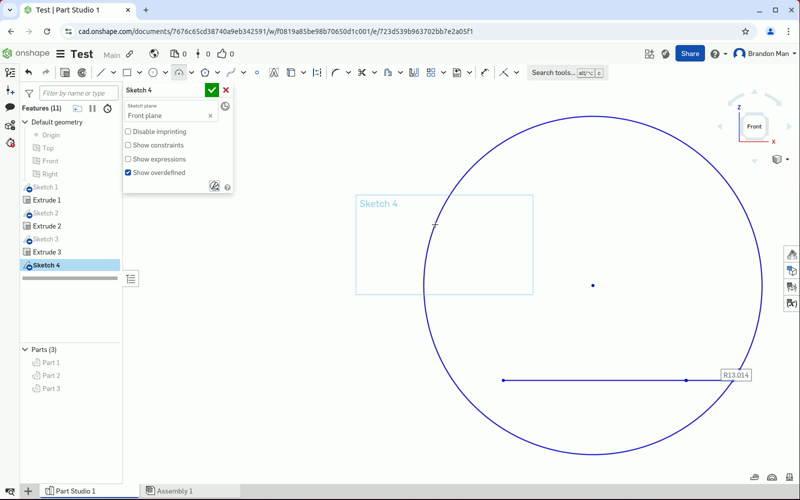
scroll(-6)
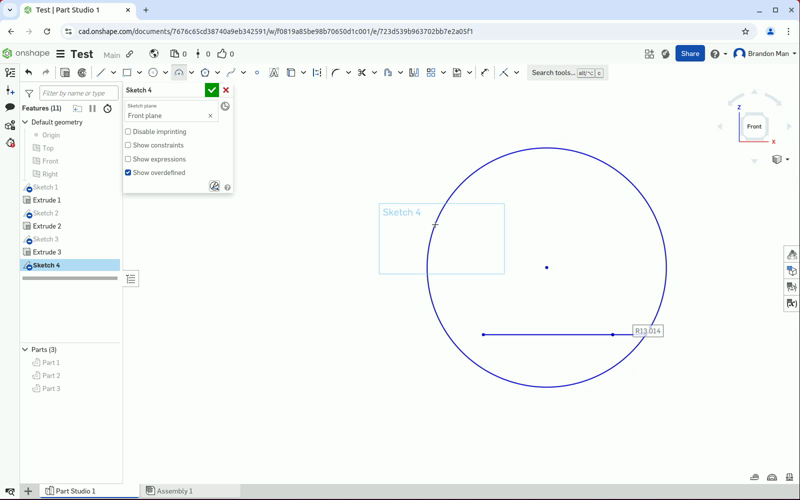
scroll(-6)
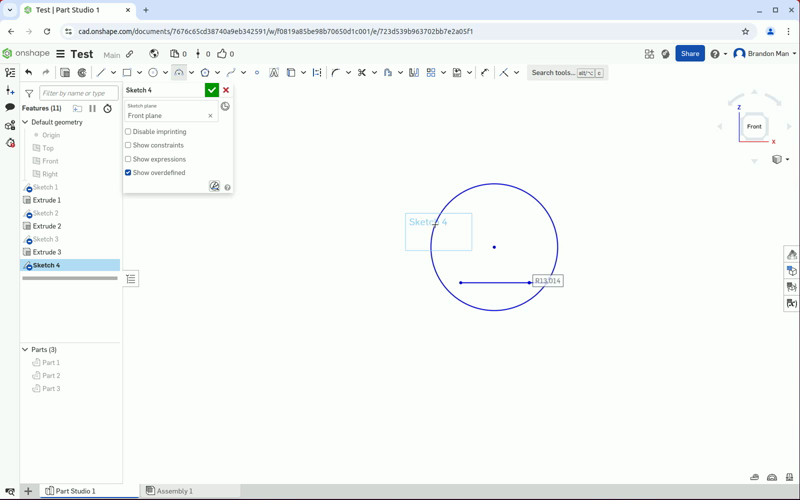
key_up(shift)
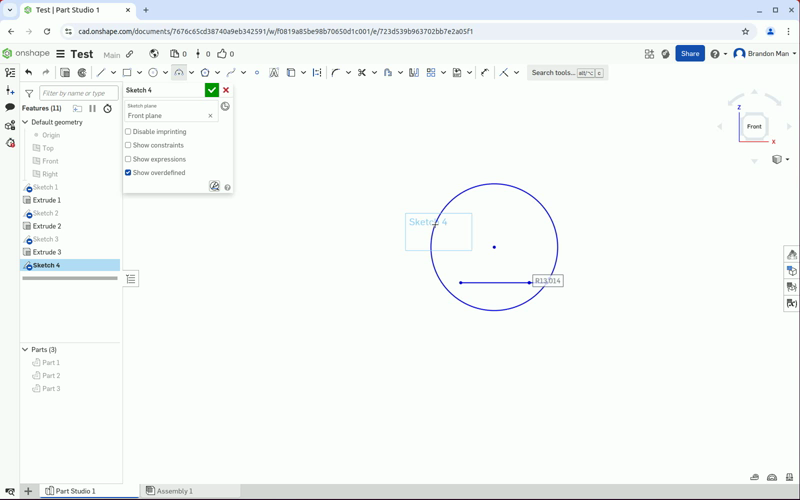
key(esc)
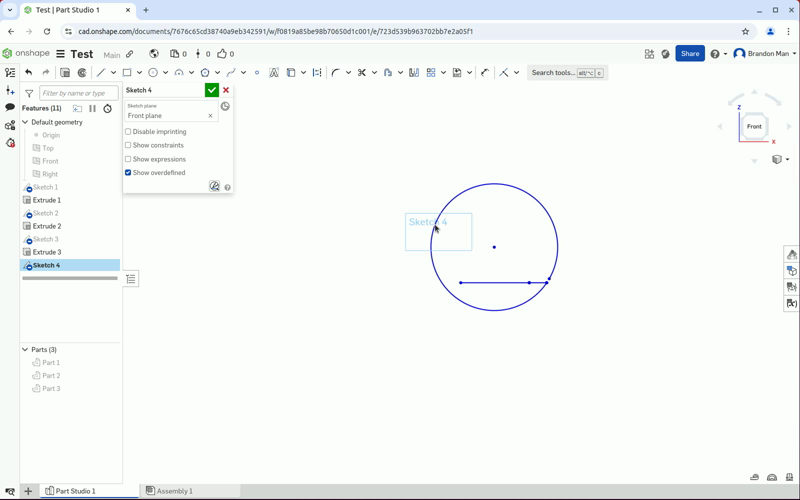
key(l)
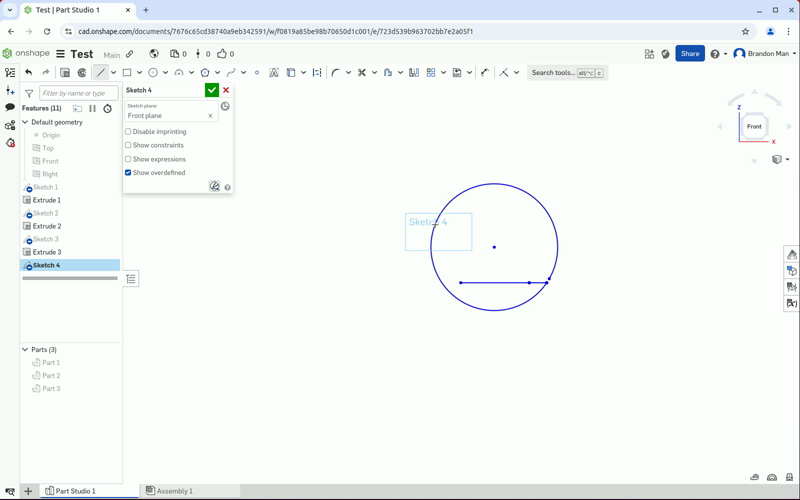
mouse_move(549, 278)
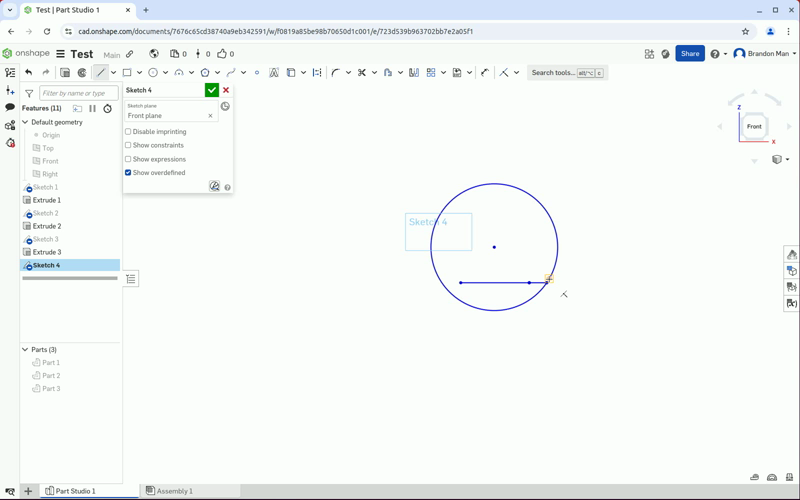
click(549, 278)
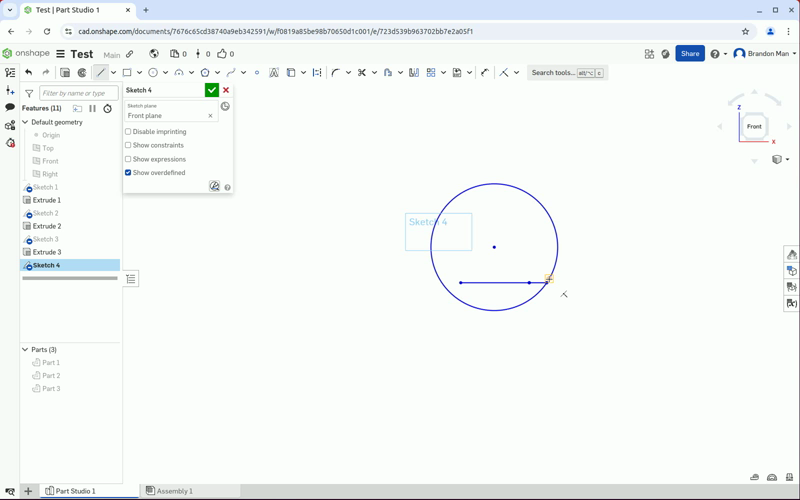
key_down(shift)
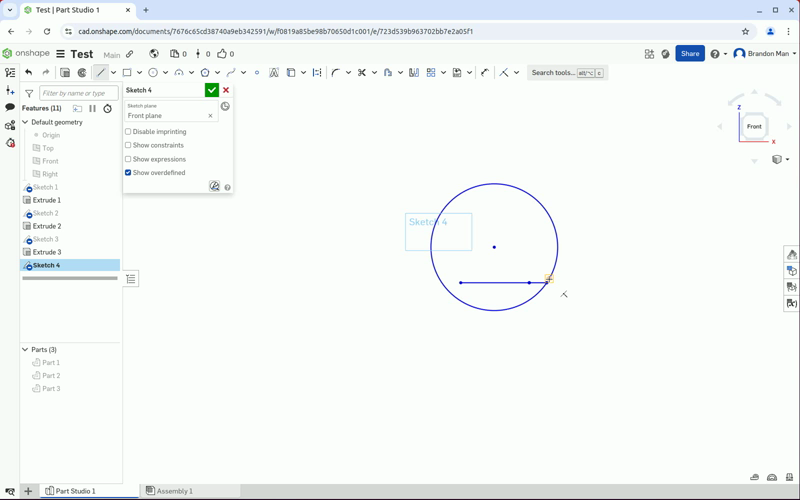
mouse_move(579, 278)
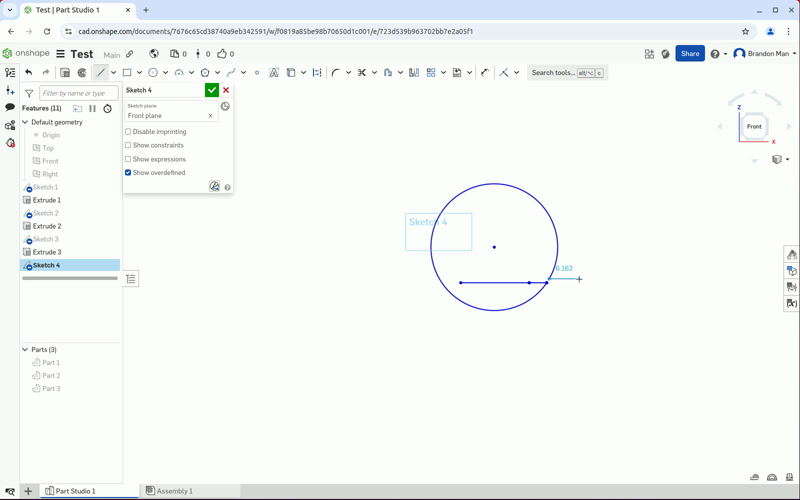
mouse_move(530, 278)
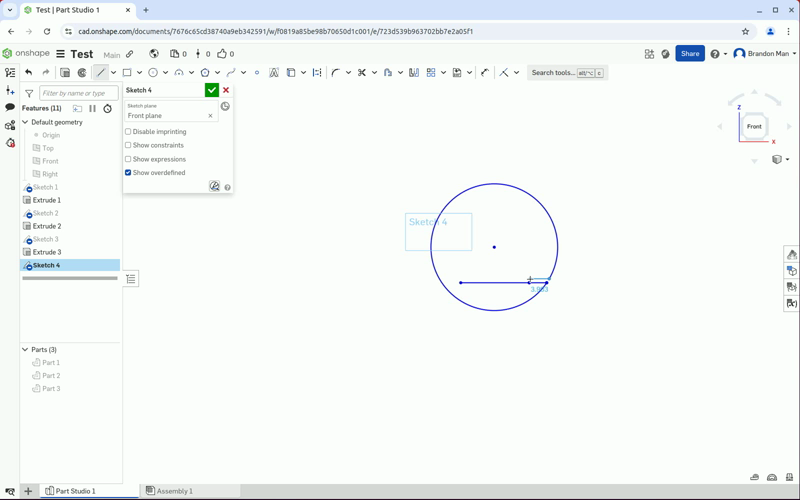
scroll(6)
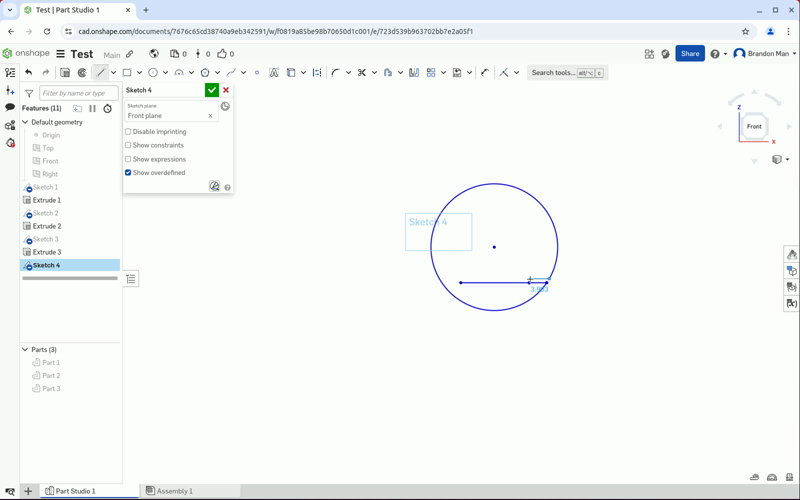
scroll(6)
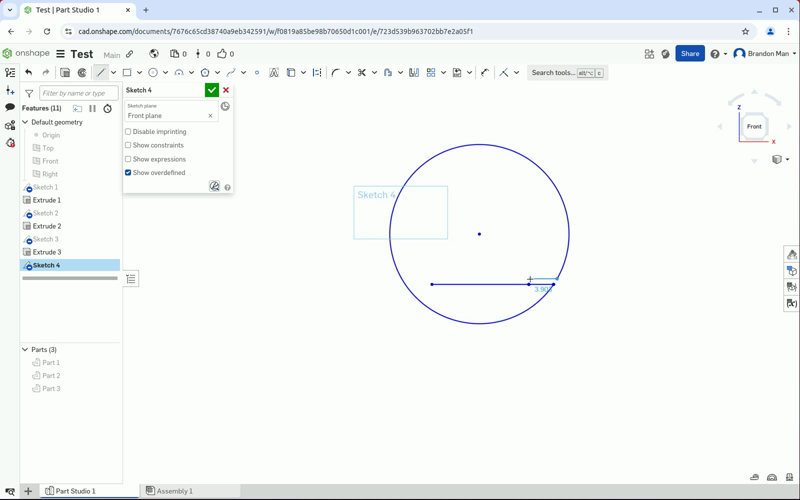
scroll(6)
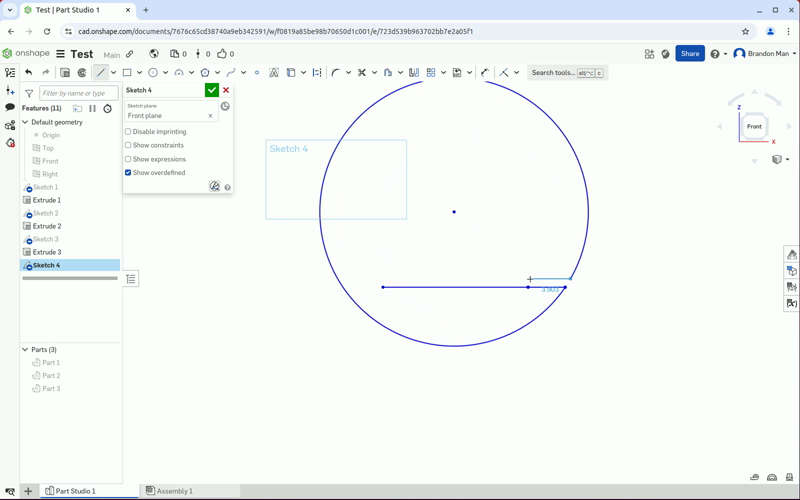
scroll(6)
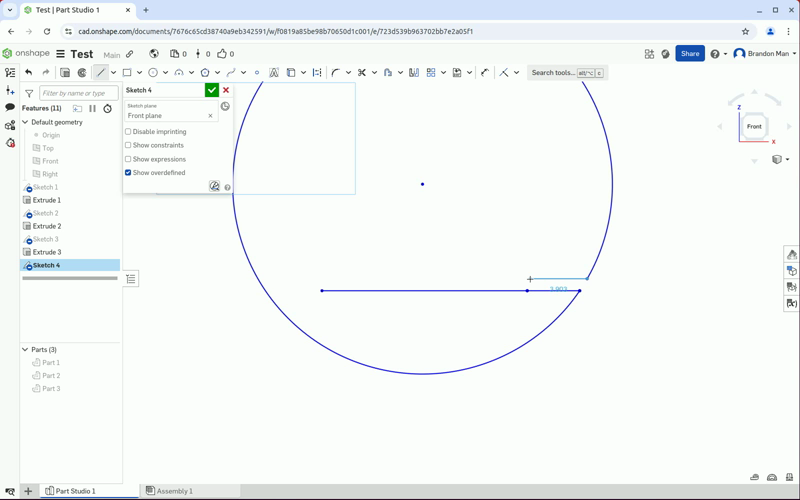
scroll(6)
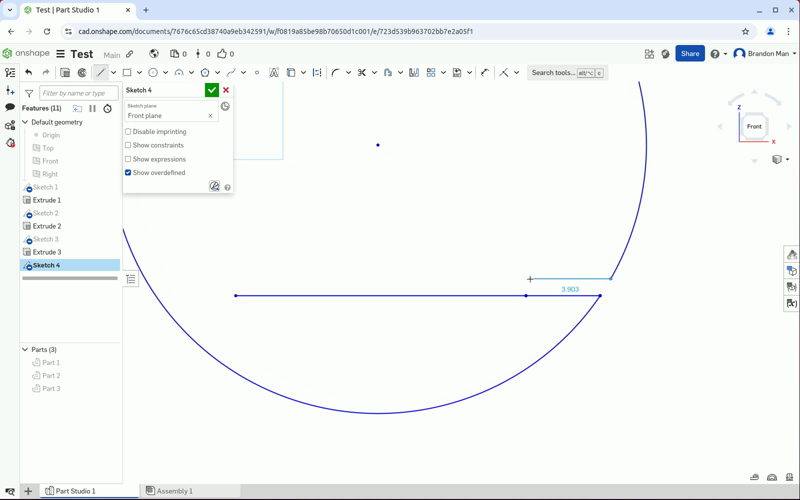
scroll(6)
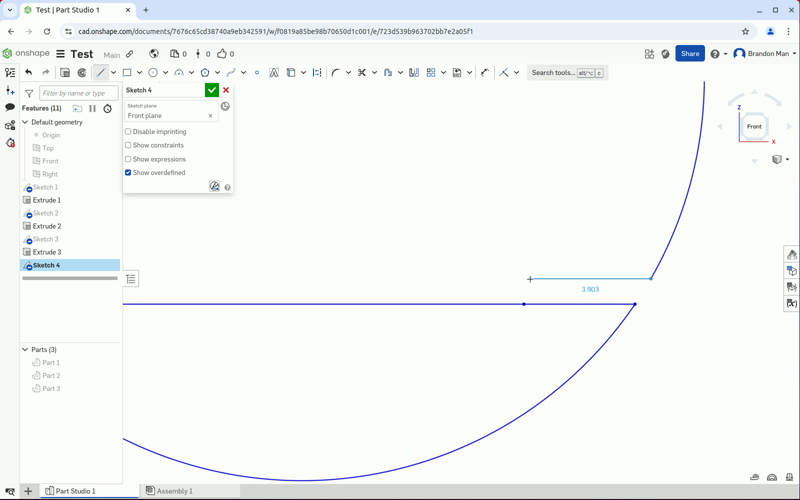
scroll(6)
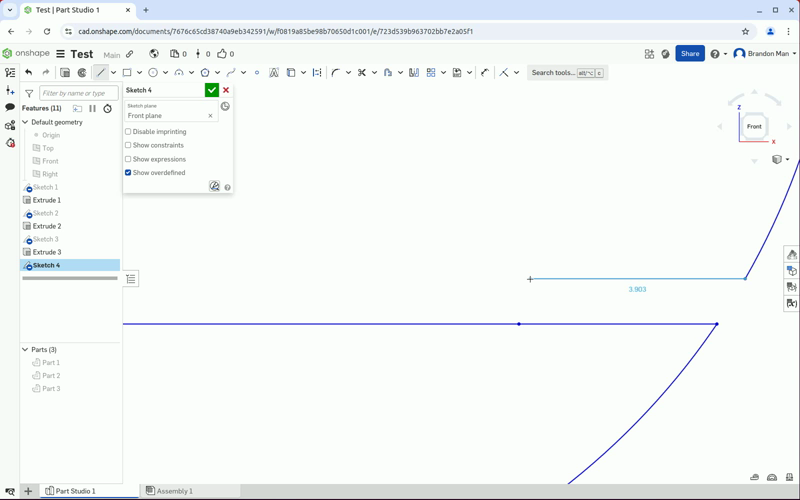
click(530, 278)
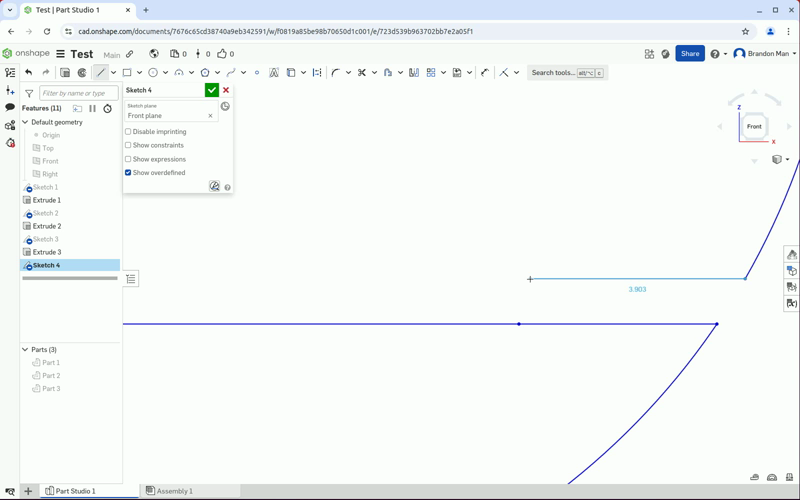
scroll(-6)
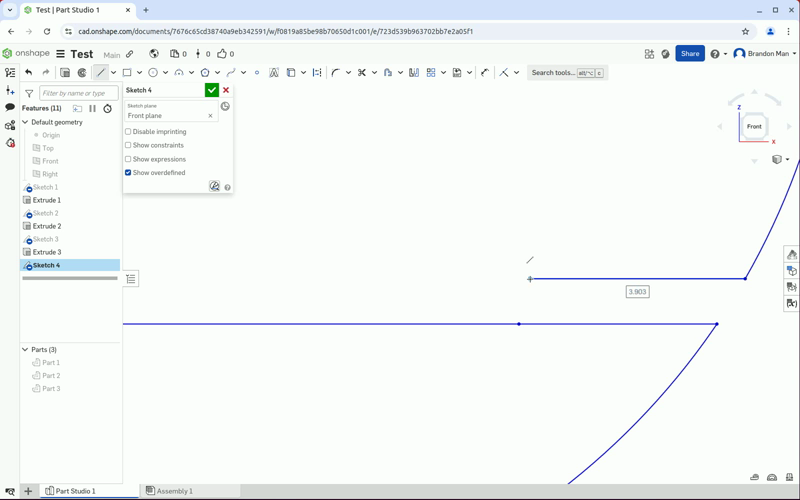
scroll(-6)
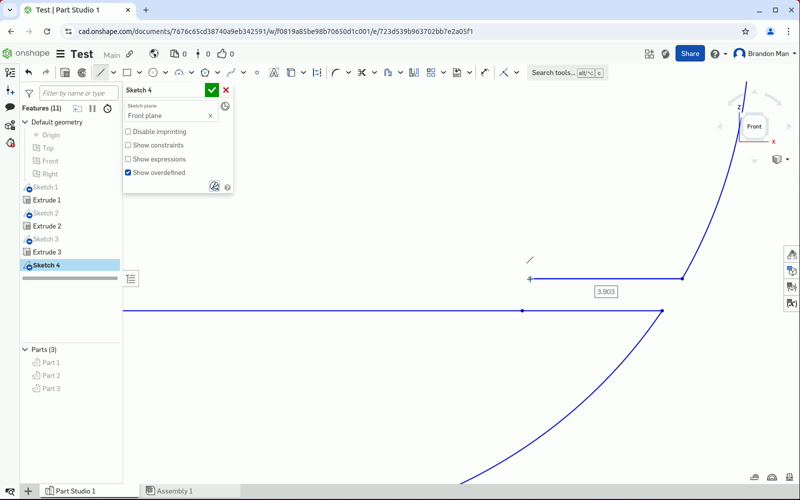
scroll(-6)
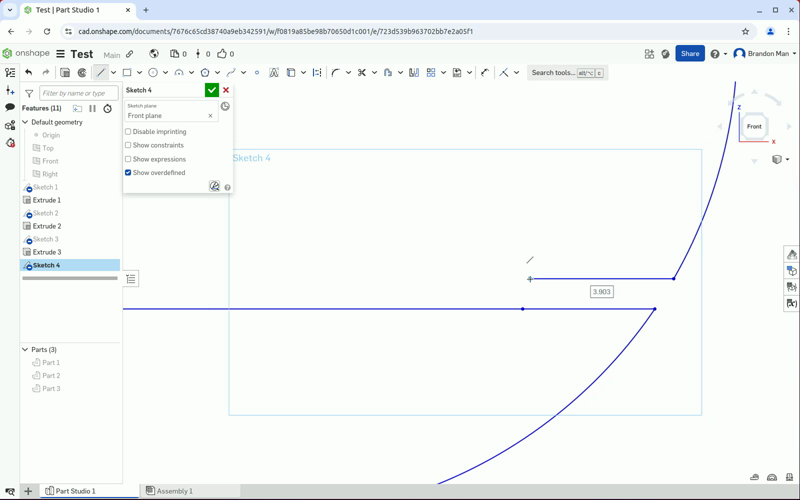
scroll(-6)
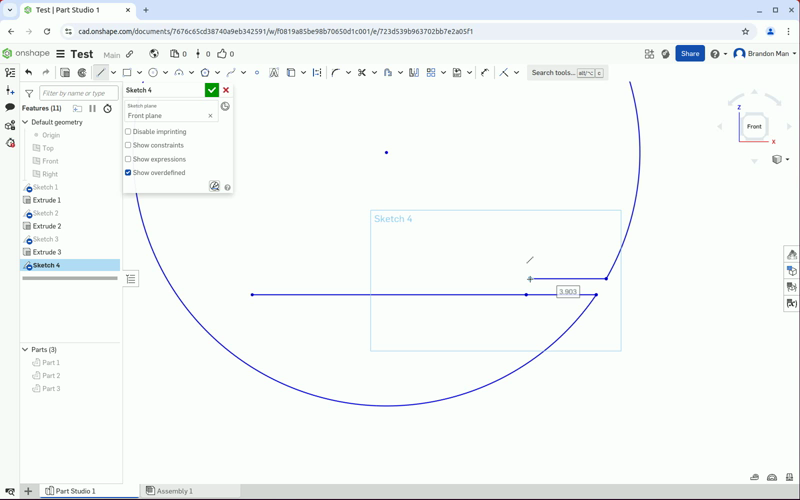
scroll(-6)
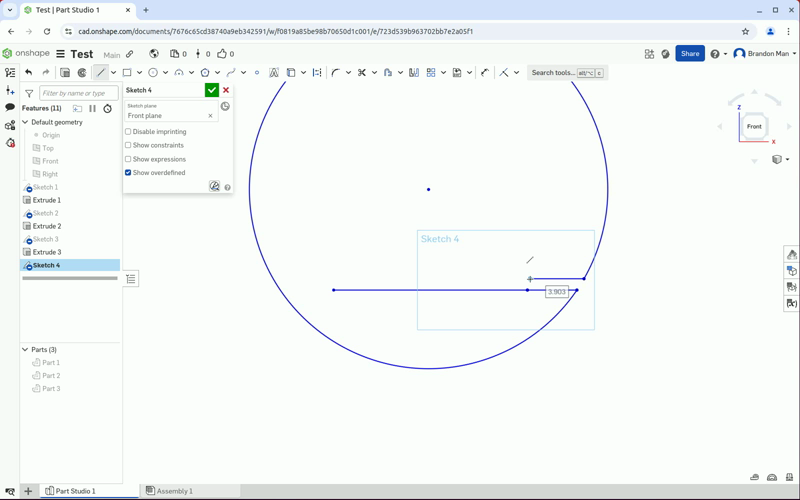
scroll(-6)
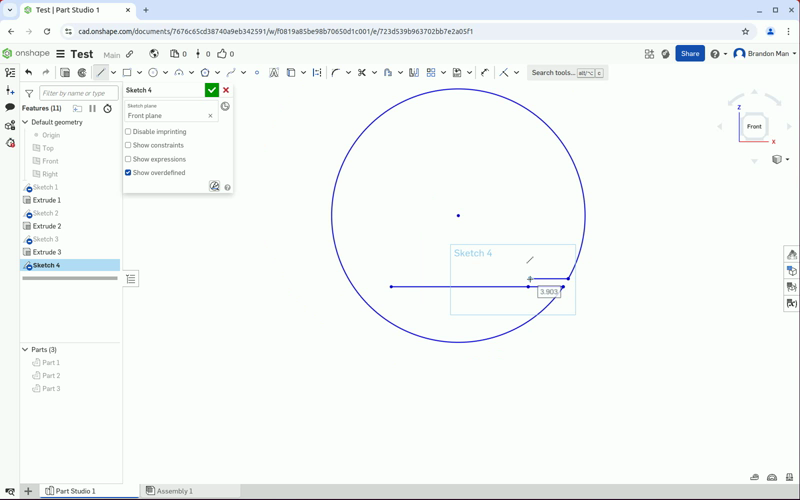
scroll(-6)
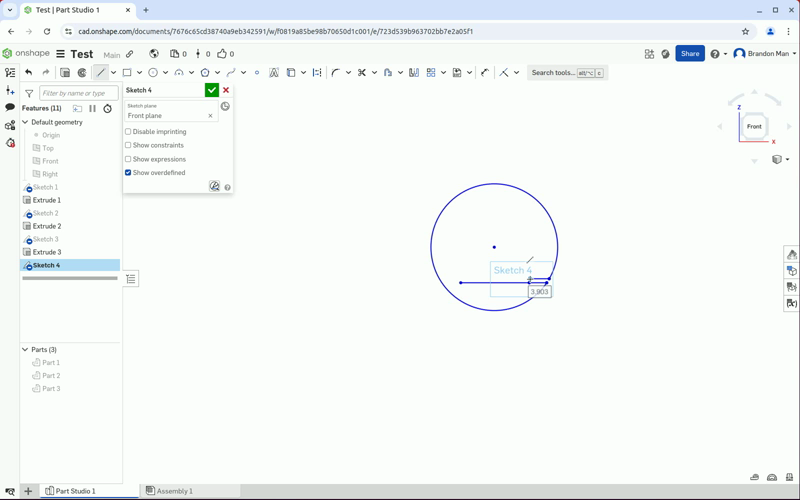
key_up(shift)
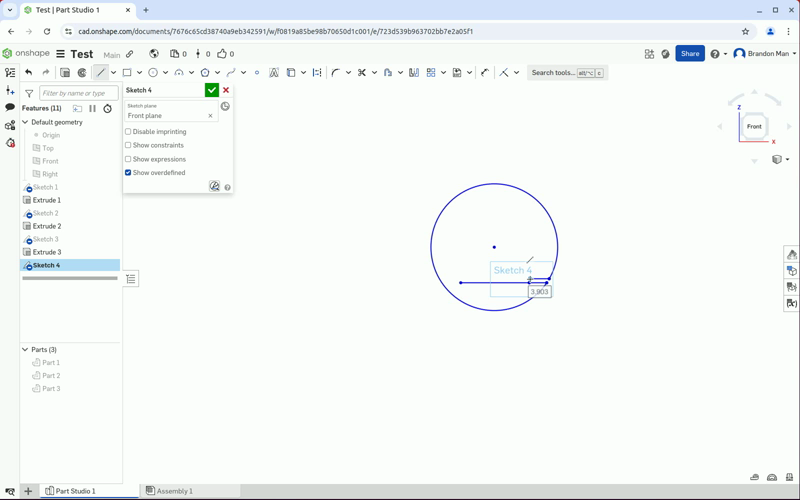
key_down(shift)
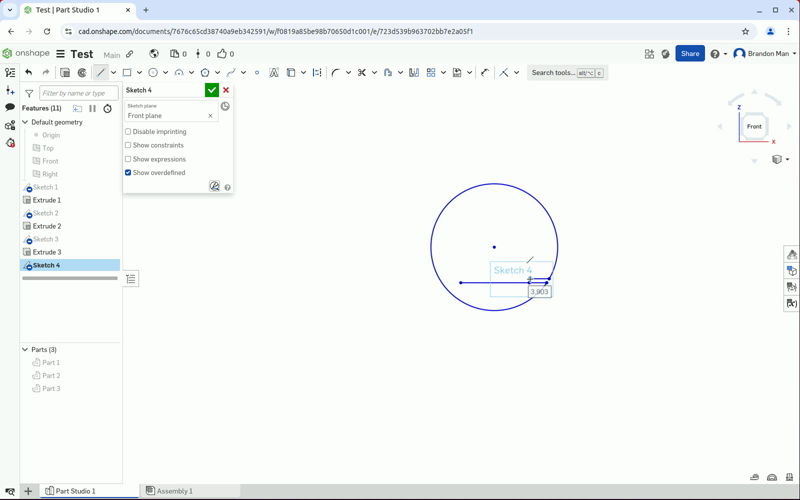
mouse_move(560, 278)
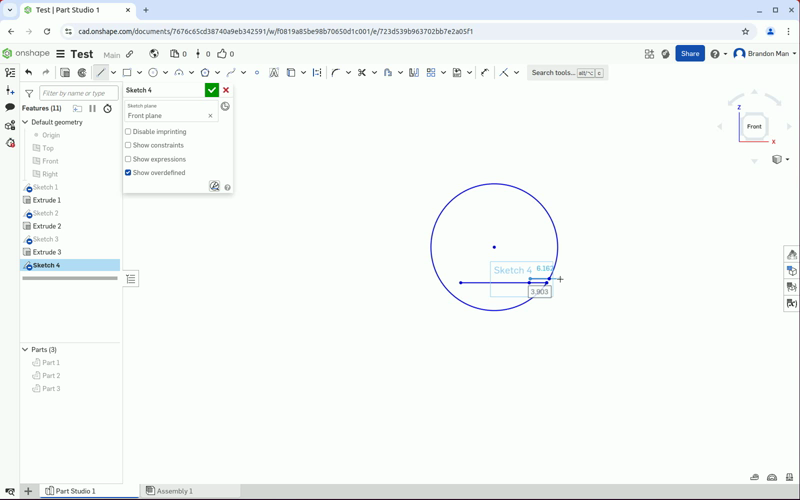
mouse_move(536, 245)
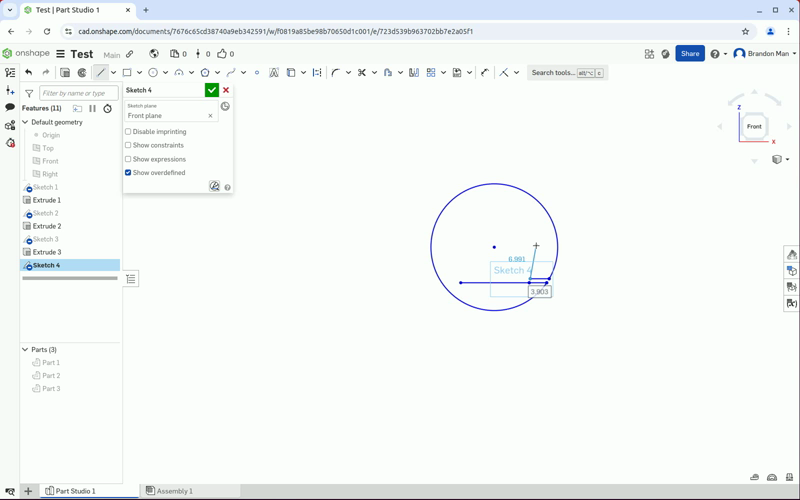
click(536, 245)
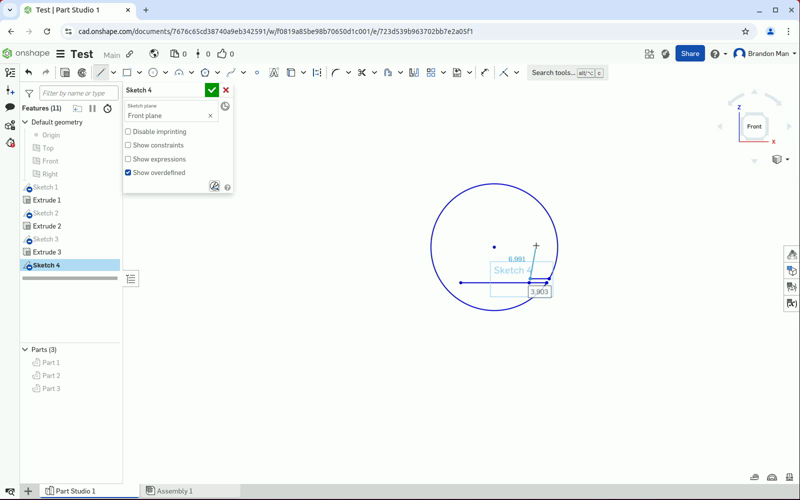
key_up(shift)
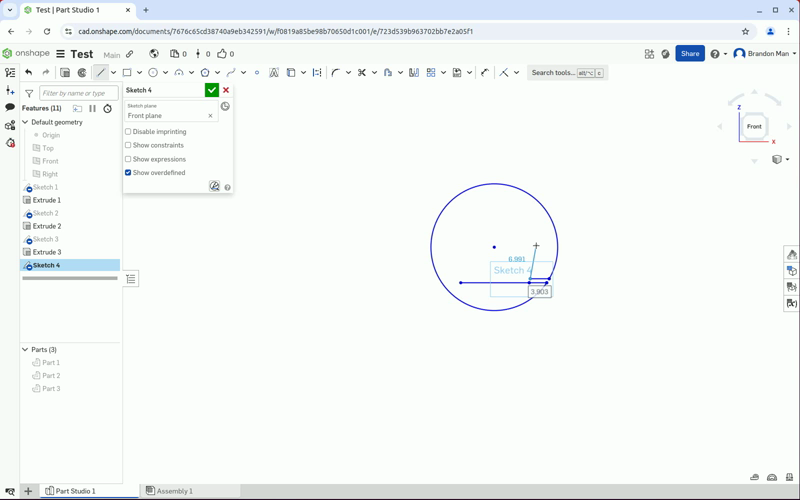
key_down(shift)
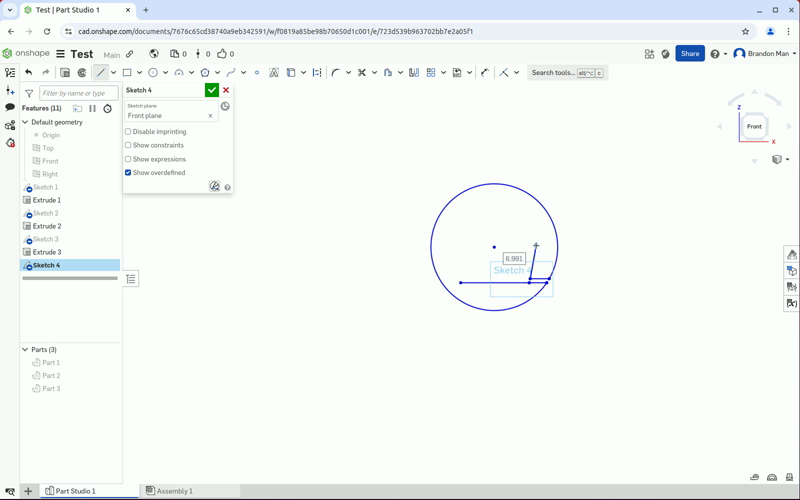
mouse_move(566, 245)
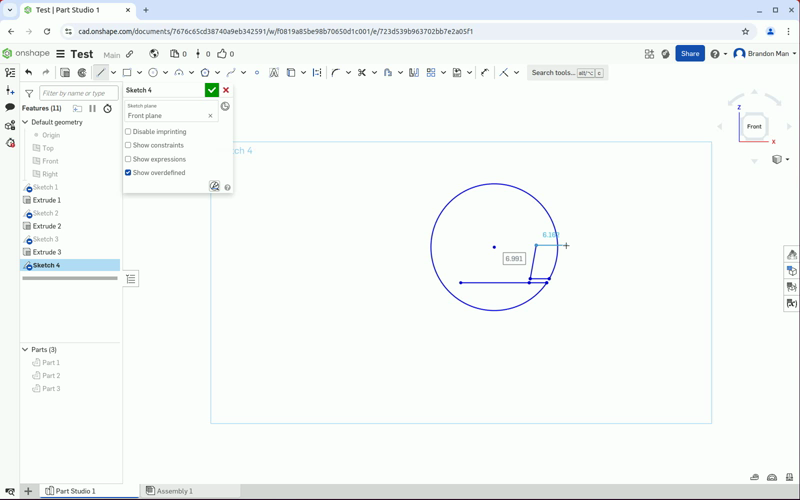
mouse_move(524, 207)
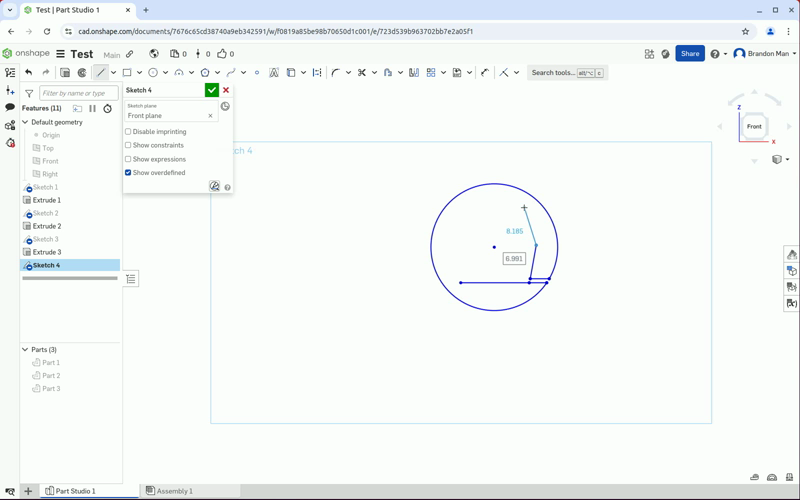
click(524, 207)
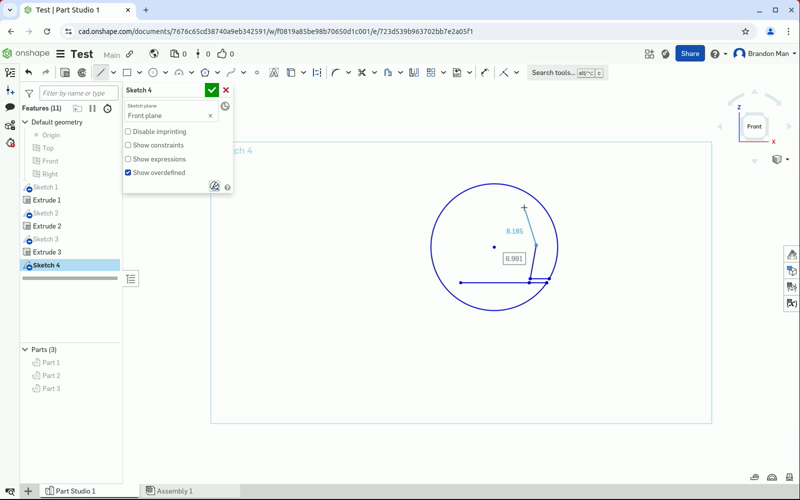
key_up(shift)
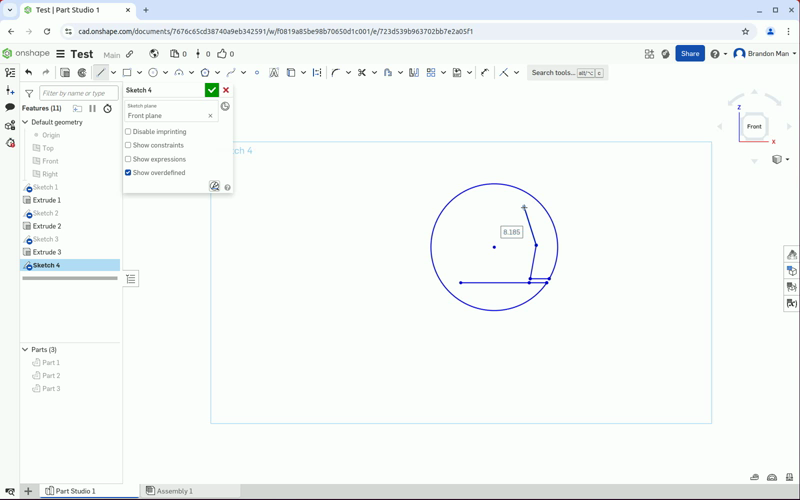
key_down(shift)
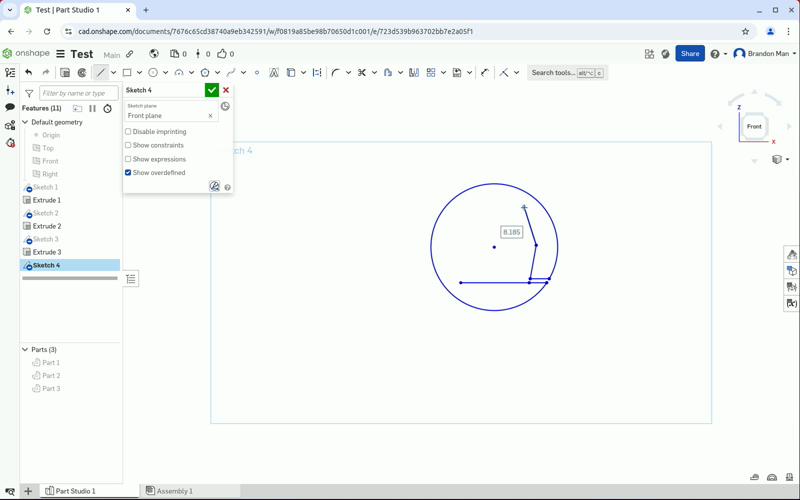
mouse_move(554, 207)
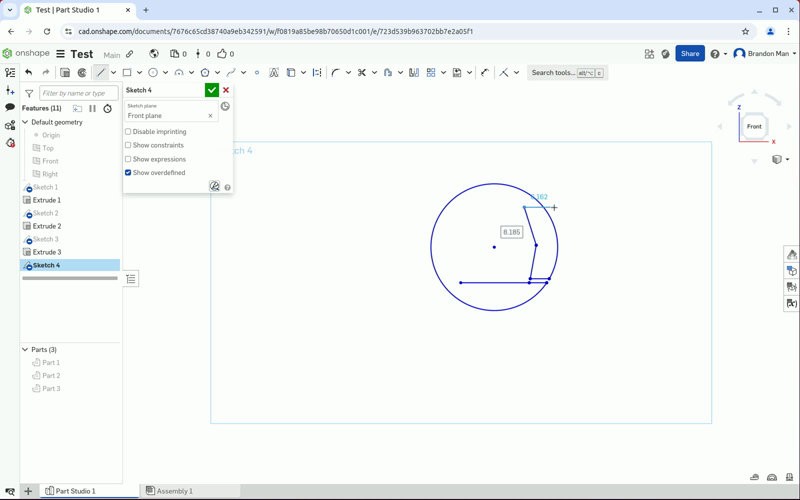
mouse_move(464, 212)
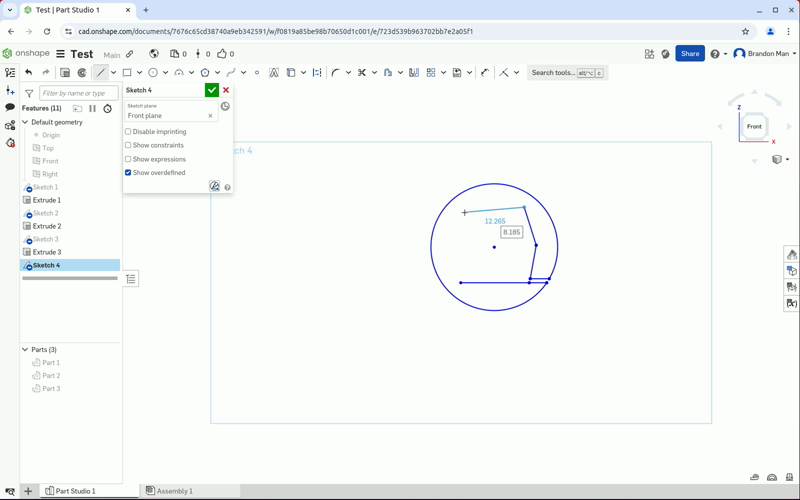
click(464, 212)
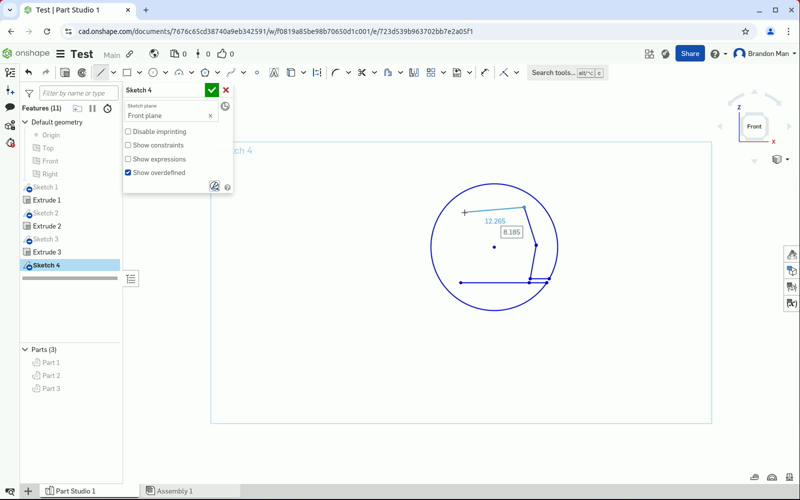
key_up(shift)
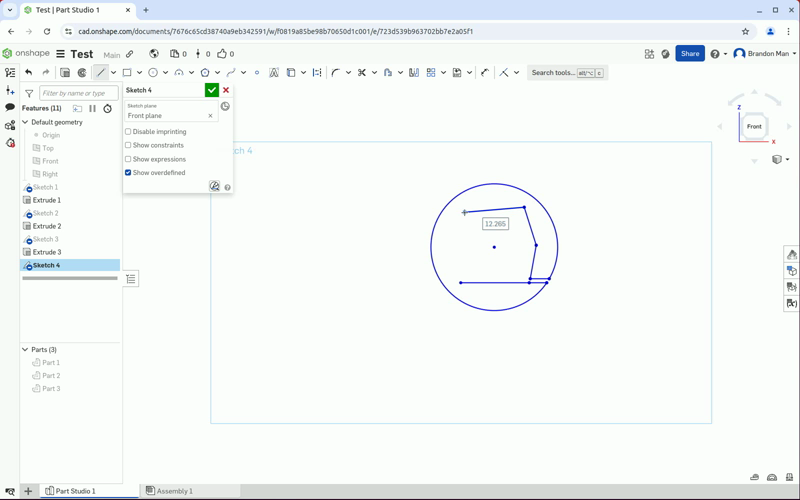
key_down(shift)
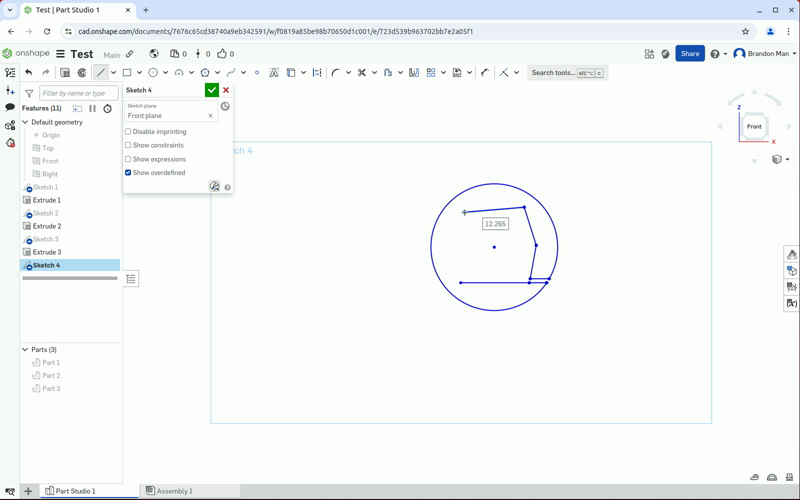
mouse_move(460, 282)
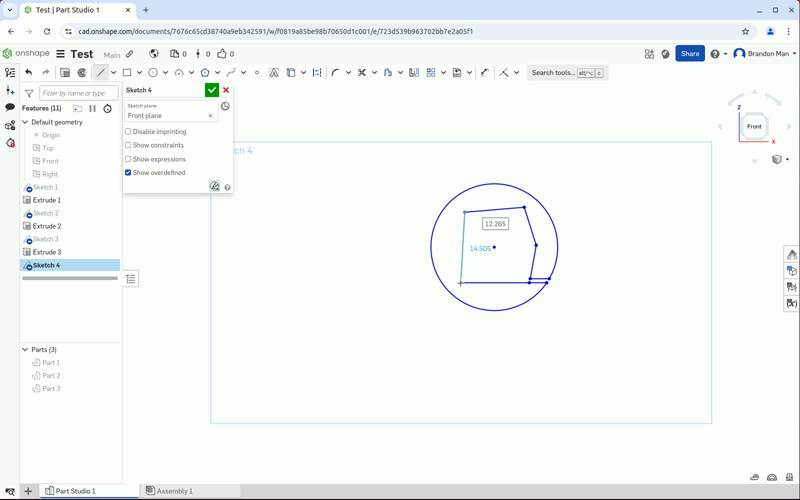
key_up(shift)
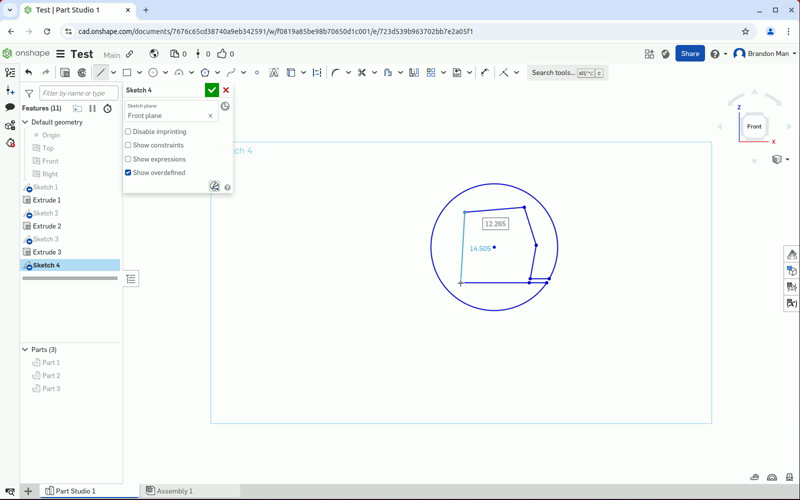
click(460, 282)
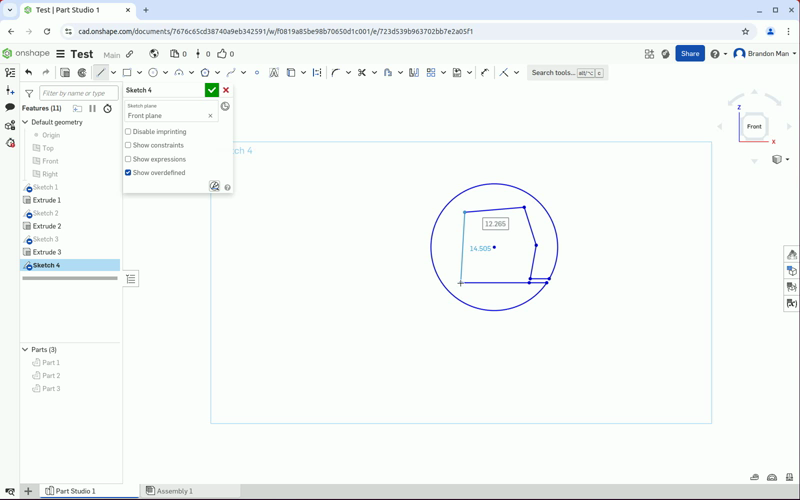
key(esc)
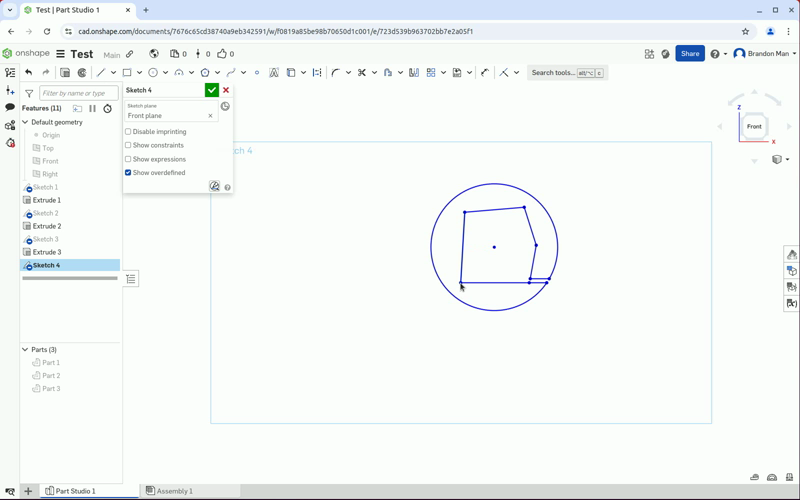
mouse_move(463, 302)
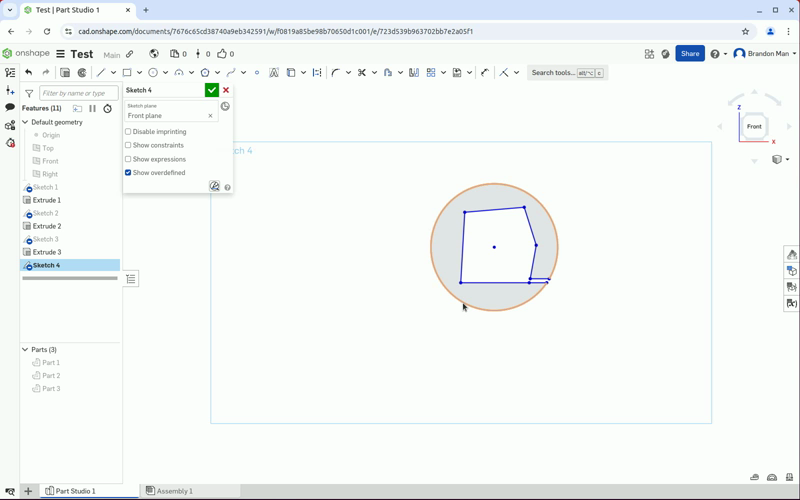
click(463, 302)
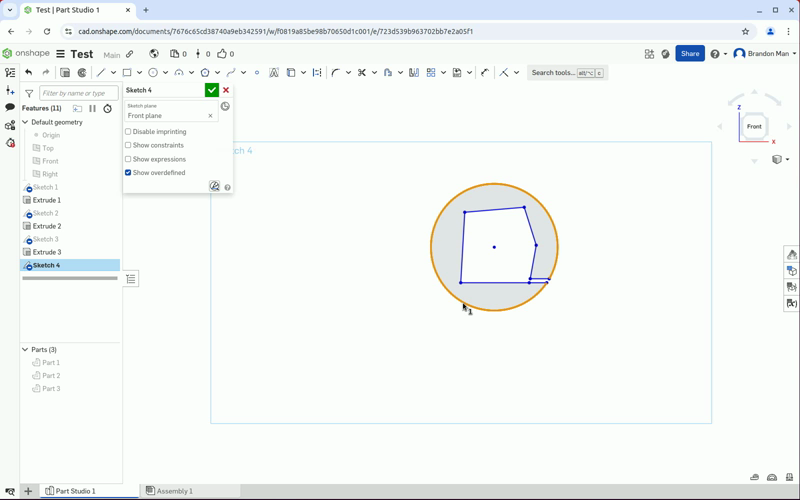
mouse_move(73, 352)
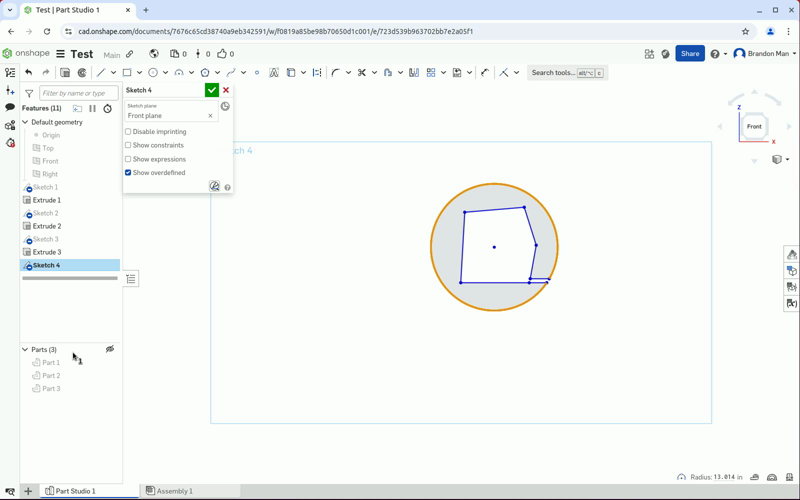
key(shift+y)
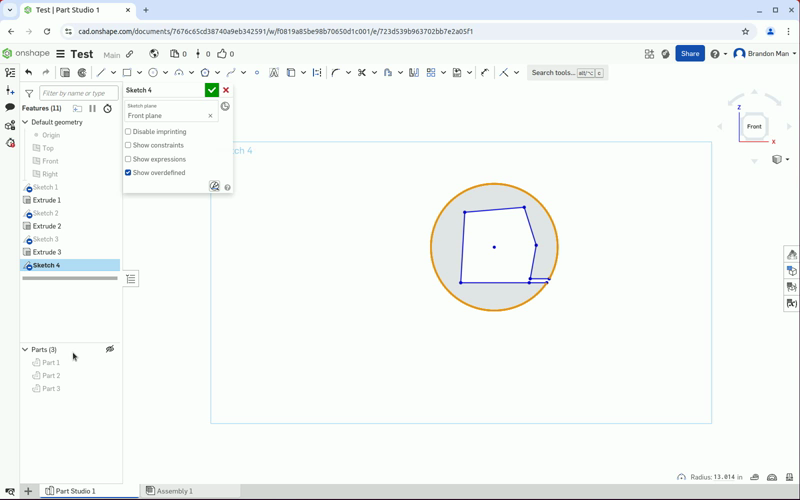
key(shift+e)
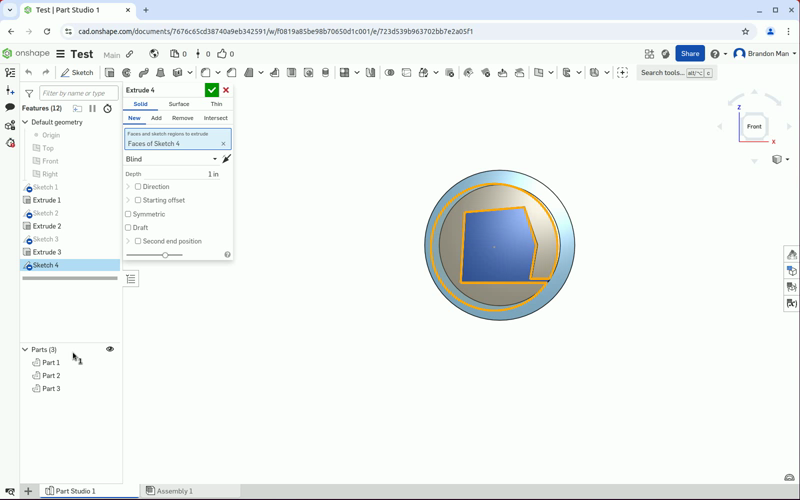
mouse_move(143, 106)
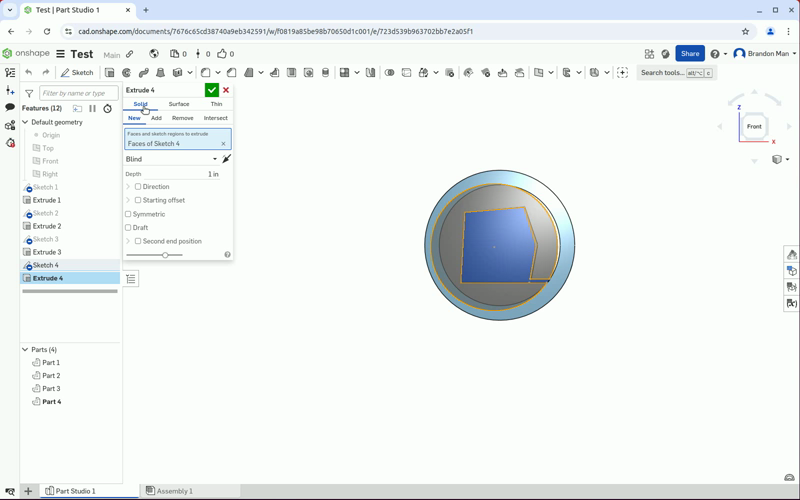
click(143, 106)
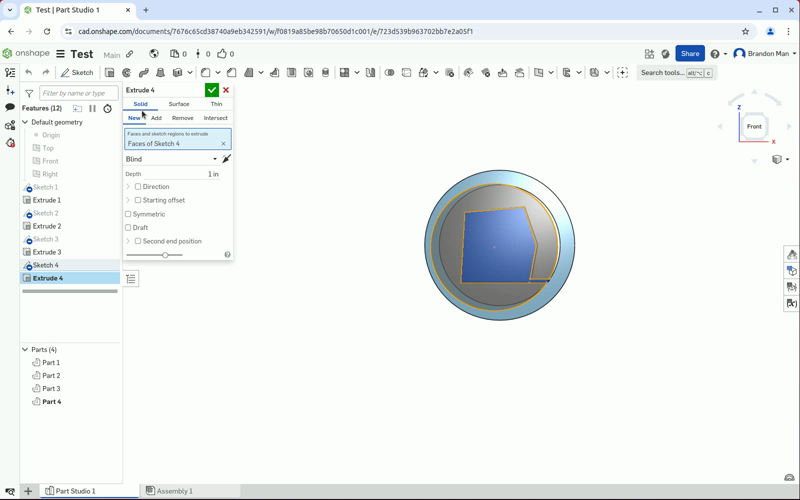
mouse_move(137, 120)
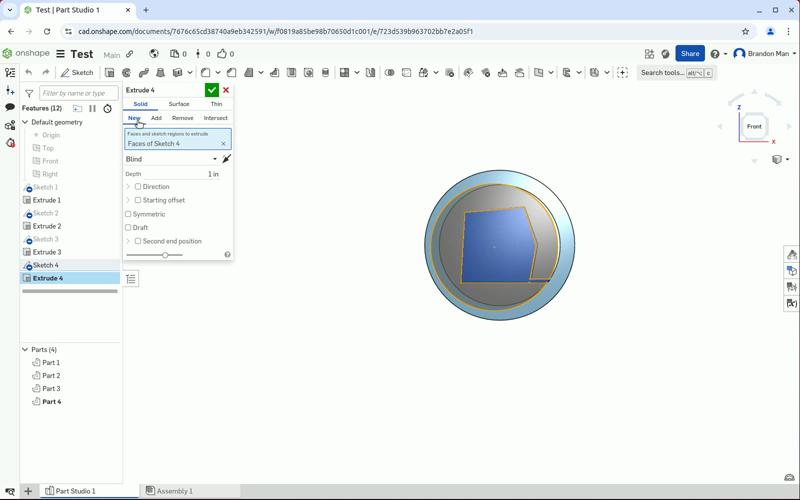
click(137, 120)
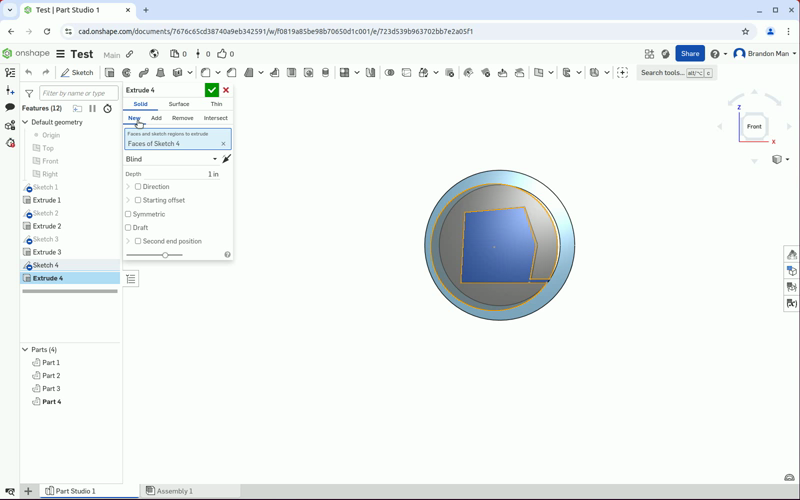
key(tab, 4)
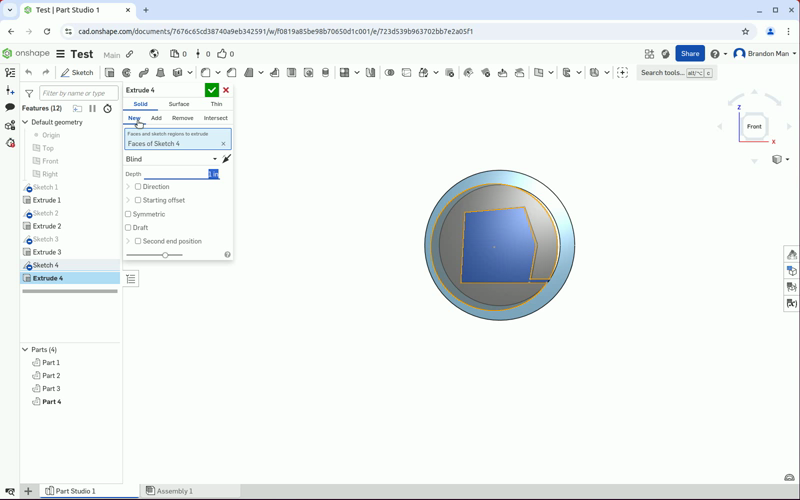
text(-3.129)
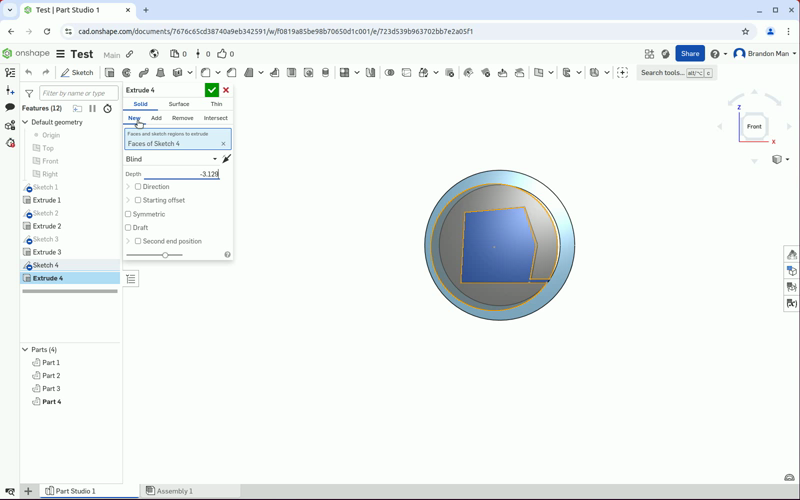
key(enter)
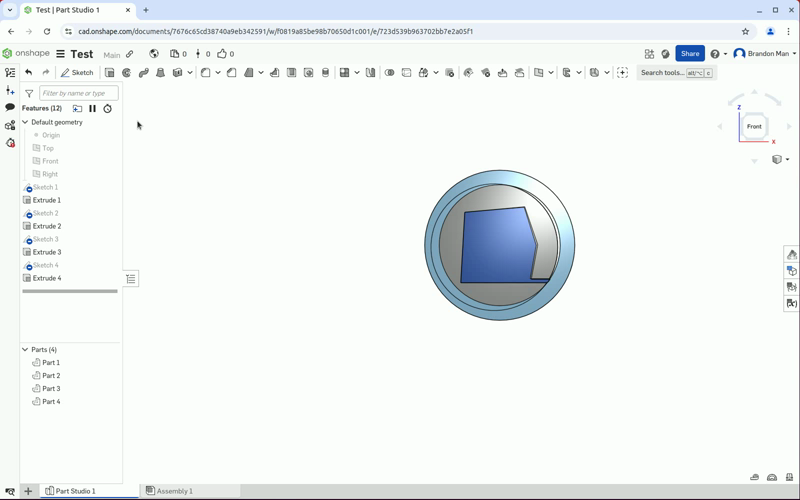
key(shift+h)
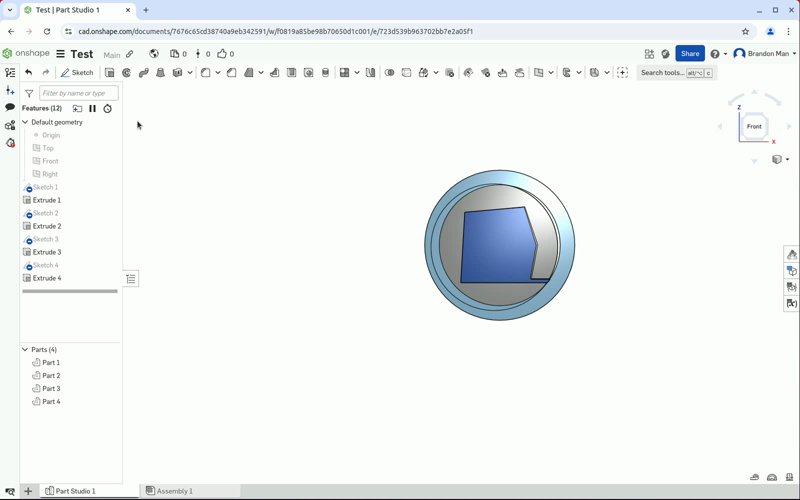
key(shift+h)
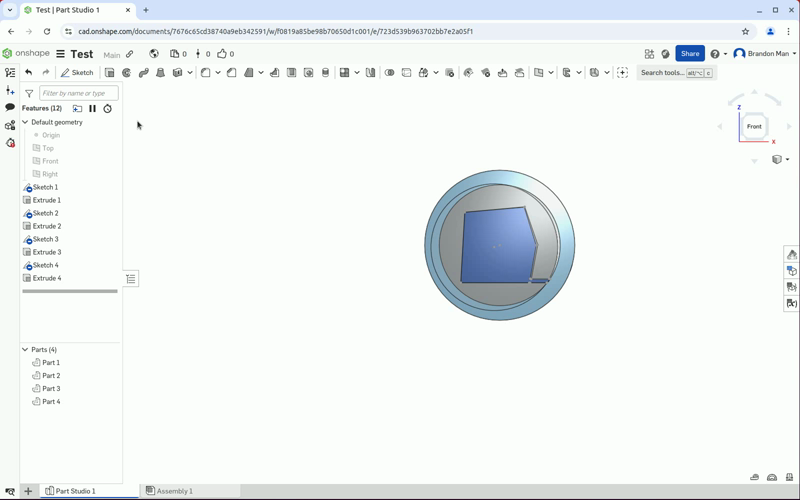
key(shift+7)
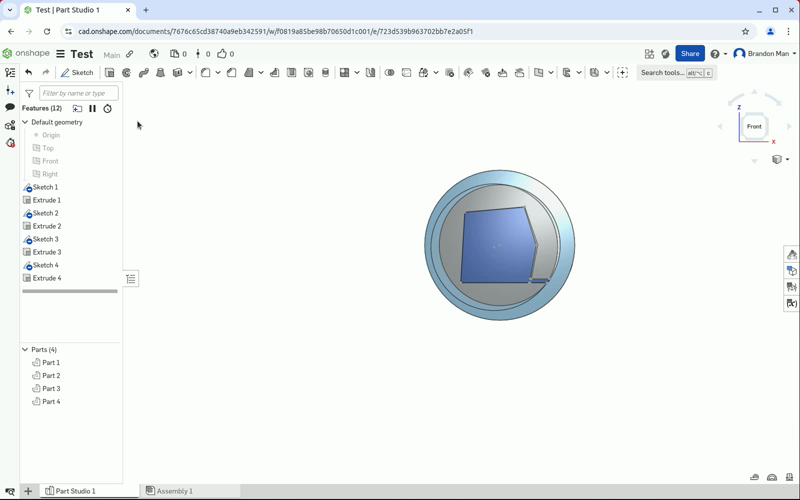
key(left, 2)
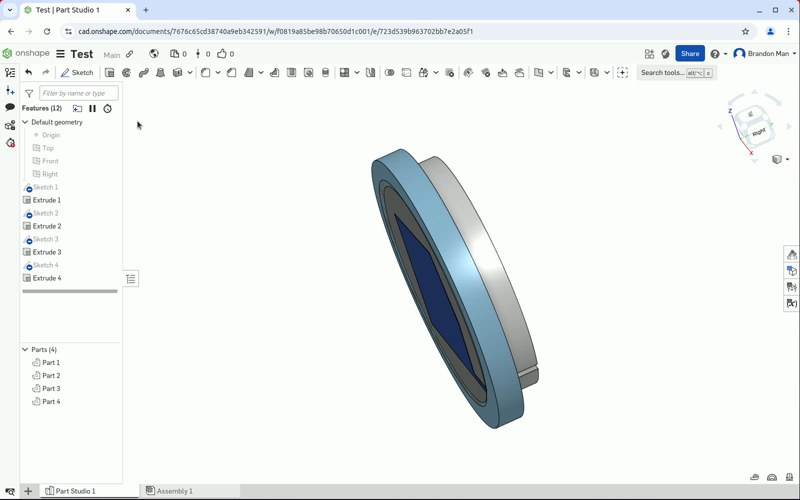
key(down, 2)
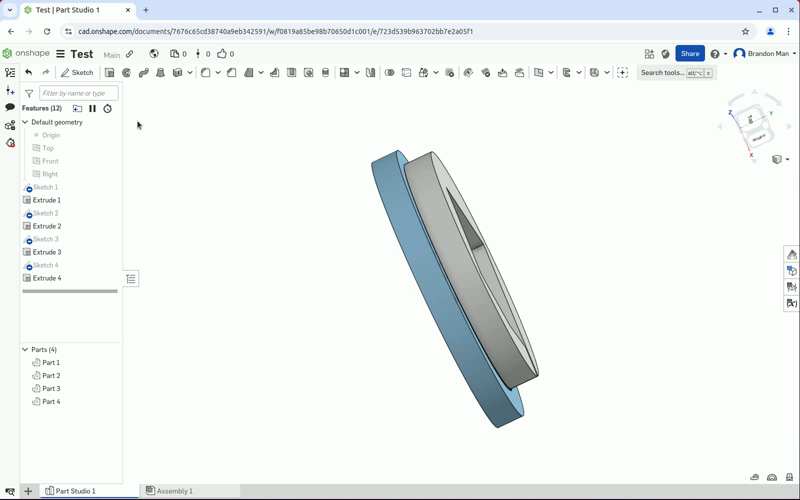
key(up, 2)
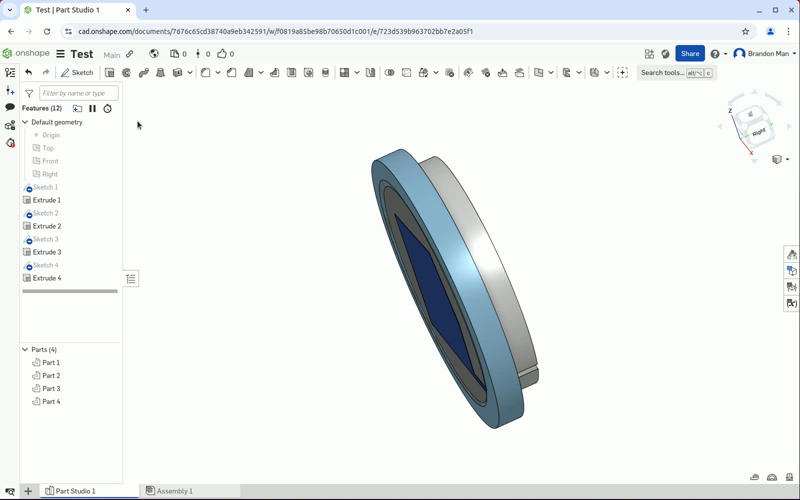
key(right, 2)
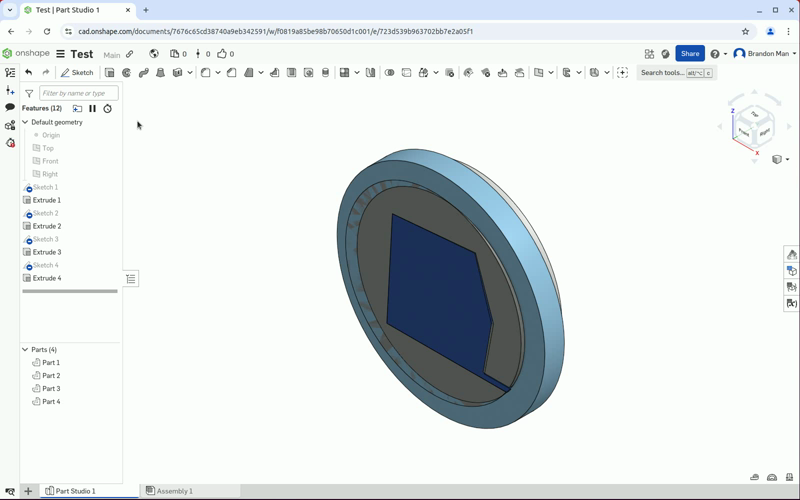
mouse_move(73, 189)
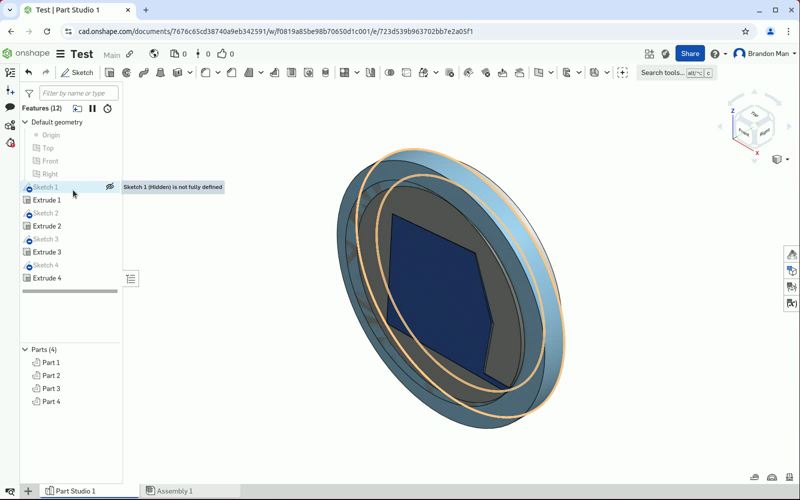
click(73, 189)